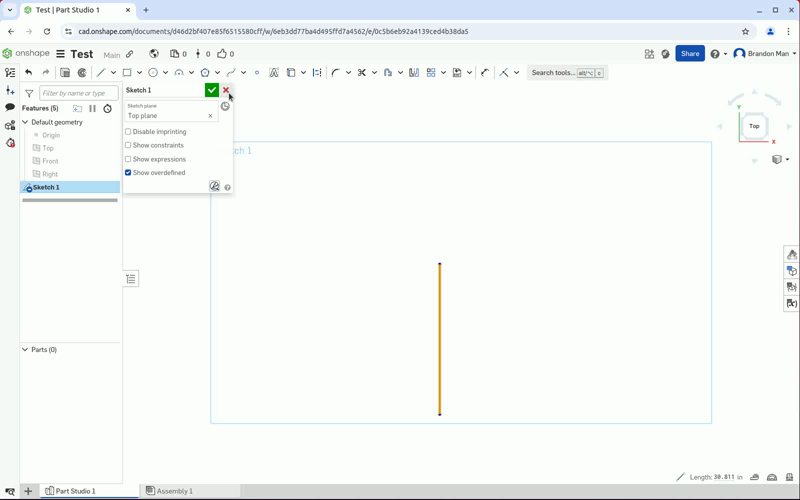
key(shift+h)
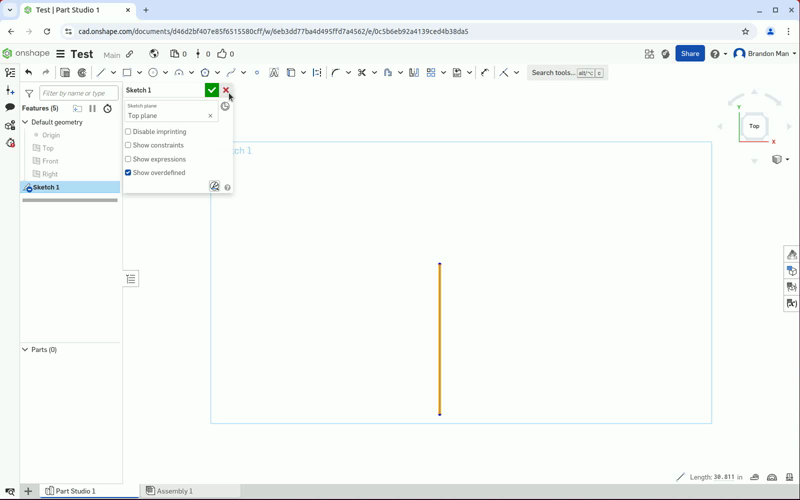
key(shift+s)
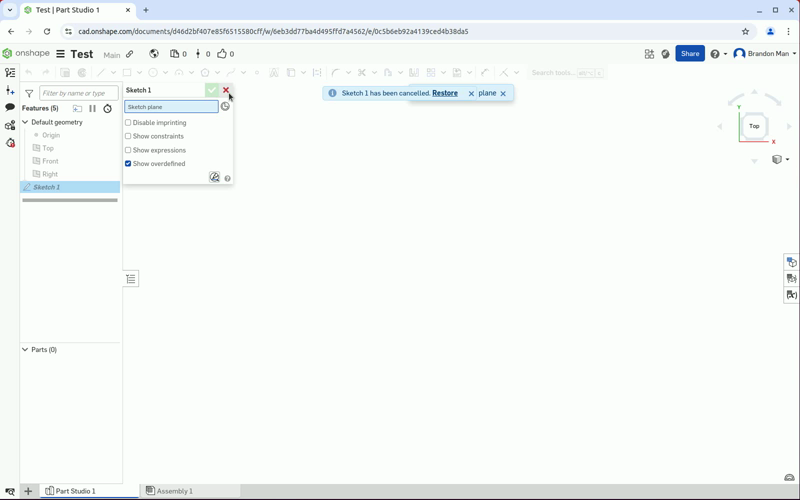
mouse_move(73, 150)
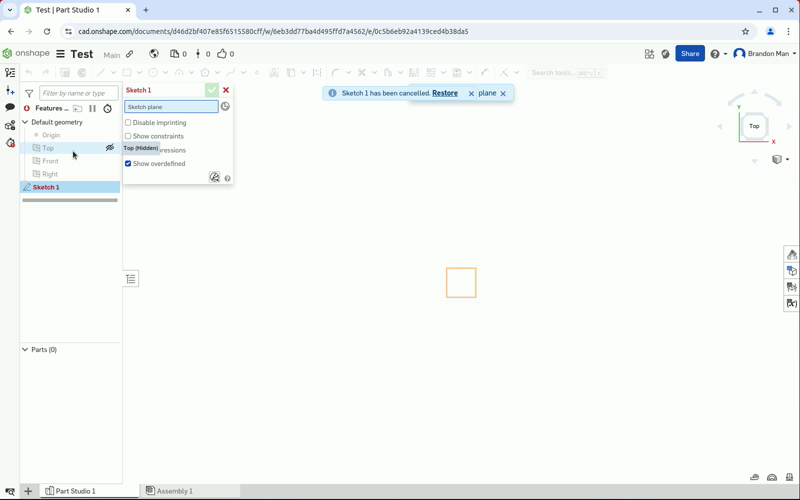
click(73, 150)
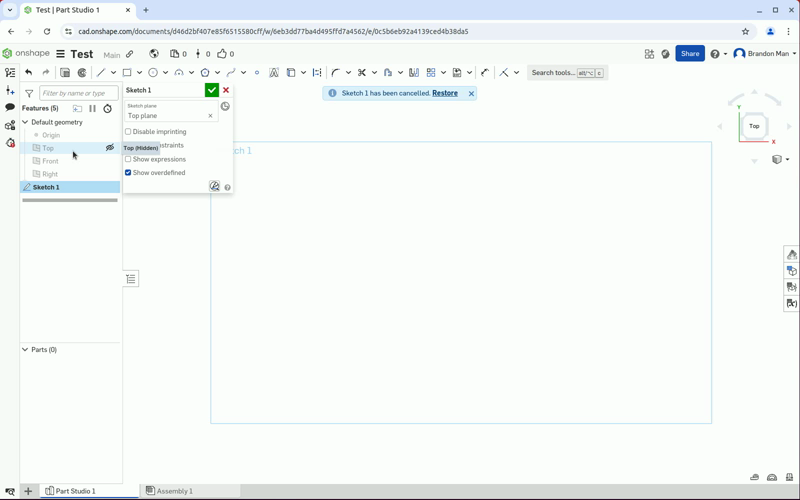
mouse_move(73, 352)
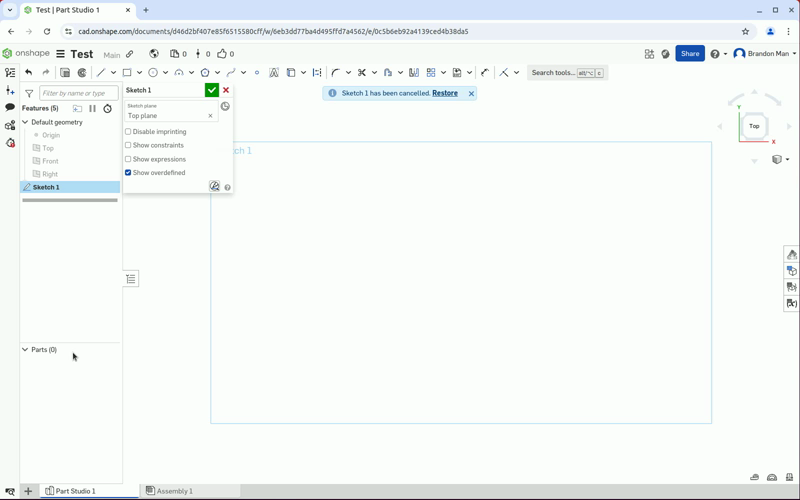
key(y)
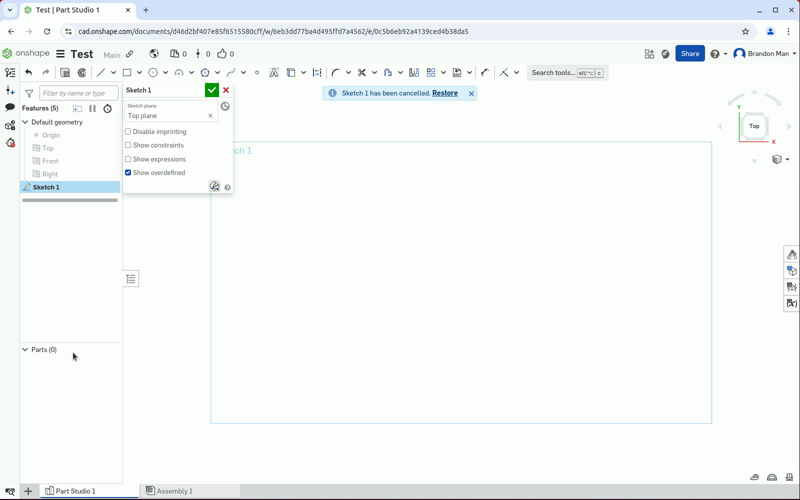
key(a)
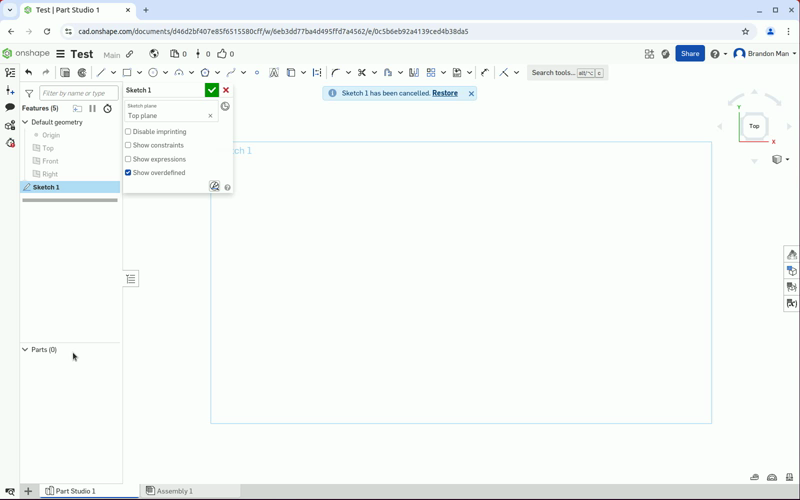
key_down(shift)
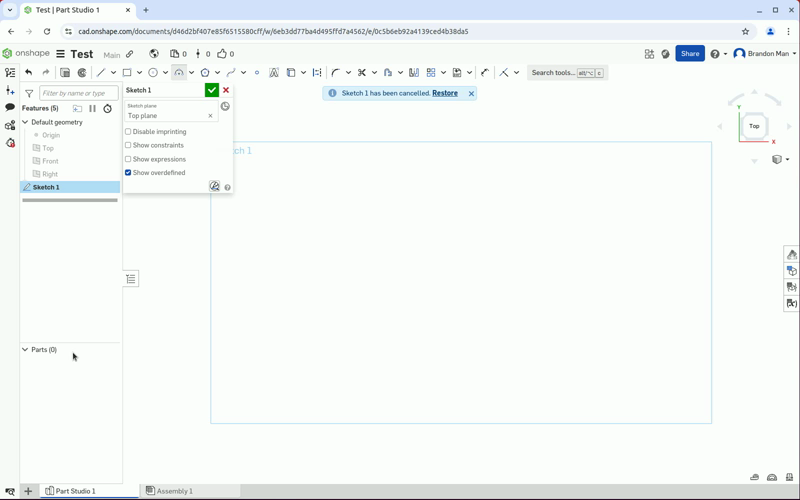
mouse_move(417, 209)
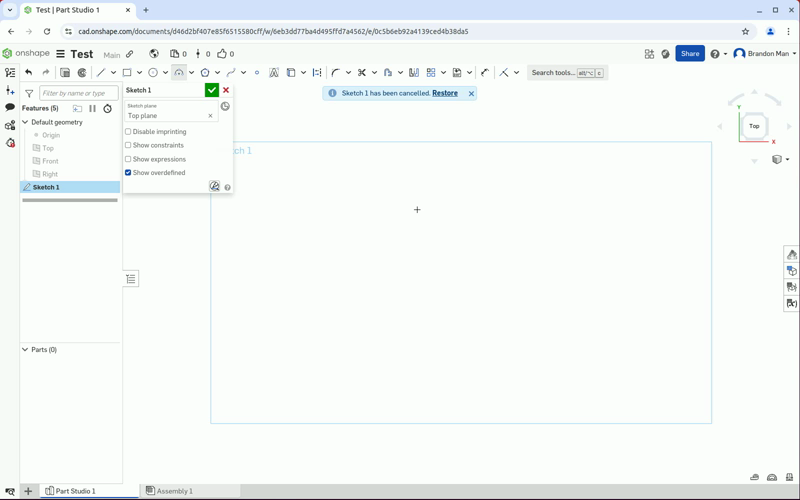
click(417, 209)
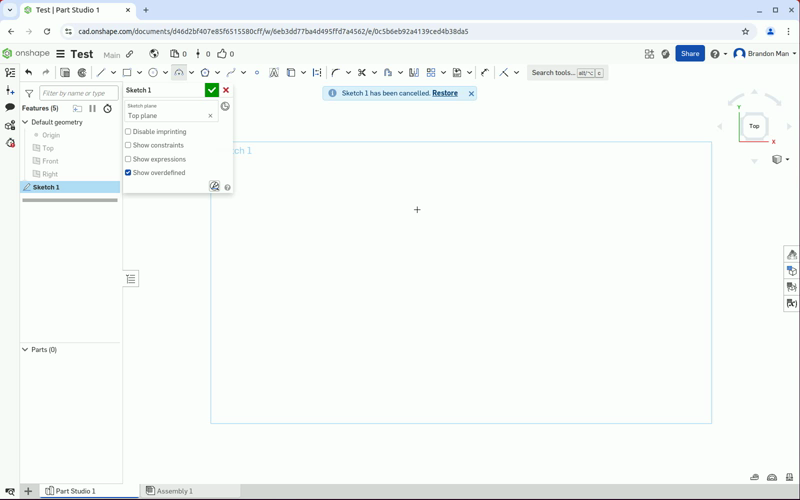
key_up(shift)
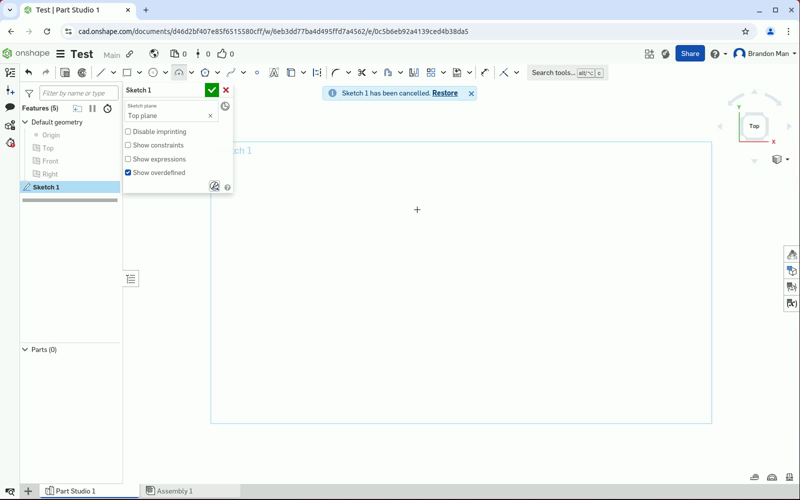
key_down(shift)
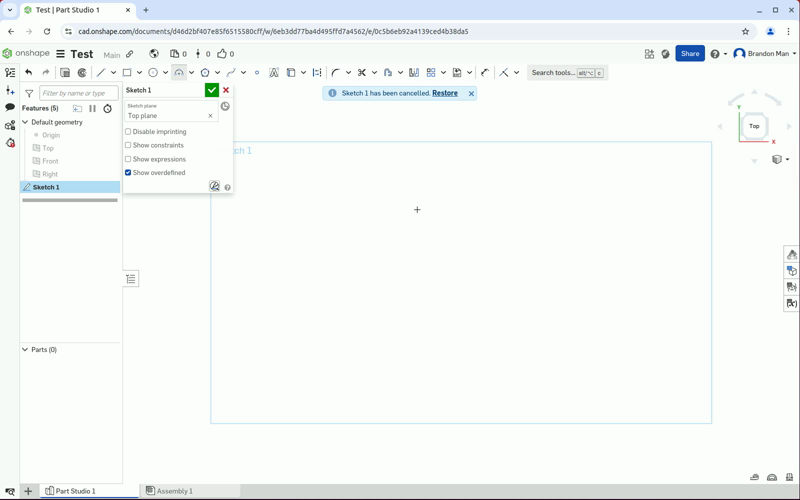
mouse_move(440, 201)
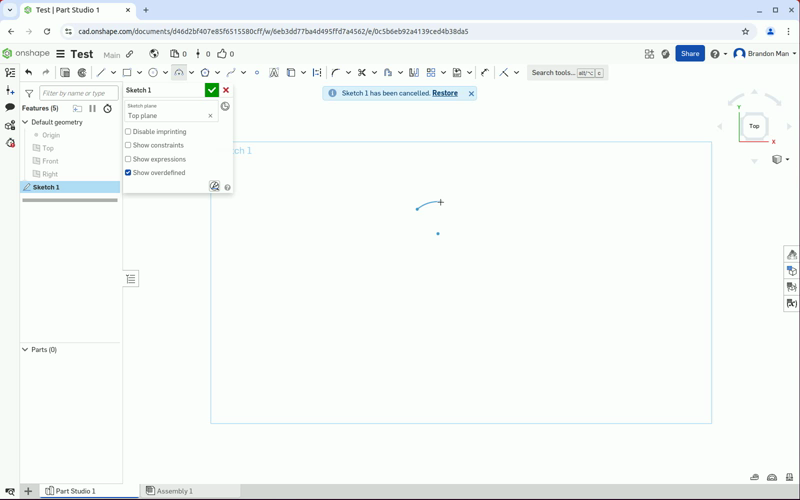
click(440, 201)
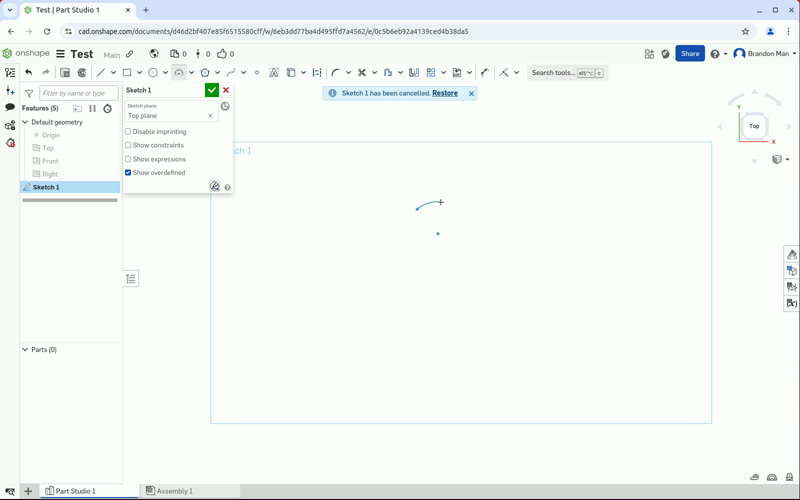
mouse_move(431, 211)
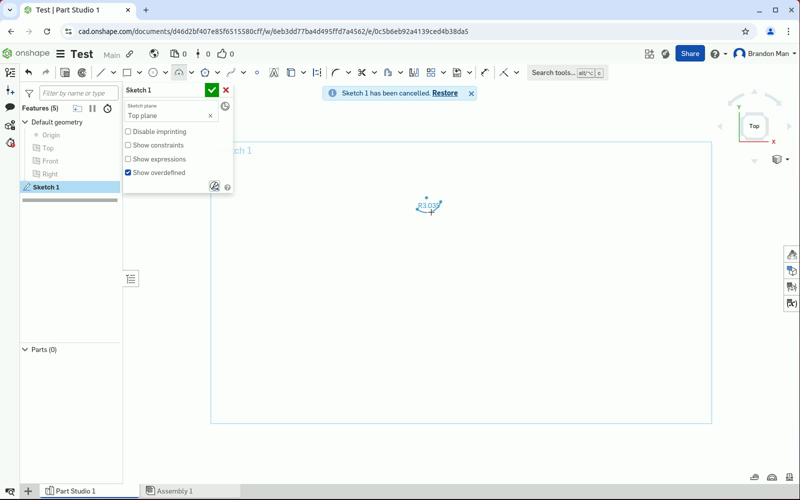
click(431, 211)
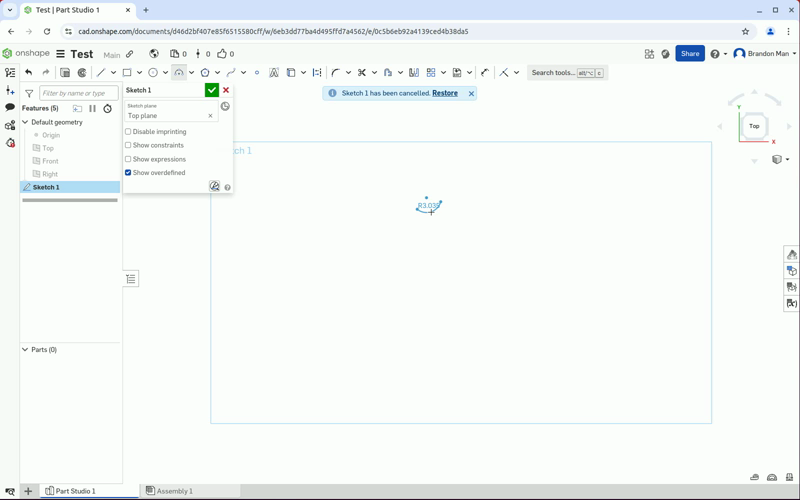
key_up(shift)
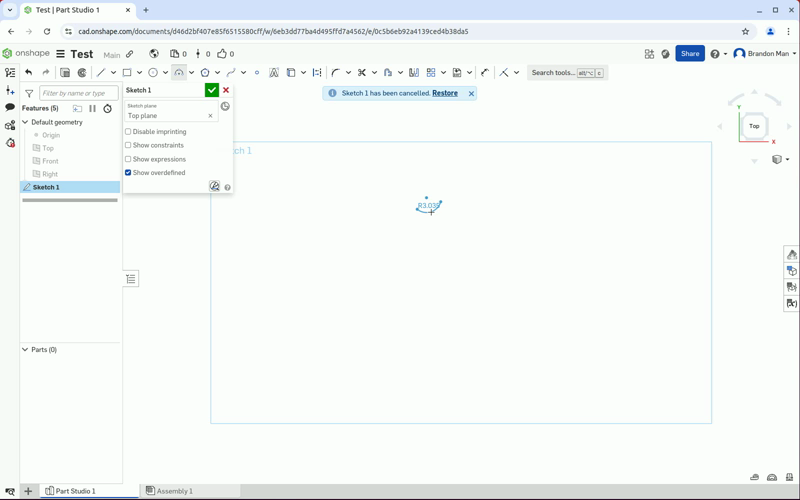
mouse_move(440, 201)
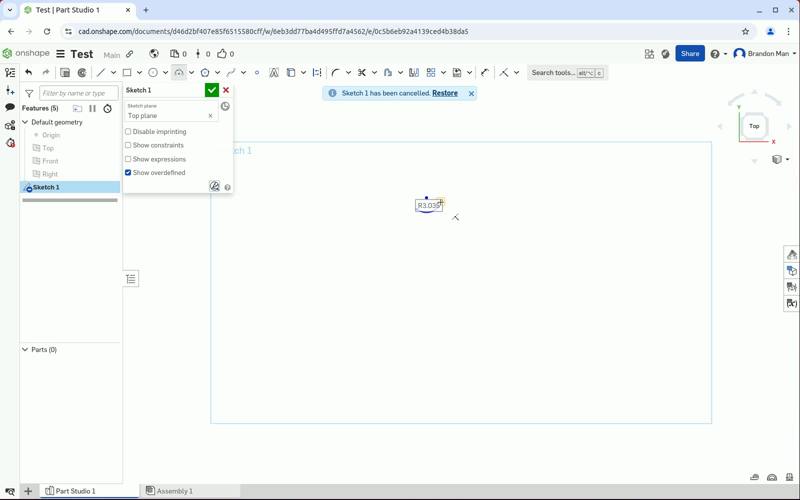
click(440, 201)
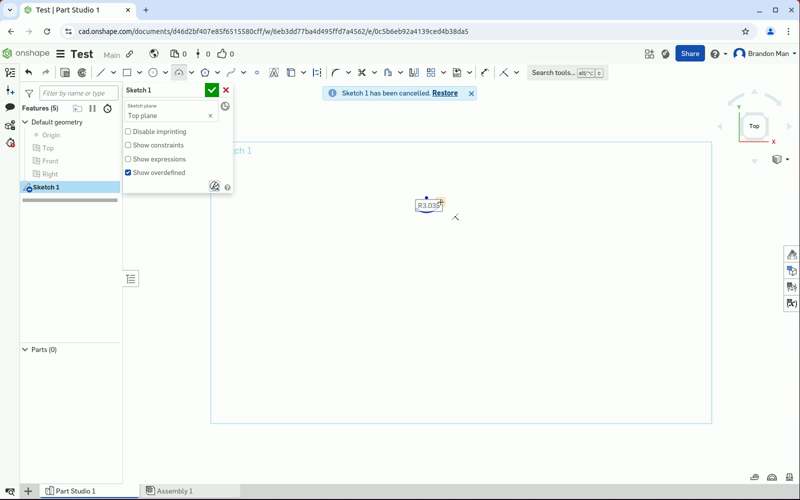
mouse_move(417, 209)
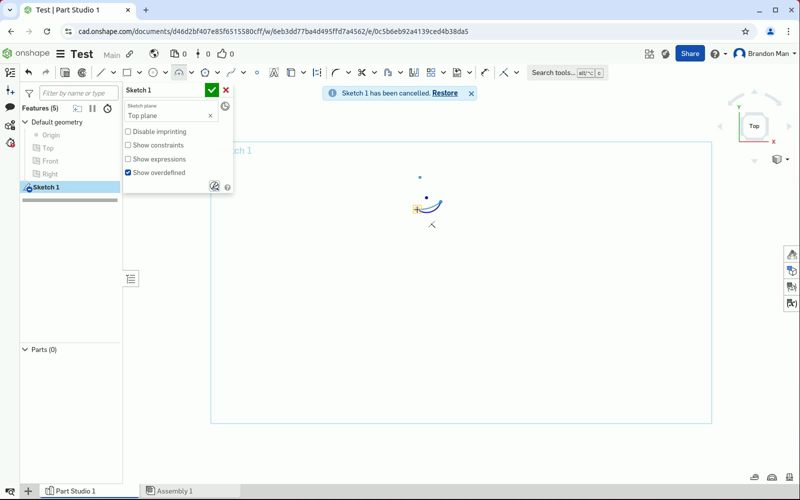
click(417, 209)
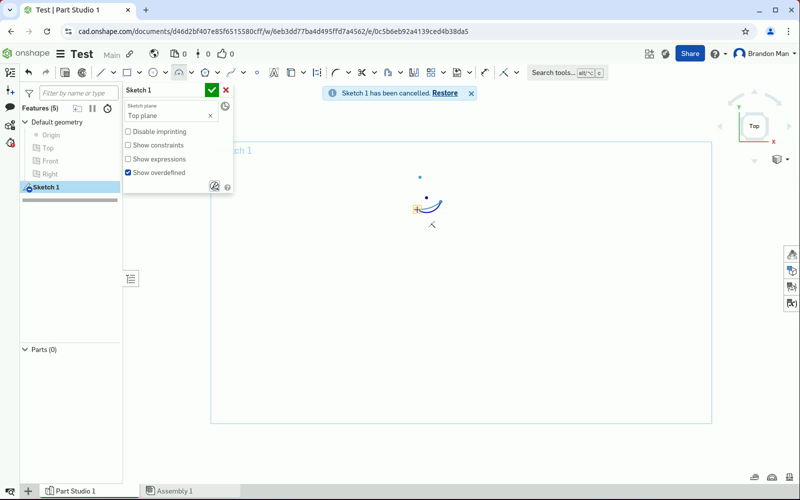
key_down(shift)
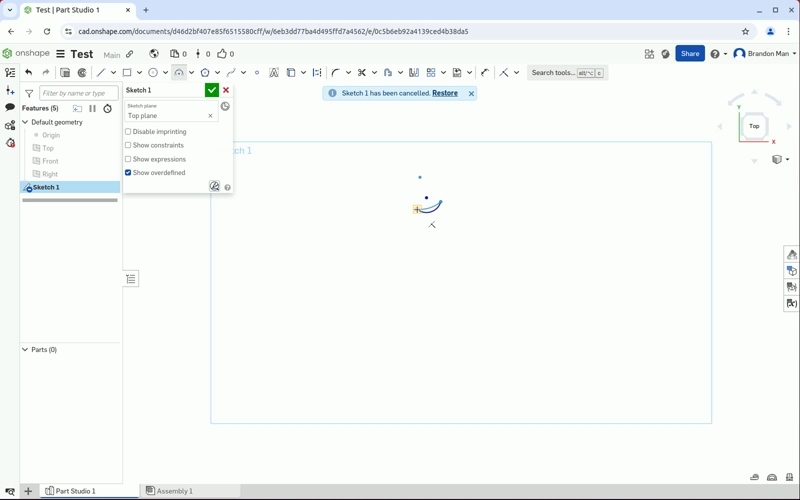
mouse_move(428, 204)
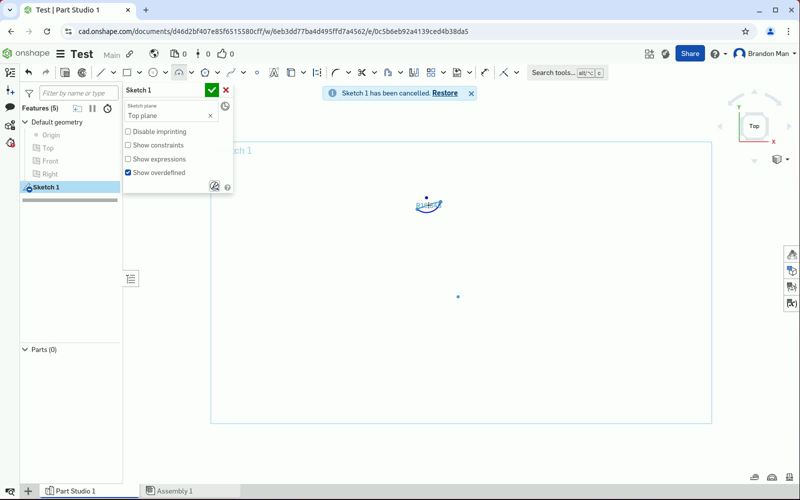
click(428, 204)
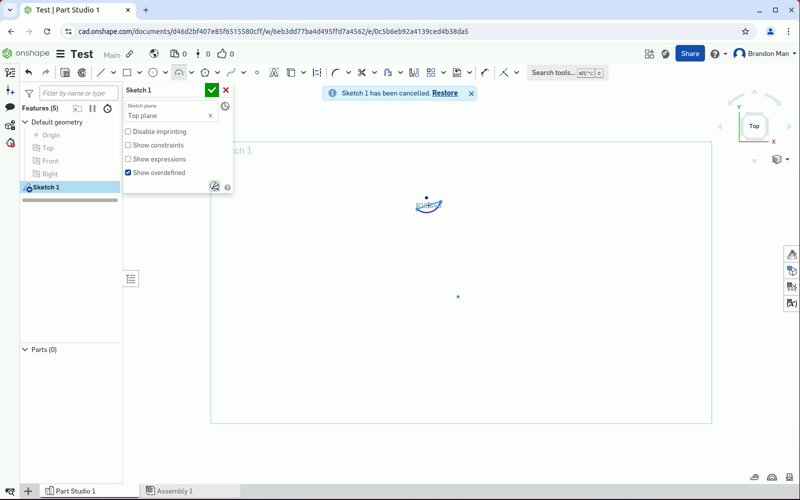
key_up(shift)
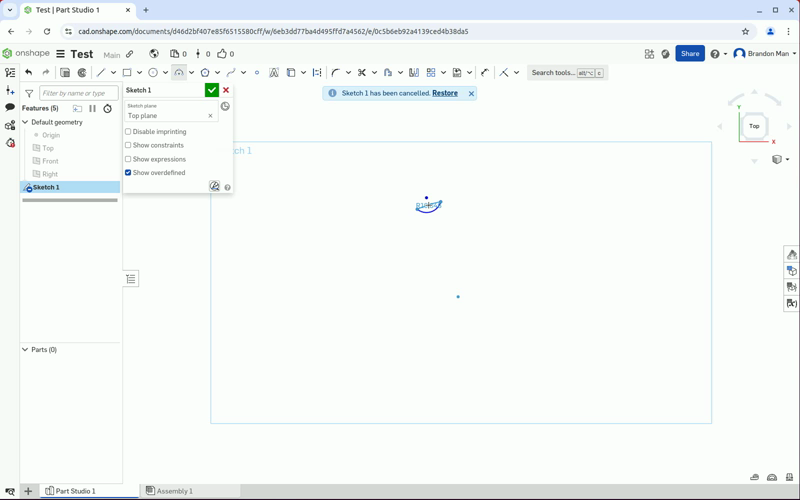
key(esc)
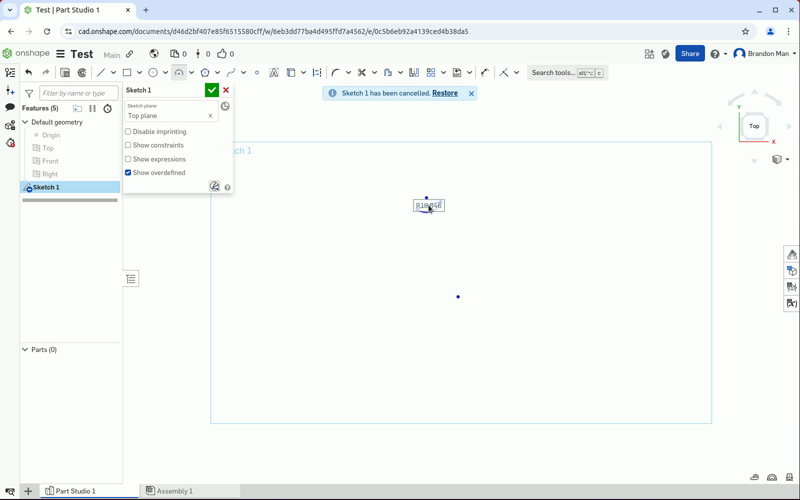
mouse_move(432, 203)
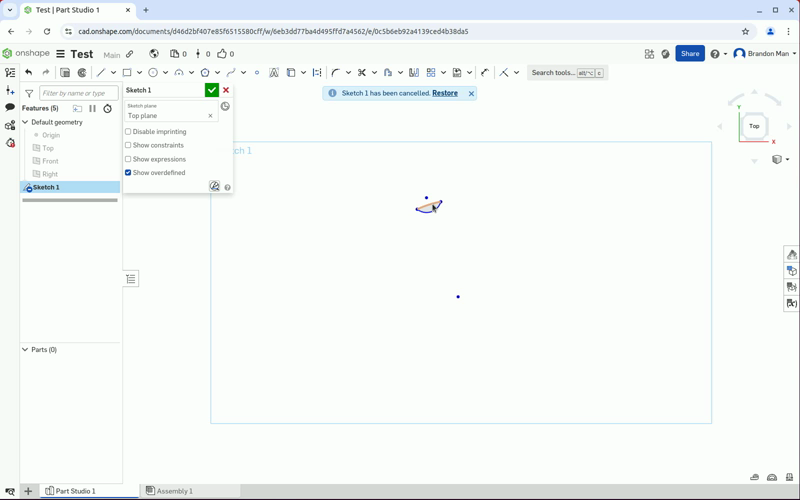
scroll(6)
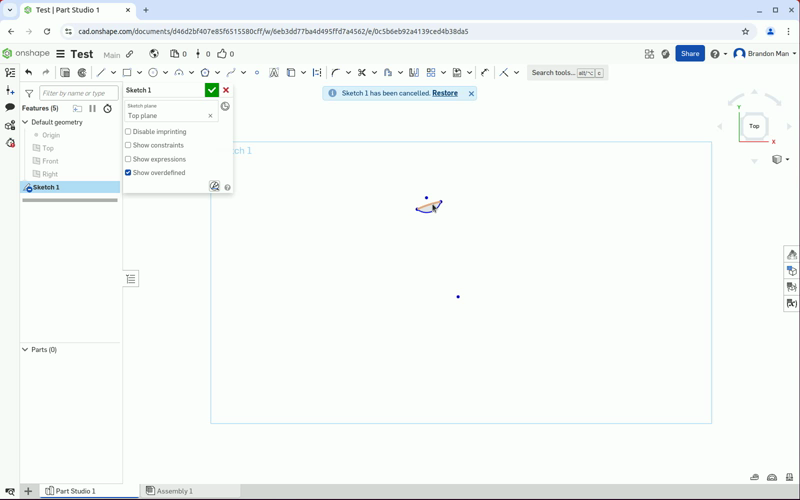
scroll(6)
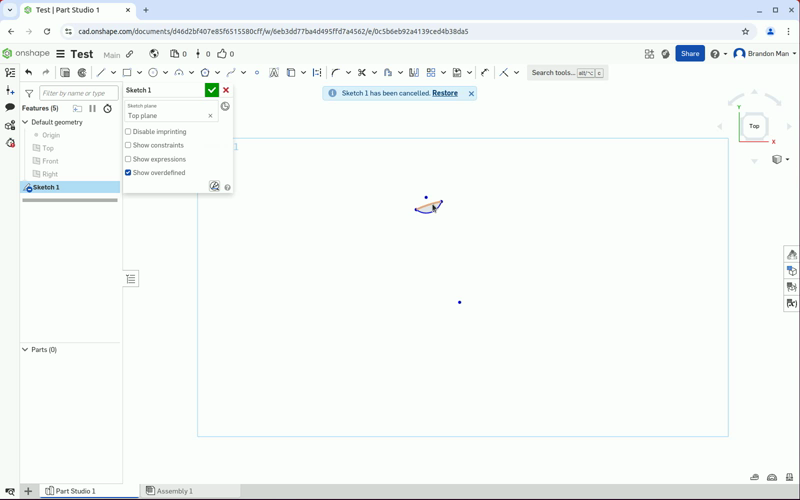
scroll(6)
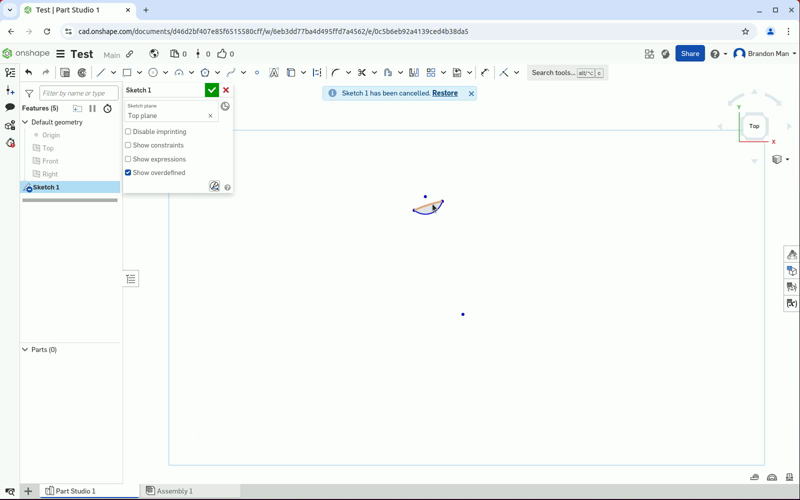
scroll(6)
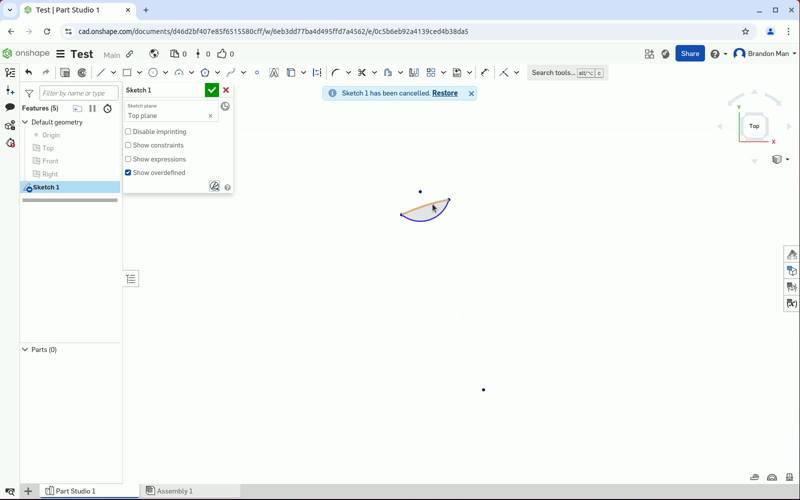
scroll(6)
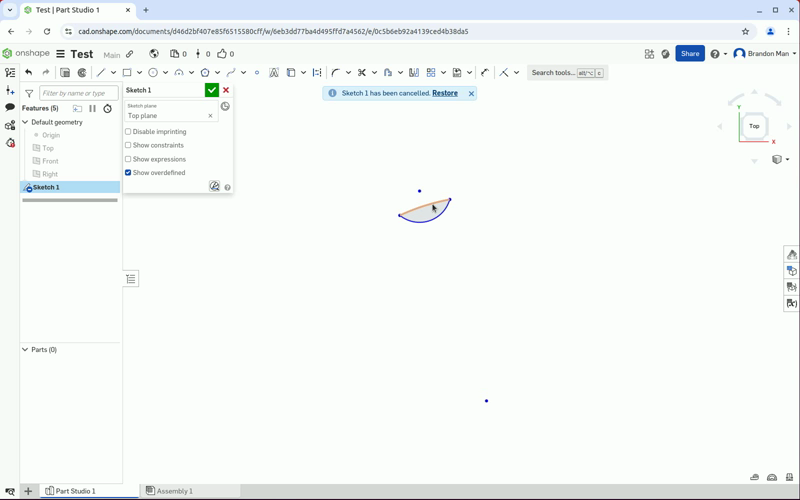
scroll(6)
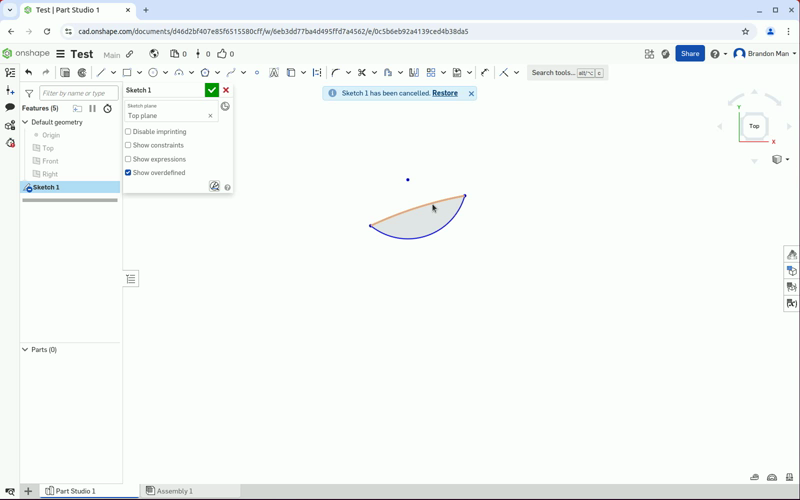
scroll(6)
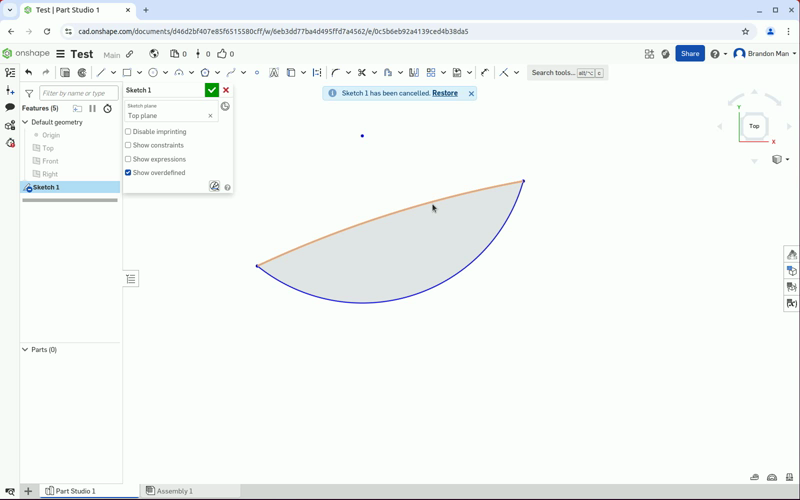
click(432, 203)
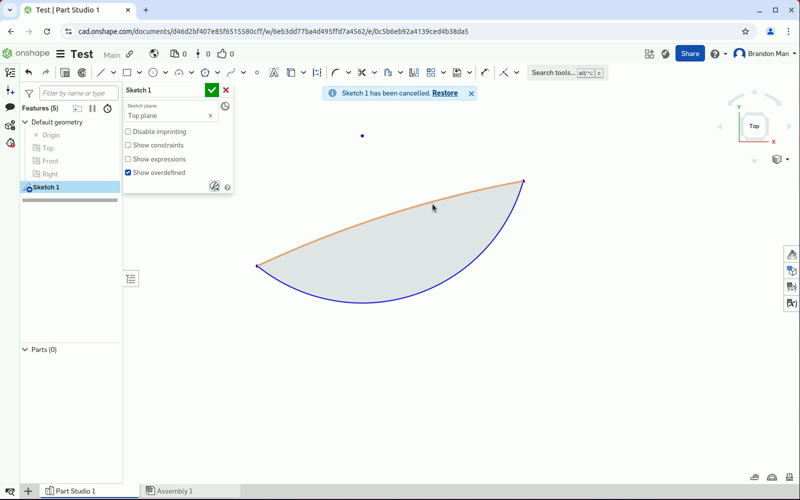
scroll(-6)
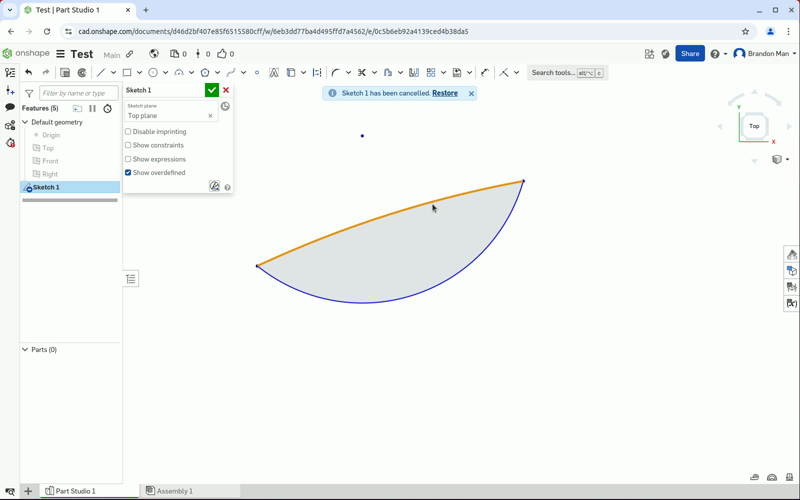
scroll(-6)
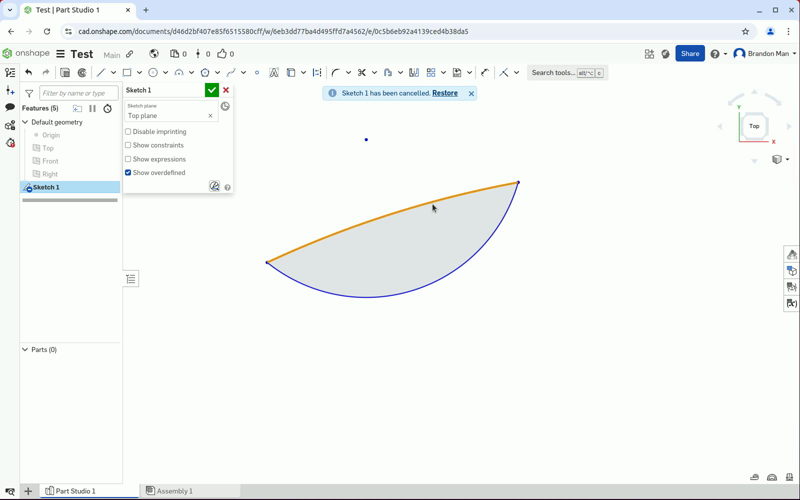
scroll(-6)
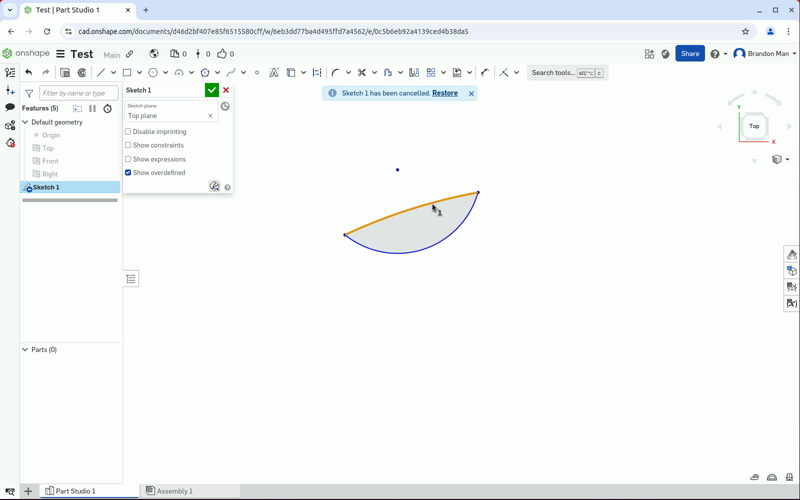
scroll(-6)
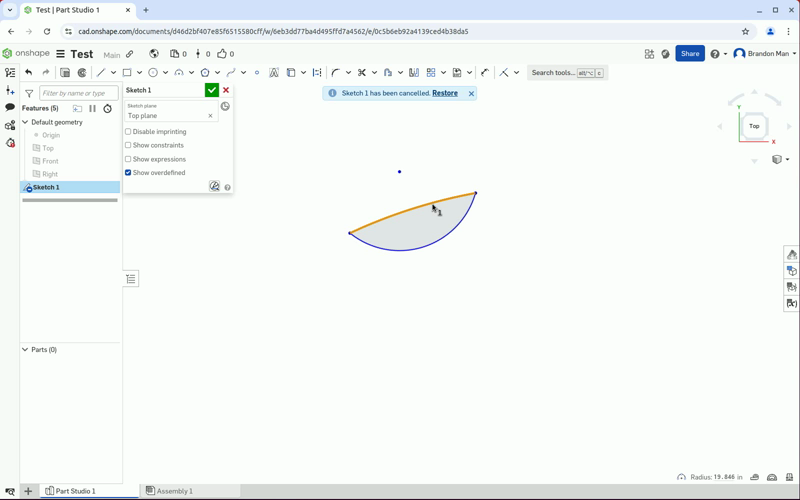
scroll(-6)
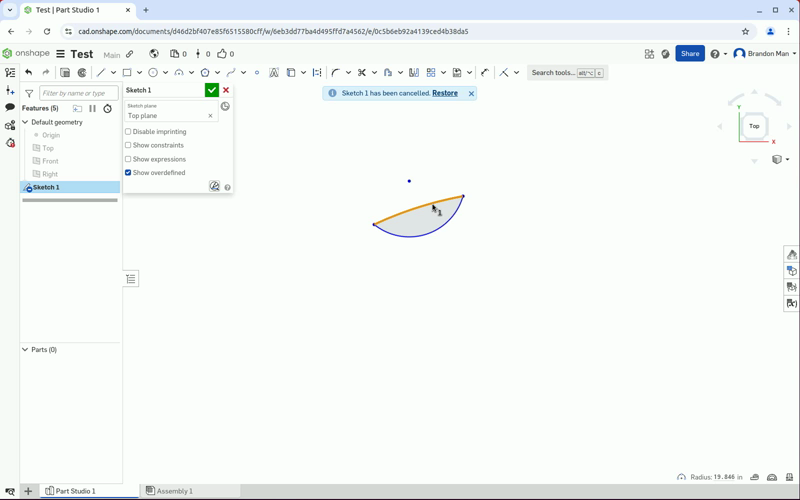
scroll(-6)
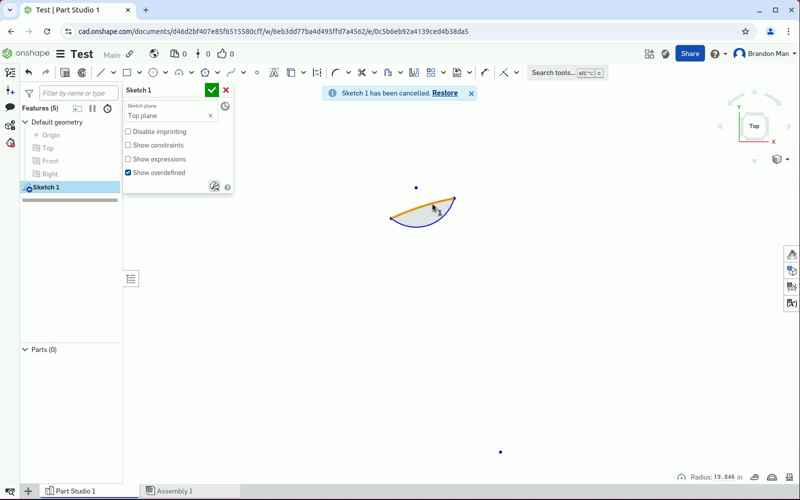
scroll(-6)
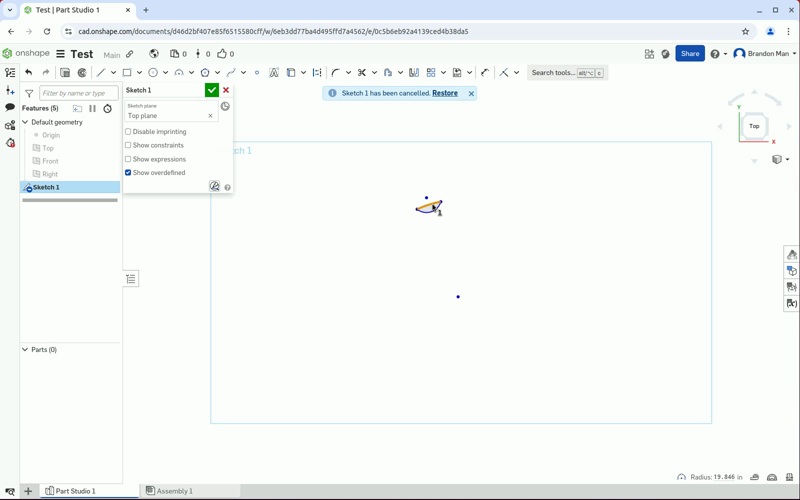
mouse_move(73, 352)
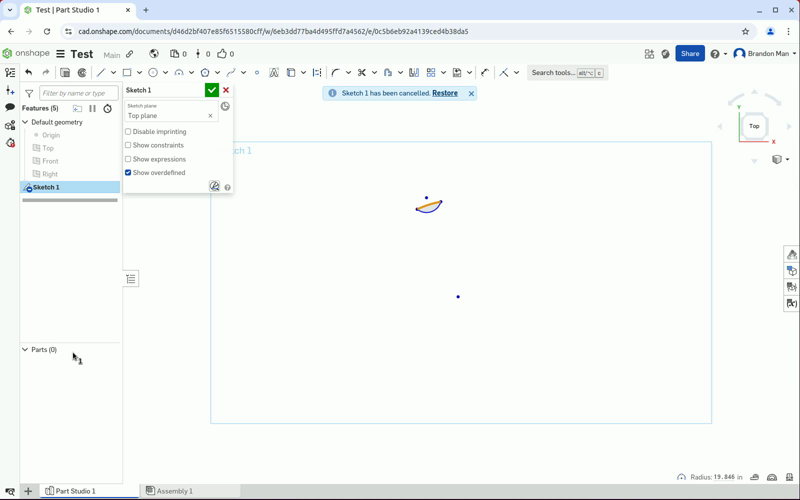
key(shift+y)
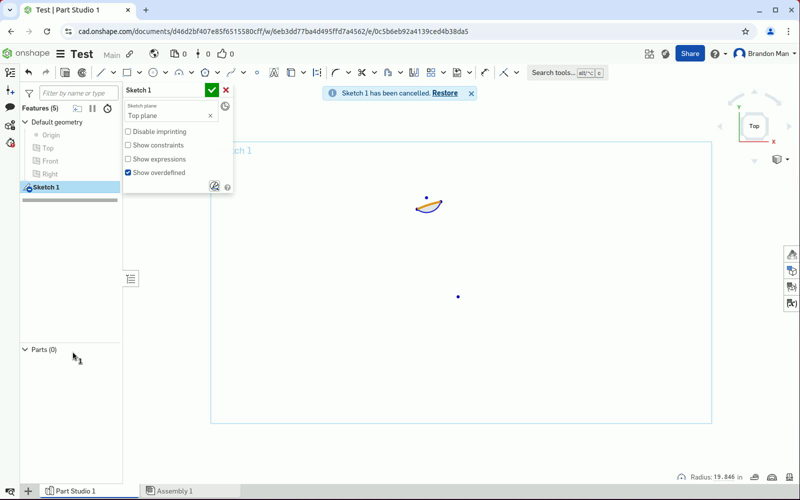
key(shift+e)
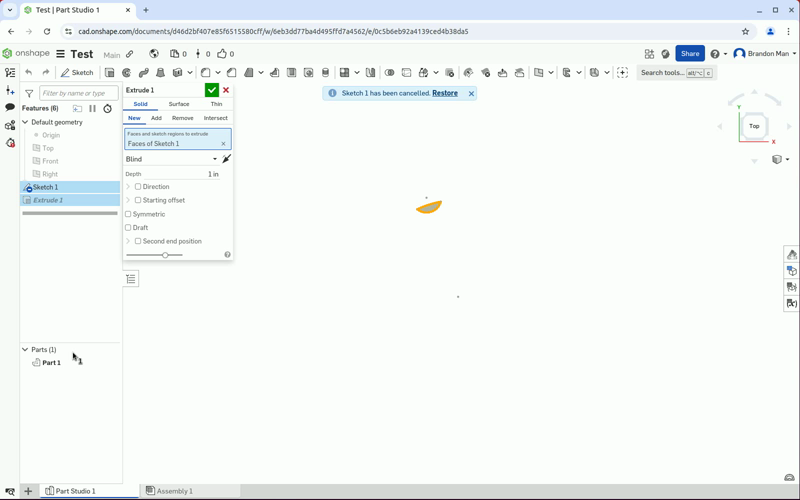
mouse_move(143, 106)
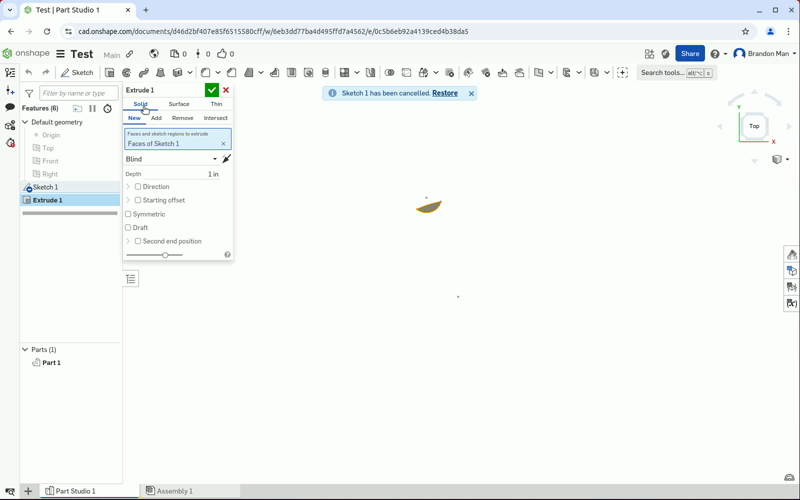
click(143, 106)
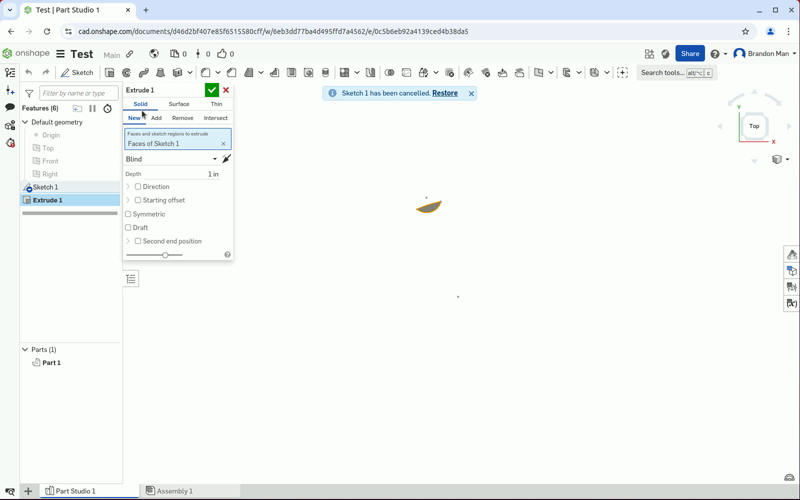
mouse_move(137, 120)
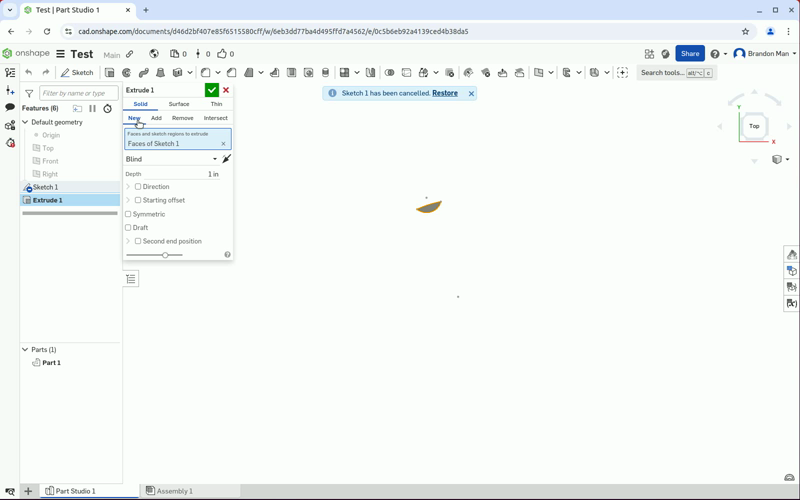
click(137, 120)
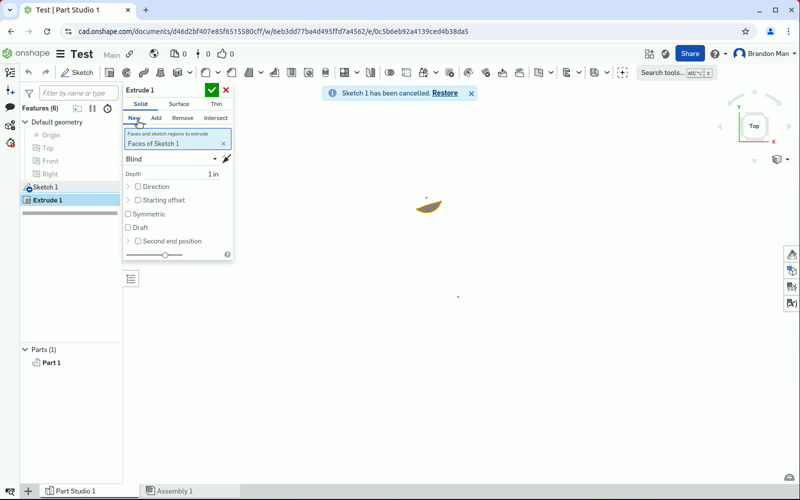
key(tab, 4)
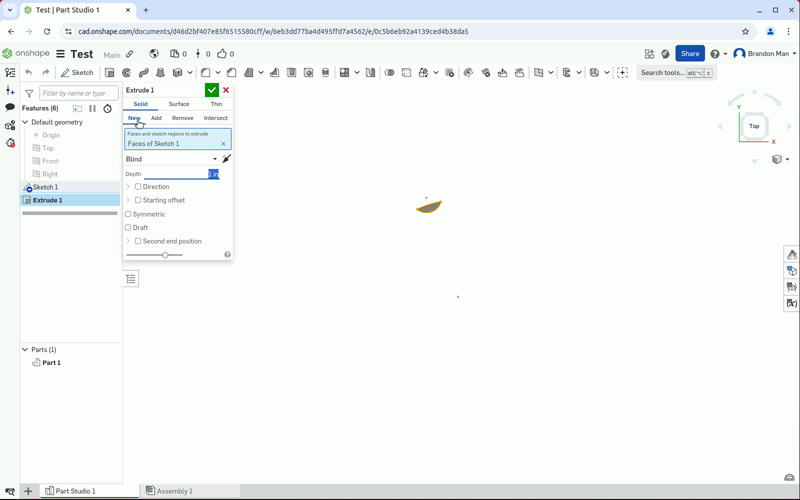
text(23.108)
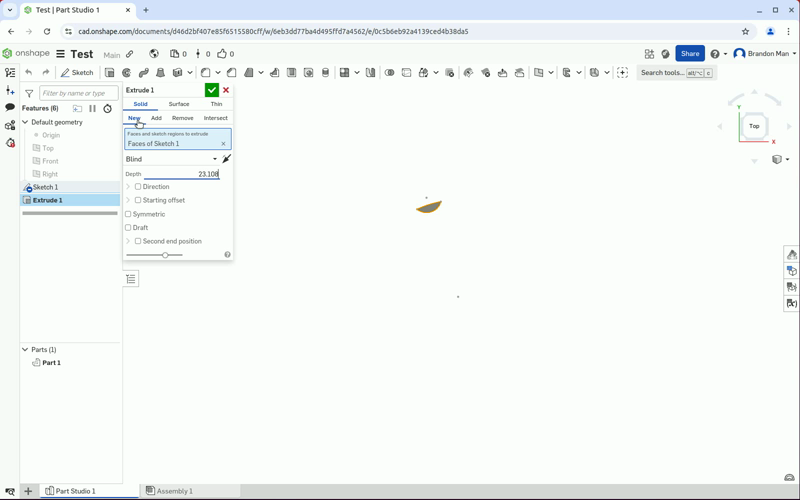
key(enter)
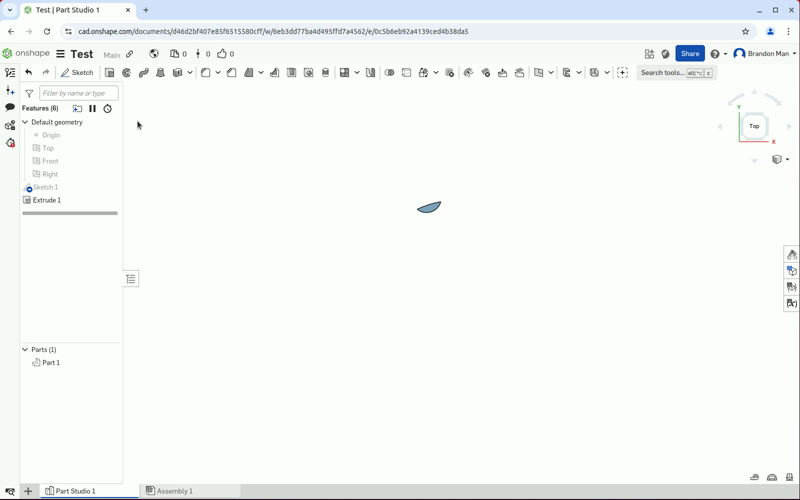
key(shift+h)
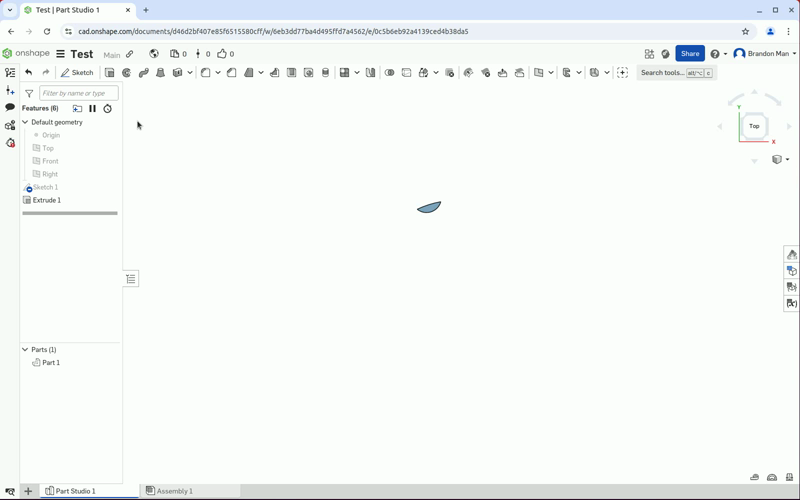
key(shift+h)
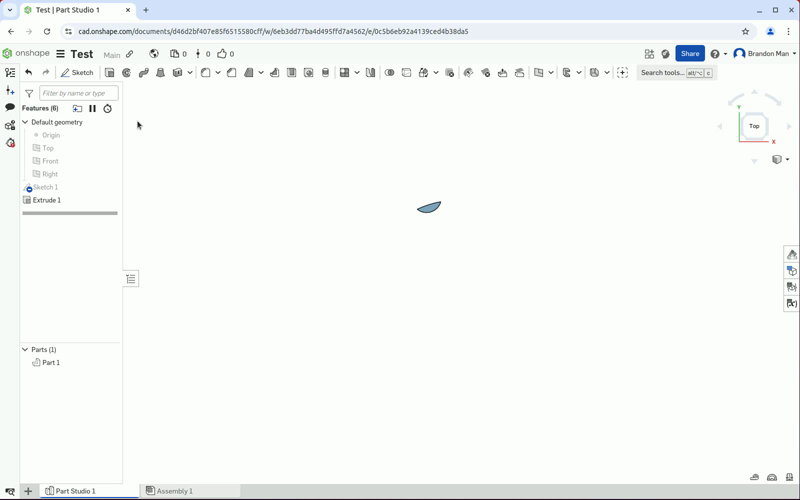
mouse_move(73, 189)
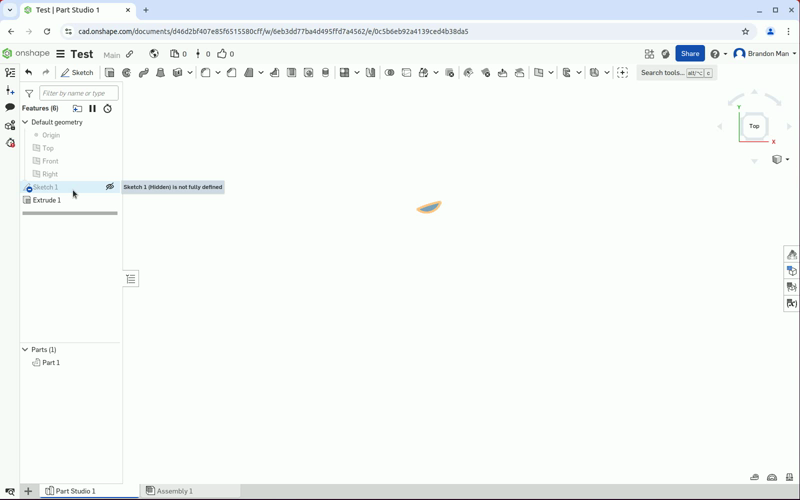
click(73, 189)
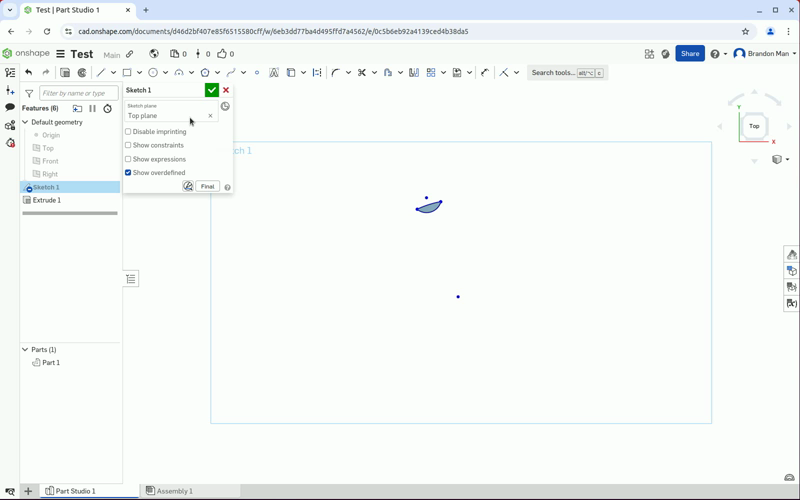
mouse_move(229, 92)
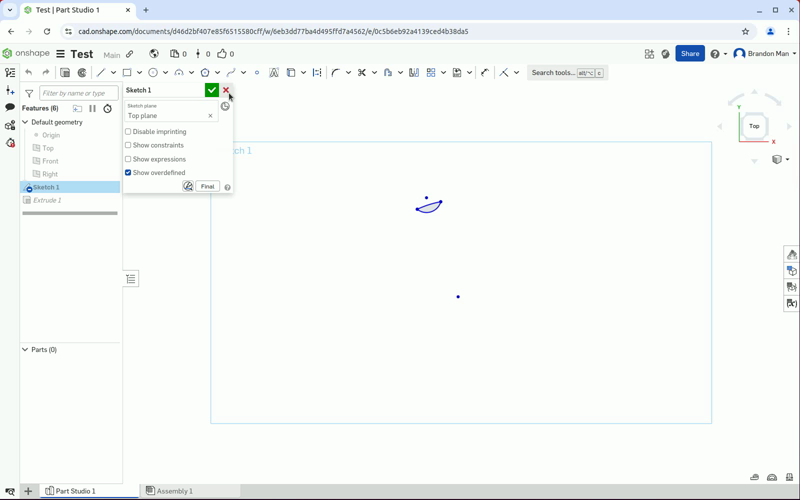
click(229, 92)
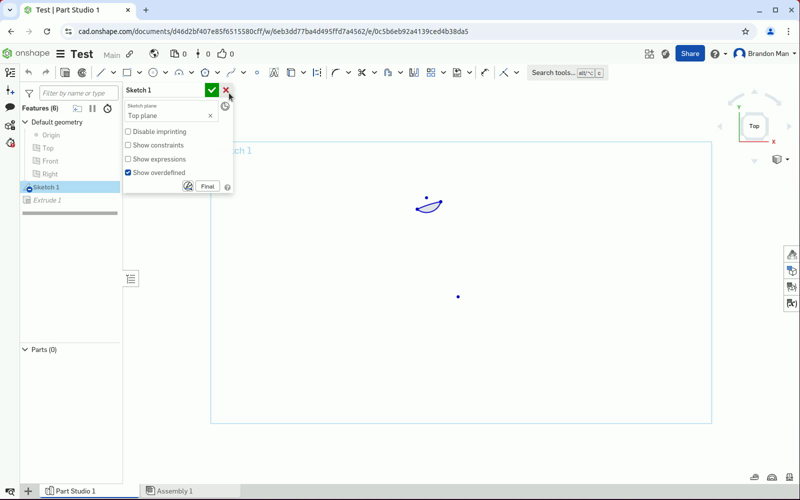
key(shift+s)
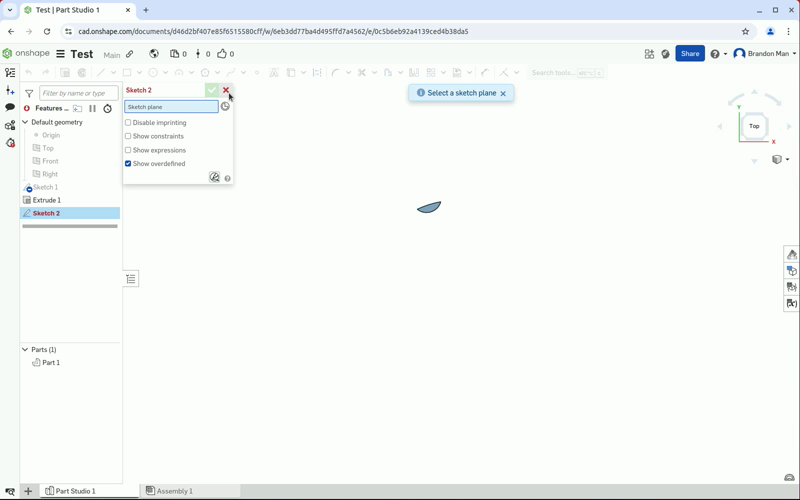
mouse_move(73, 150)
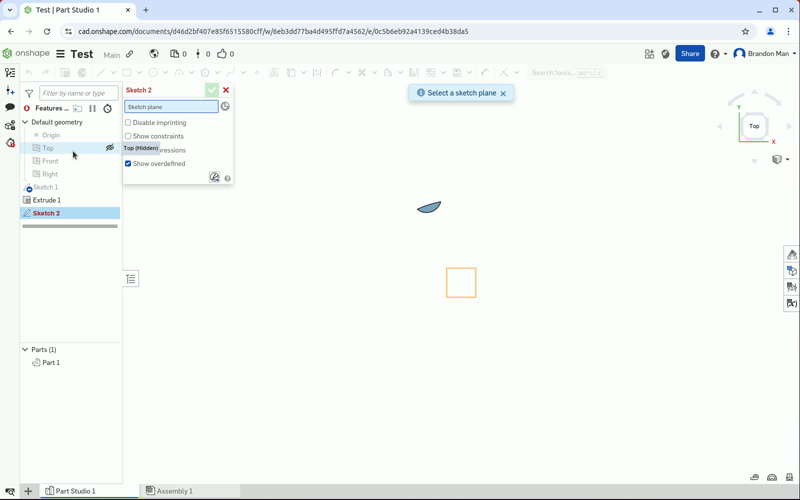
click(73, 150)
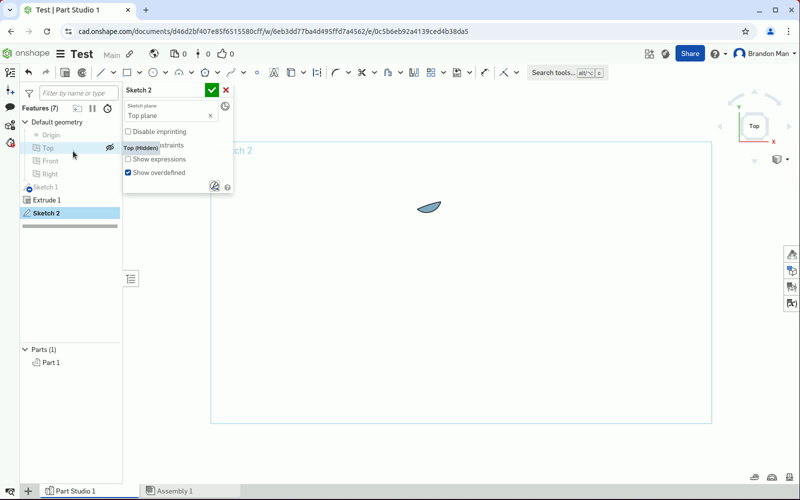
mouse_move(73, 352)
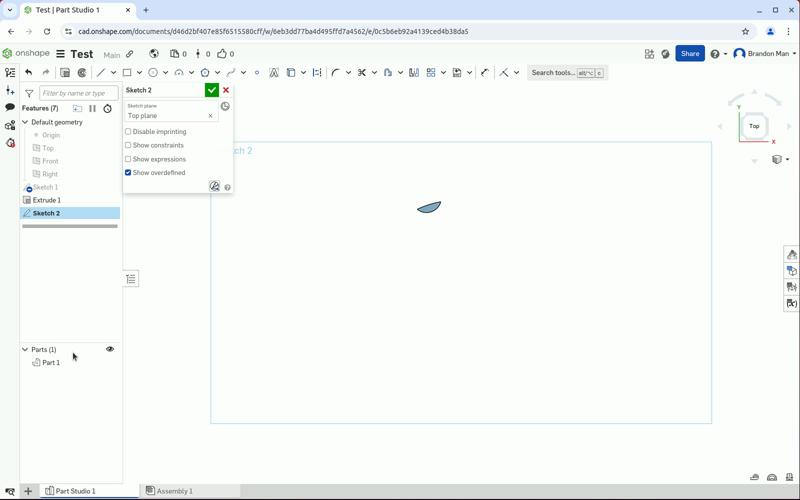
key(y)
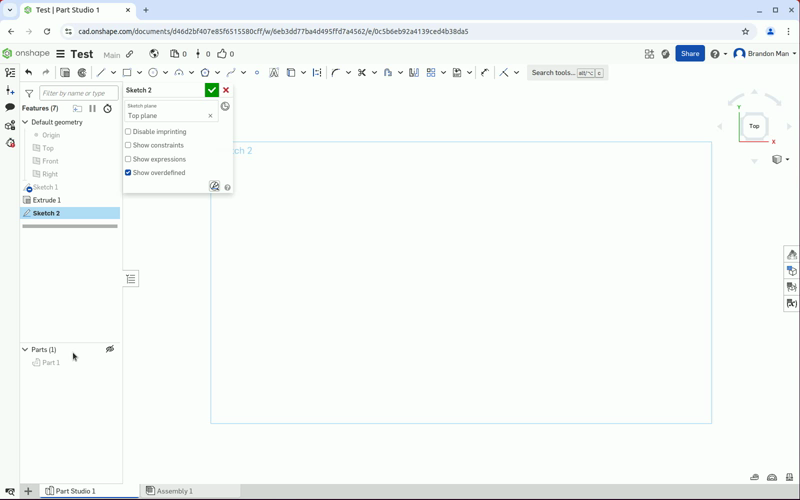
key(a)
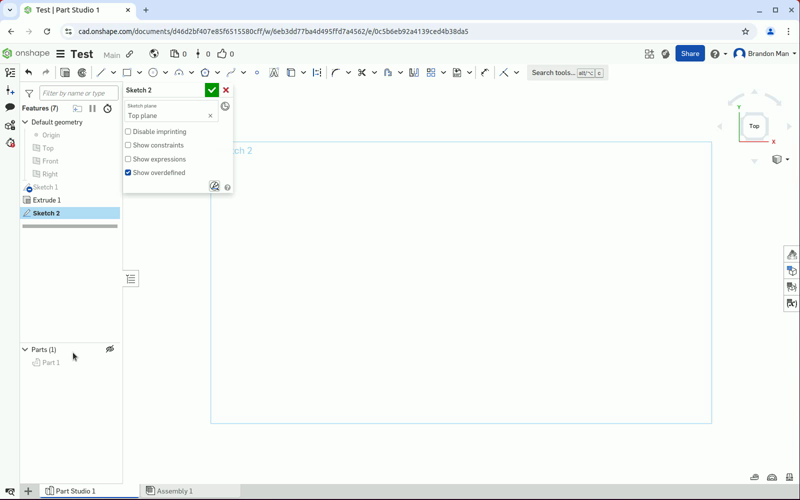
key_down(shift)
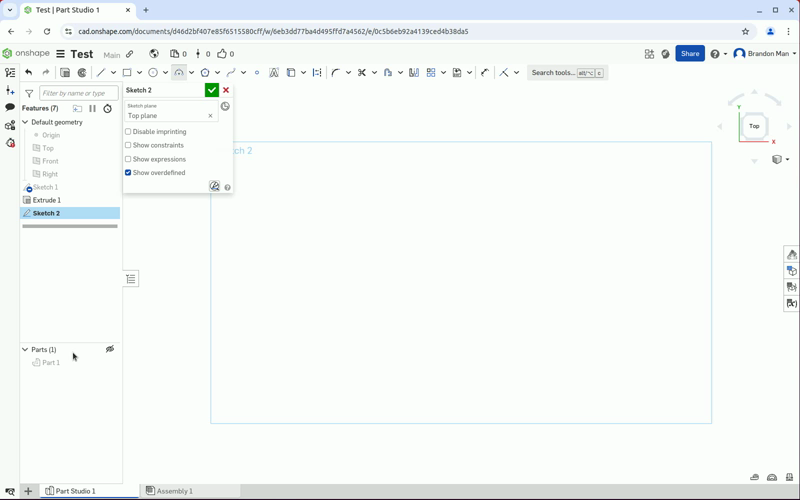
mouse_move(379, 245)
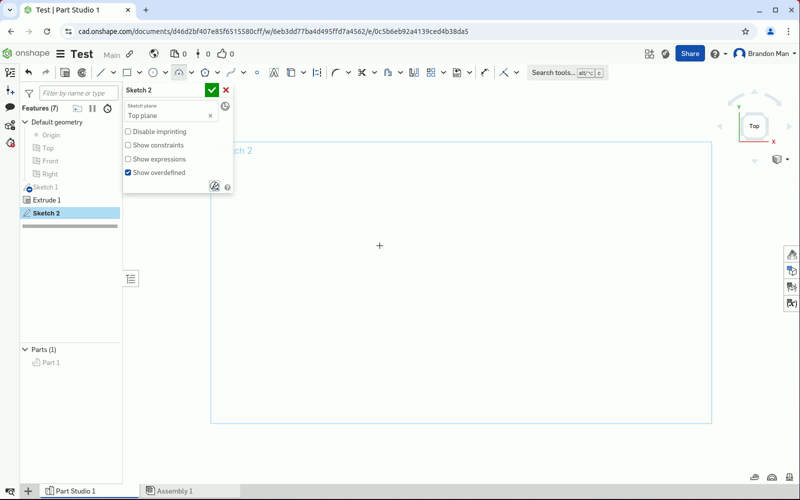
click(379, 245)
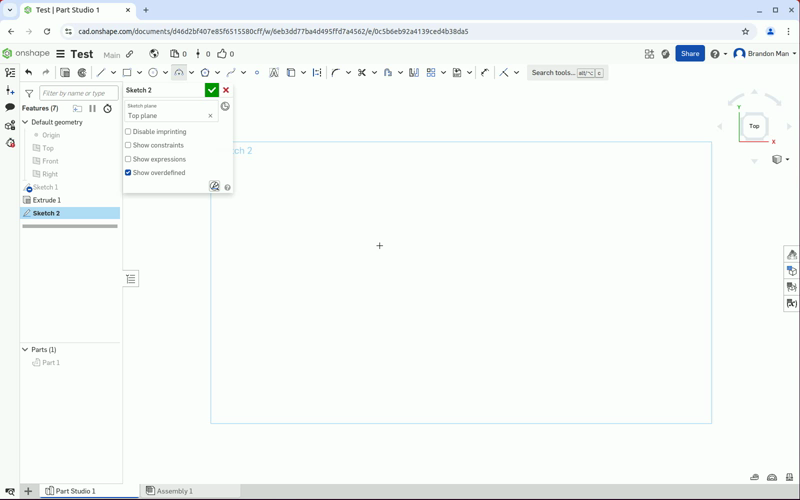
key_up(shift)
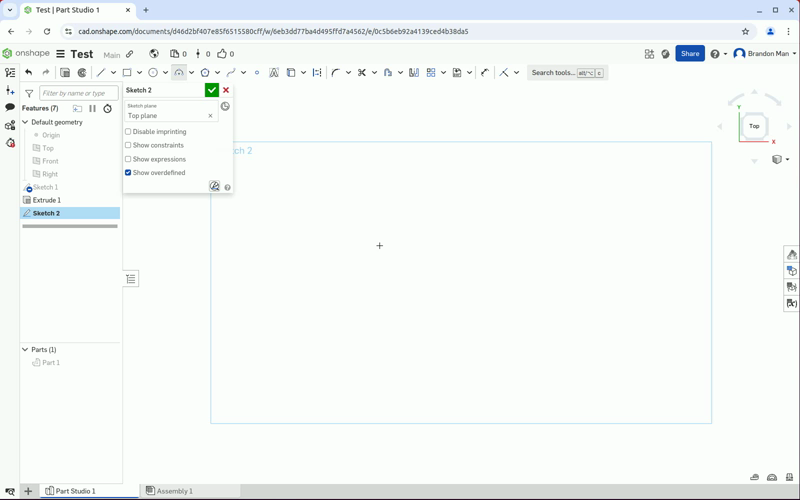
key_down(shift)
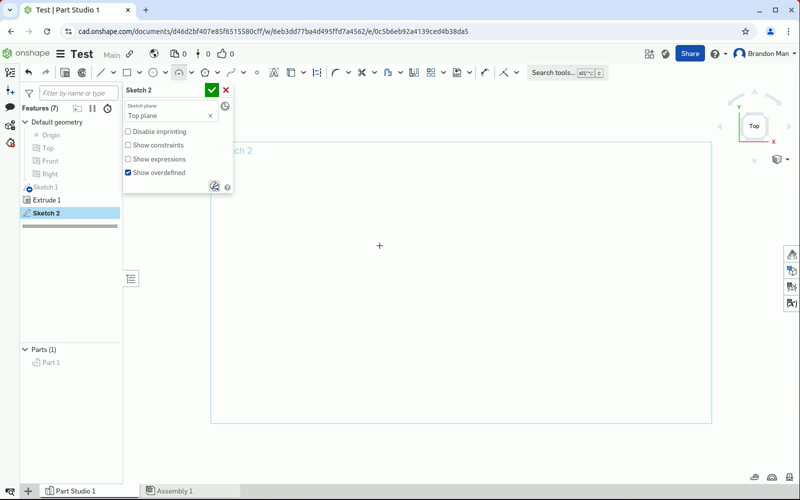
mouse_move(394, 225)
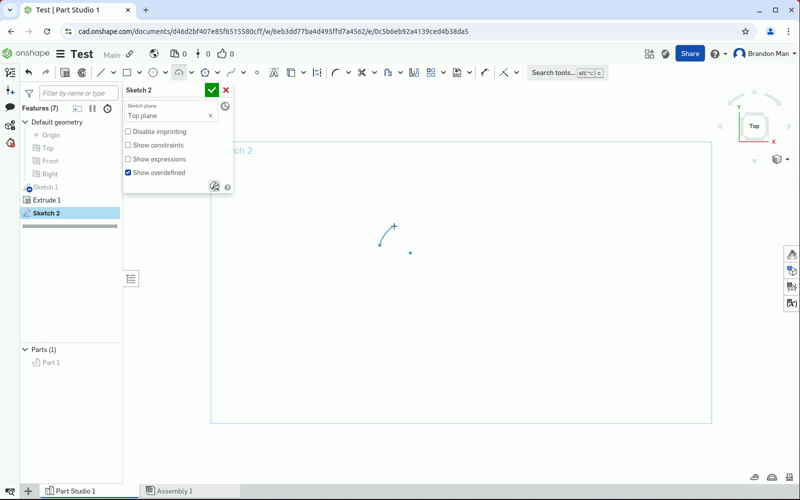
click(394, 225)
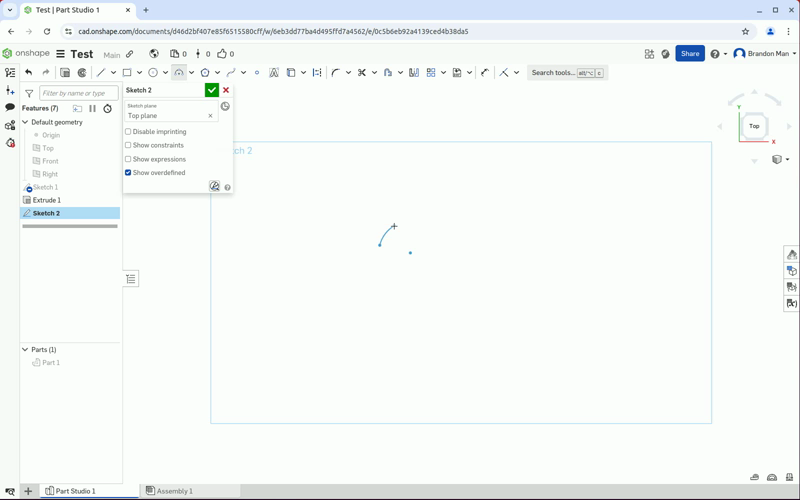
mouse_move(392, 239)
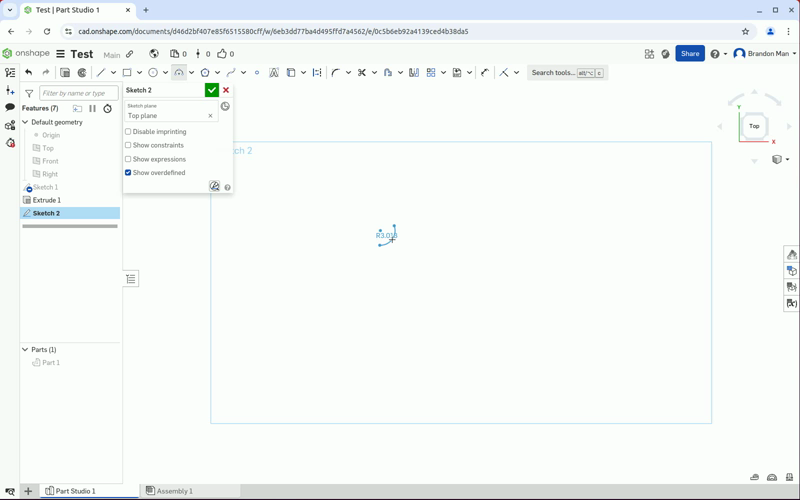
click(392, 239)
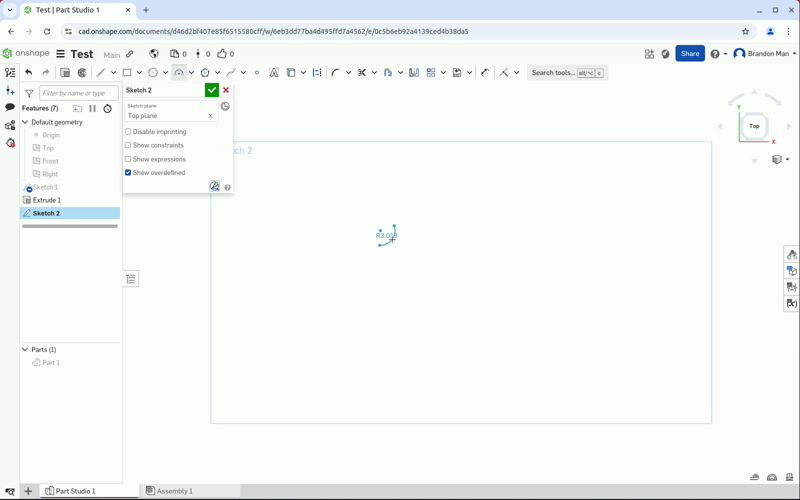
key_up(shift)
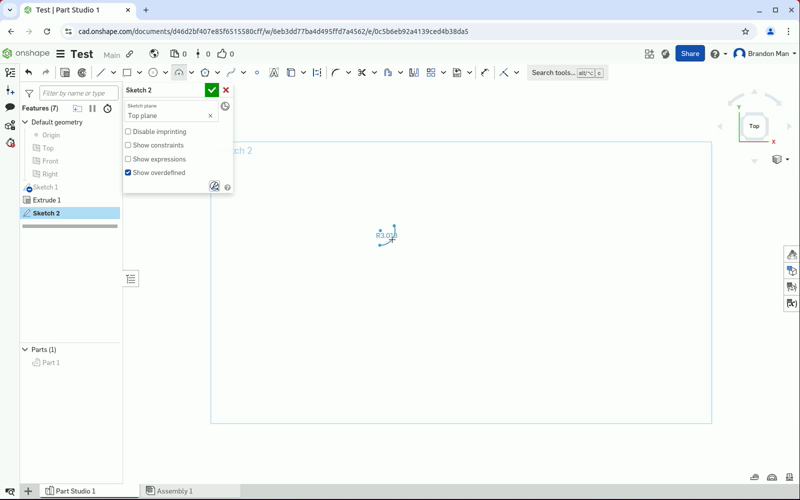
mouse_move(394, 225)
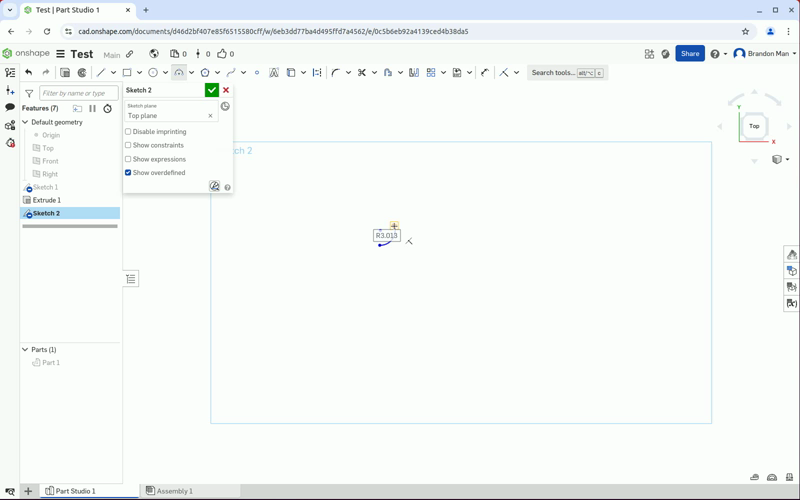
click(394, 225)
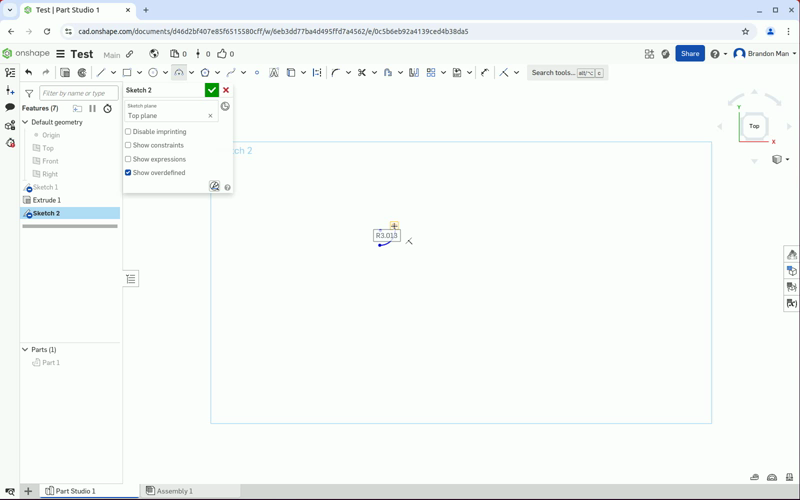
mouse_move(379, 245)
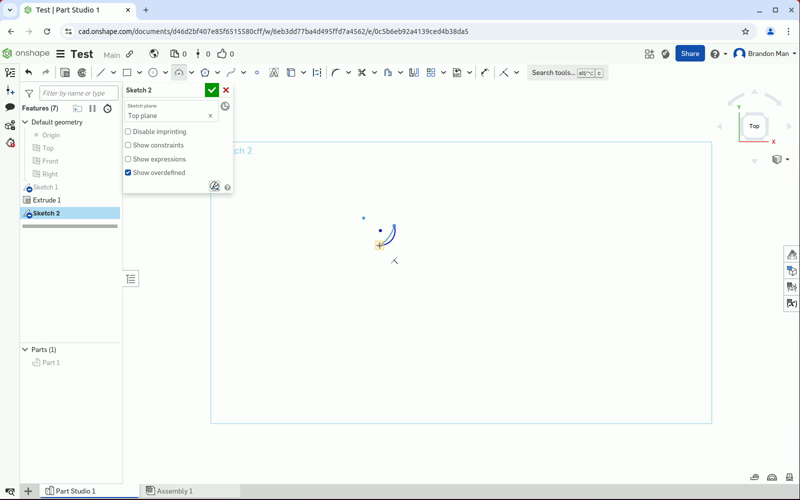
click(379, 245)
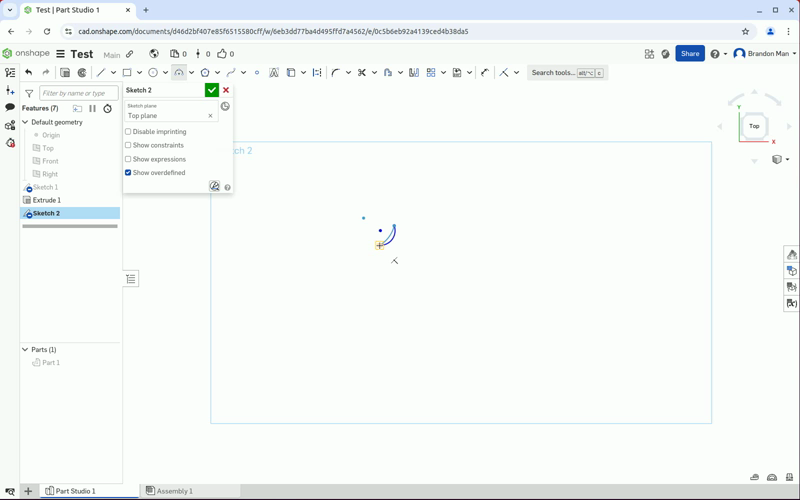
key_down(shift)
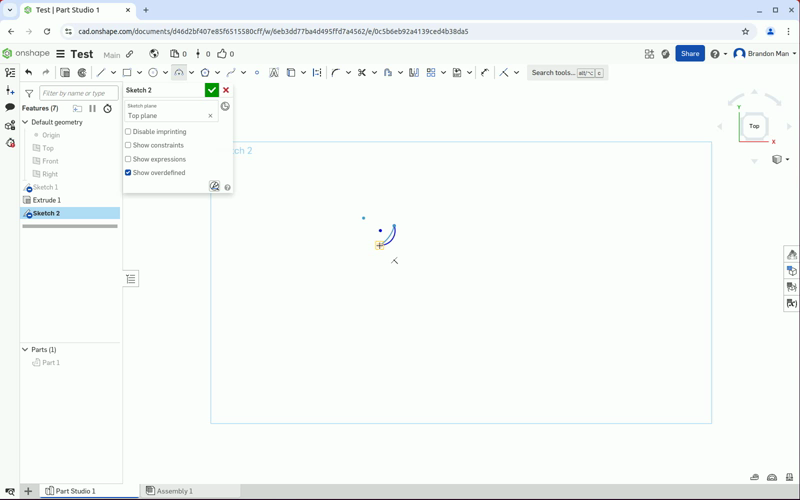
mouse_move(386, 235)
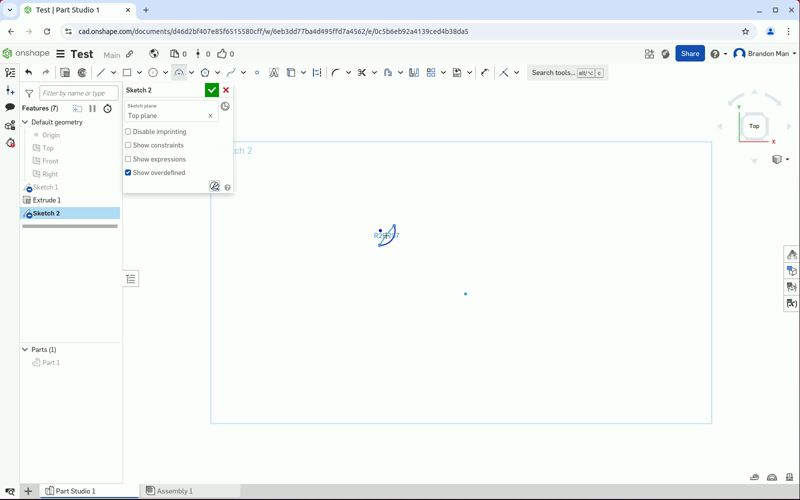
click(386, 235)
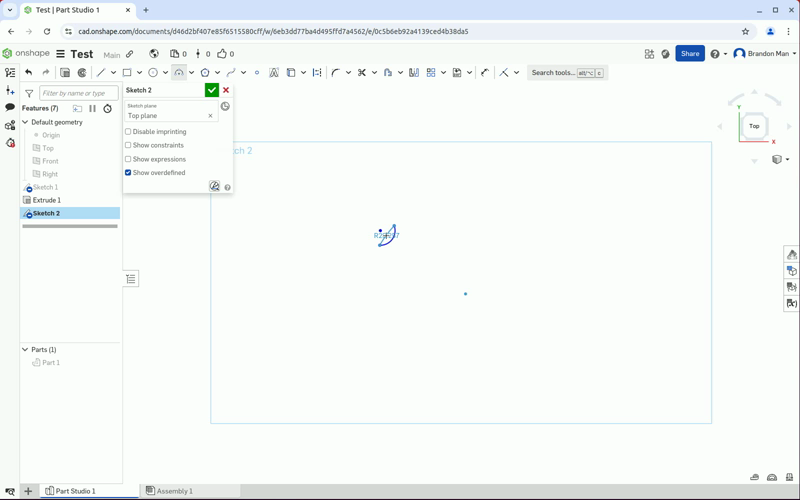
key_up(shift)
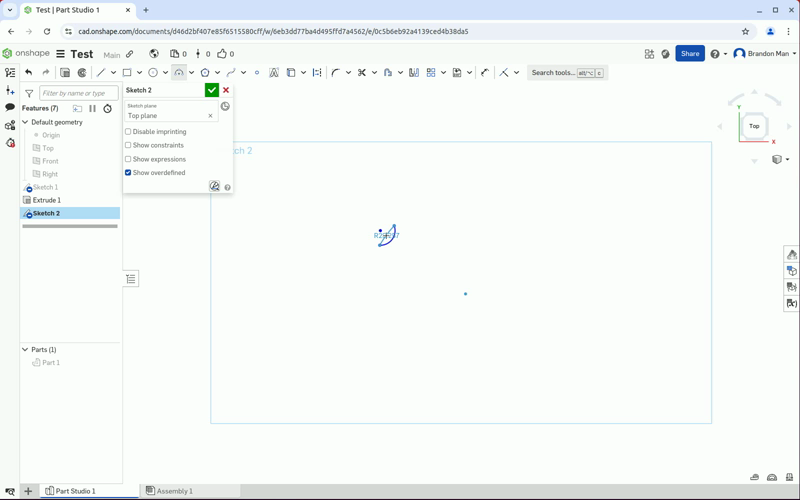
key(esc)
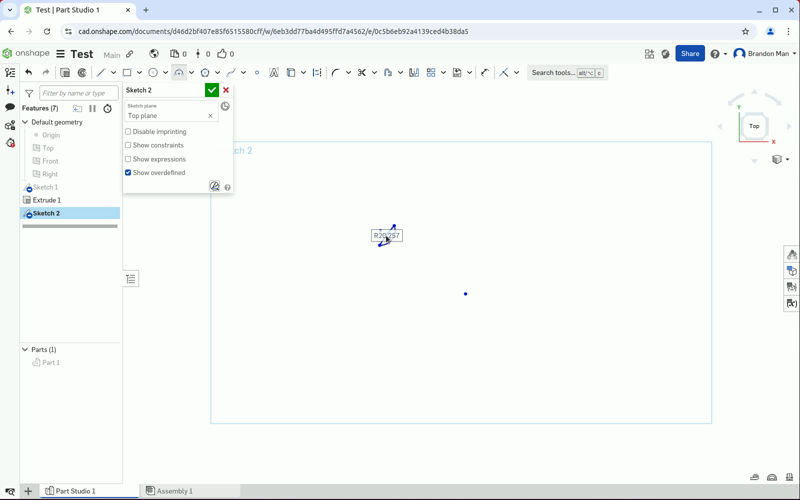
mouse_move(385, 238)
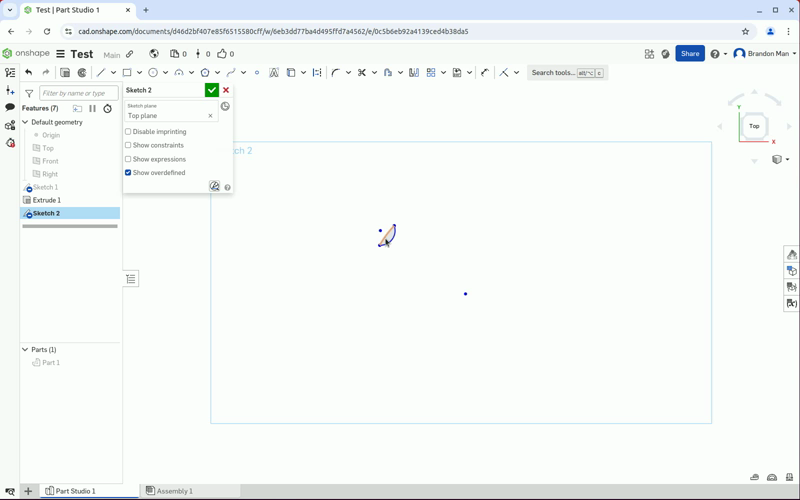
scroll(6)
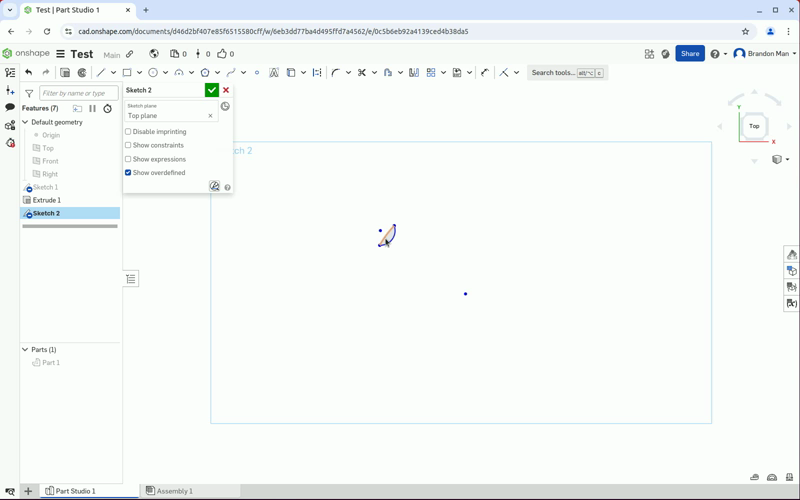
scroll(6)
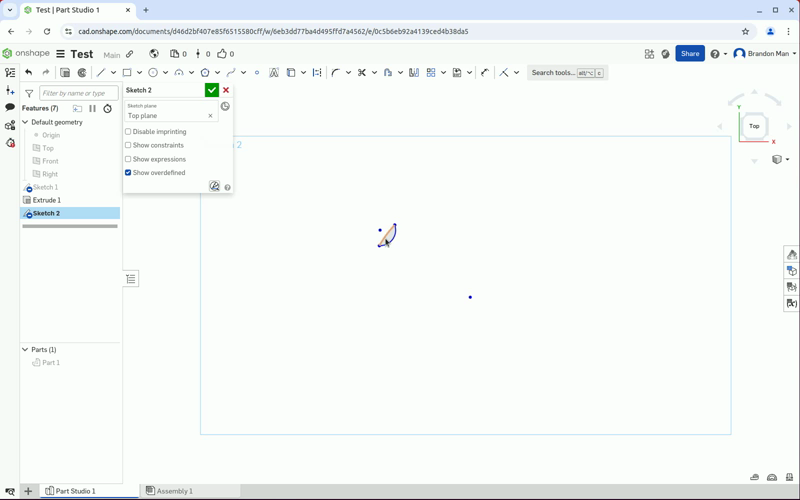
scroll(6)
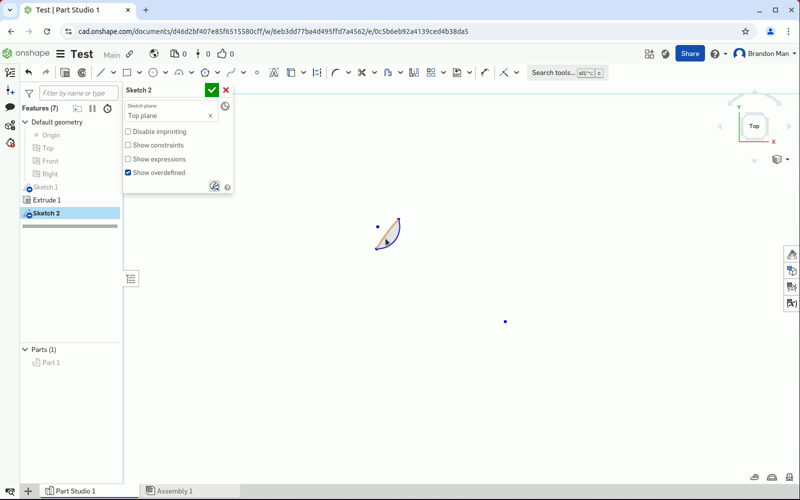
scroll(6)
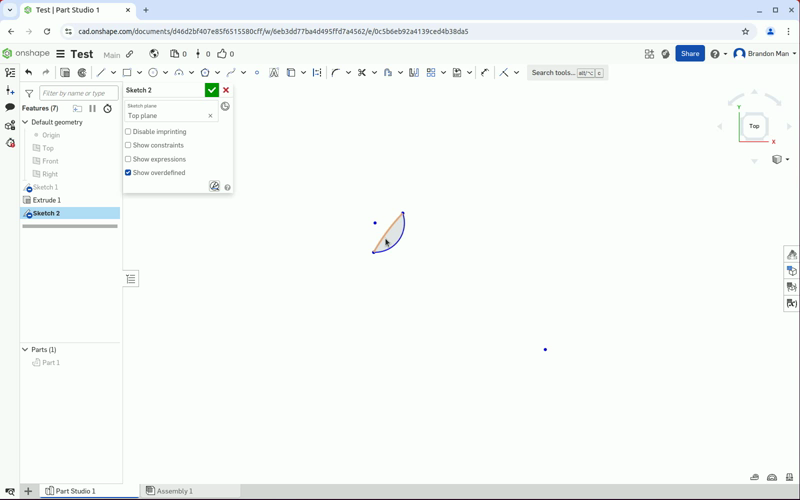
scroll(6)
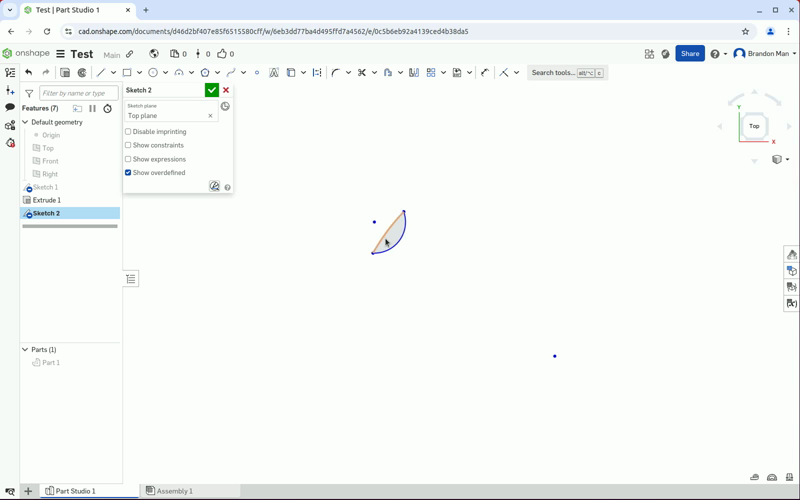
scroll(6)
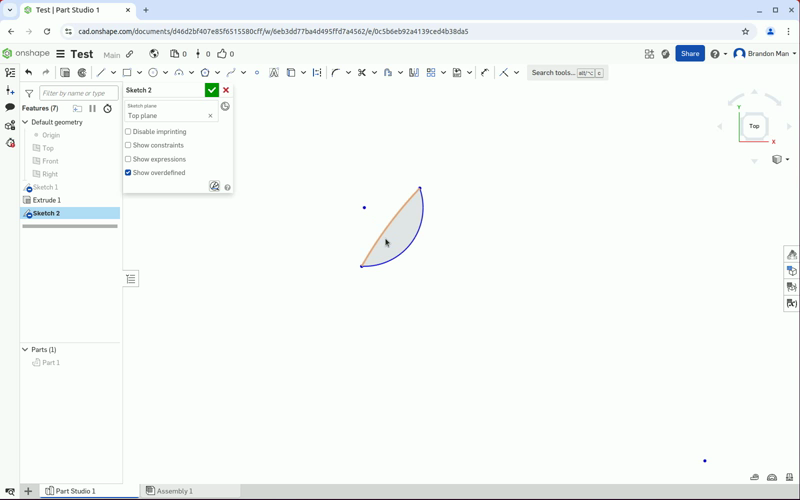
scroll(6)
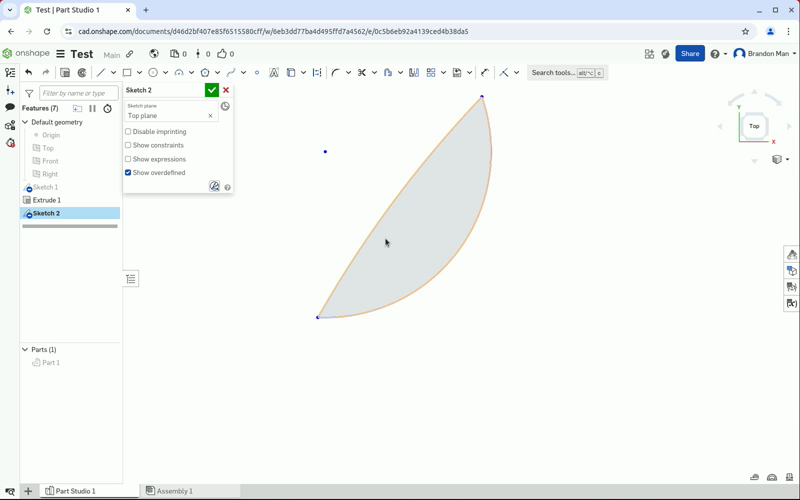
click(385, 238)
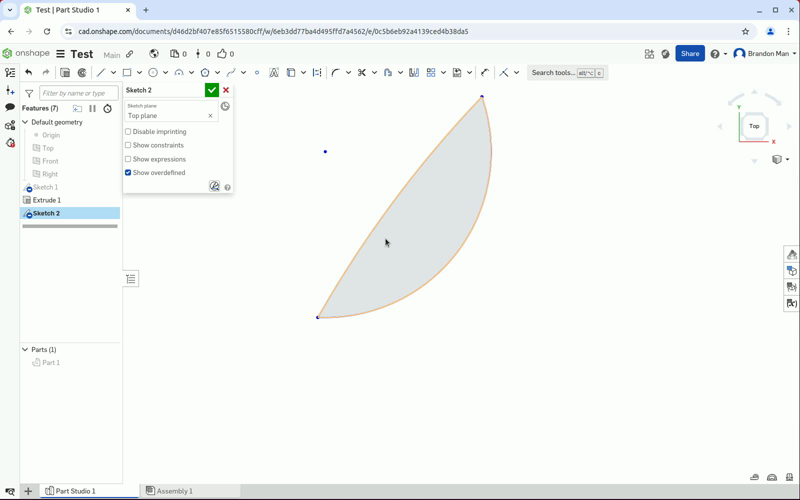
scroll(-6)
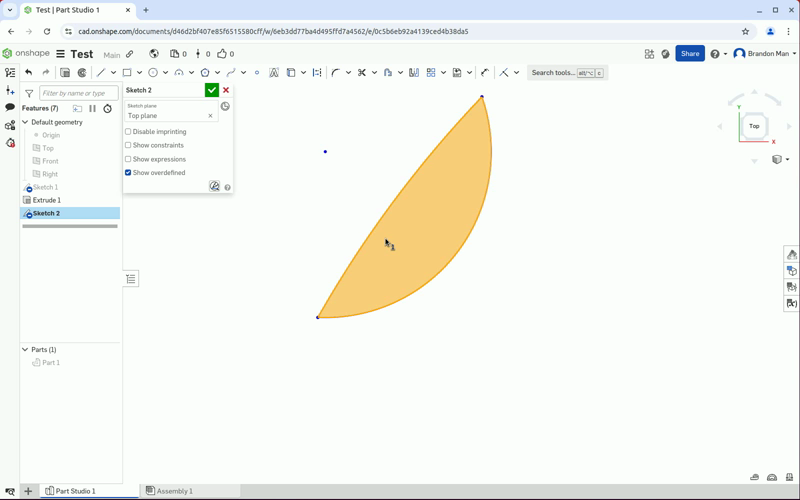
scroll(-6)
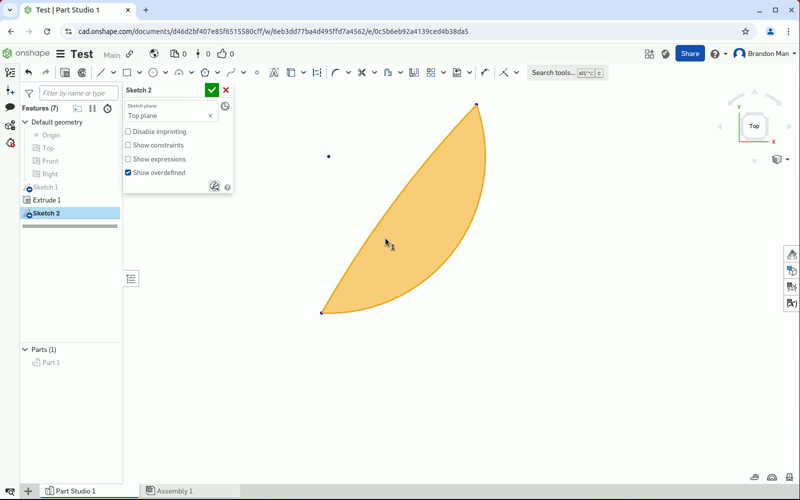
scroll(-6)
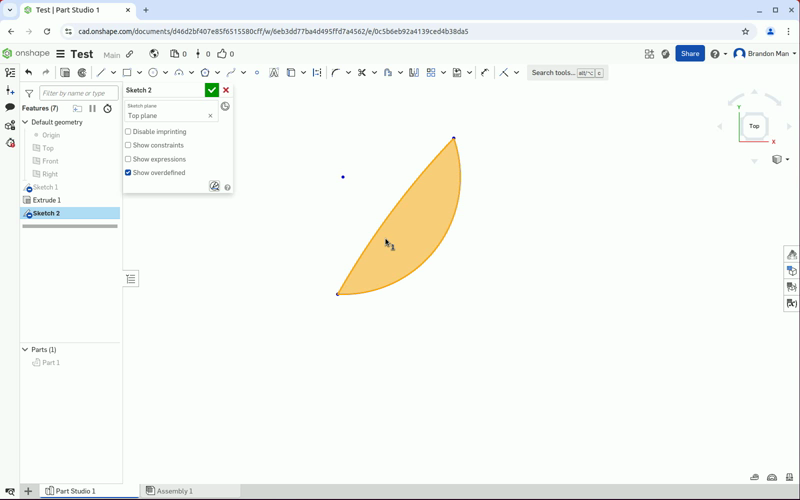
scroll(-6)
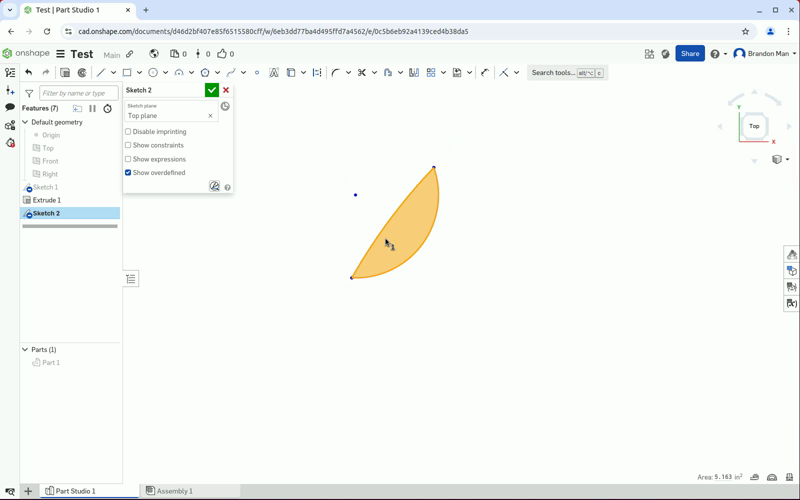
scroll(-6)
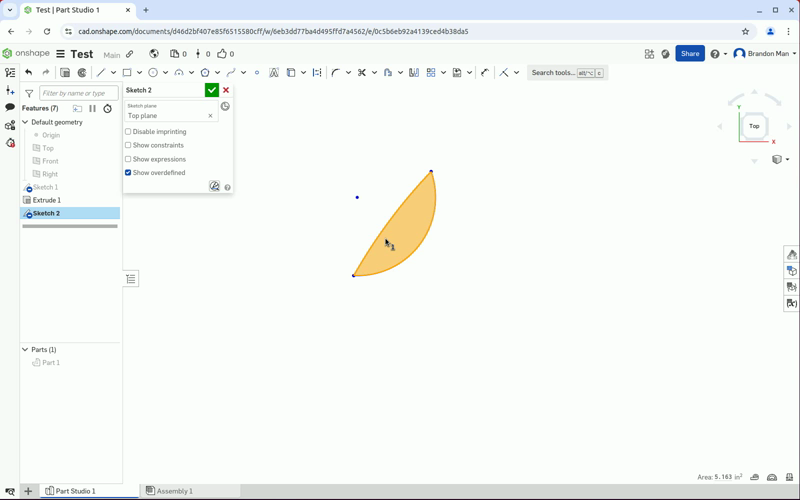
scroll(-6)
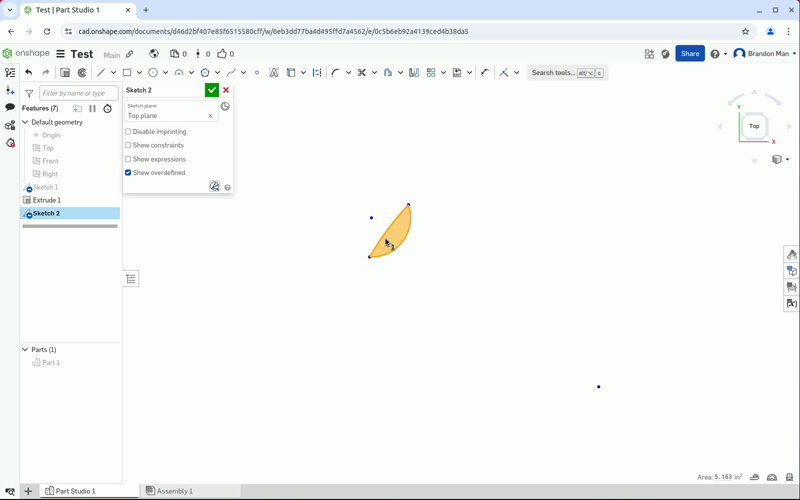
scroll(-6)
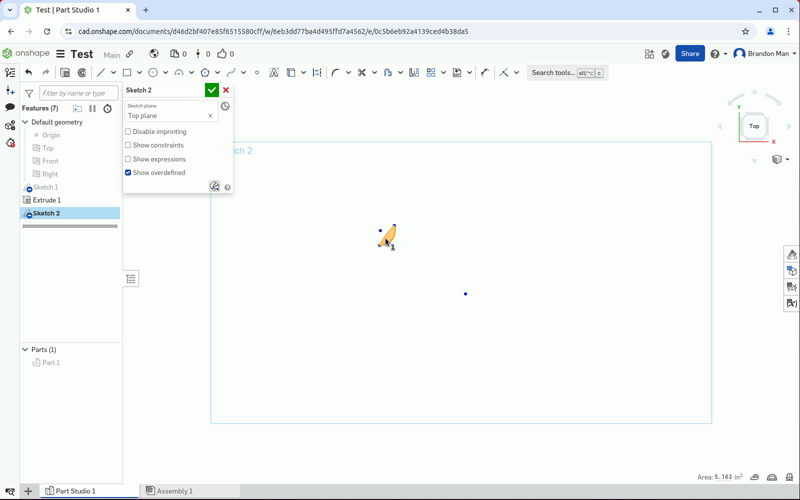
mouse_move(73, 352)
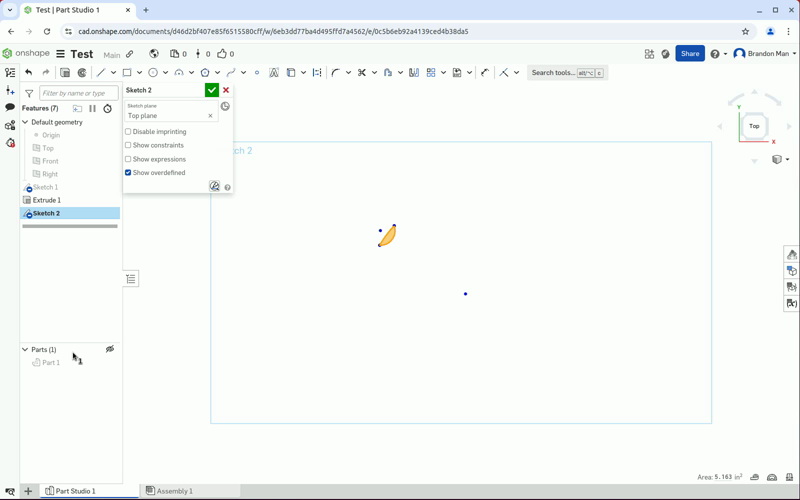
key(shift+y)
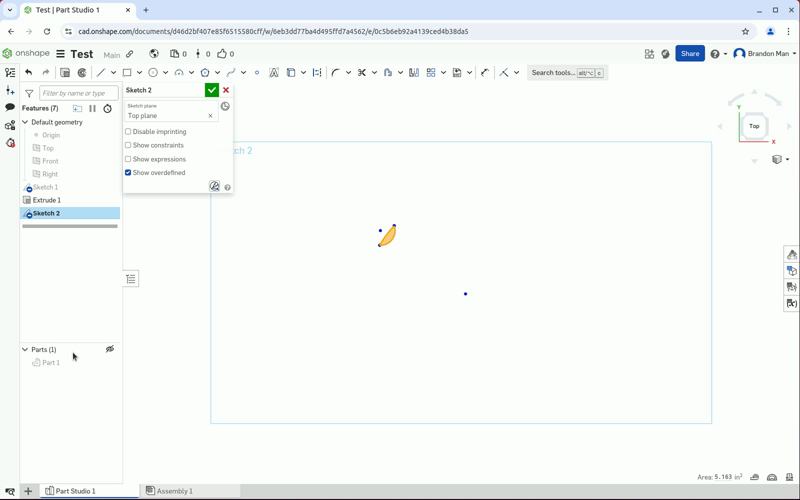
key(shift+e)
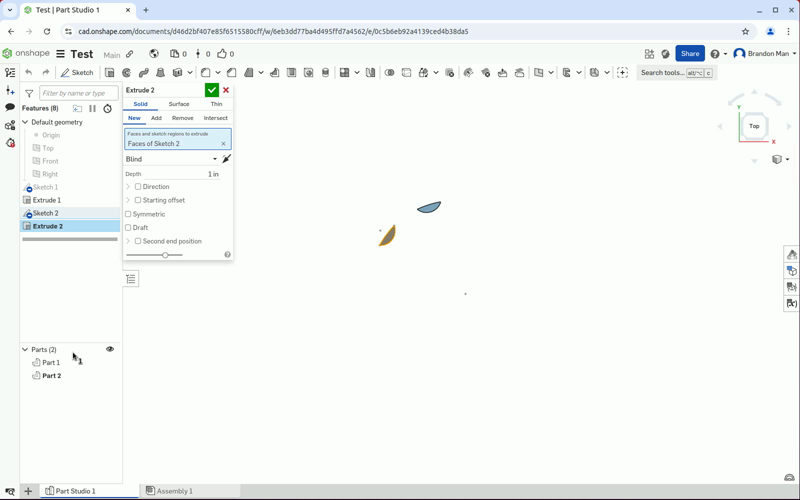
mouse_move(143, 106)
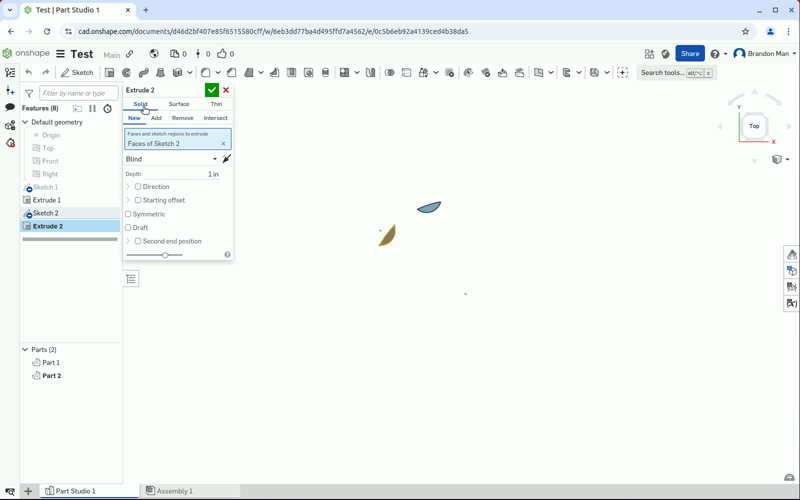
click(143, 106)
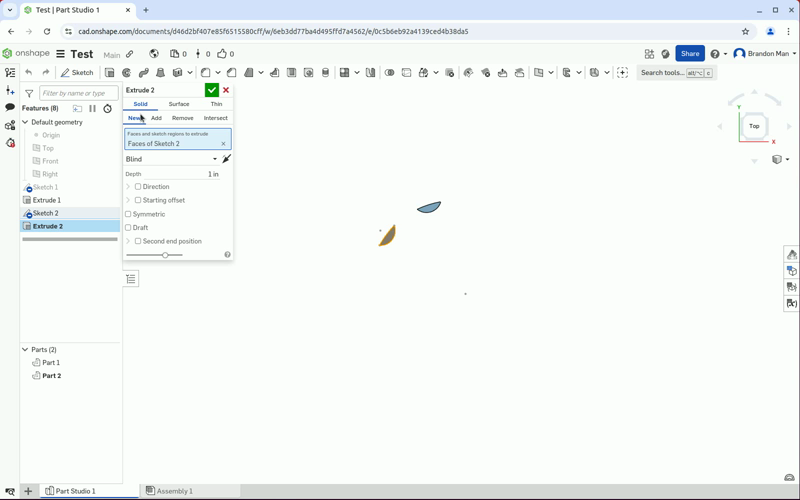
mouse_move(137, 120)
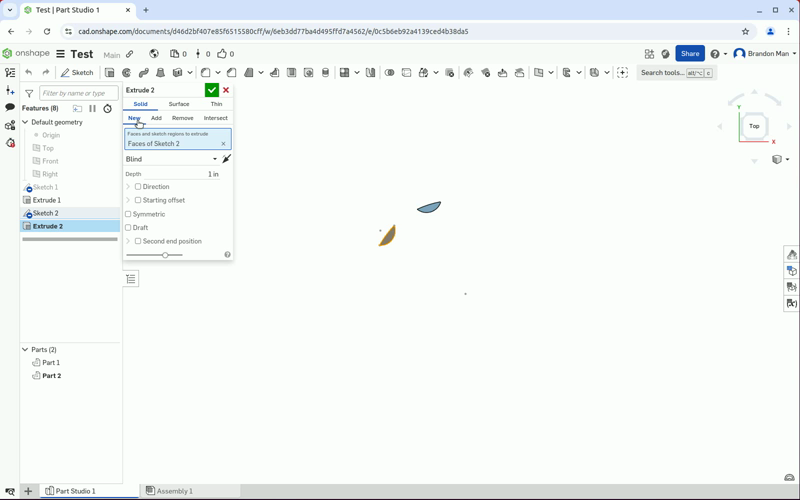
click(137, 120)
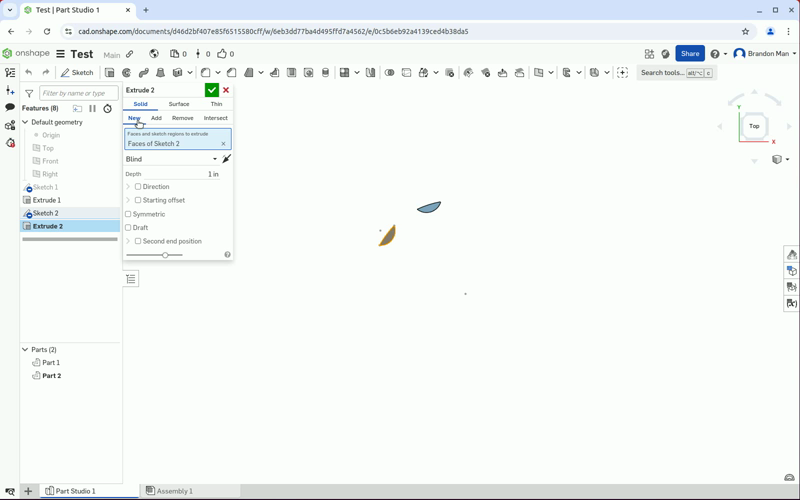
key(tab, 4)
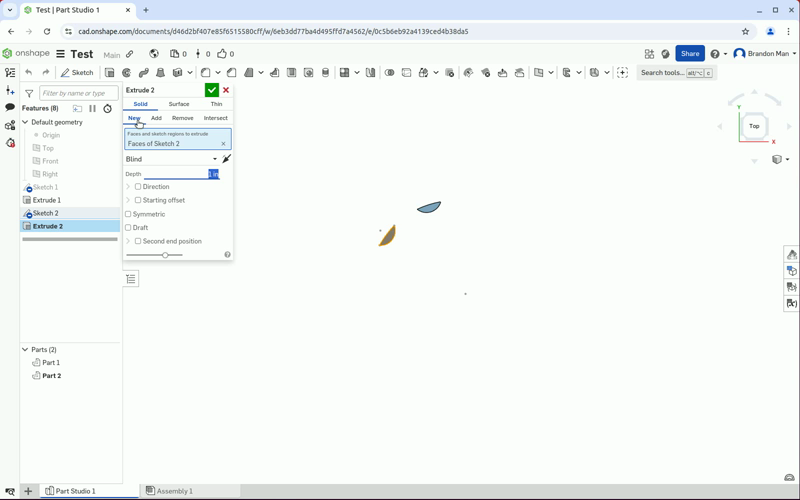
text(23.108)
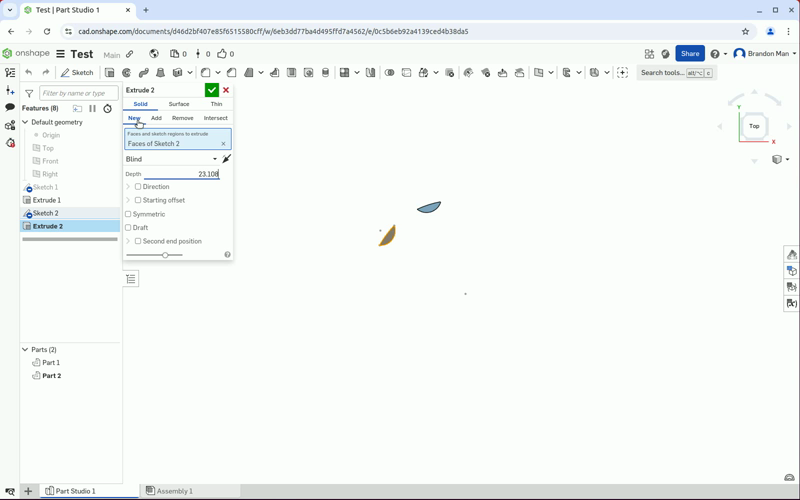
key(enter)
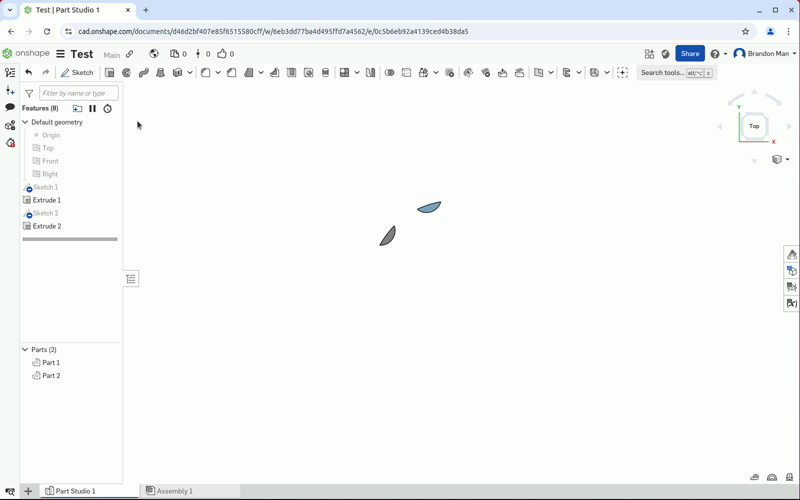
key(shift+h)
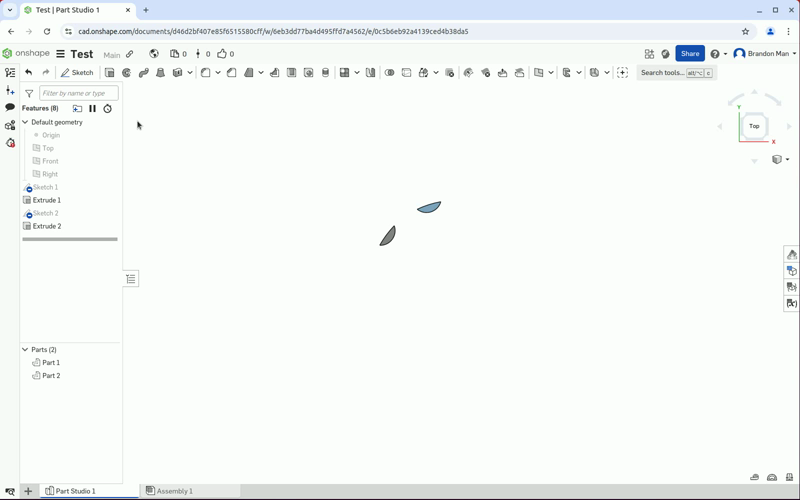
key(shift+h)
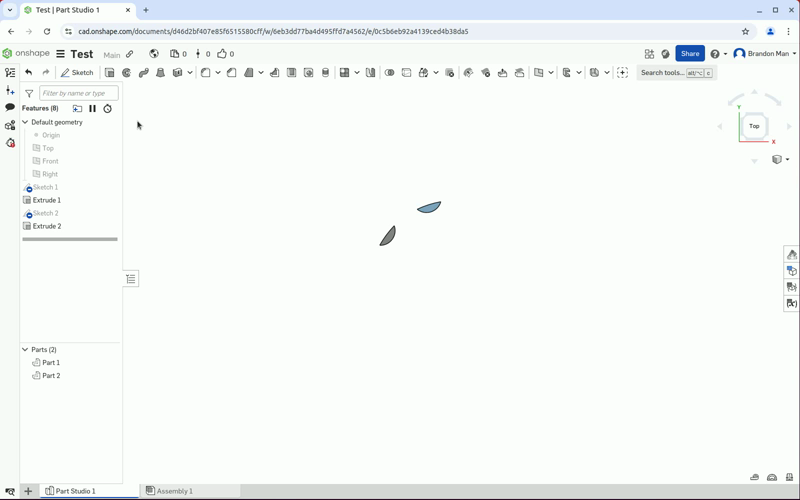
mouse_move(73, 189)
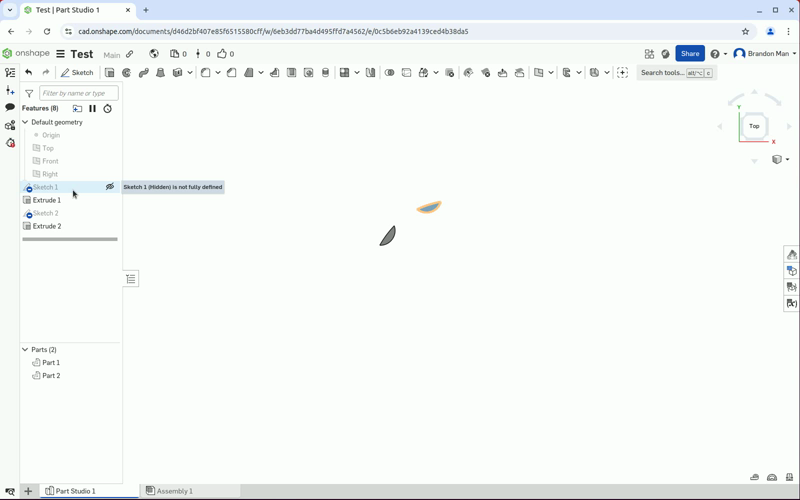
click(73, 189)
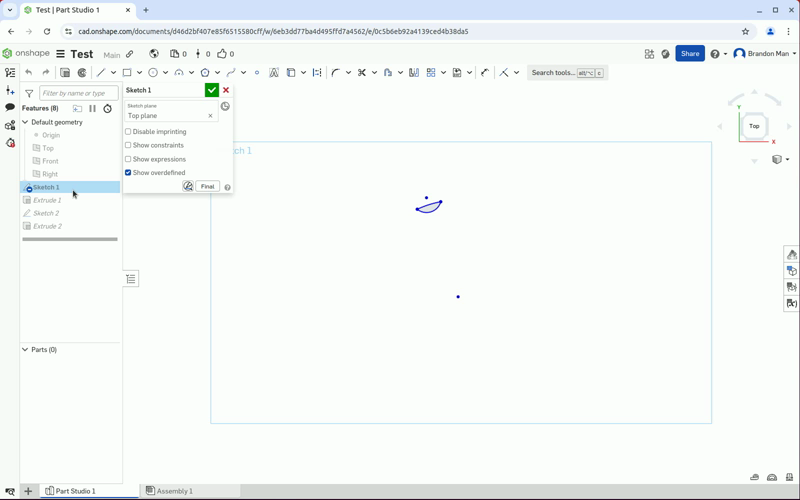
mouse_move(229, 92)
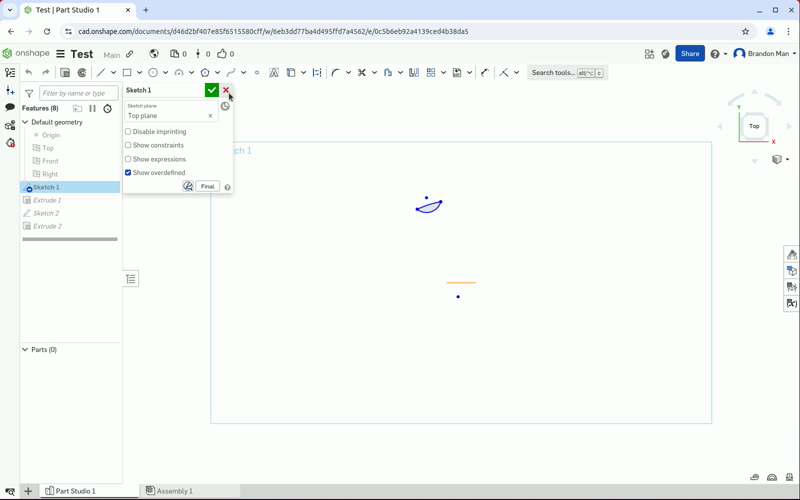
click(229, 92)
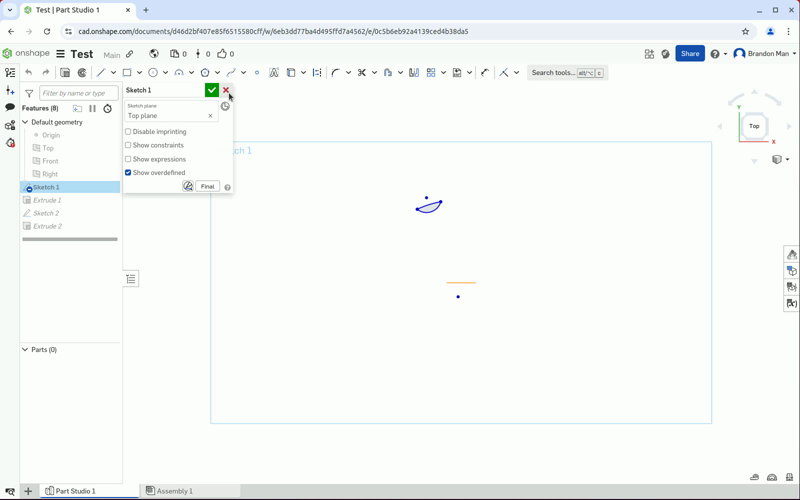
key(shift+s)
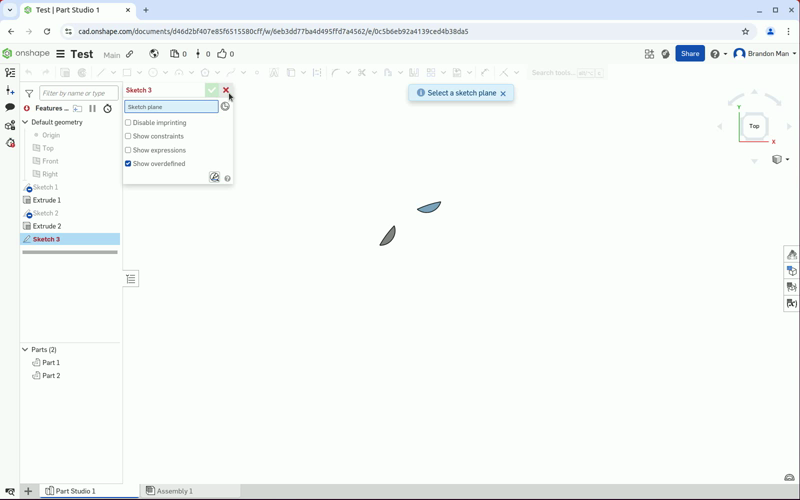
mouse_move(73, 150)
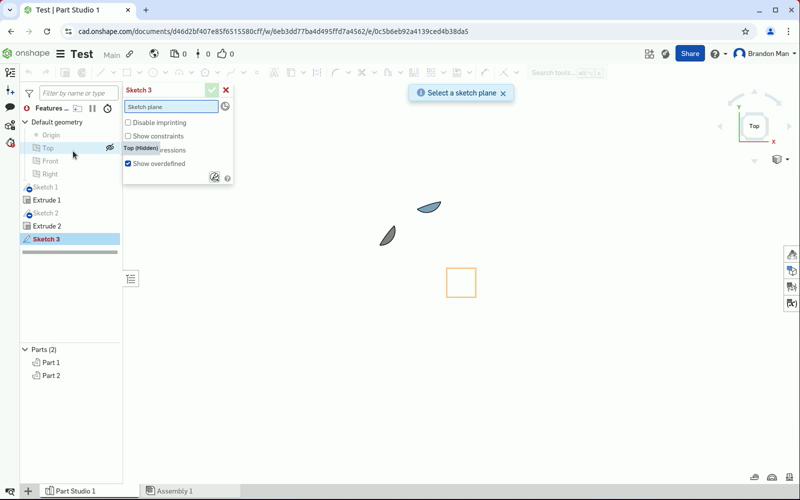
click(73, 150)
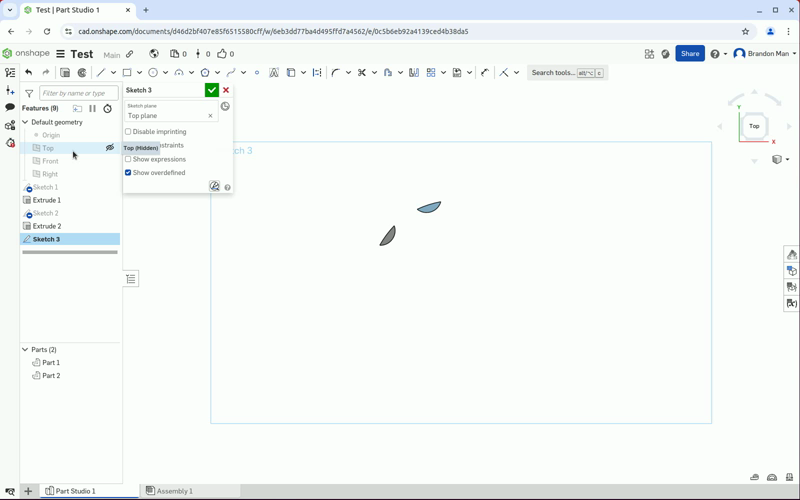
mouse_move(73, 352)
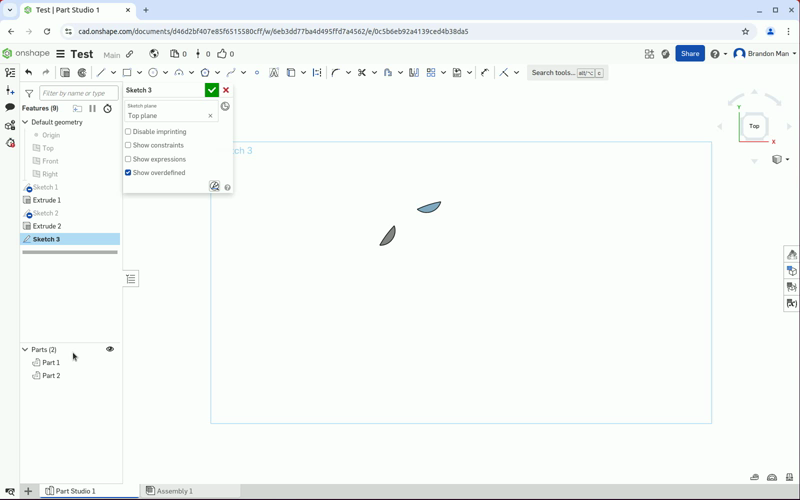
key(y)
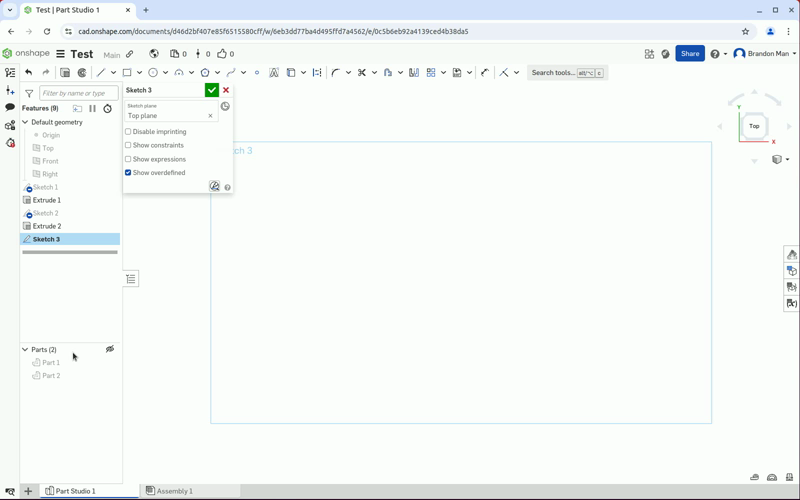
key(a)
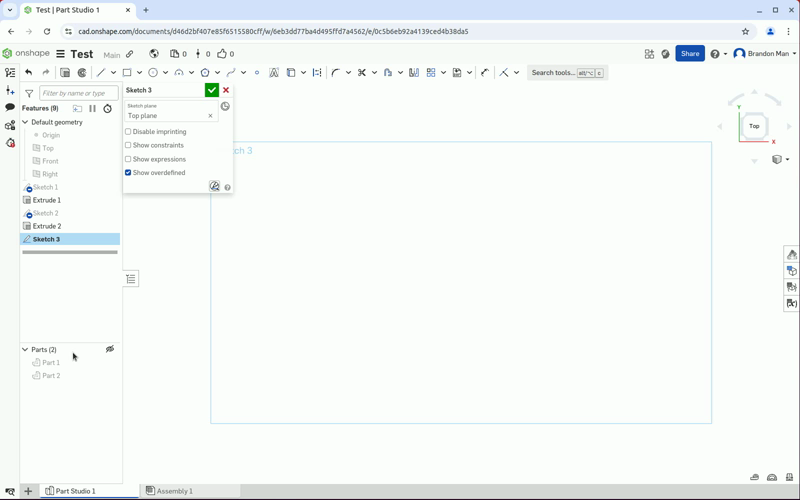
key_down(shift)
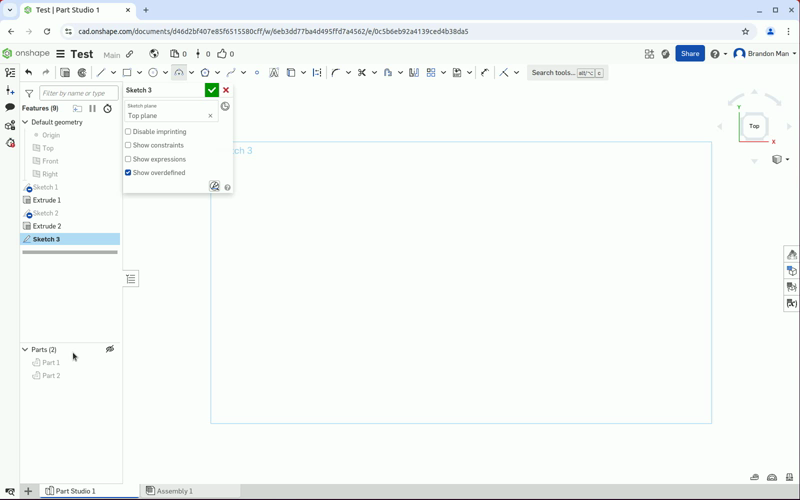
mouse_move(371, 297)
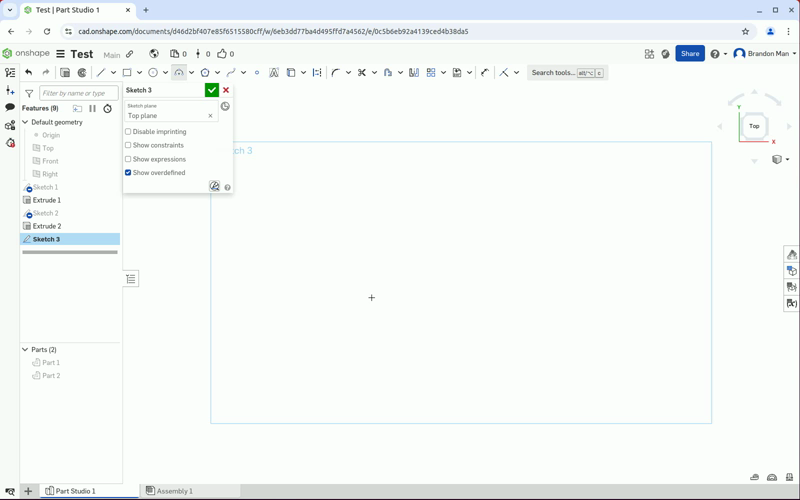
click(371, 297)
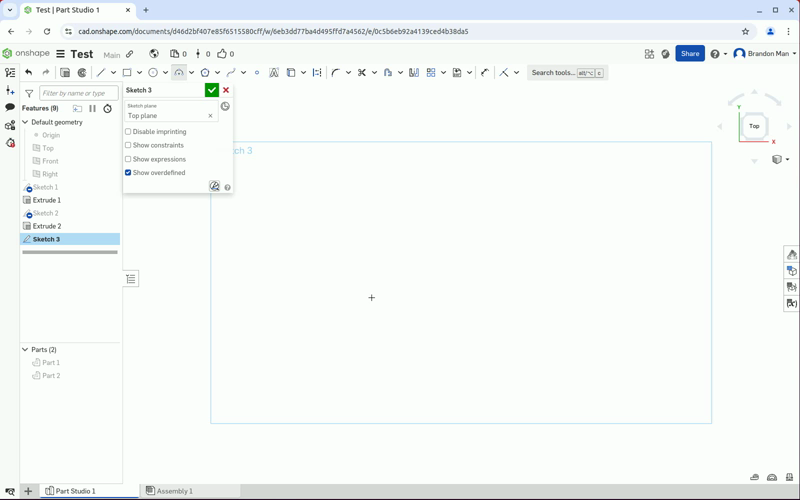
key_up(shift)
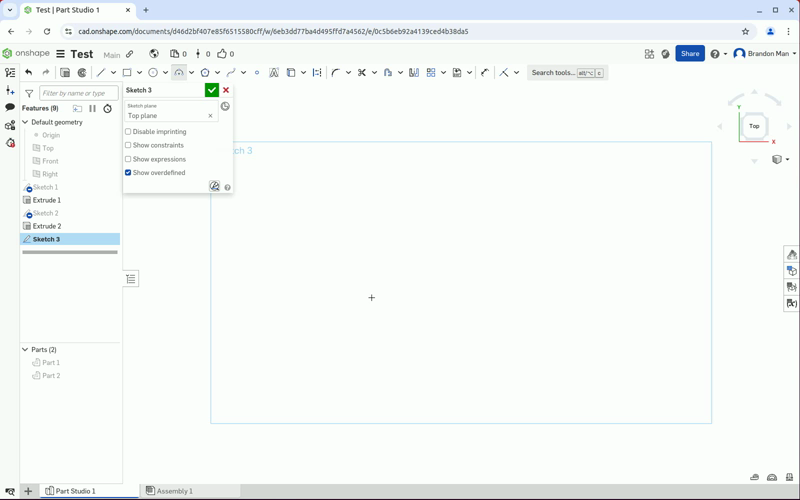
key_down(shift)
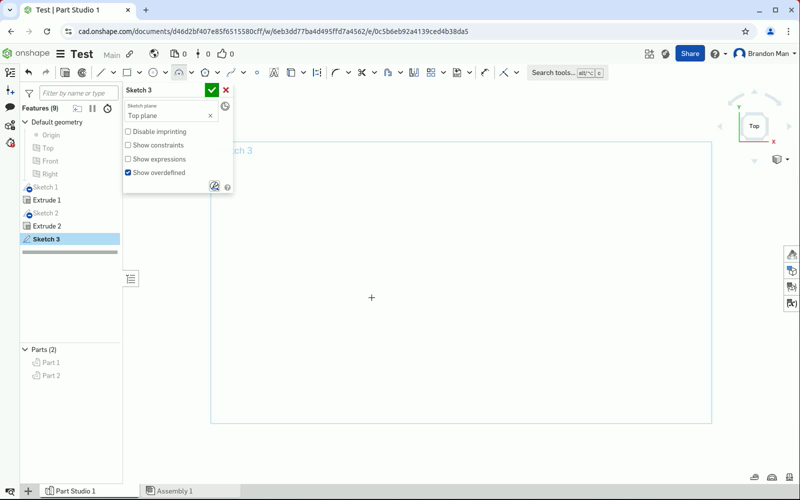
mouse_move(371, 272)
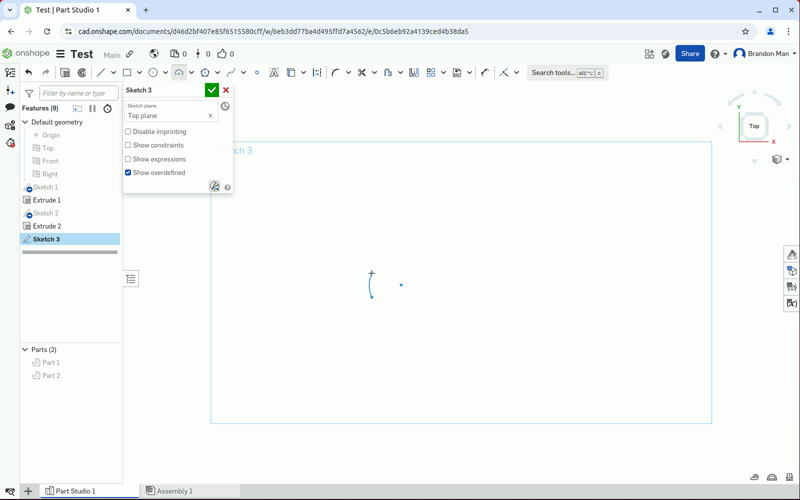
click(371, 272)
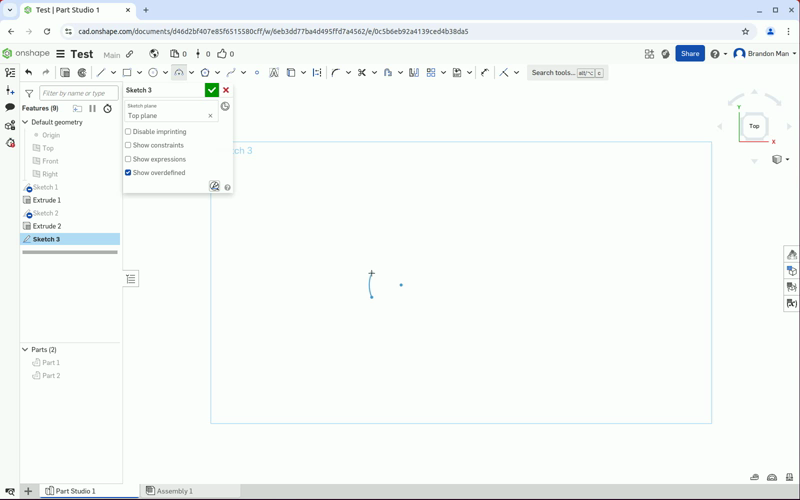
mouse_move(378, 284)
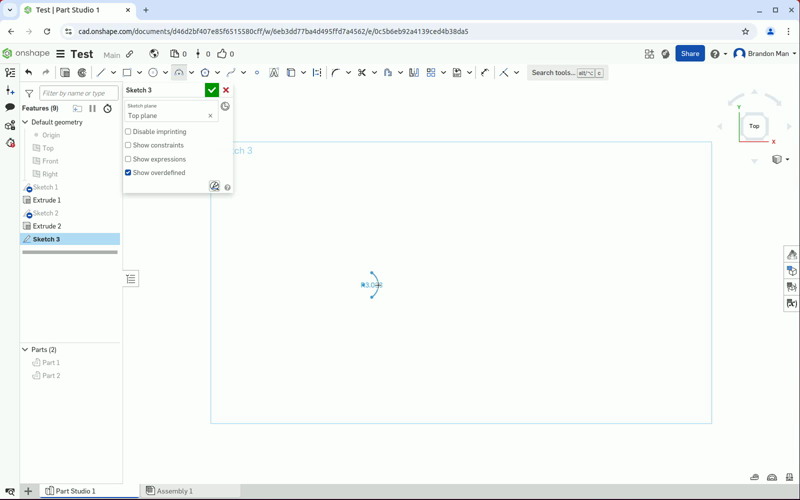
click(378, 284)
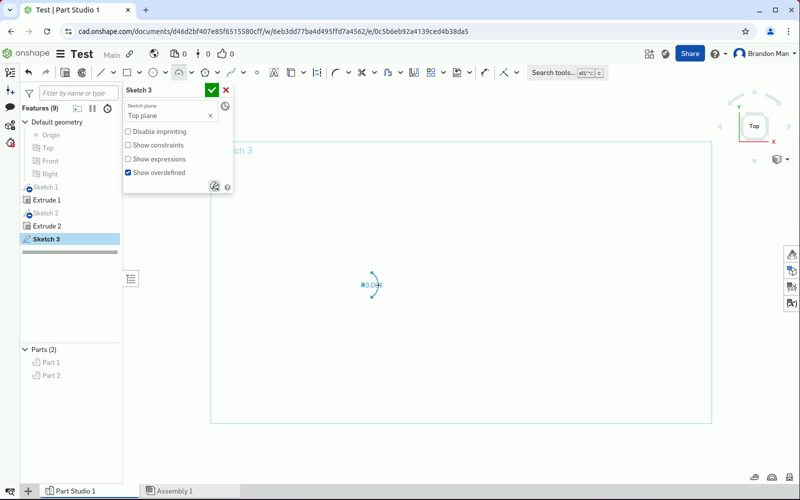
key_up(shift)
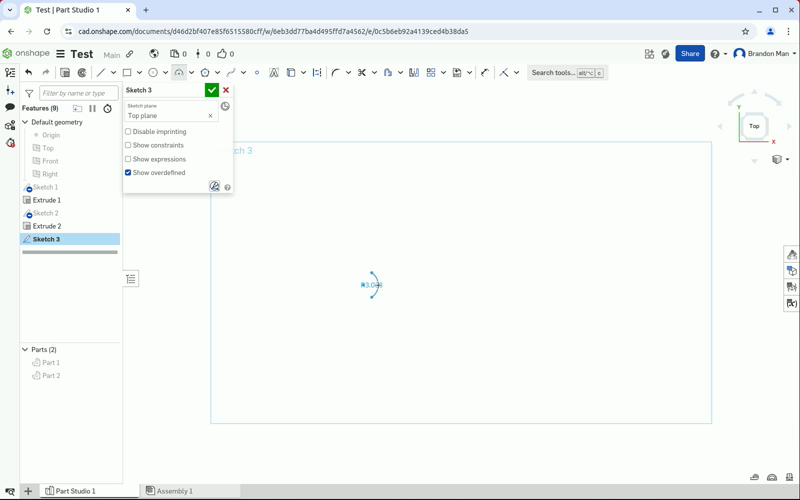
mouse_move(371, 272)
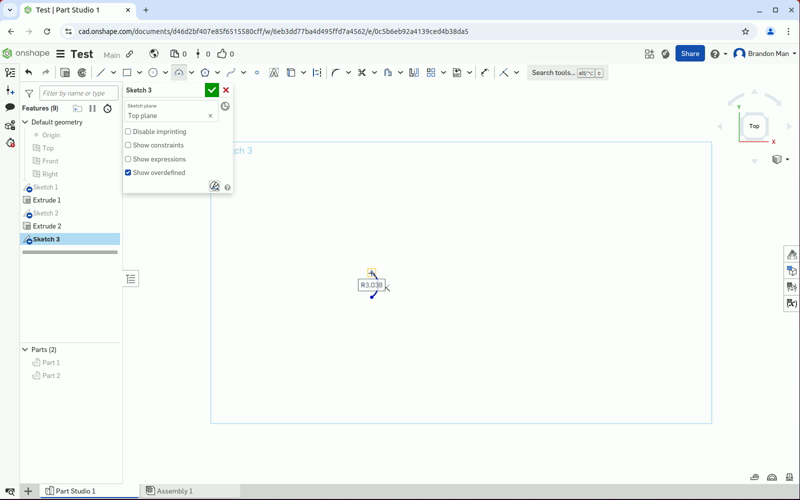
click(371, 272)
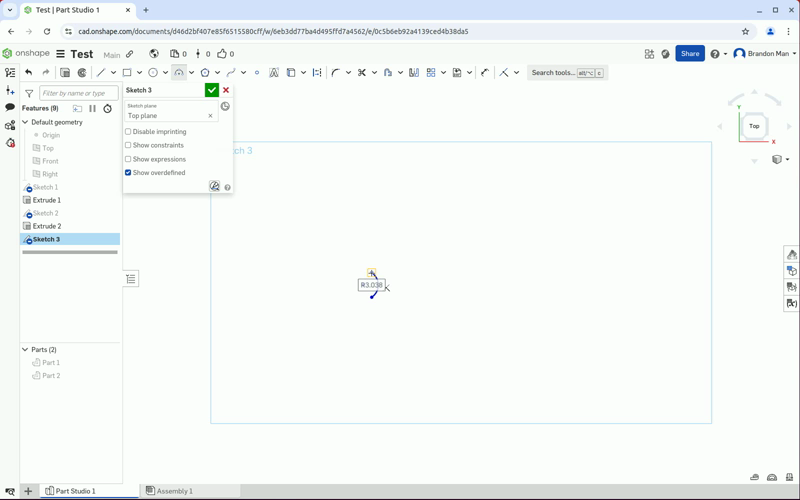
mouse_move(371, 297)
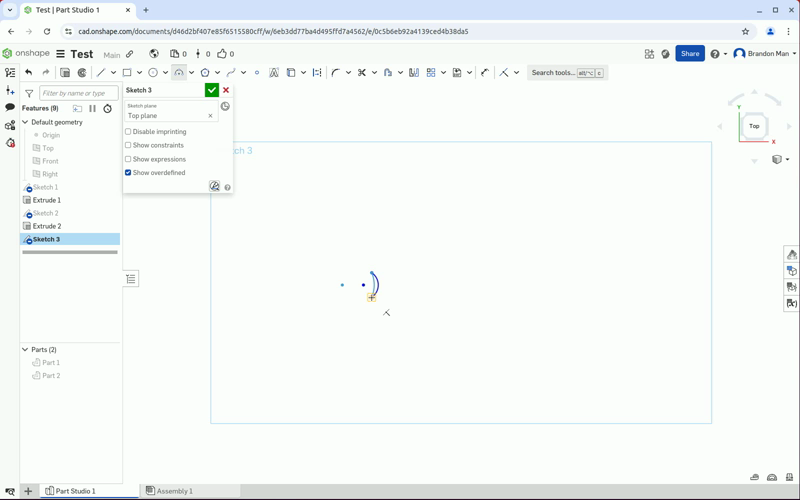
click(371, 297)
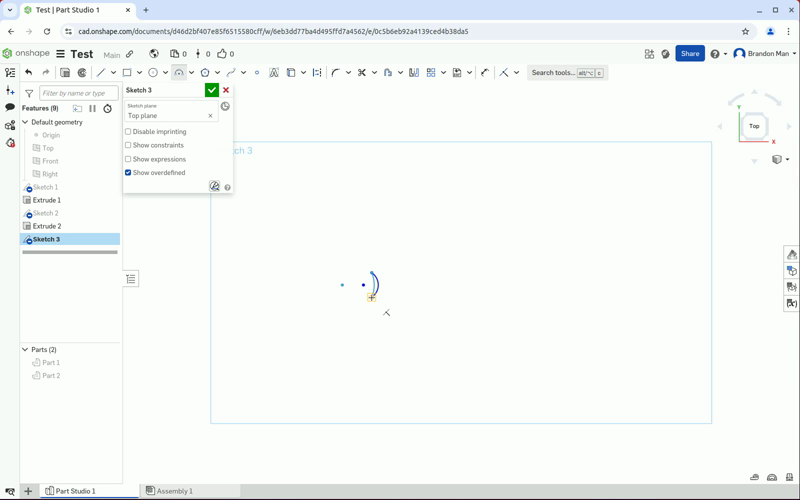
key_down(shift)
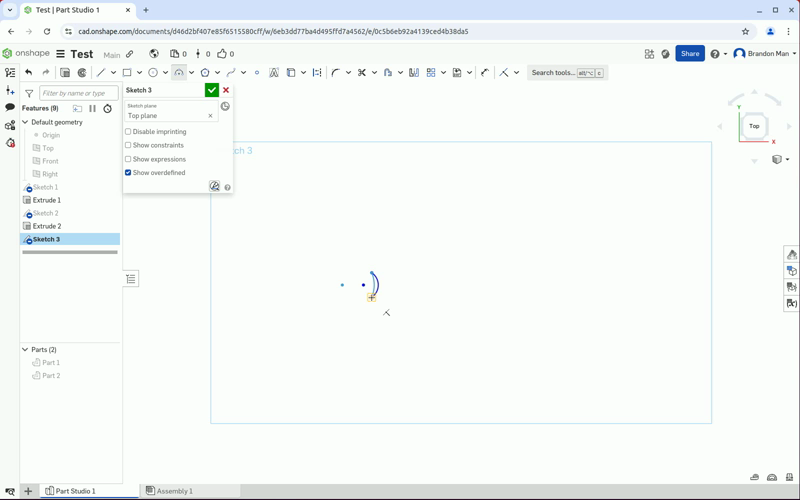
mouse_move(370, 284)
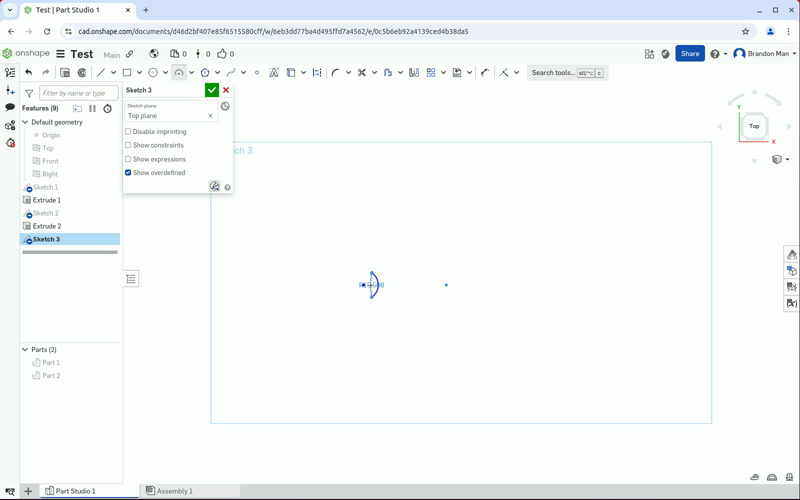
click(370, 284)
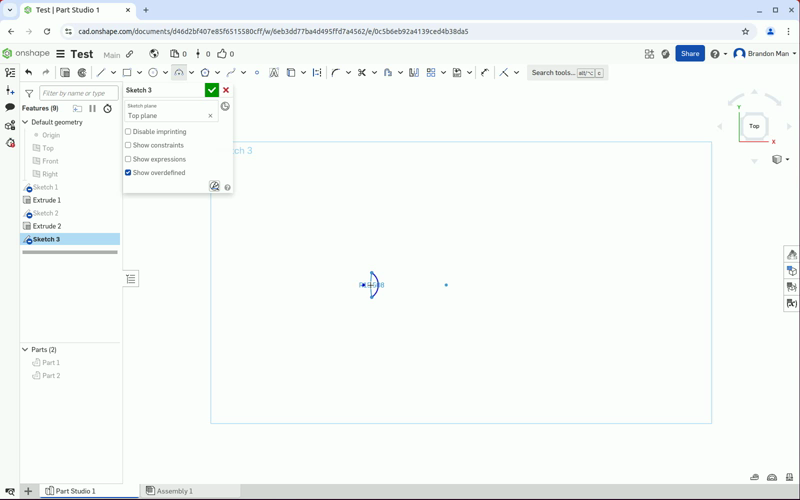
key_up(shift)
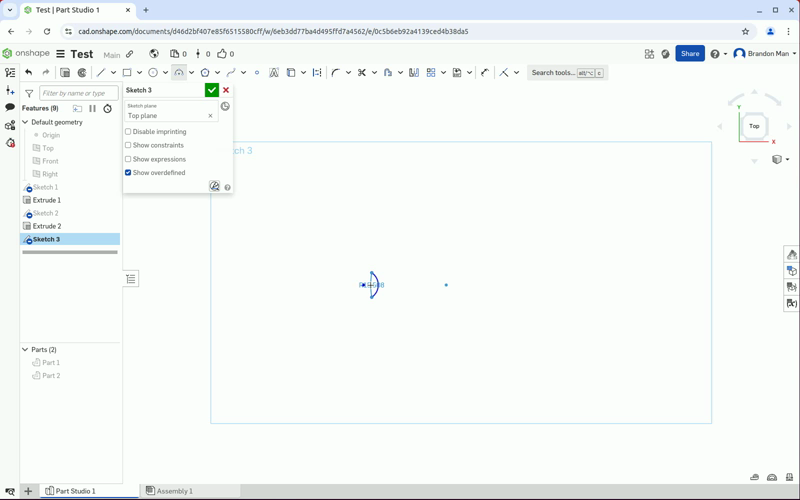
key(esc)
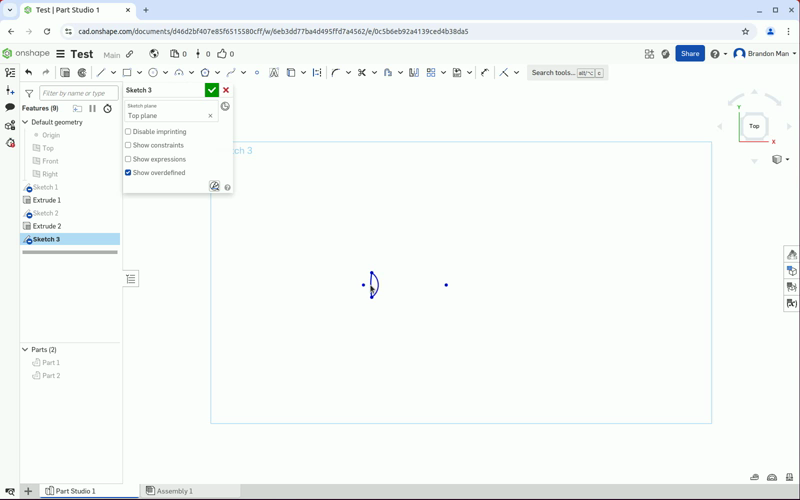
mouse_move(371, 292)
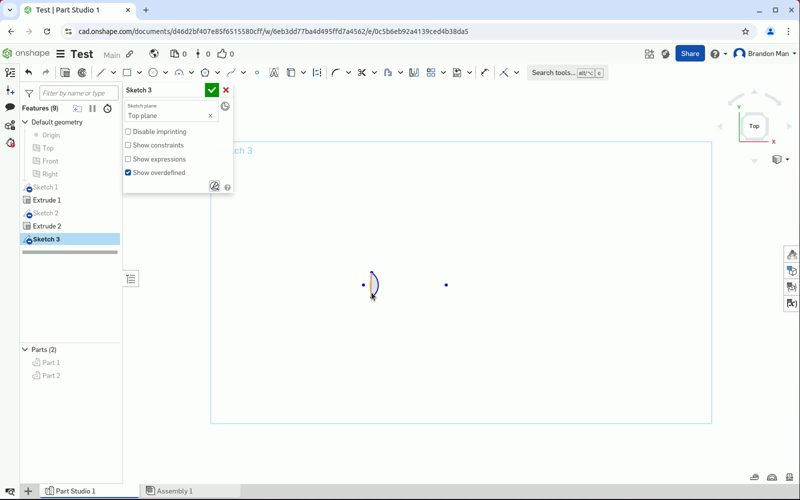
scroll(6)
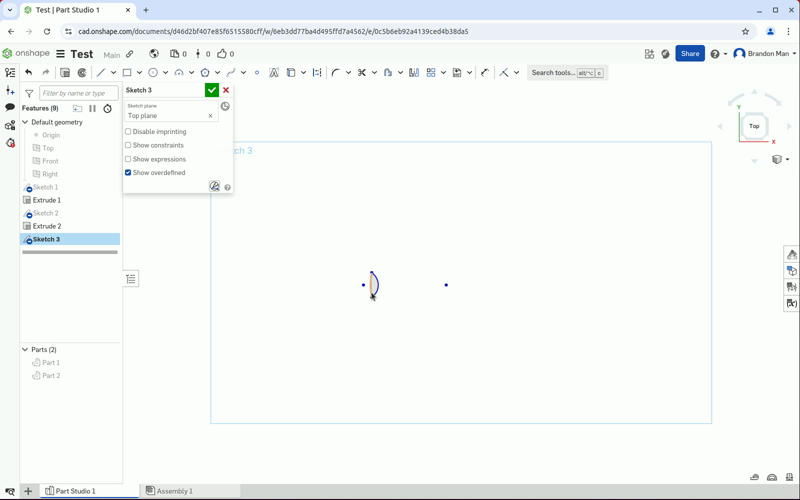
scroll(6)
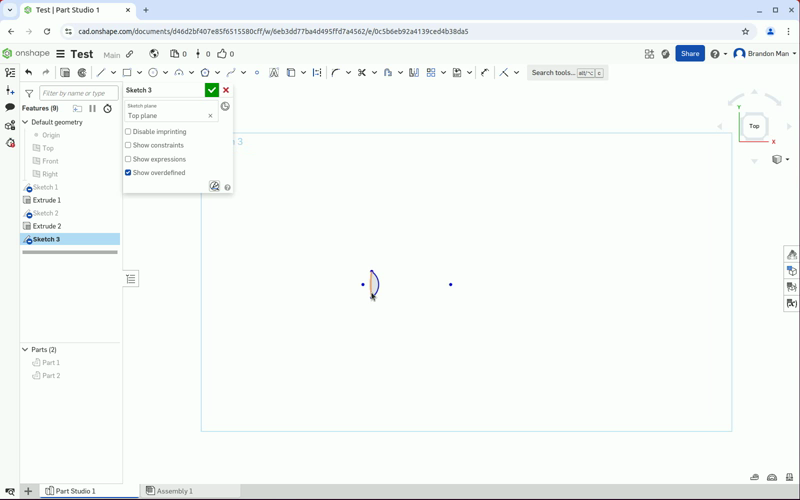
scroll(6)
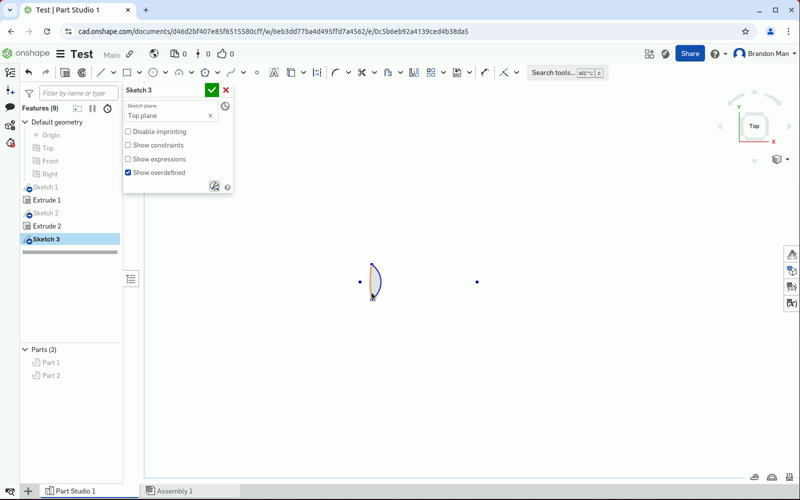
scroll(6)
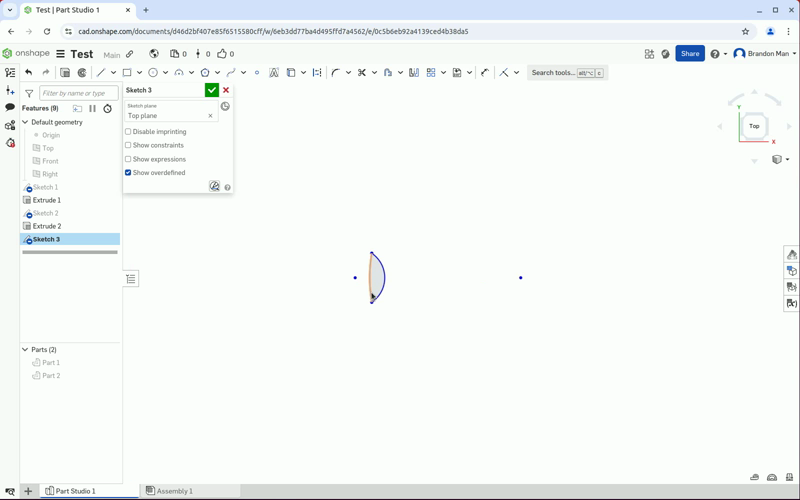
scroll(6)
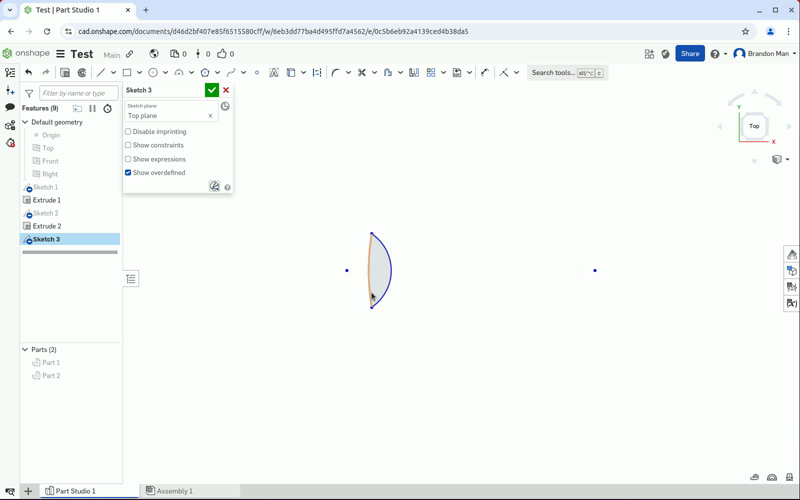
scroll(6)
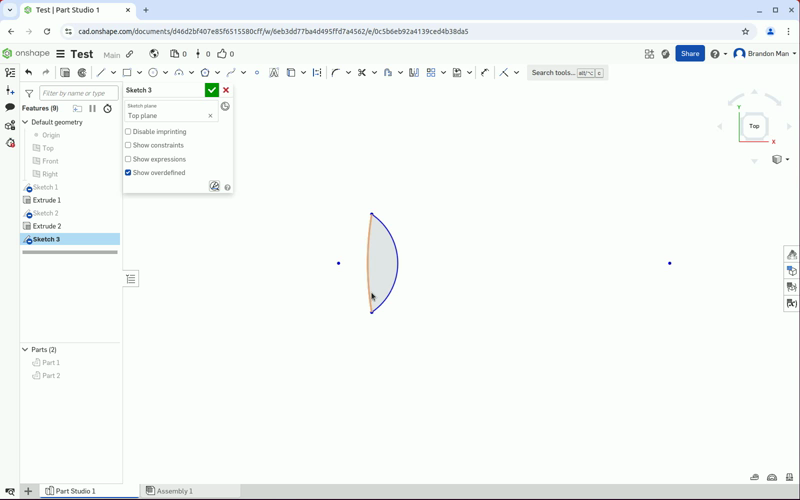
scroll(6)
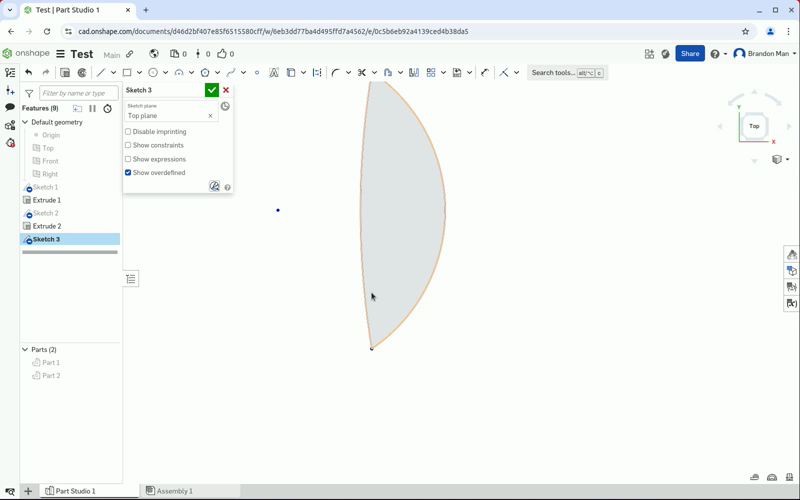
click(371, 292)
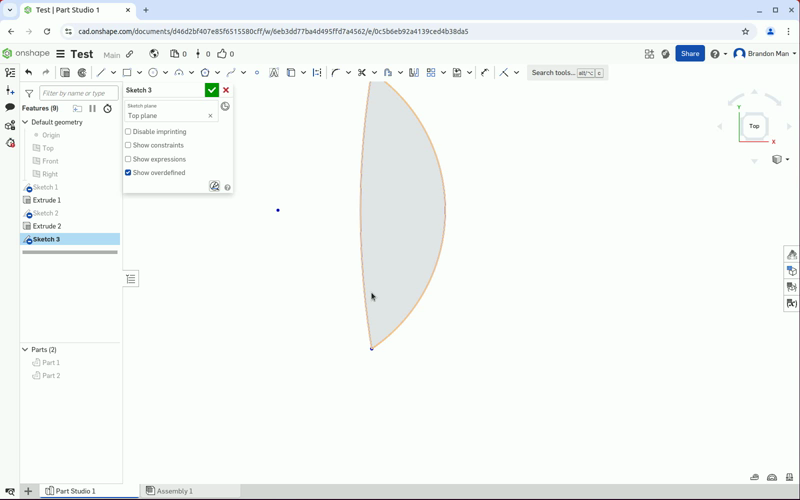
scroll(-6)
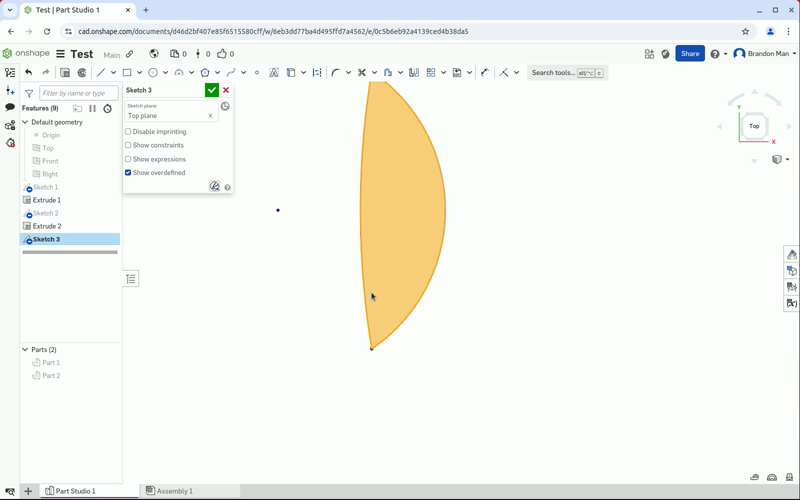
scroll(-6)
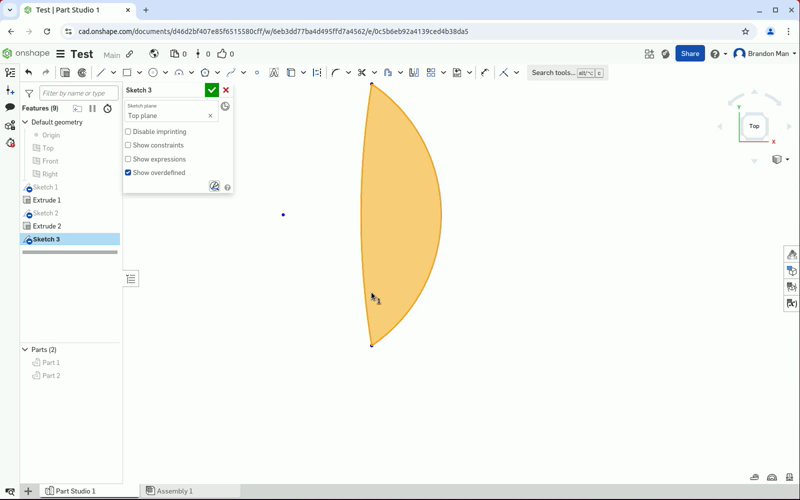
scroll(-6)
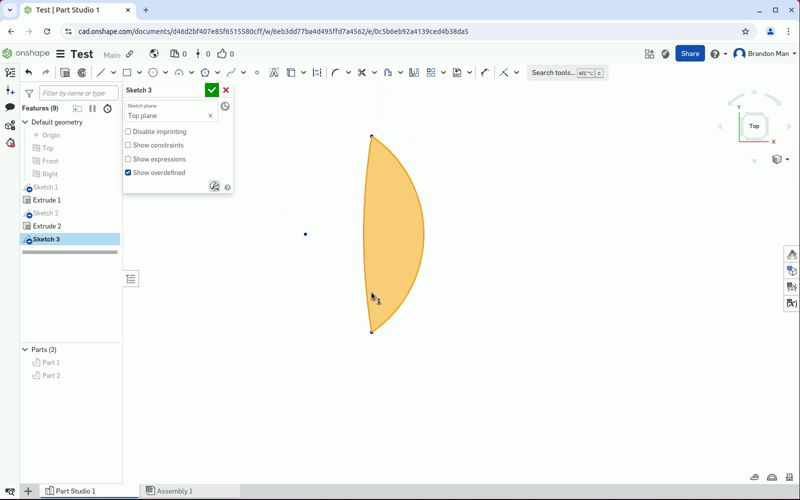
scroll(-6)
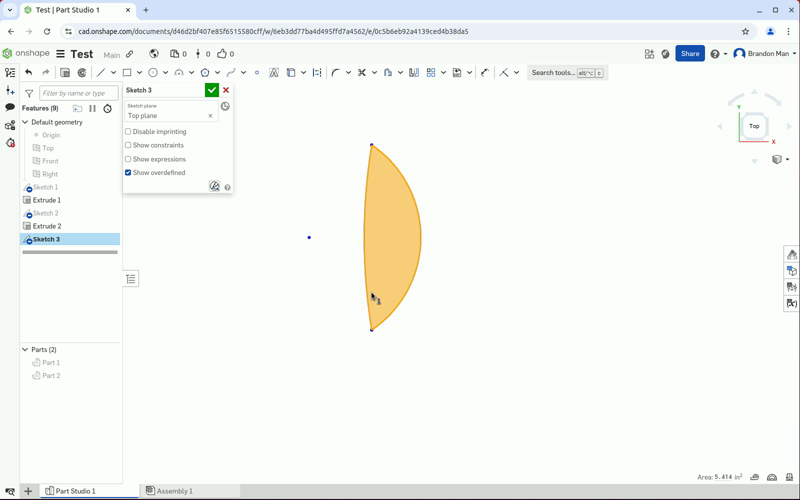
scroll(-6)
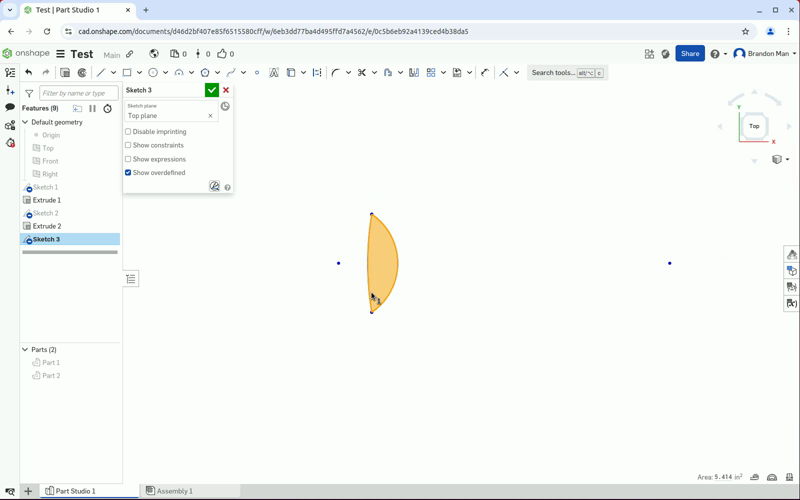
scroll(-6)
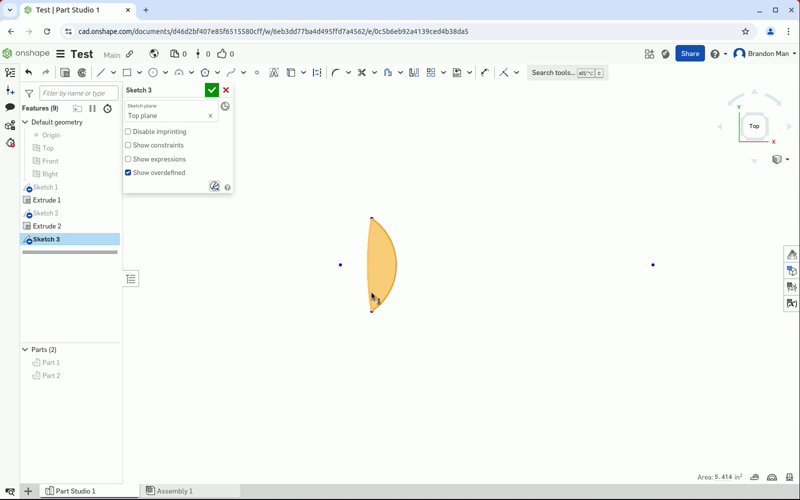
scroll(-6)
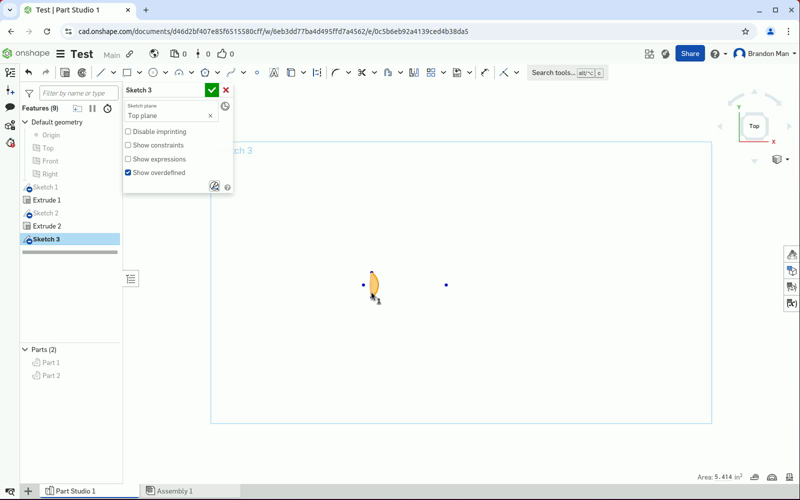
mouse_move(73, 352)
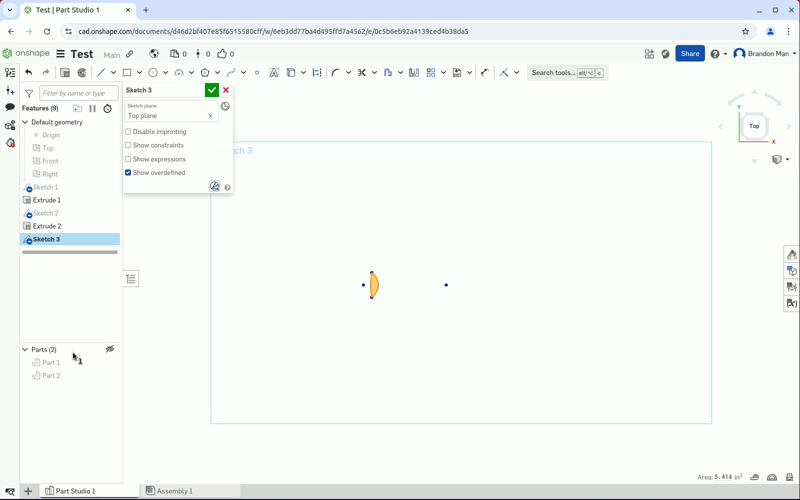
key(shift+y)
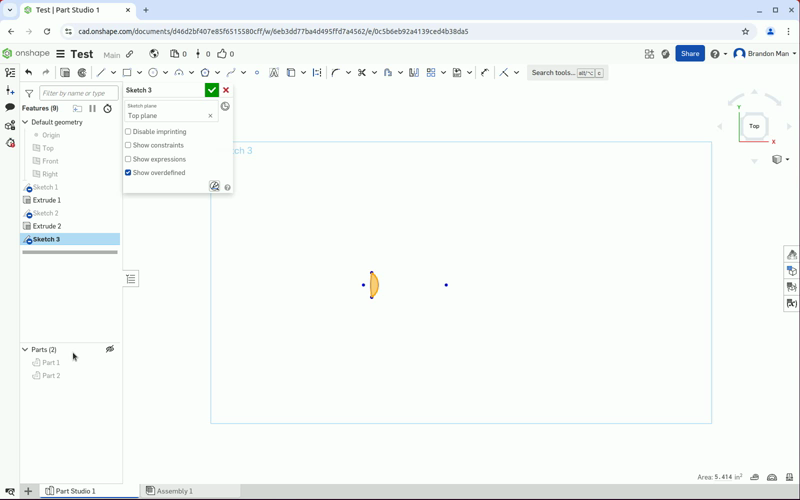
key(shift+e)
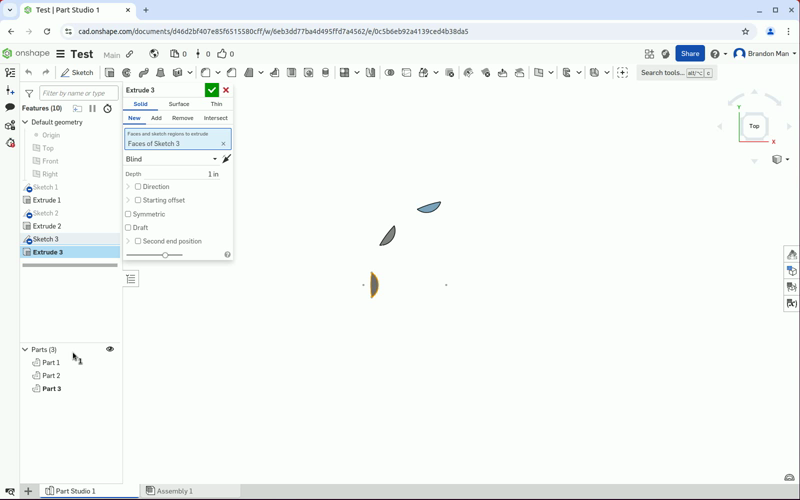
mouse_move(143, 106)
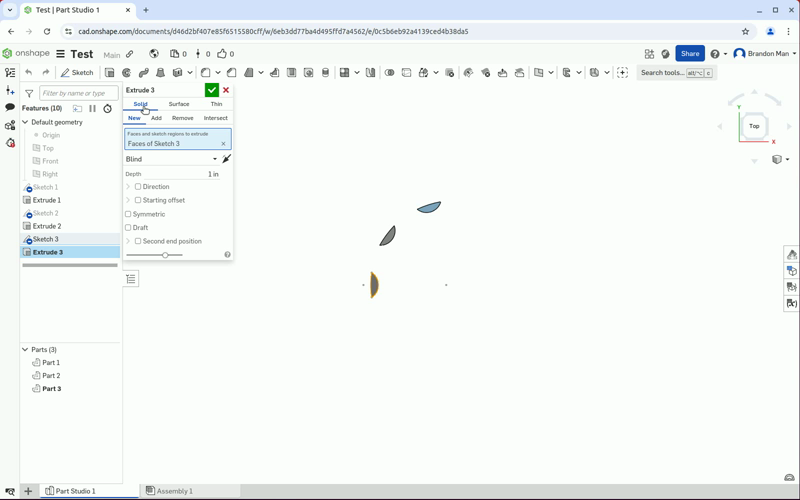
click(143, 106)
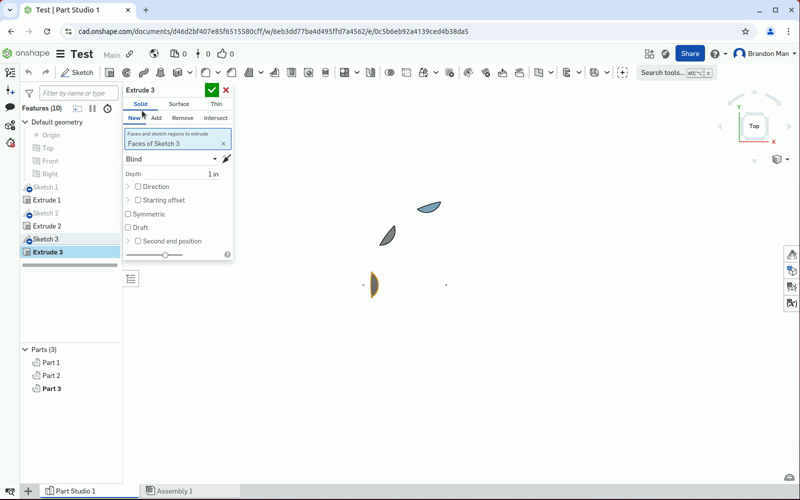
mouse_move(137, 120)
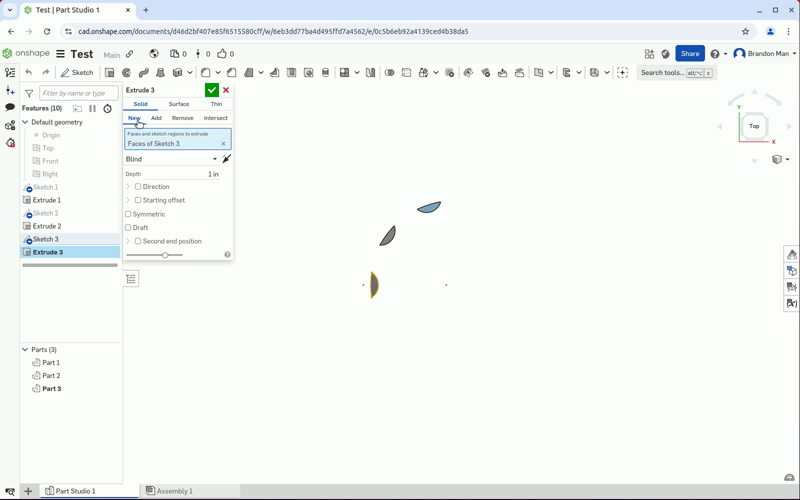
click(137, 120)
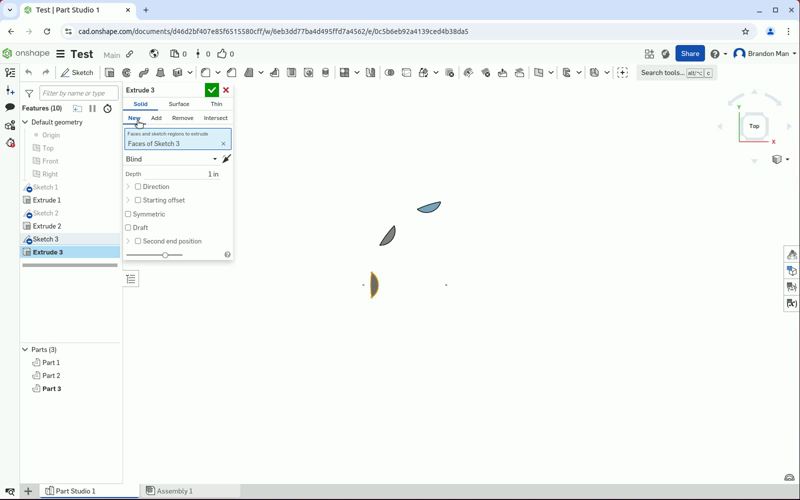
key(tab, 4)
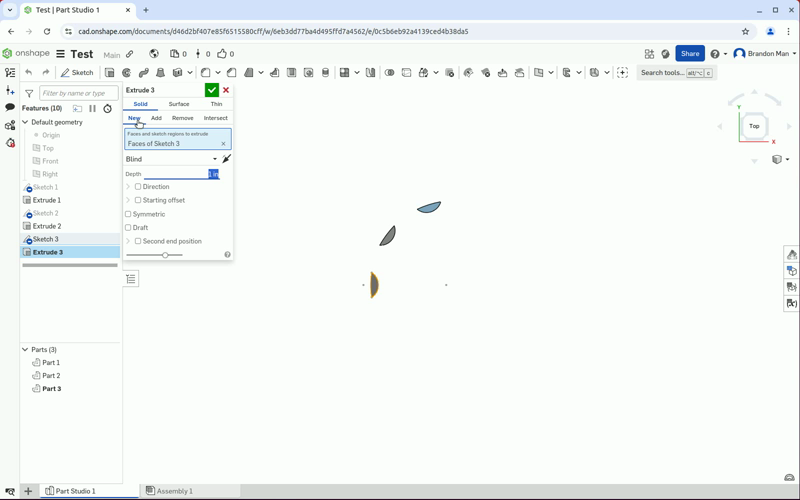
text(23.108)
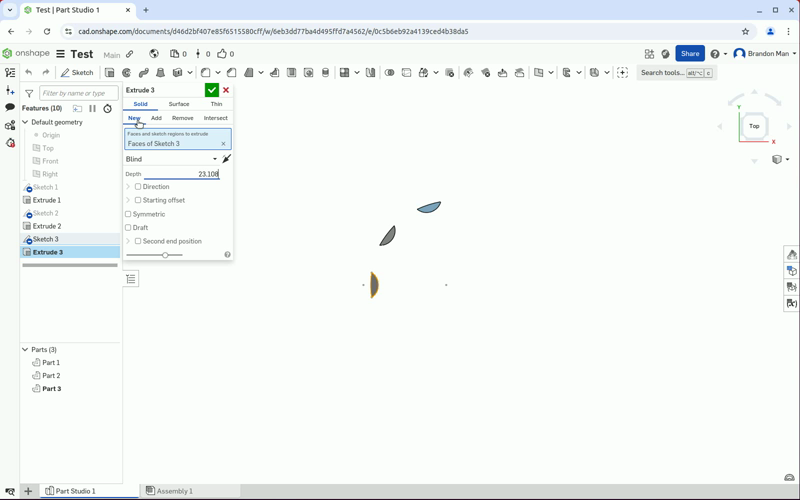
key(enter)
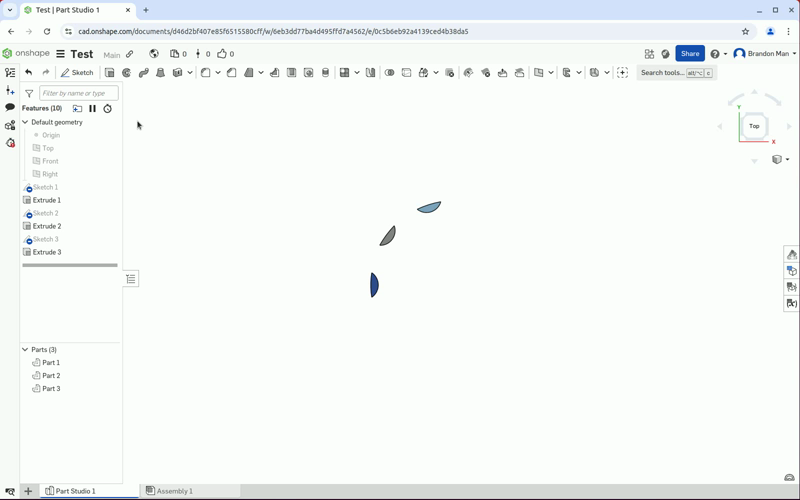
key(shift+h)
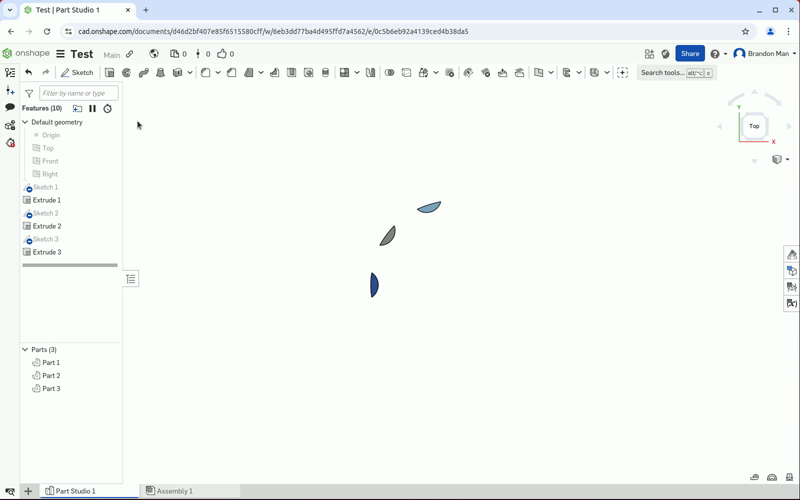
key(shift+h)
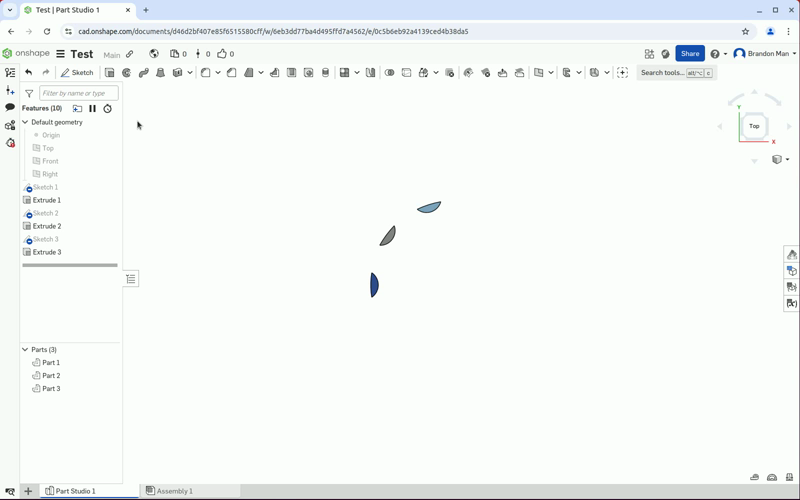
mouse_move(73, 189)
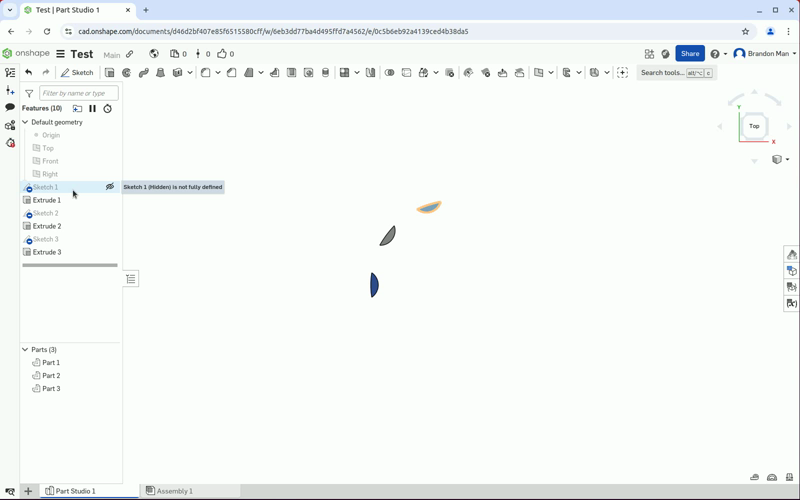
click(73, 189)
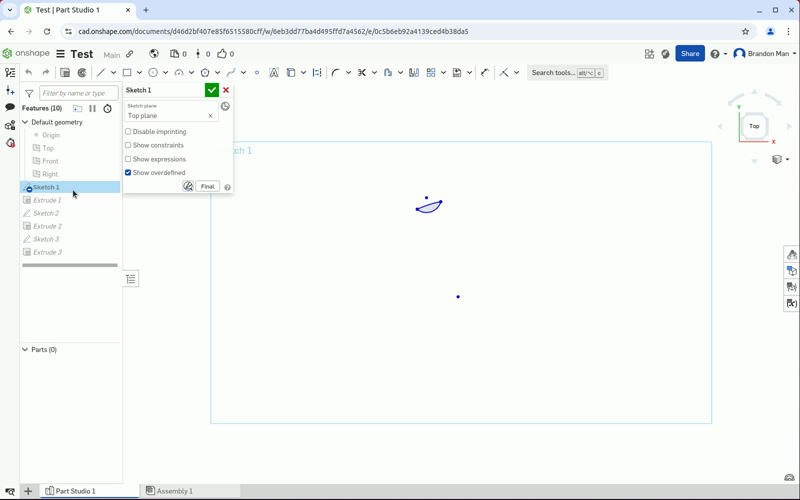
mouse_move(229, 92)
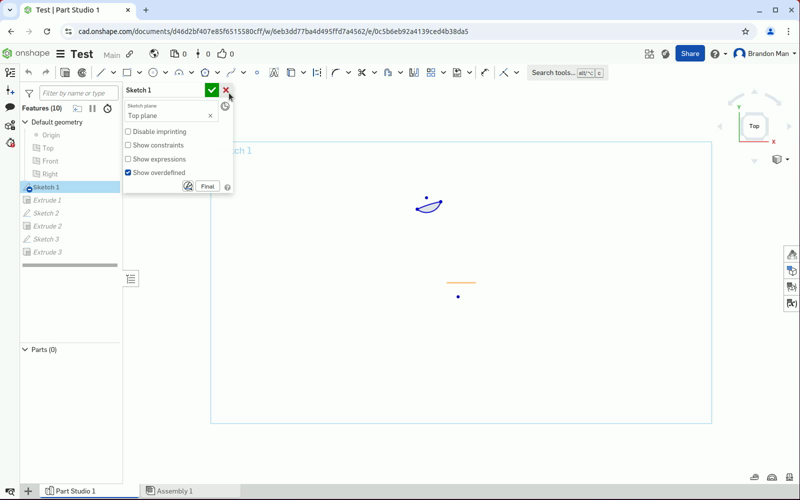
click(229, 92)
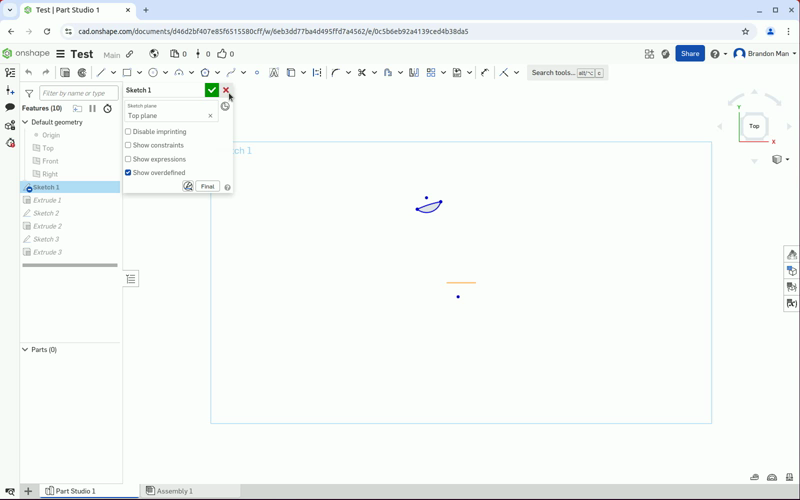
key(shift+s)
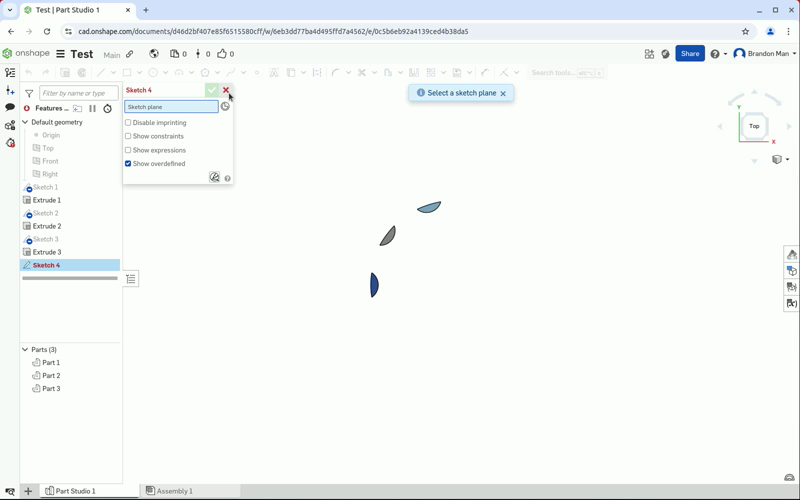
mouse_move(73, 150)
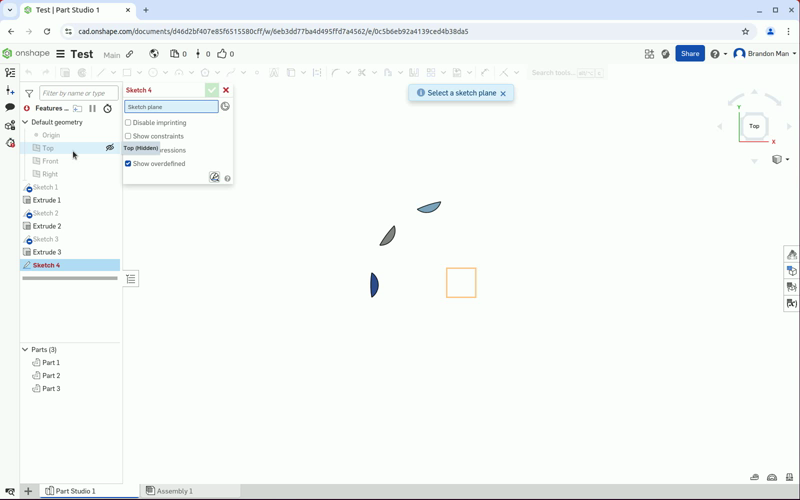
click(73, 150)
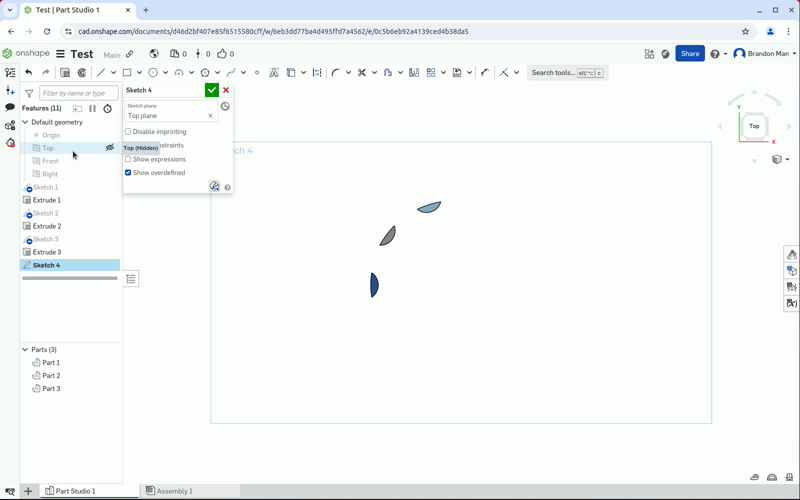
mouse_move(73, 352)
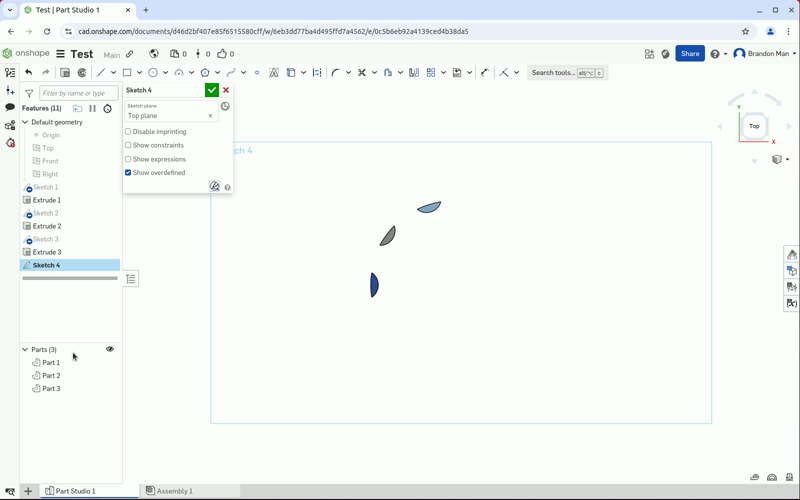
key(y)
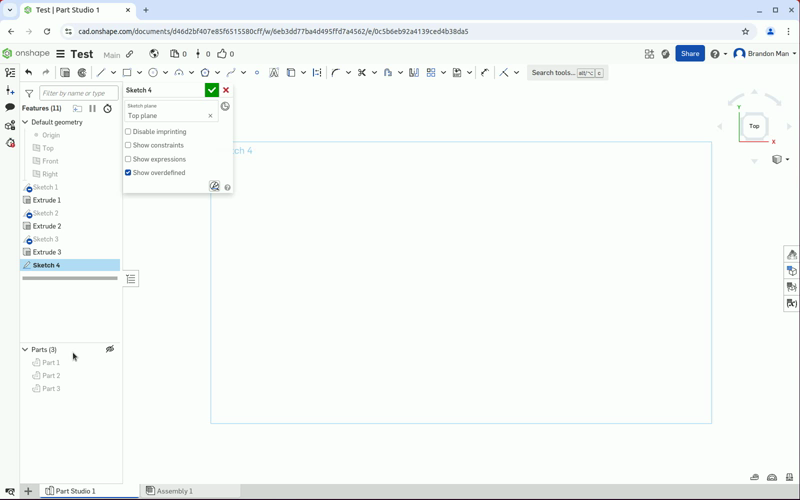
key(a)
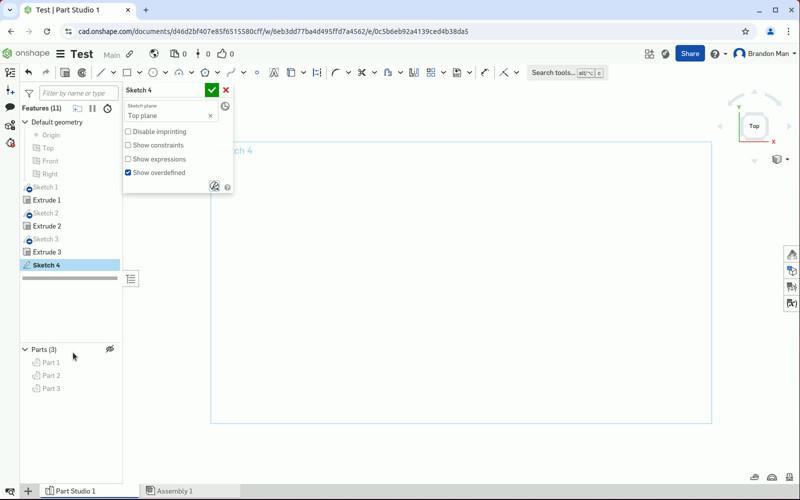
key_down(shift)
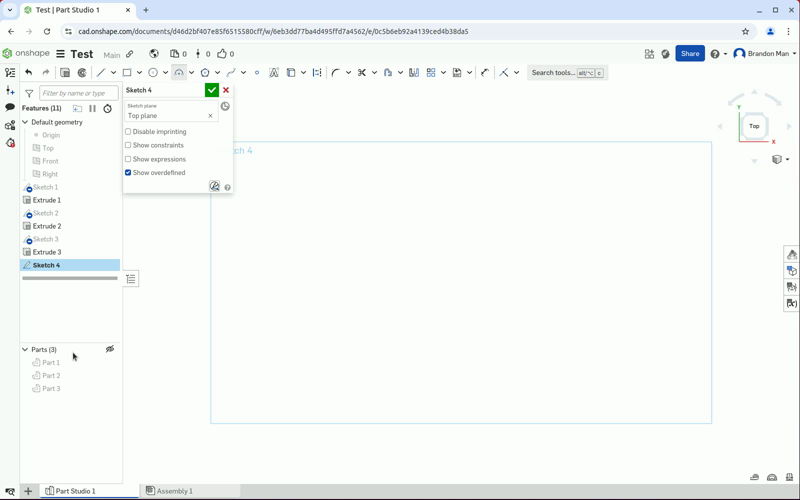
mouse_move(470, 201)
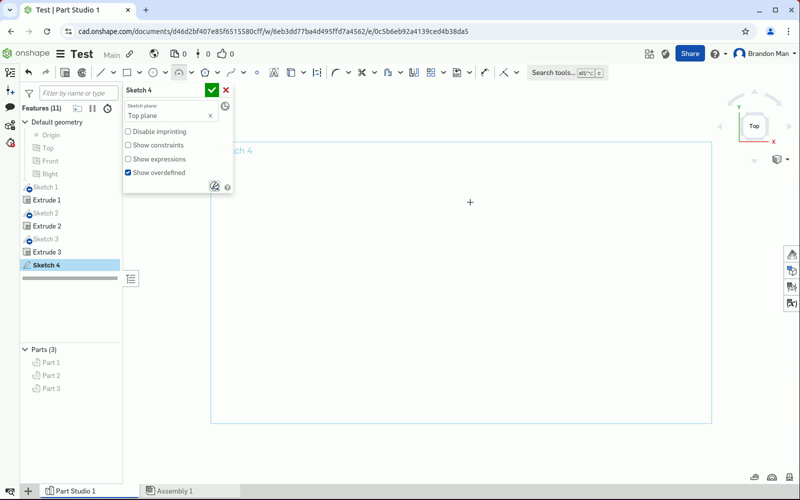
click(470, 201)
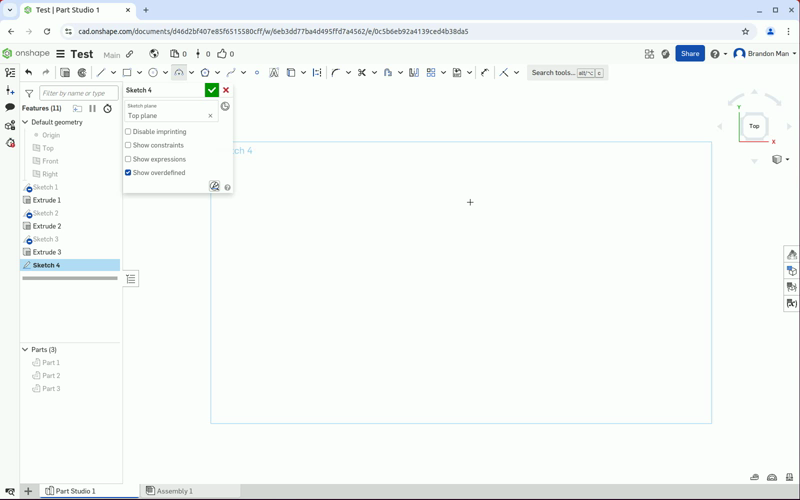
key_up(shift)
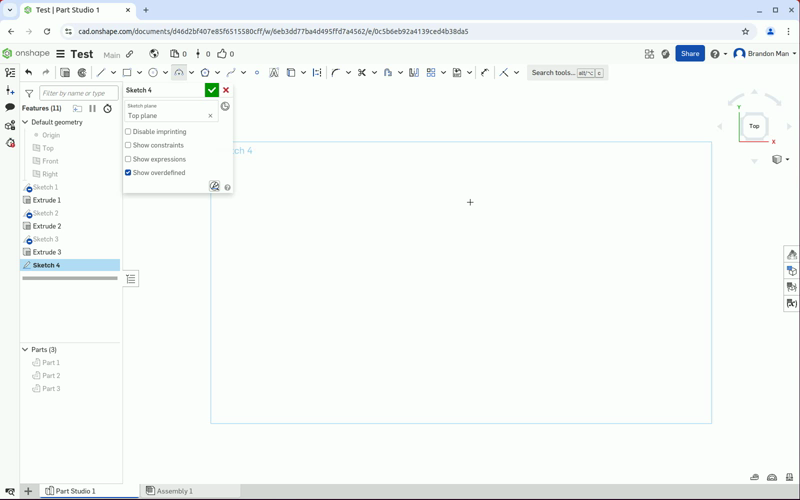
key_down(shift)
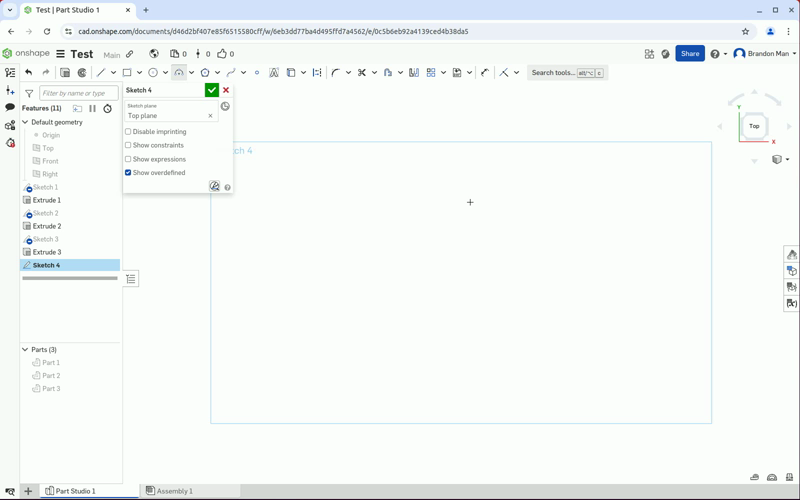
mouse_move(493, 209)
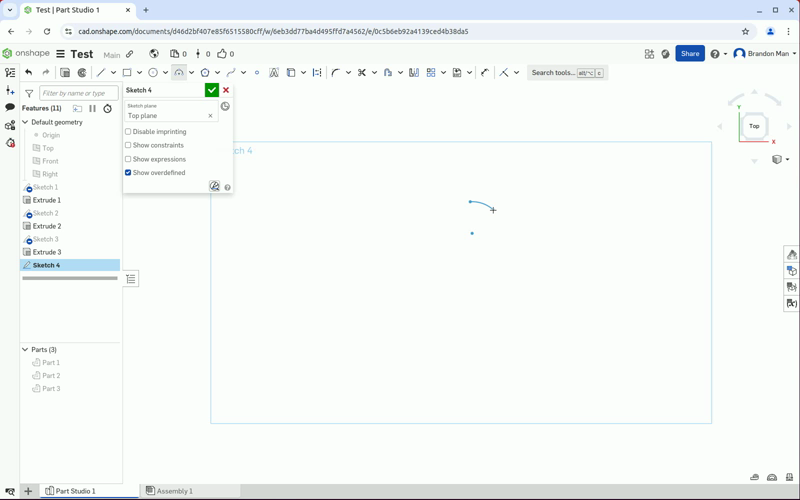
click(493, 209)
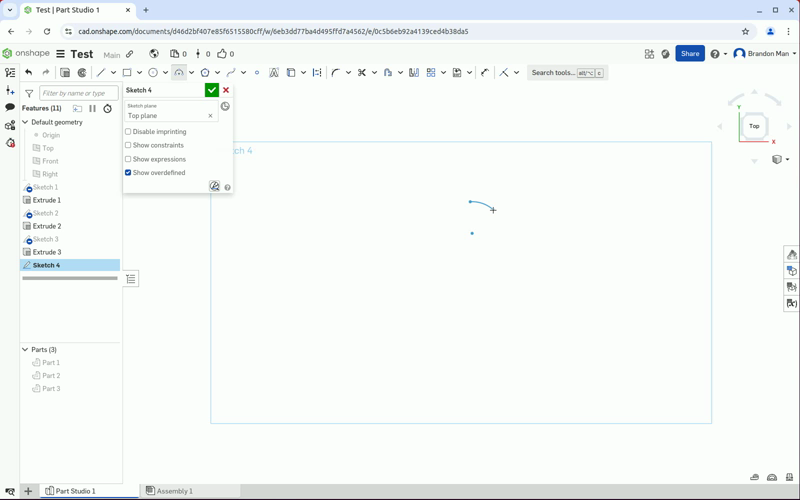
mouse_move(479, 212)
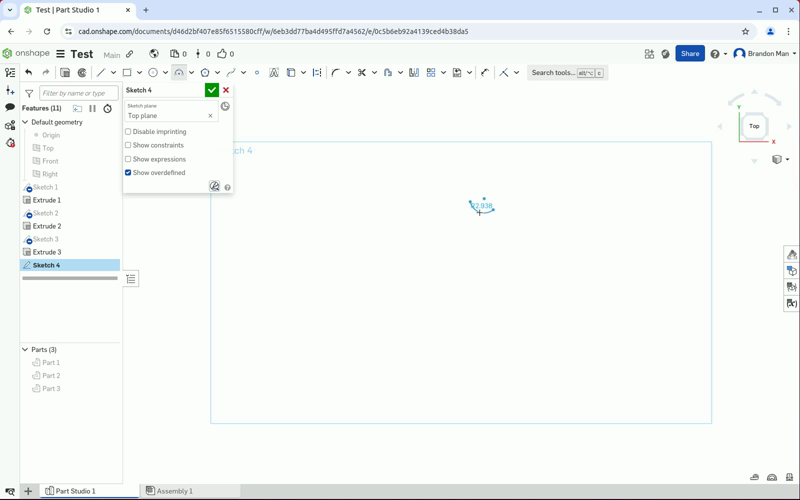
click(479, 212)
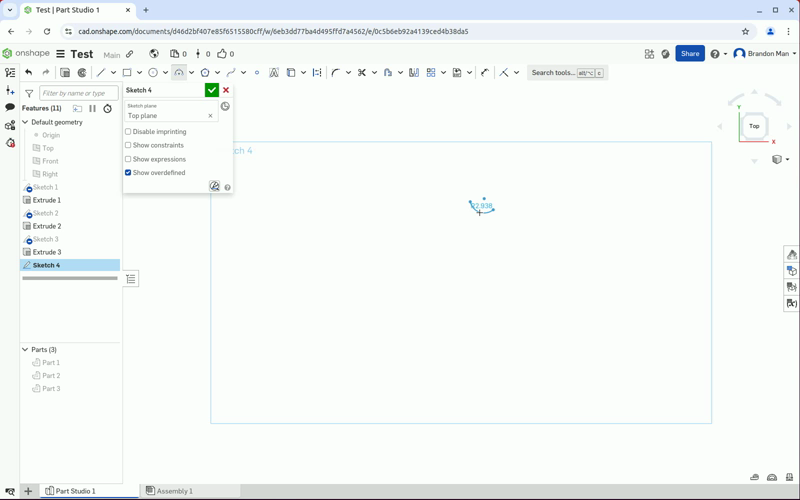
key_up(shift)
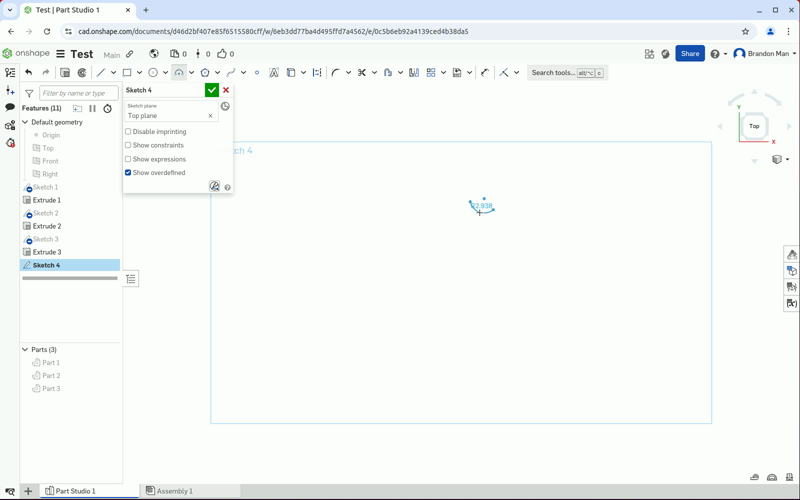
mouse_move(493, 209)
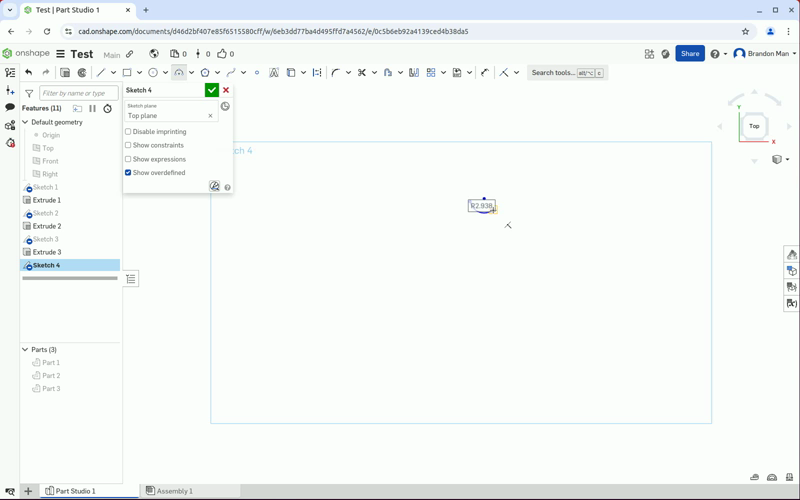
click(493, 209)
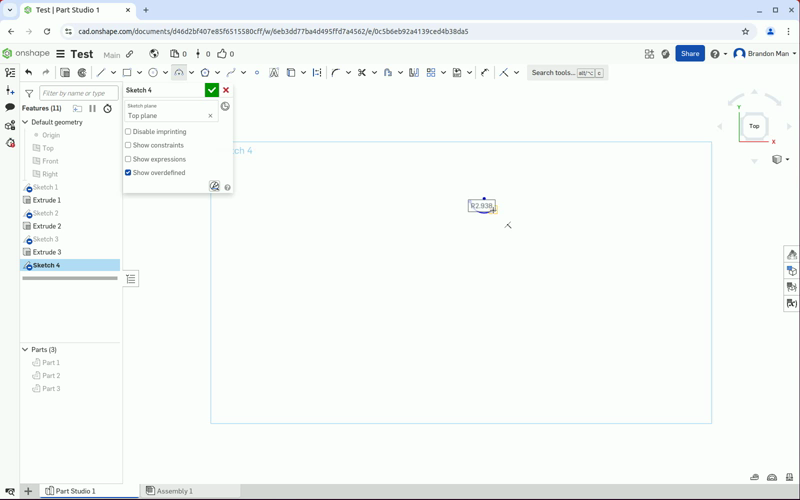
mouse_move(470, 201)
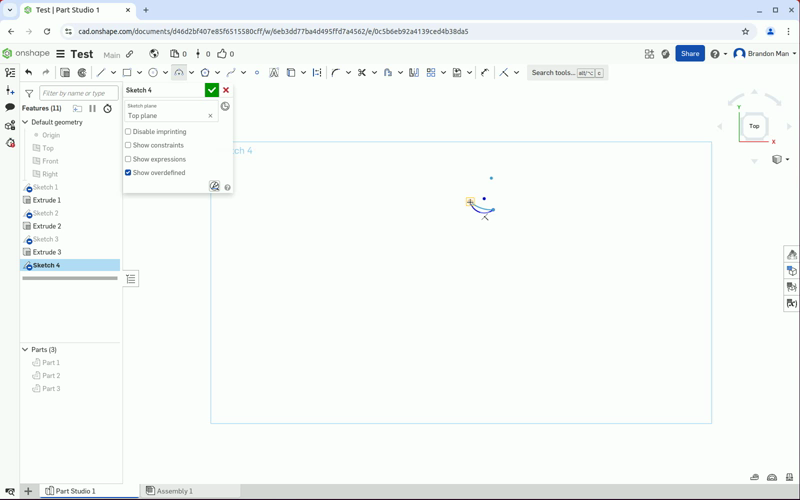
click(470, 201)
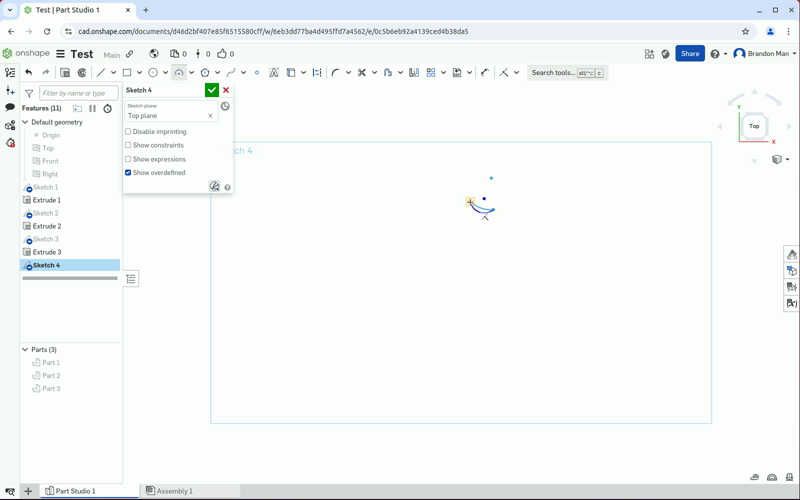
key_down(shift)
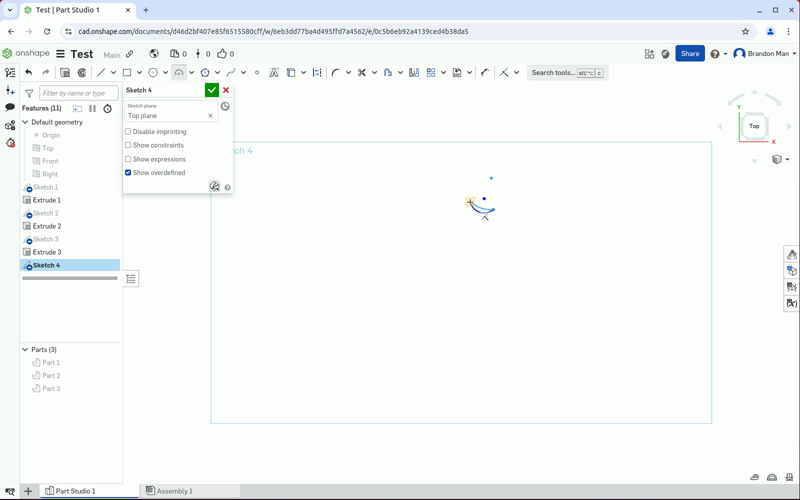
mouse_move(482, 205)
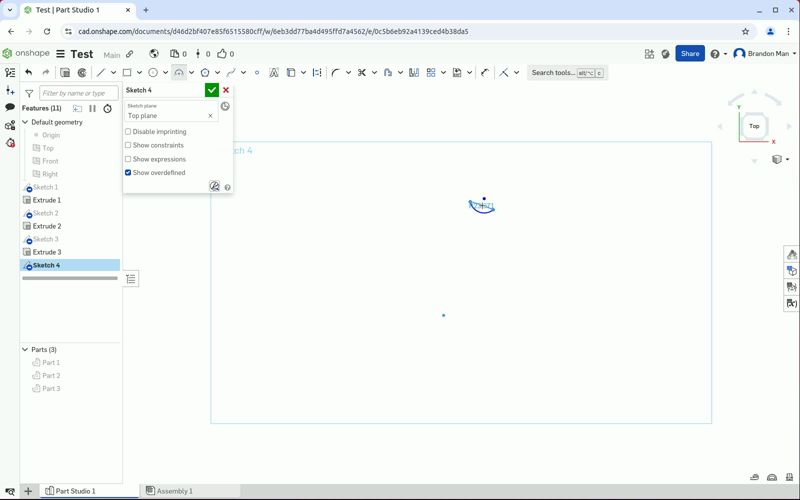
click(482, 205)
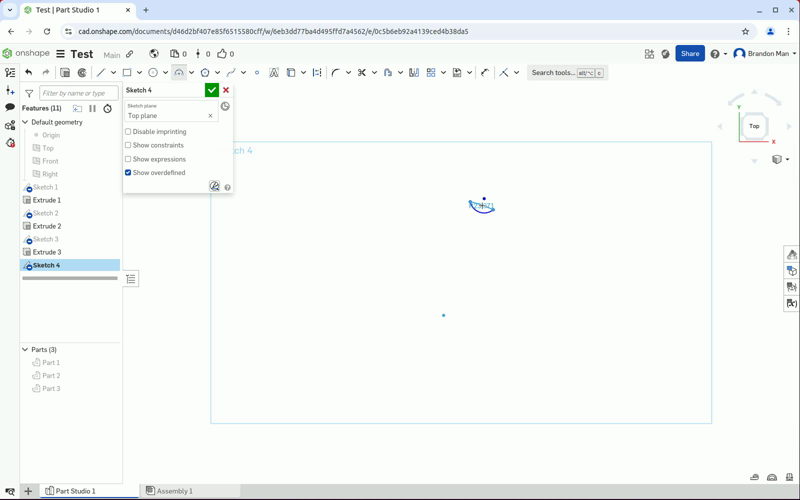
key_up(shift)
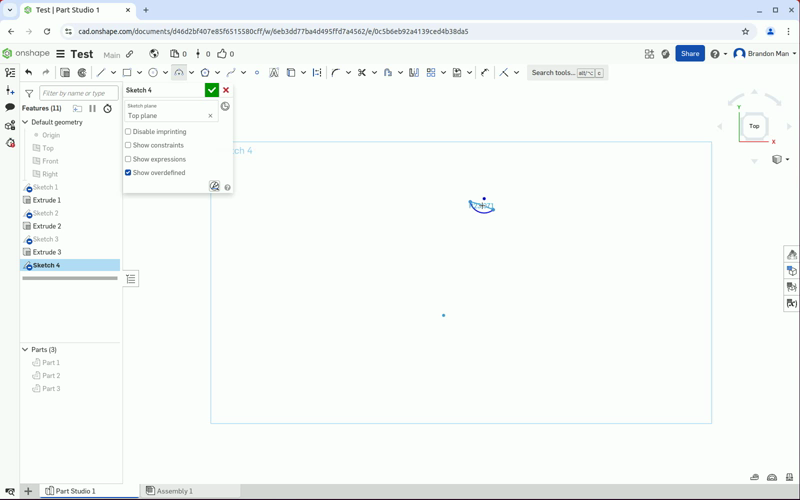
key(esc)
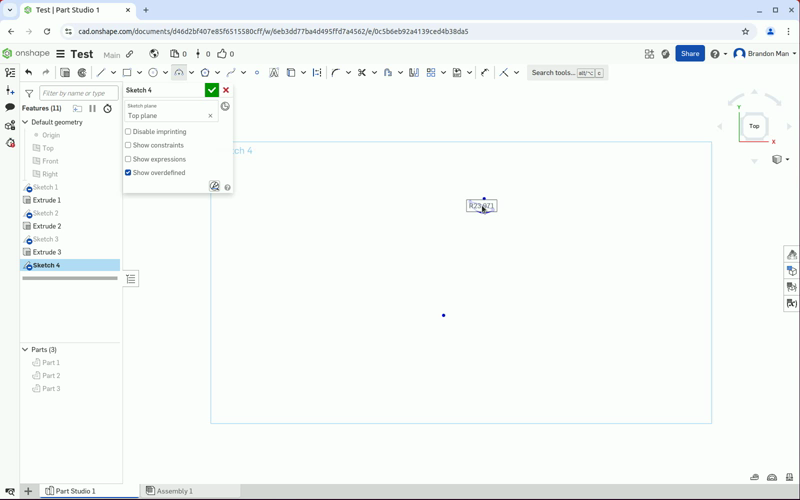
mouse_move(488, 209)
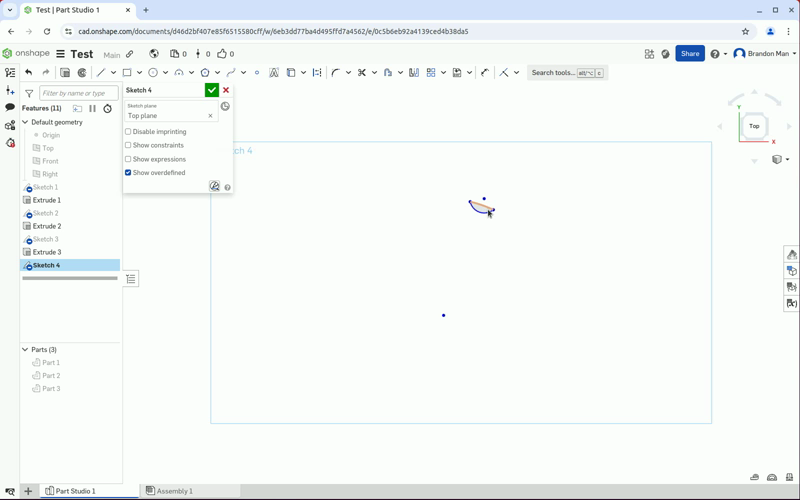
scroll(6)
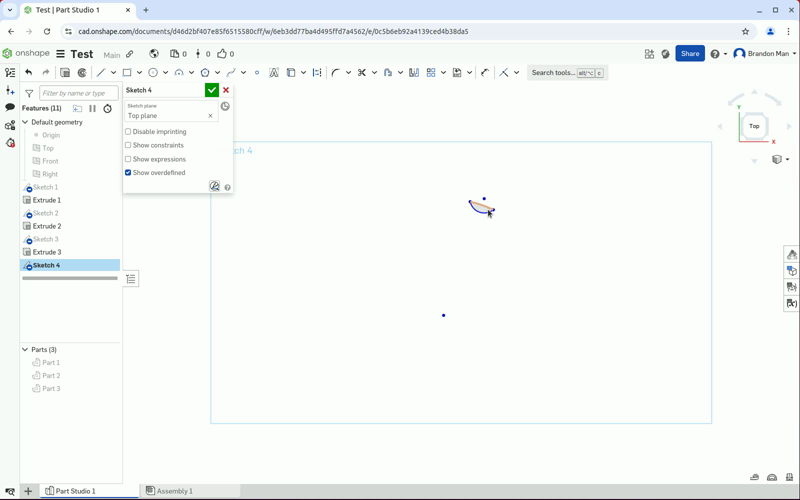
scroll(6)
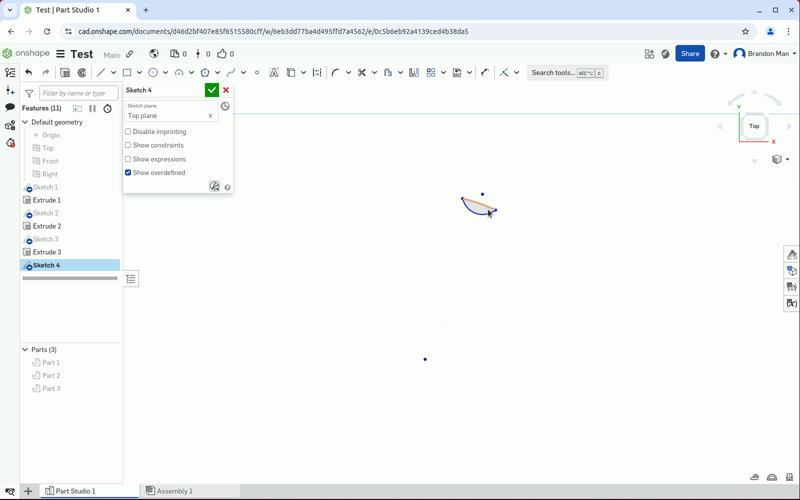
scroll(6)
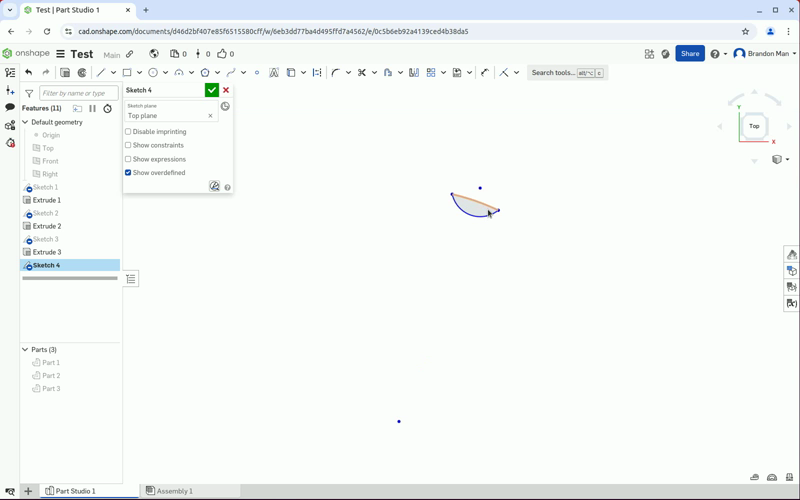
scroll(6)
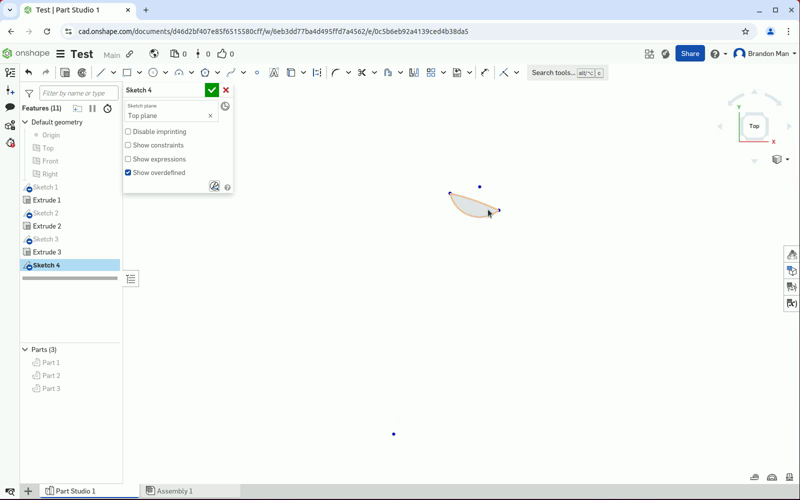
scroll(6)
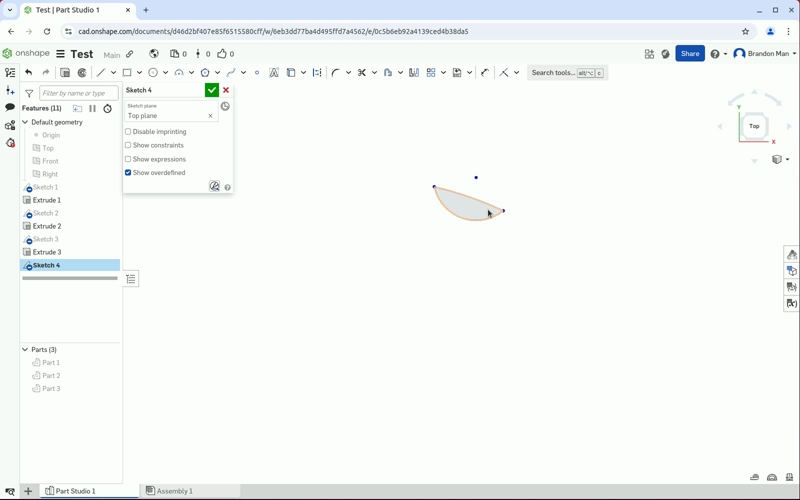
scroll(6)
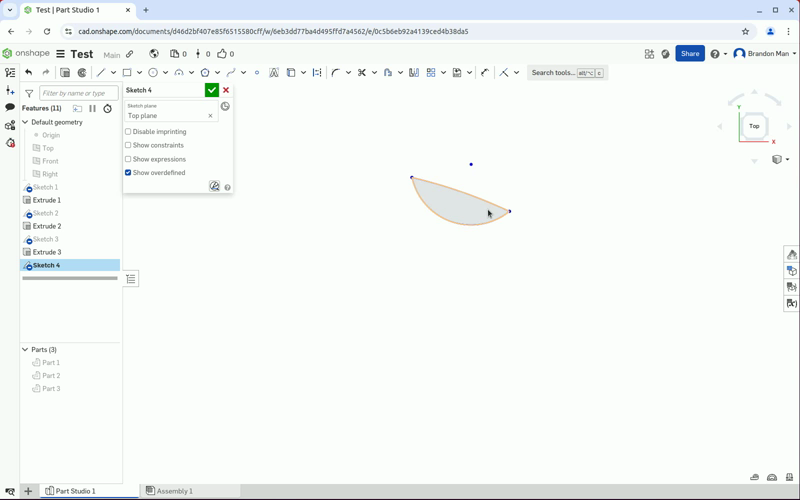
scroll(6)
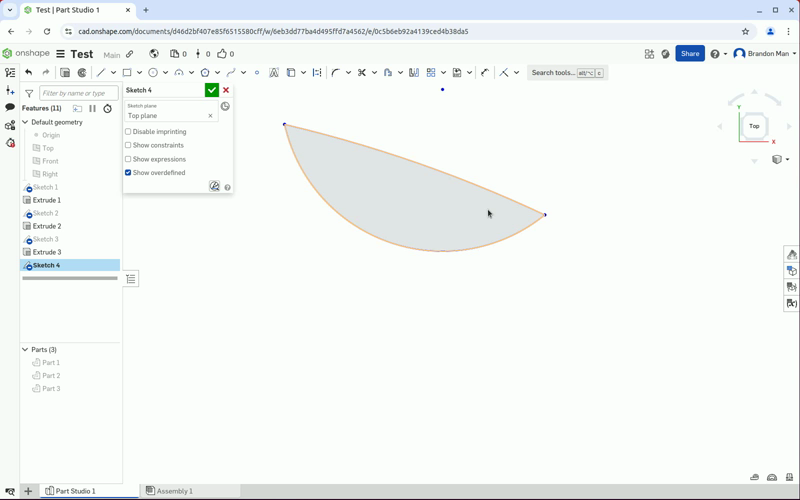
click(488, 209)
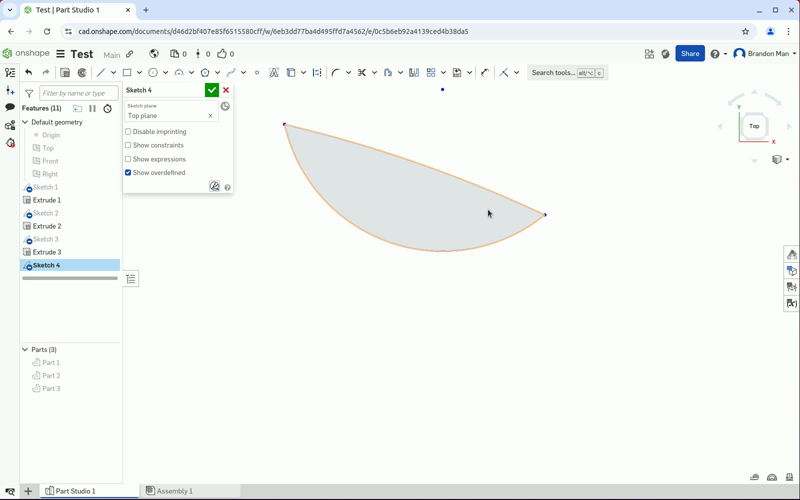
scroll(-6)
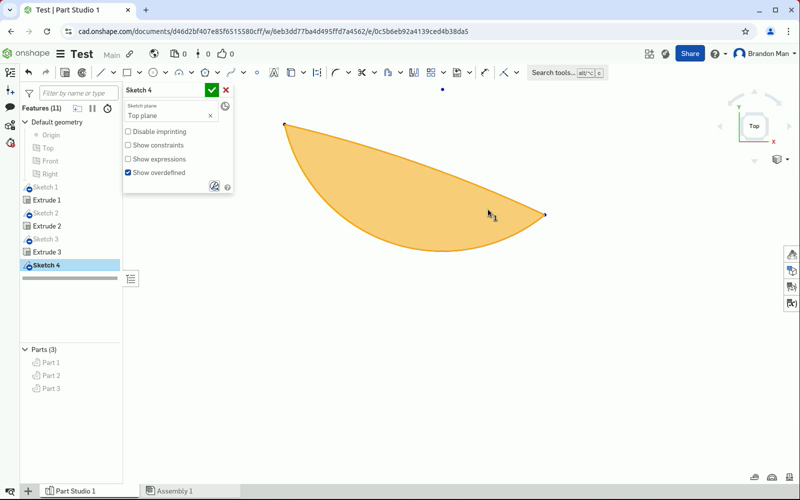
scroll(-6)
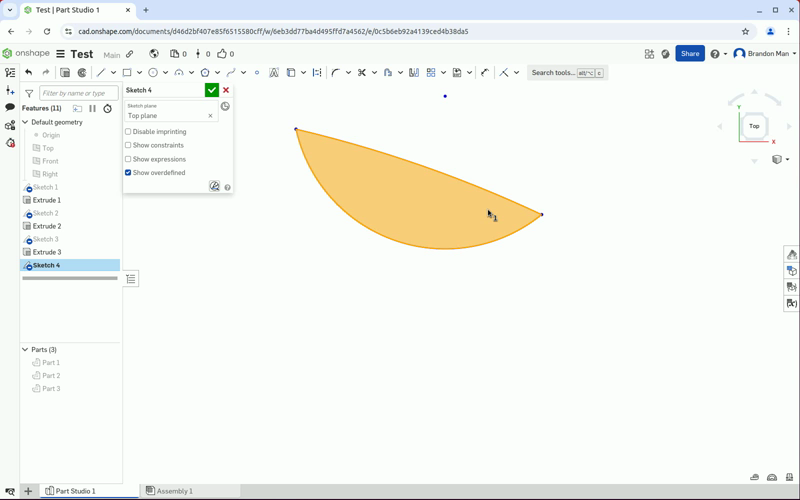
scroll(-6)
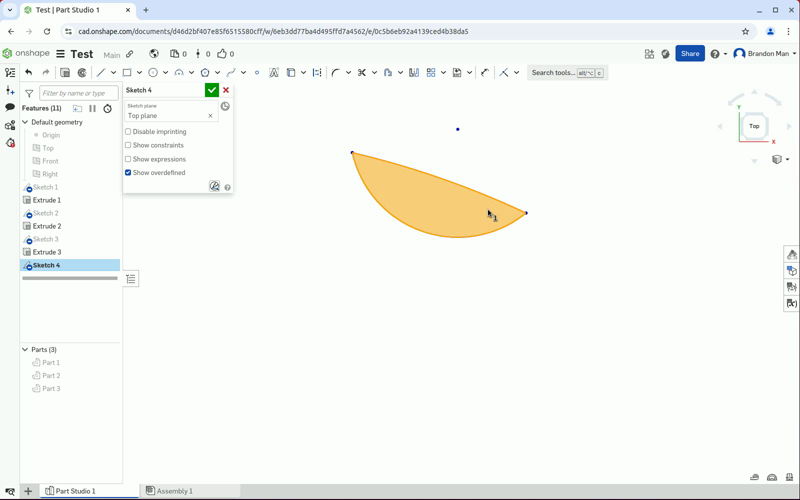
scroll(-6)
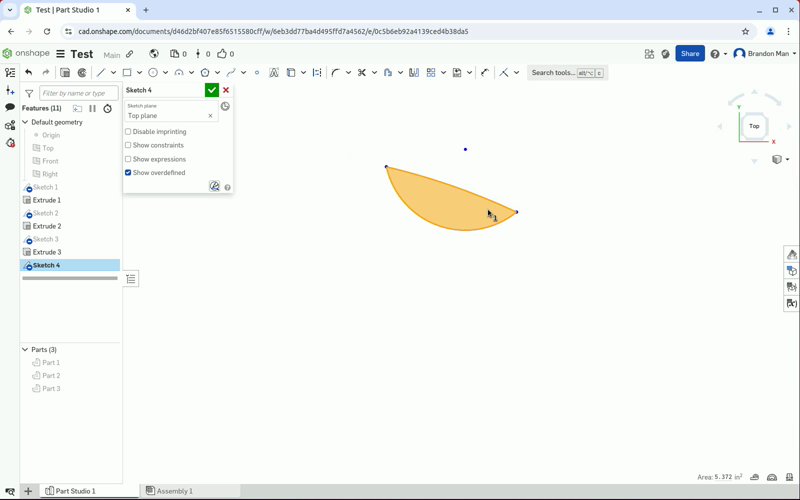
scroll(-6)
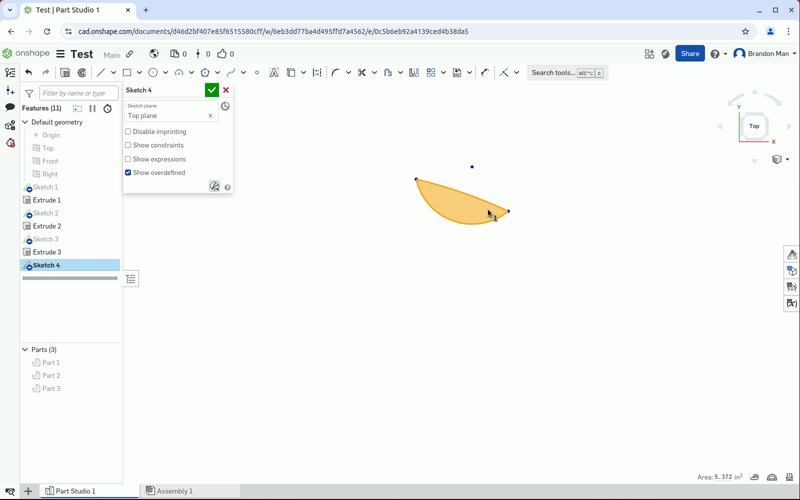
scroll(-6)
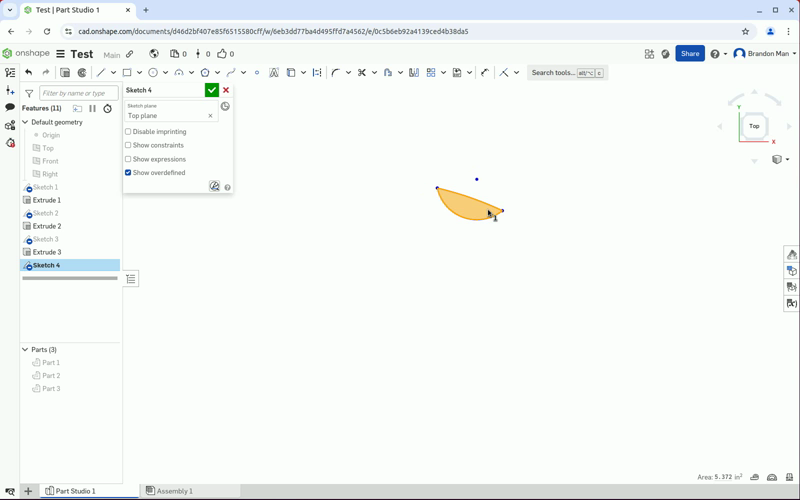
scroll(-6)
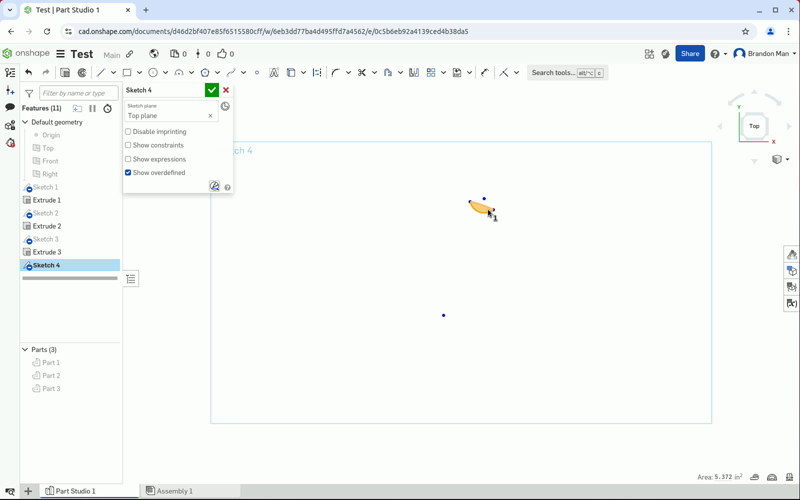
mouse_move(73, 352)
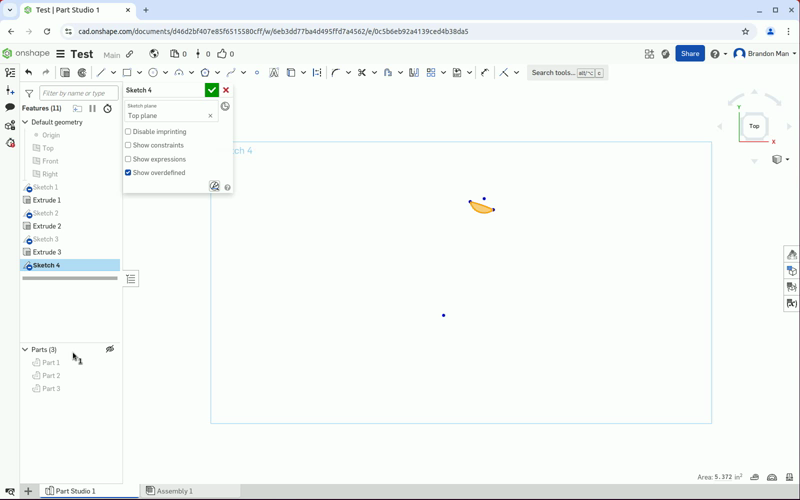
key(shift+y)
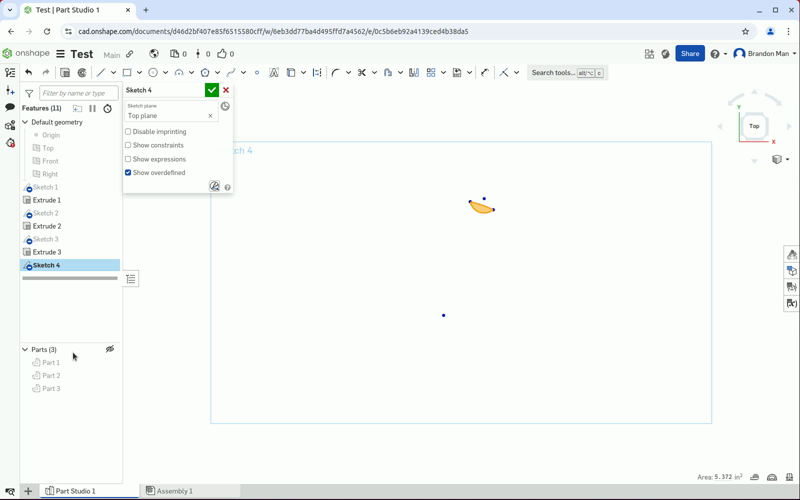
key(shift+e)
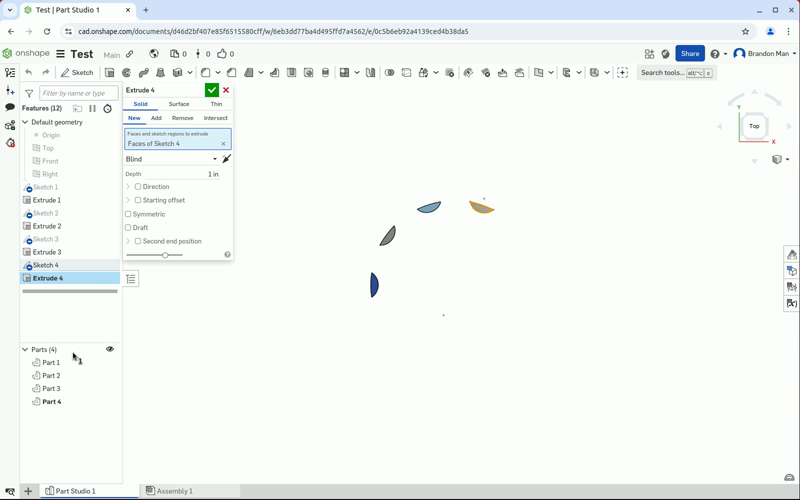
mouse_move(143, 106)
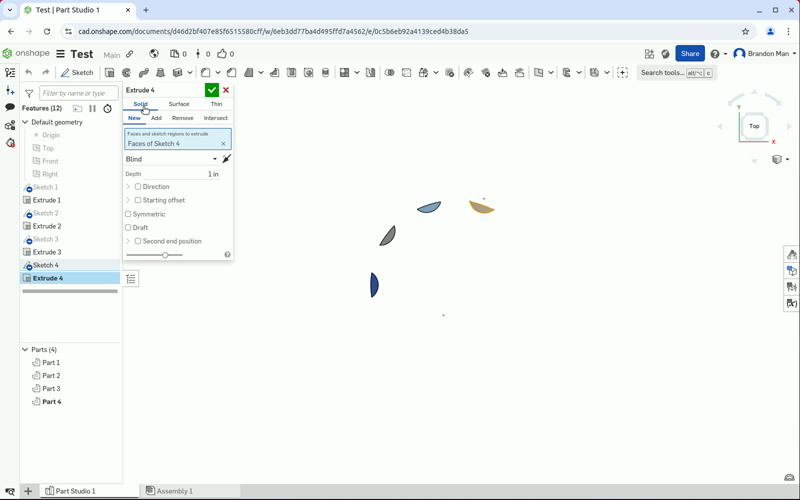
click(143, 106)
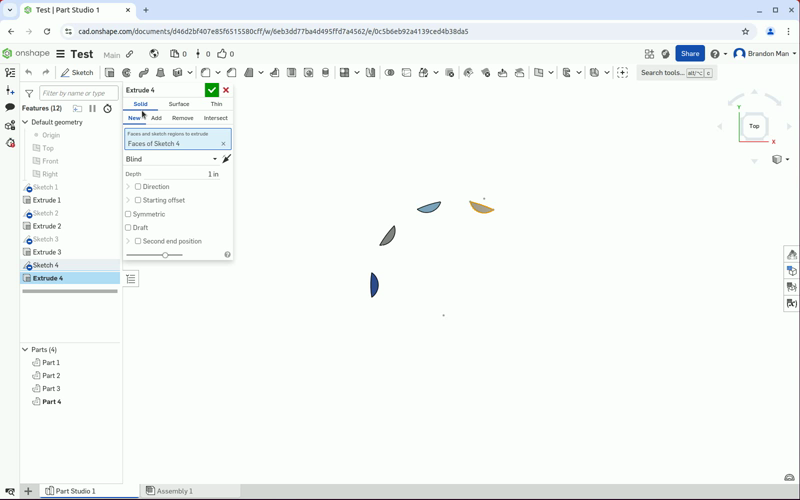
mouse_move(137, 120)
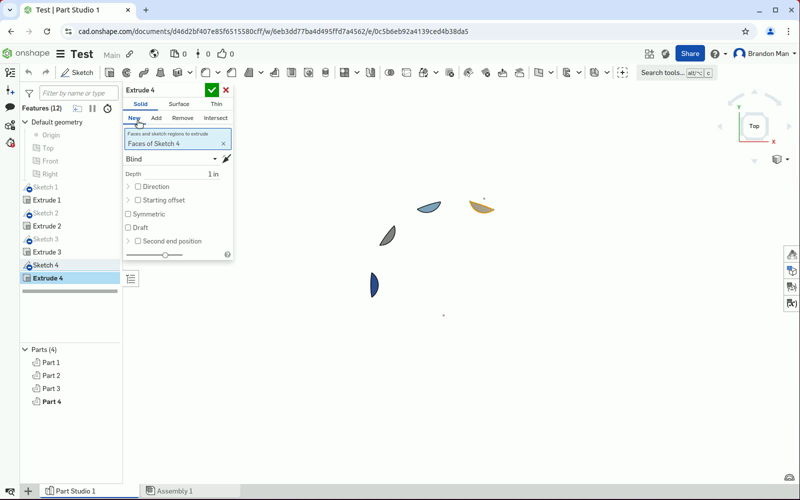
click(137, 120)
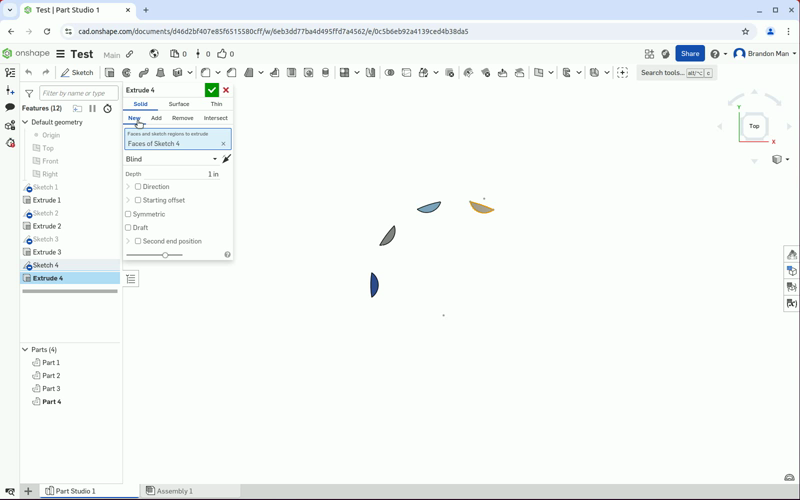
key(tab, 4)
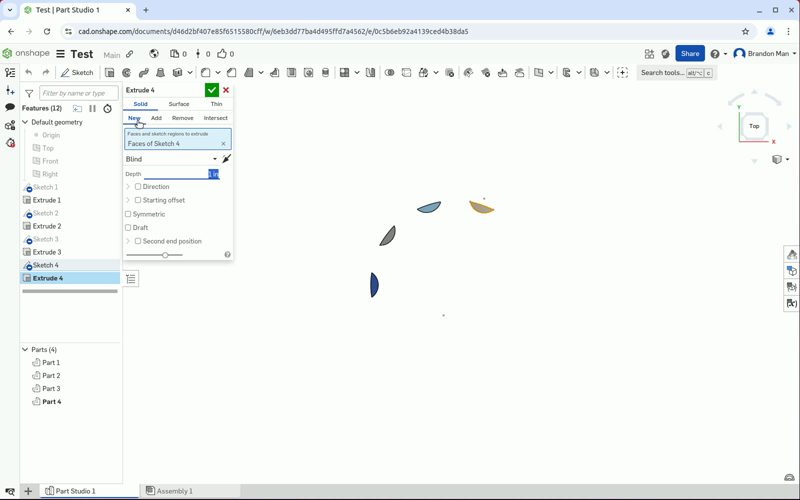
text(23.108)
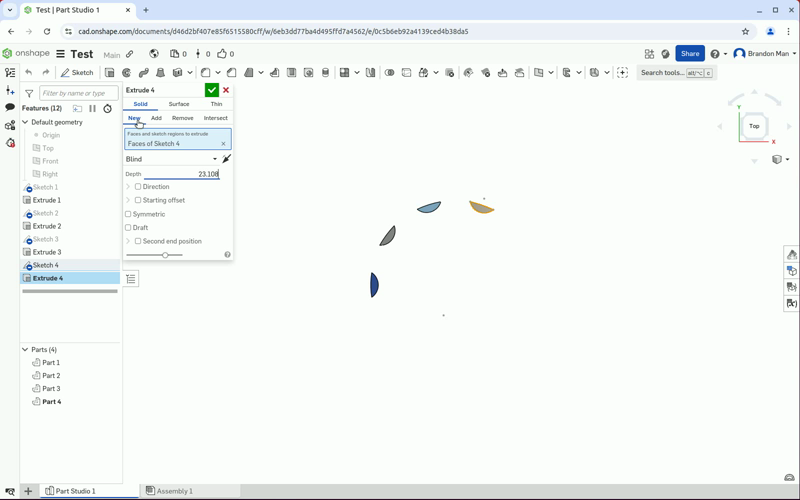
key(enter)
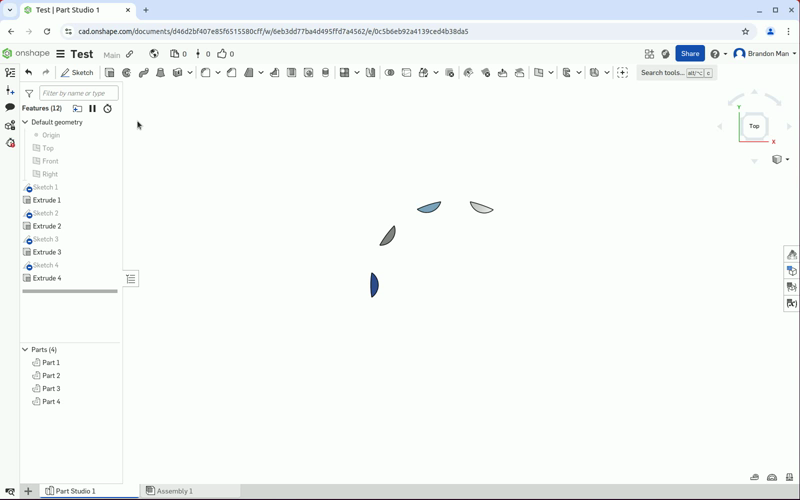
key(shift+h)
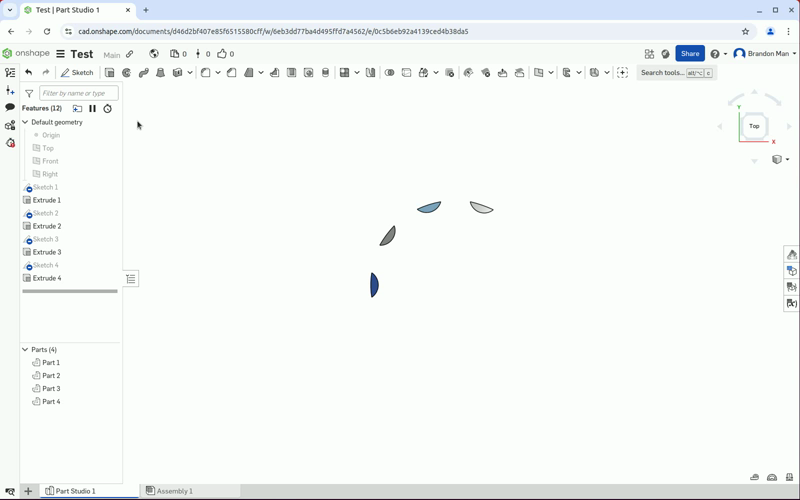
key(shift+h)
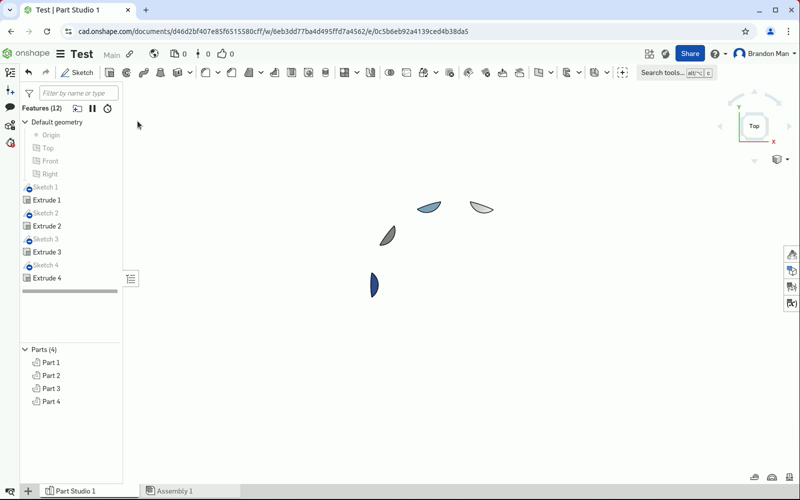
mouse_move(73, 189)
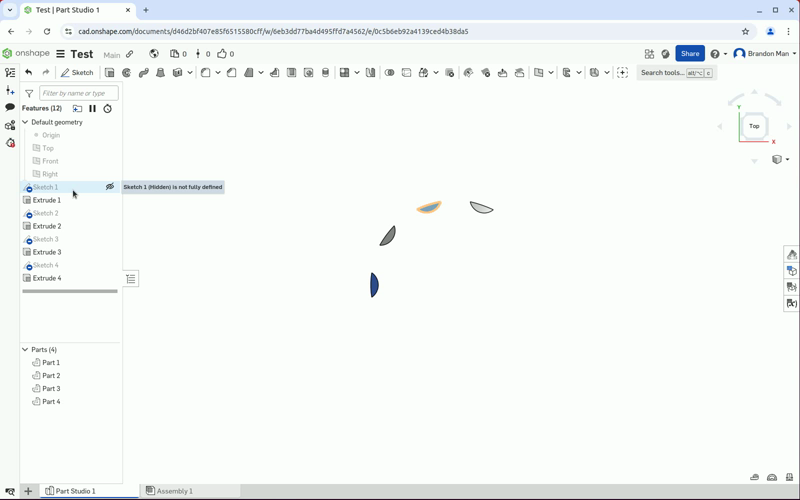
click(73, 189)
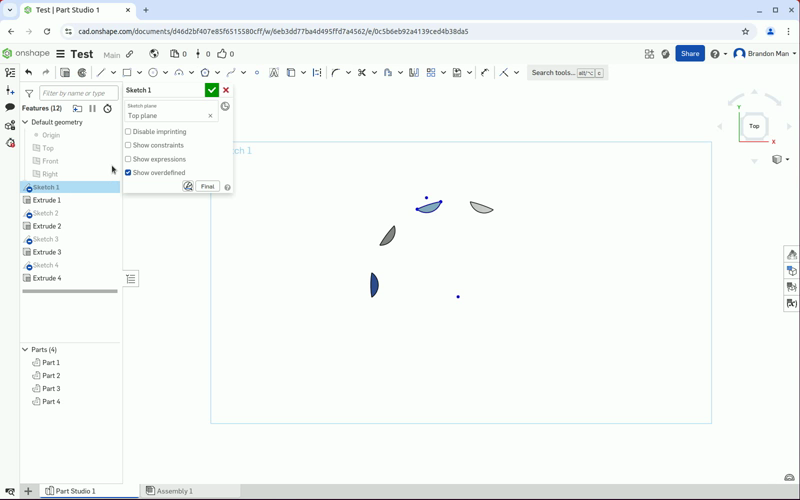
mouse_move(229, 92)
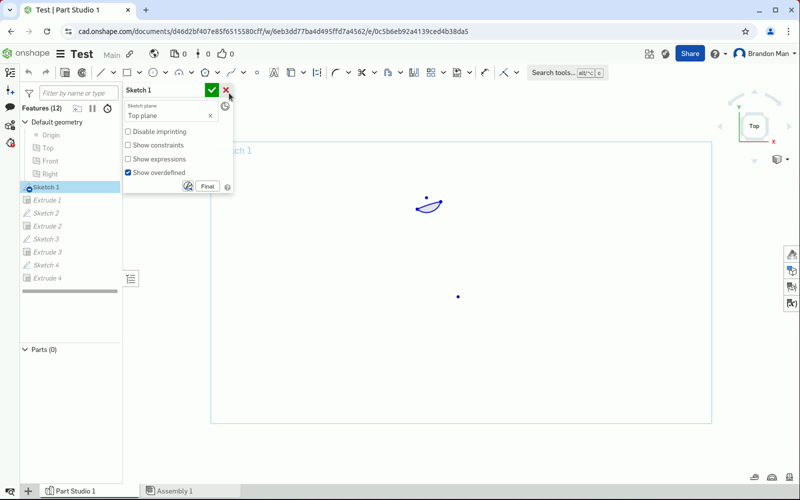
click(229, 92)
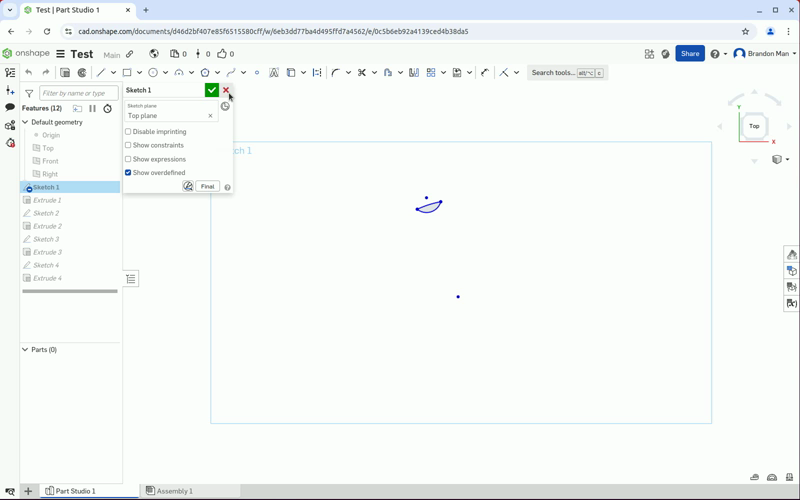
key(shift+s)
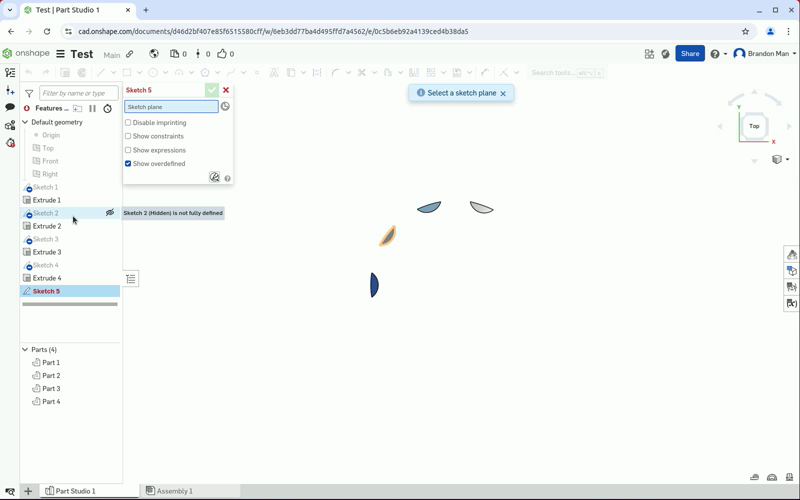
scroll(3)
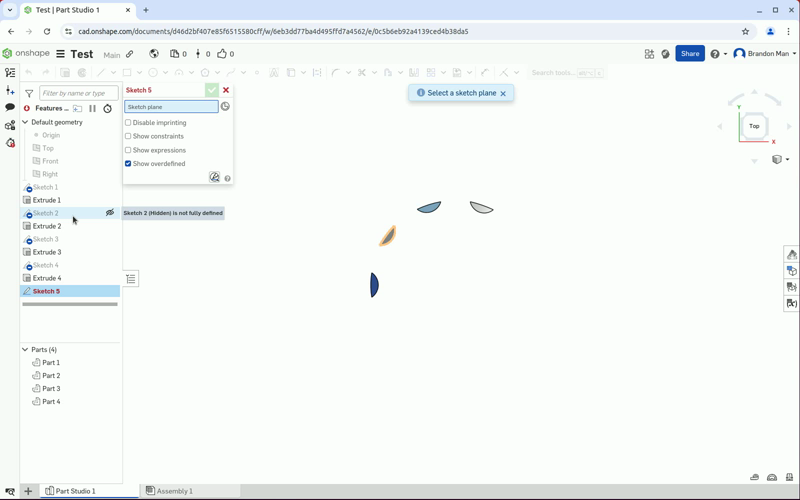
mouse_move(73, 150)
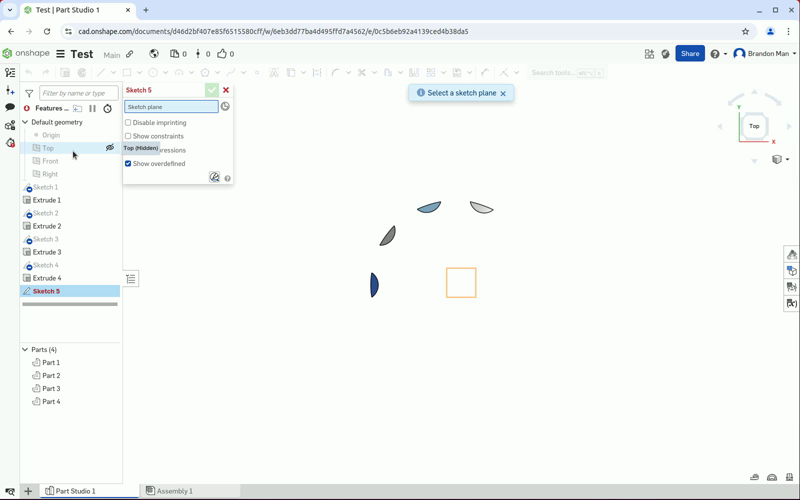
click(73, 150)
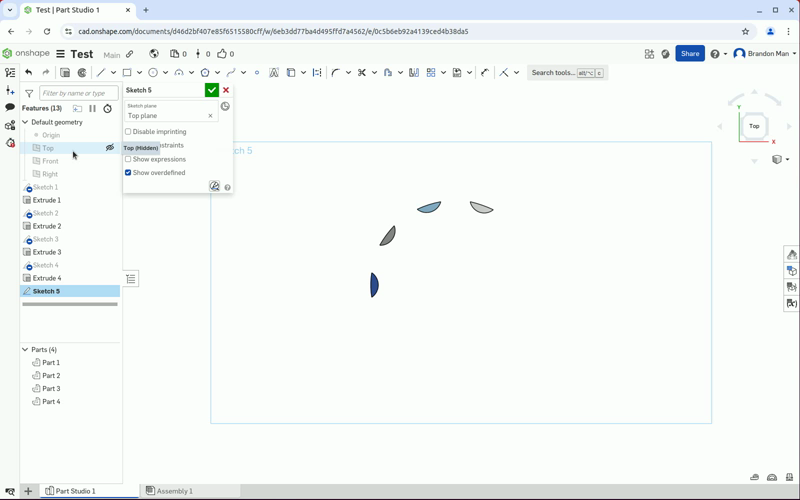
mouse_move(73, 352)
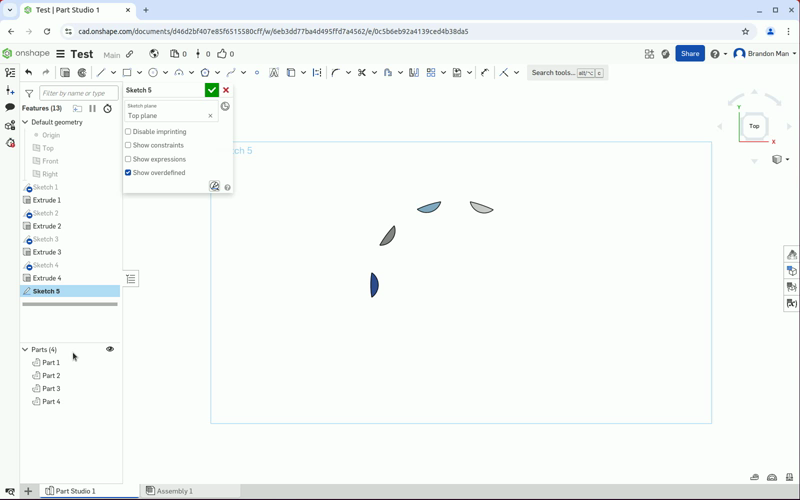
key(y)
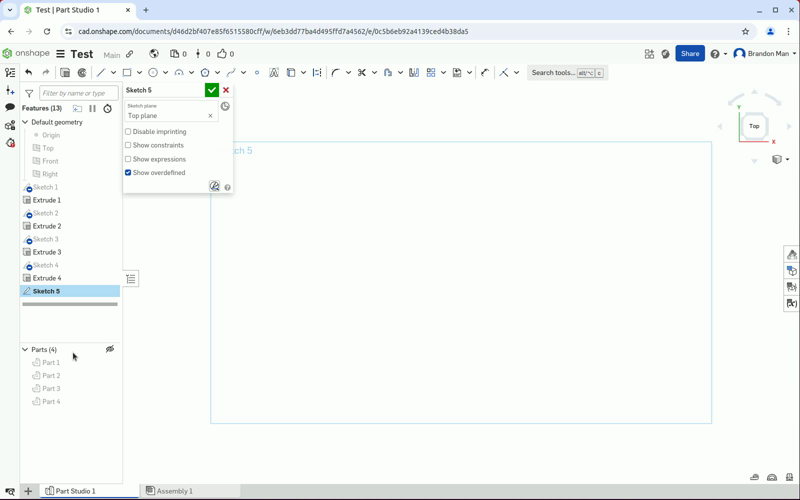
key(a)
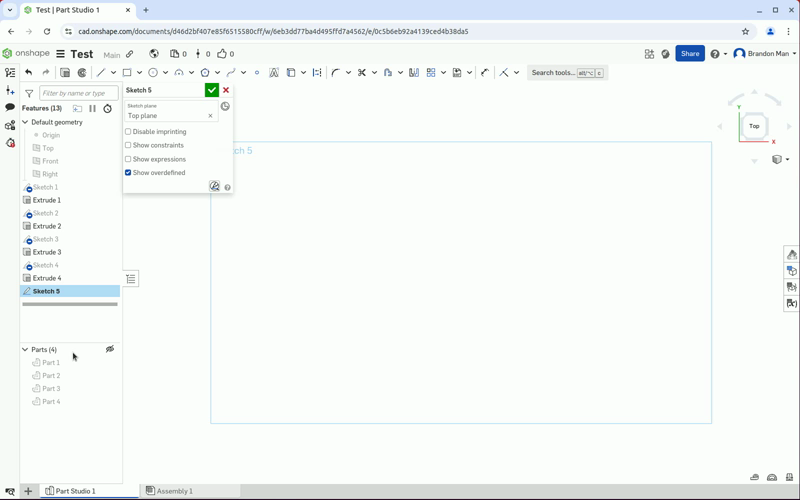
key_down(shift)
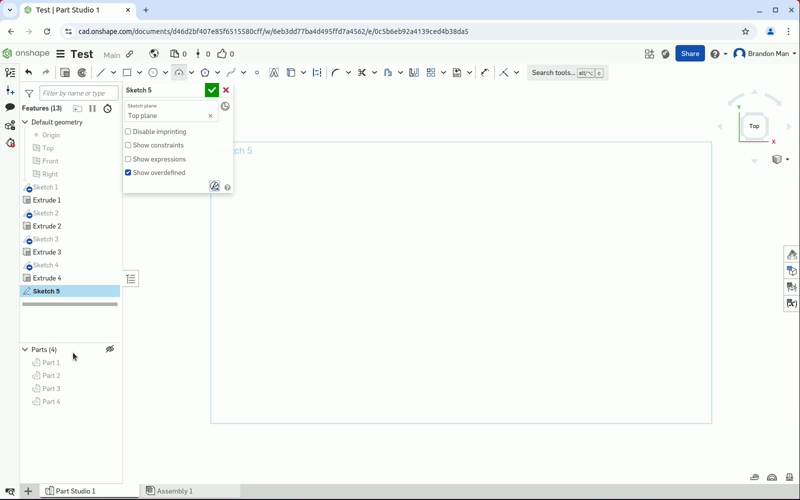
mouse_move(515, 226)
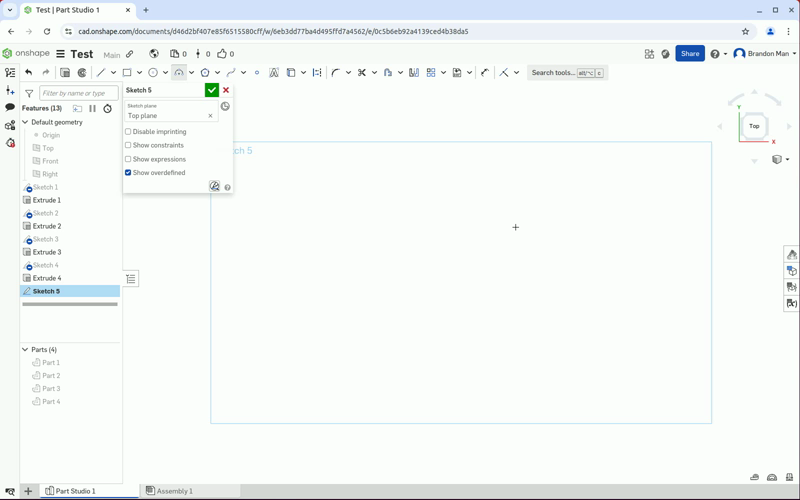
click(515, 226)
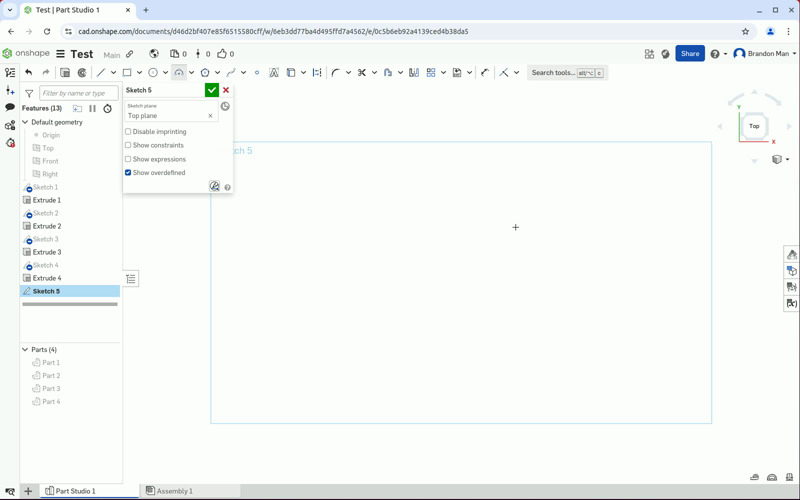
key_up(shift)
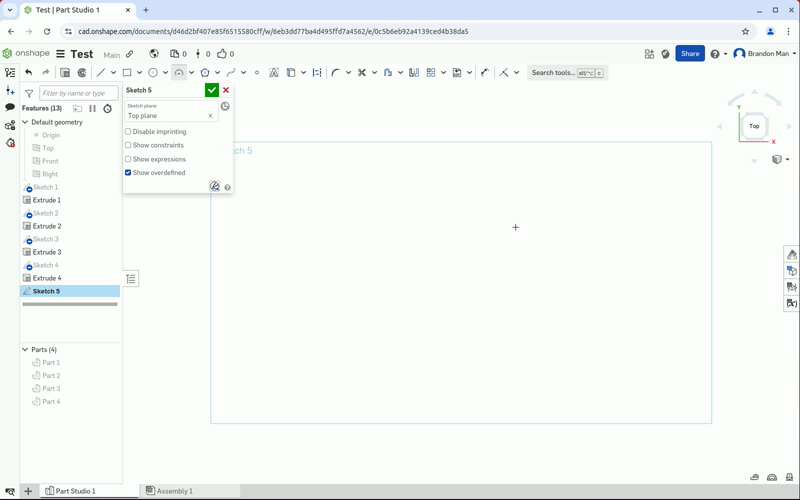
key_down(shift)
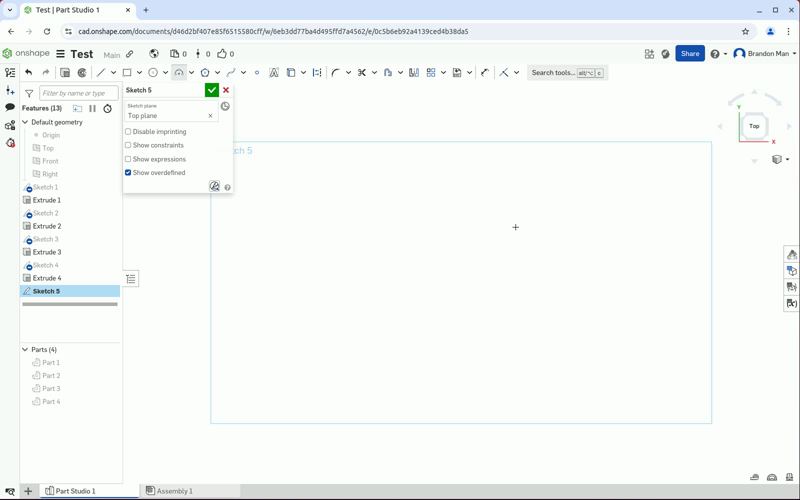
mouse_move(530, 246)
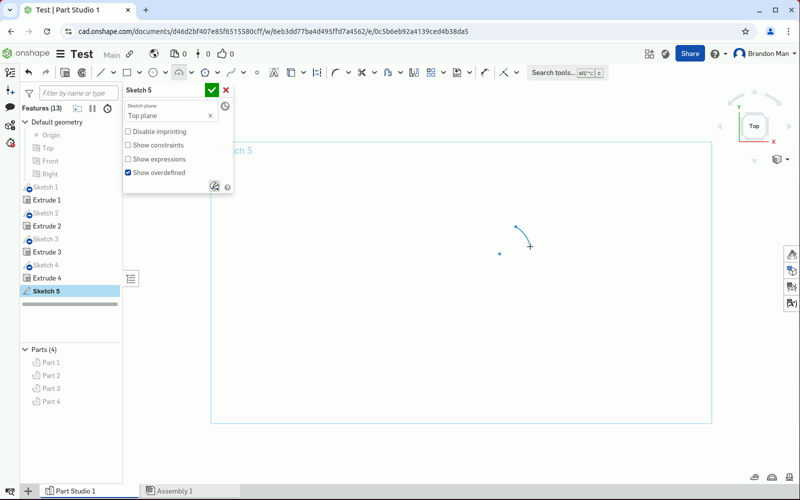
click(530, 246)
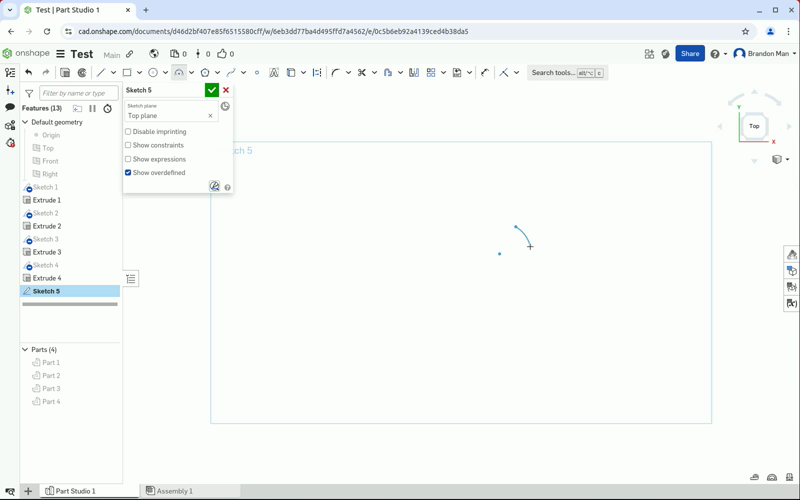
mouse_move(517, 240)
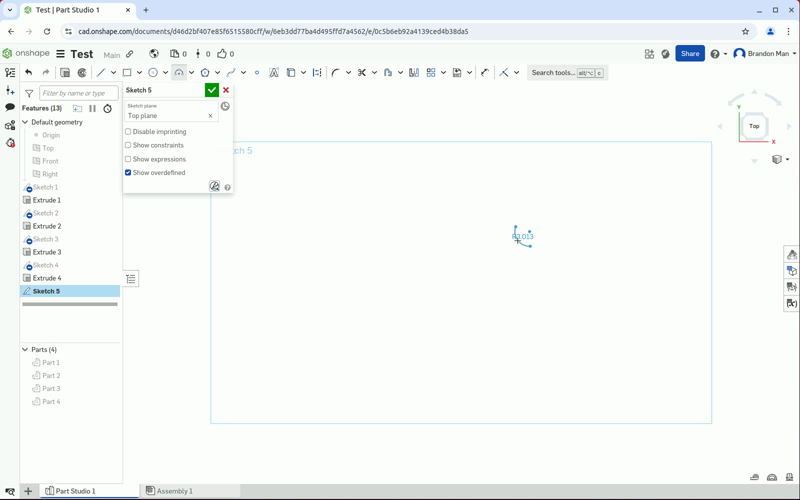
click(517, 240)
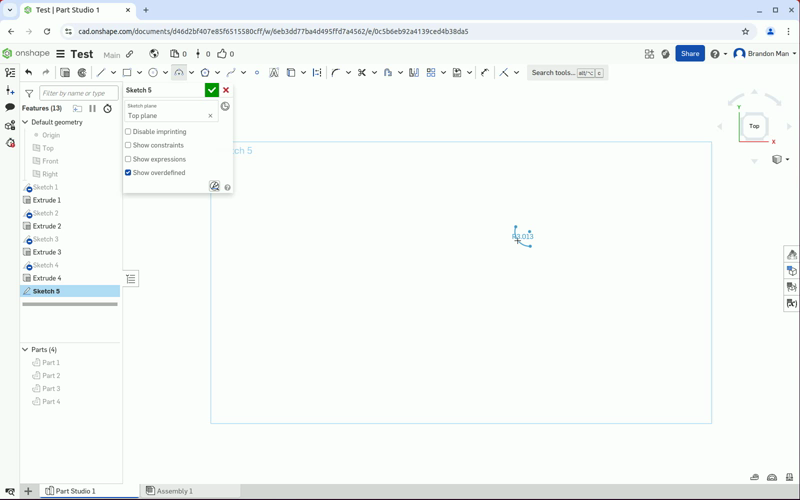
key_up(shift)
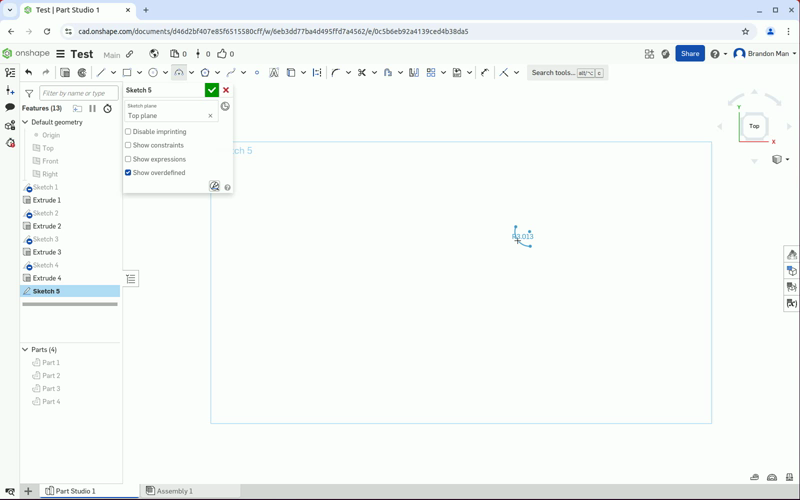
mouse_move(530, 246)
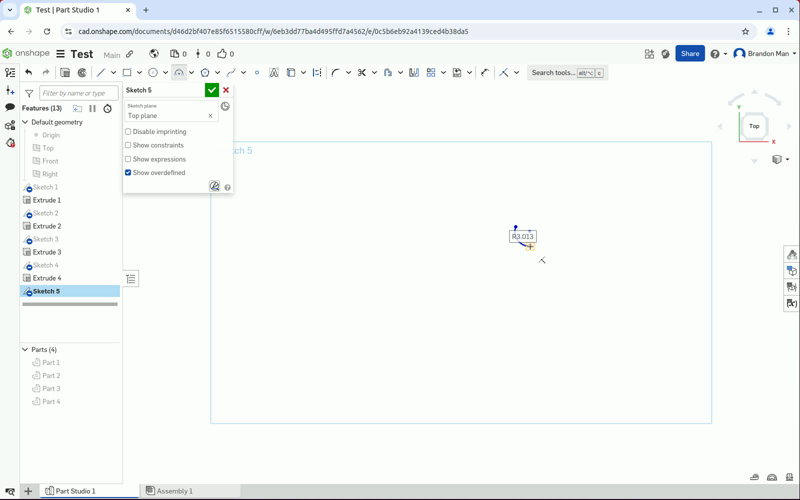
click(530, 246)
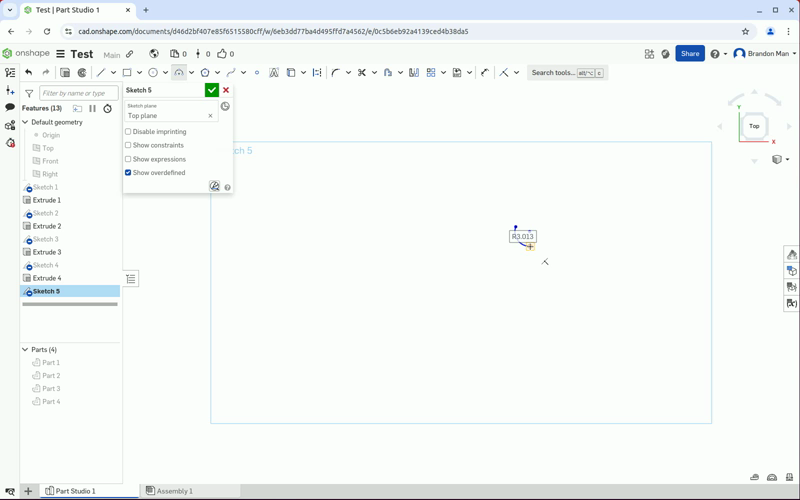
mouse_move(515, 226)
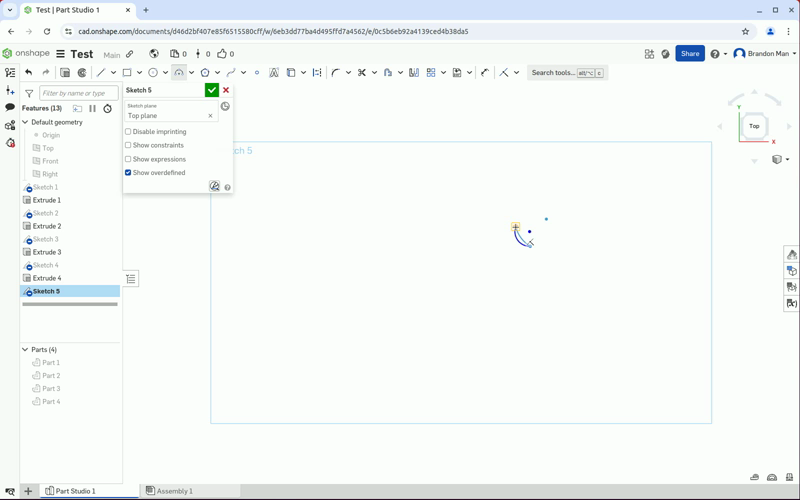
click(515, 226)
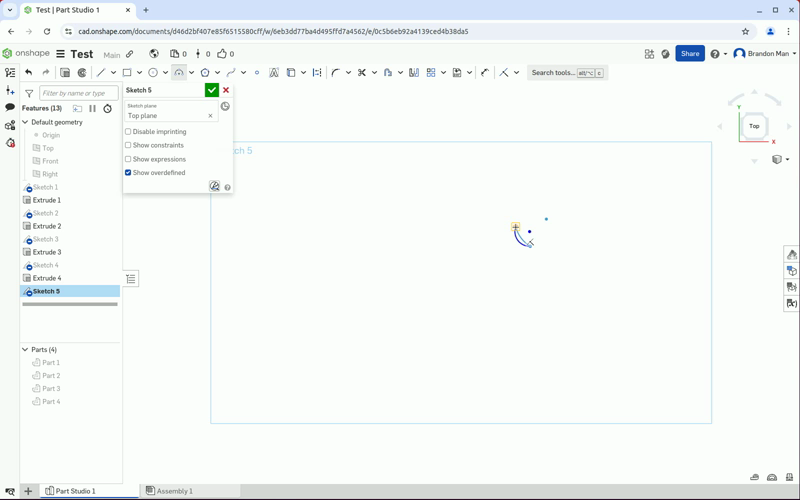
key_down(shift)
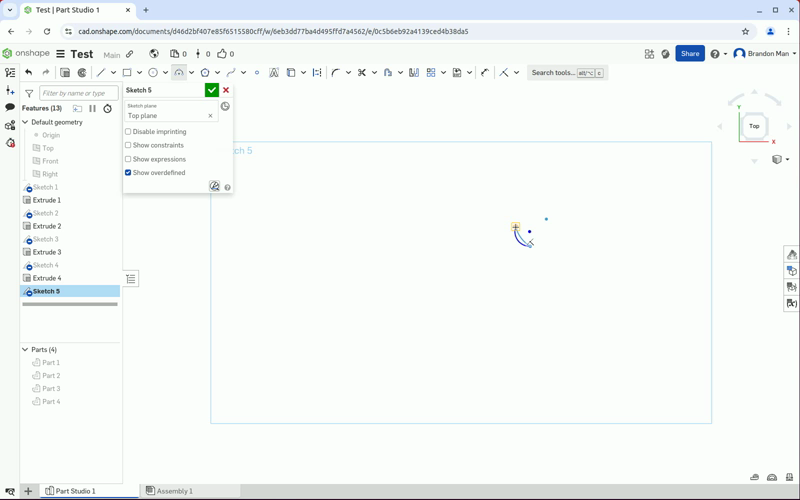
mouse_move(523, 236)
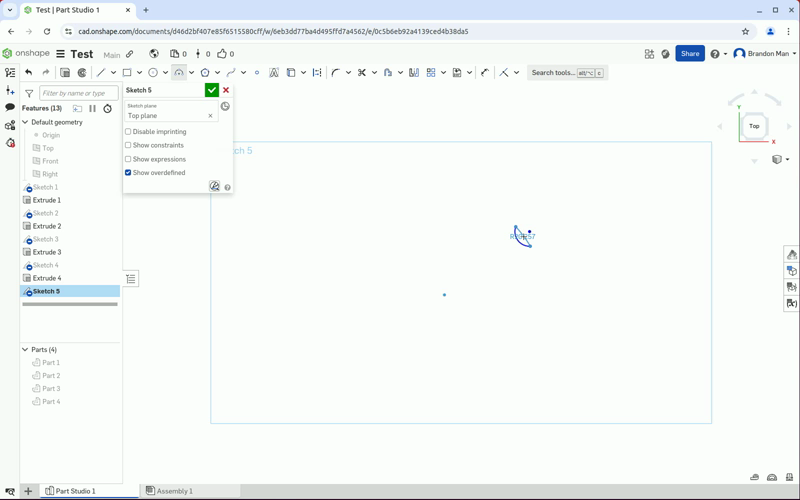
click(523, 236)
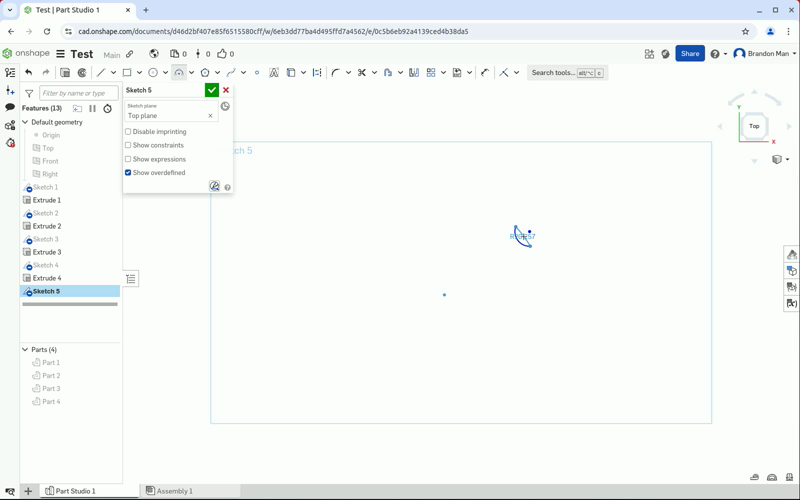
key_up(shift)
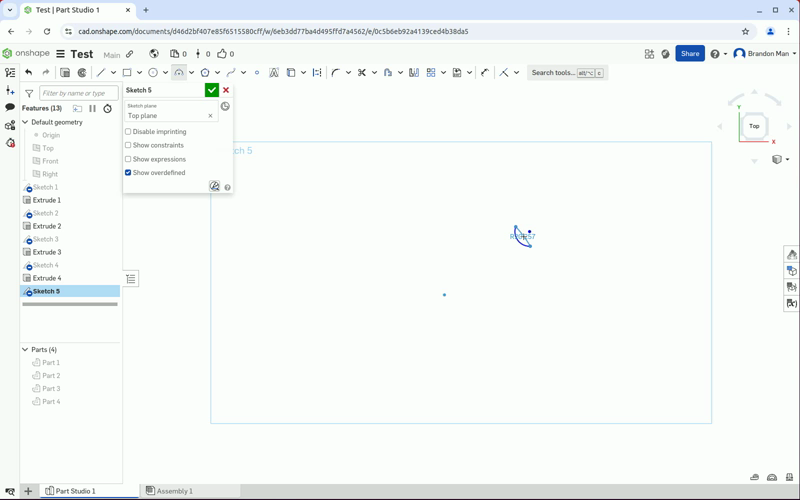
key(esc)
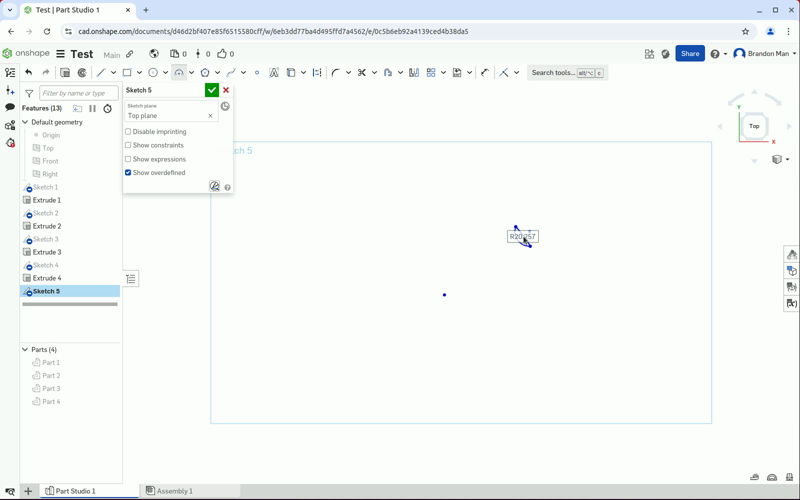
mouse_move(527, 243)
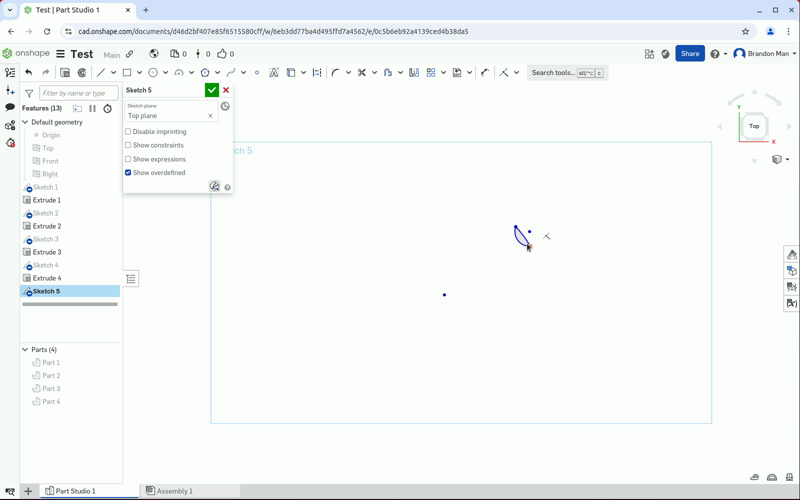
scroll(6)
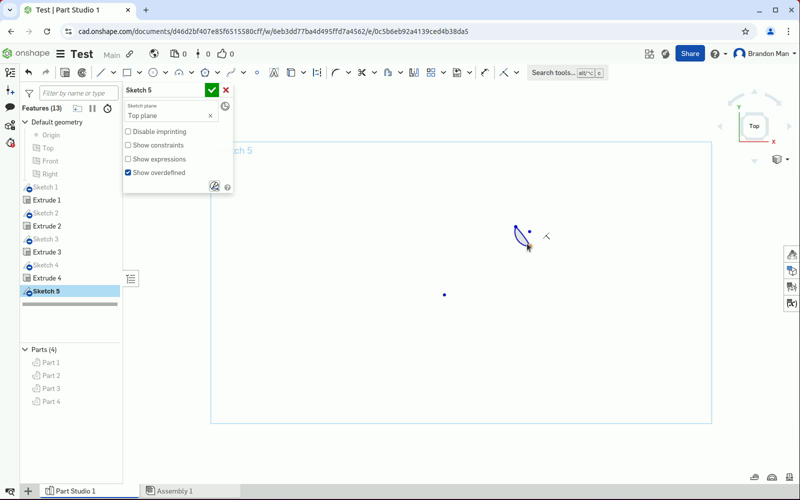
scroll(6)
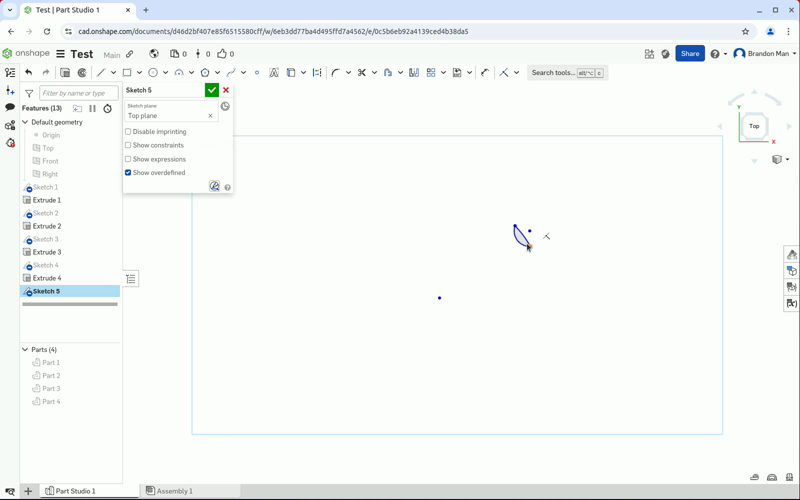
scroll(6)
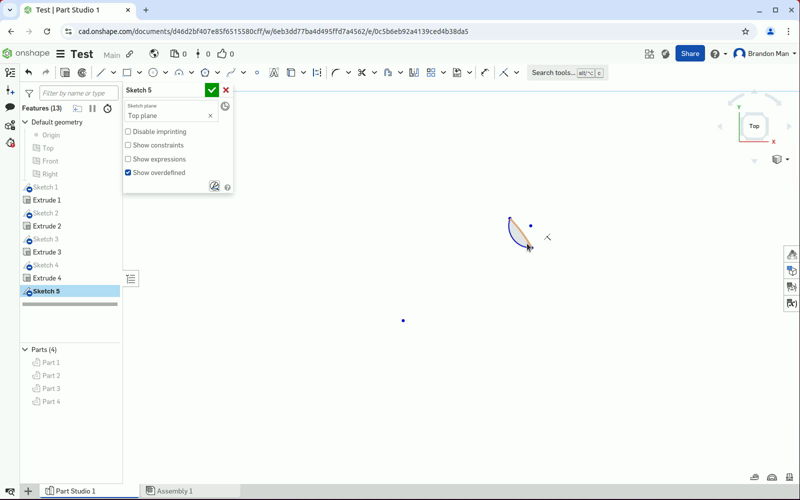
scroll(6)
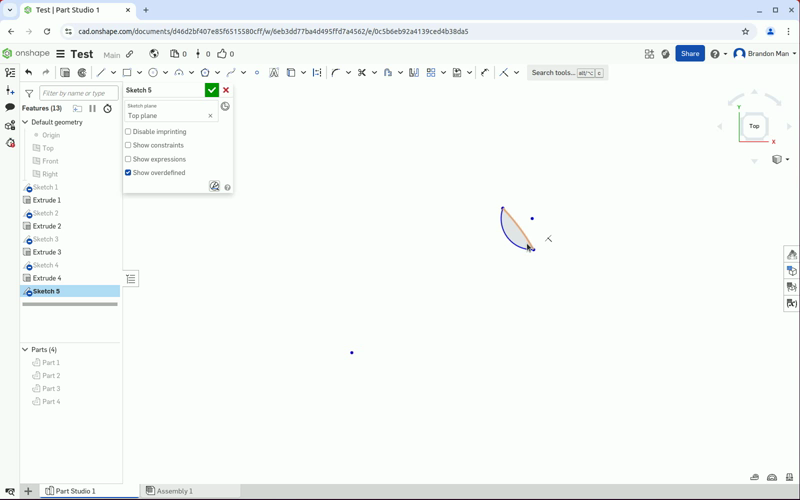
scroll(6)
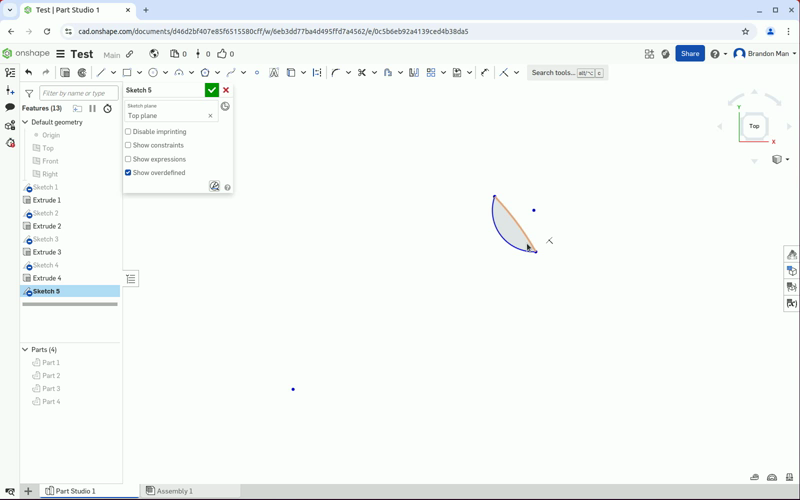
scroll(6)
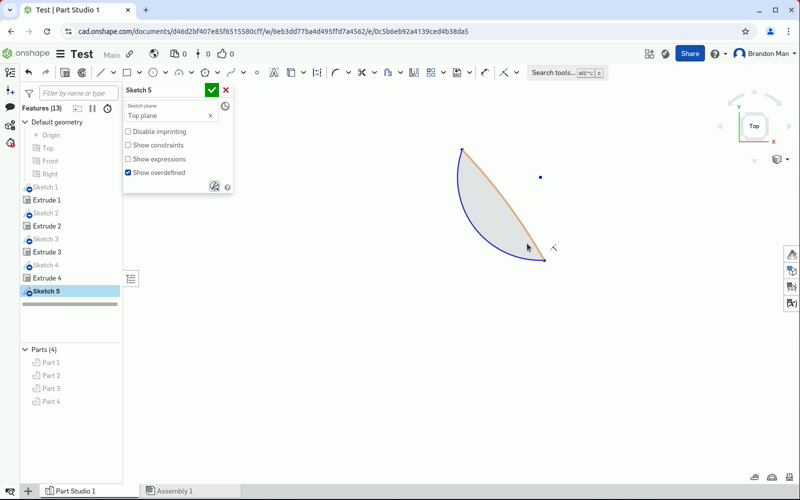
scroll(6)
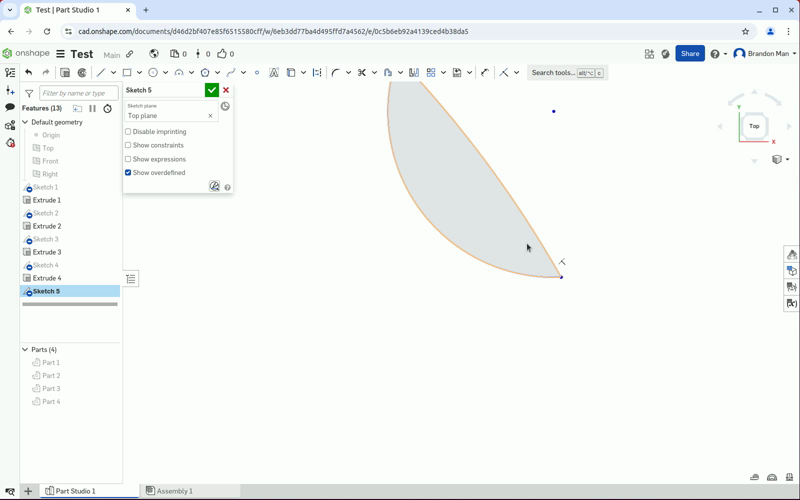
click(527, 243)
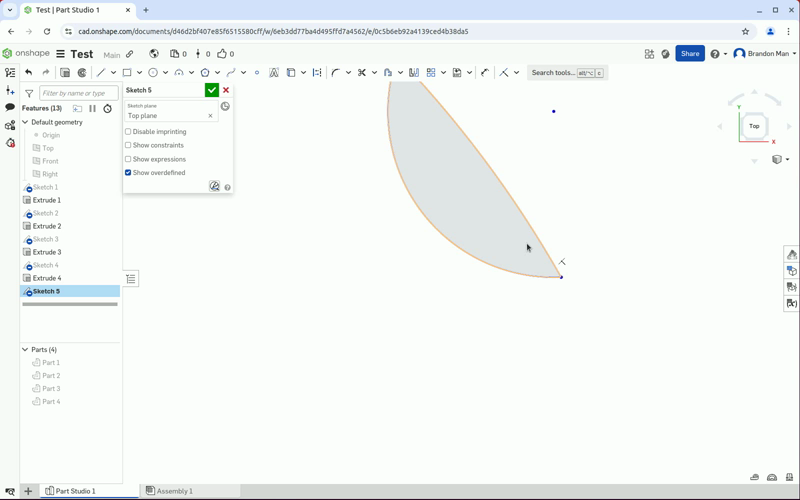
scroll(-6)
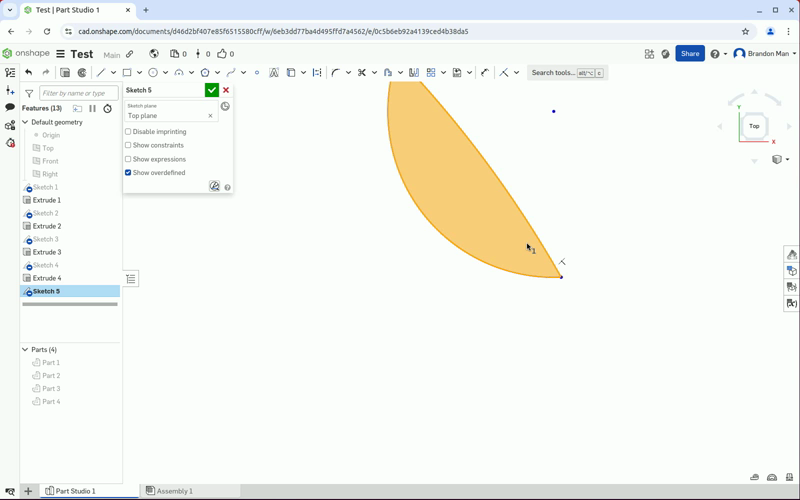
scroll(-6)
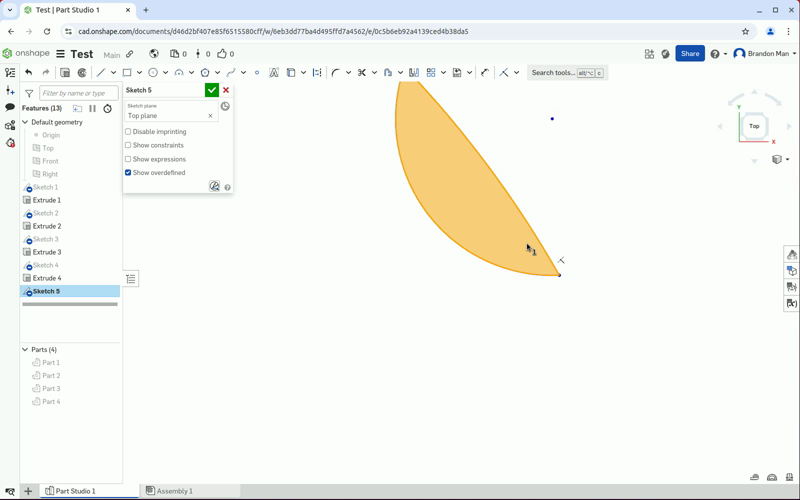
scroll(-6)
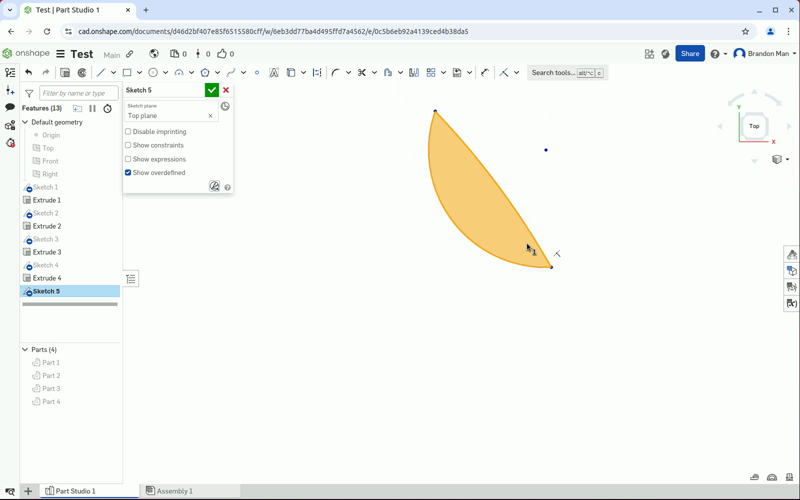
scroll(-6)
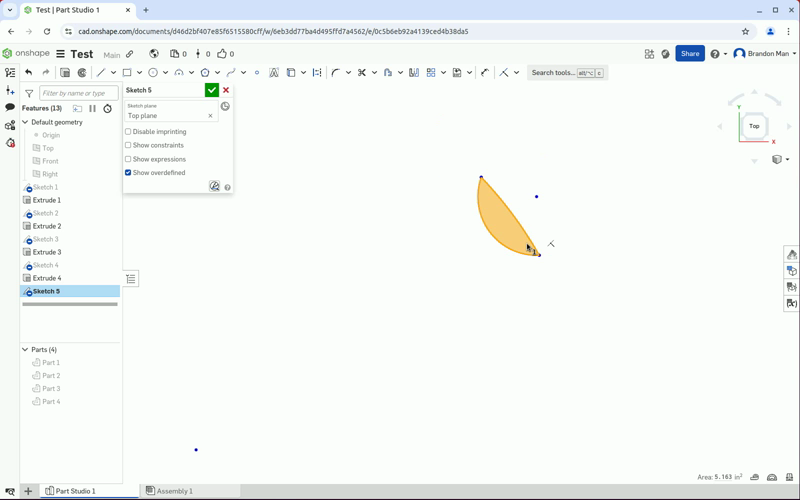
scroll(-6)
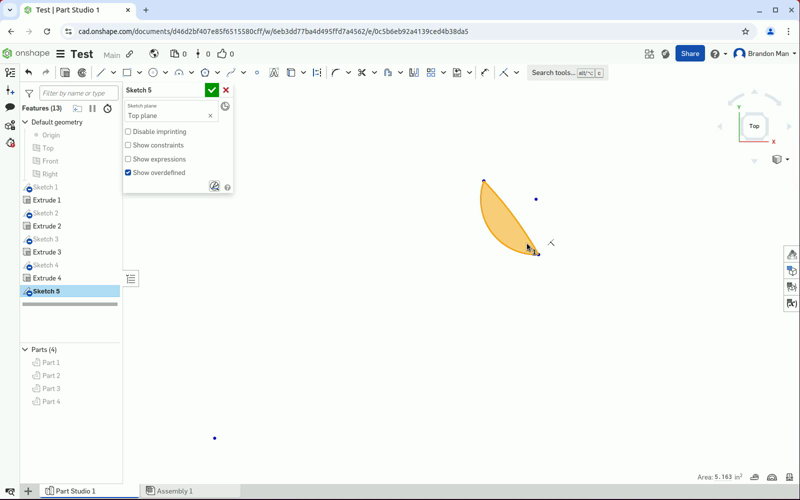
scroll(-6)
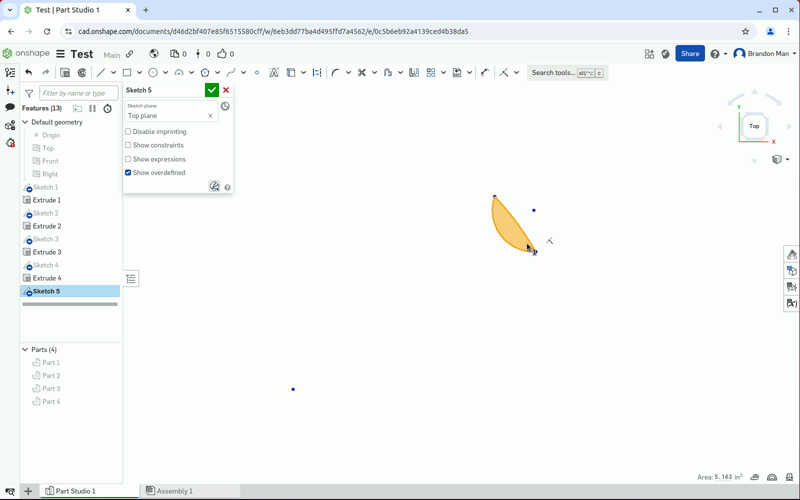
scroll(-6)
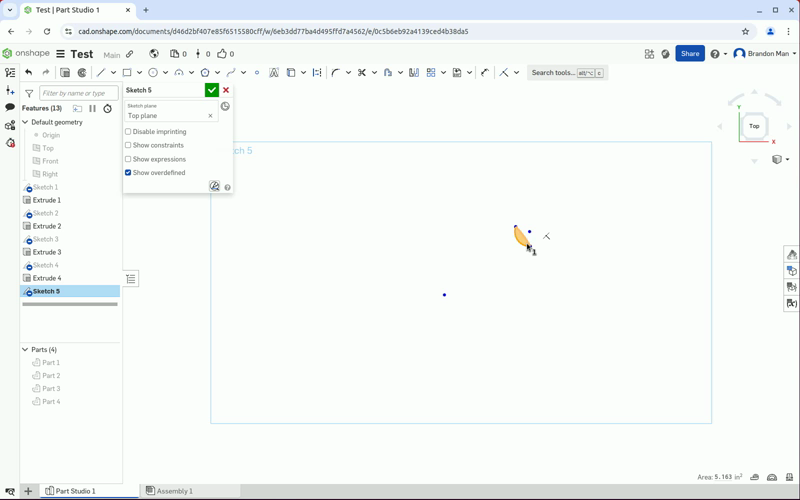
mouse_move(73, 352)
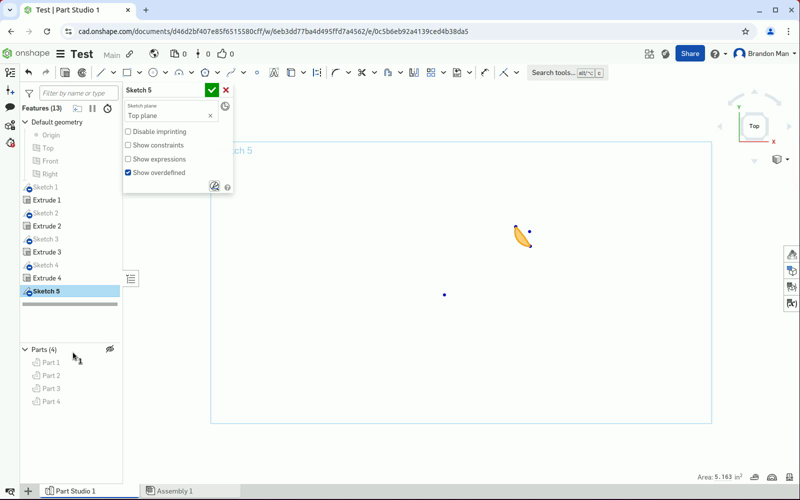
key(shift+y)
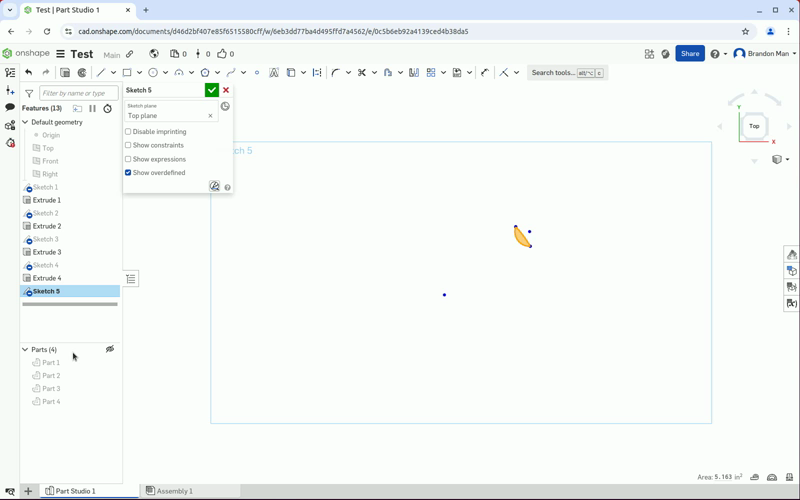
key(shift+e)
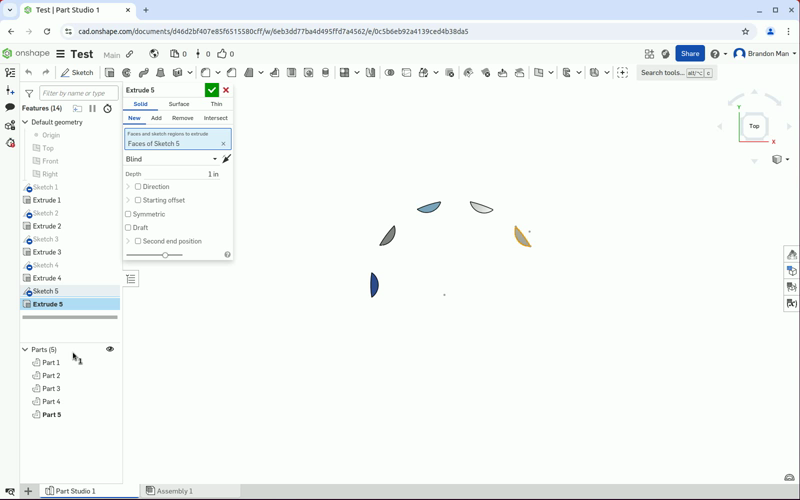
mouse_move(143, 106)
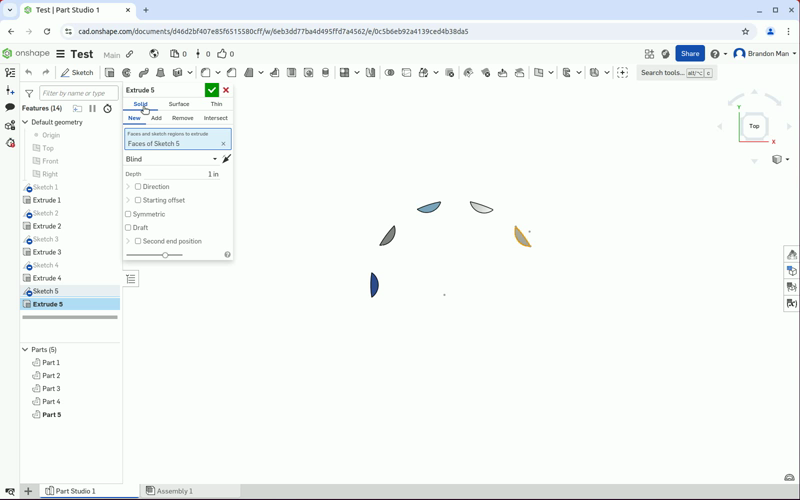
click(143, 106)
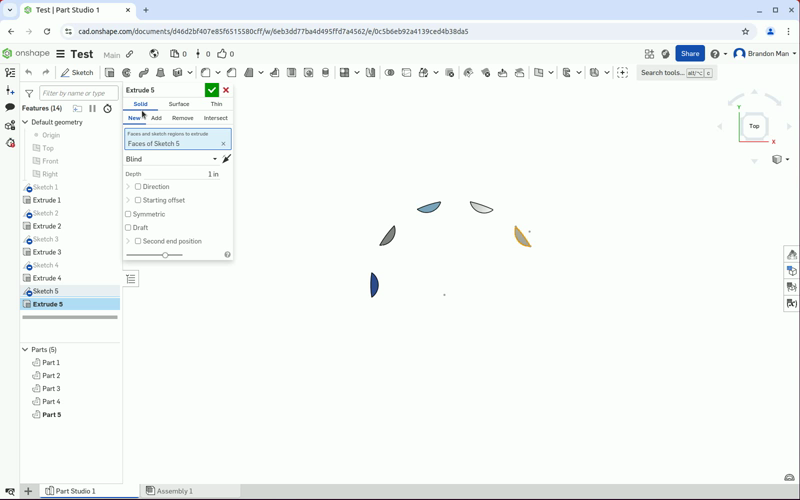
mouse_move(137, 120)
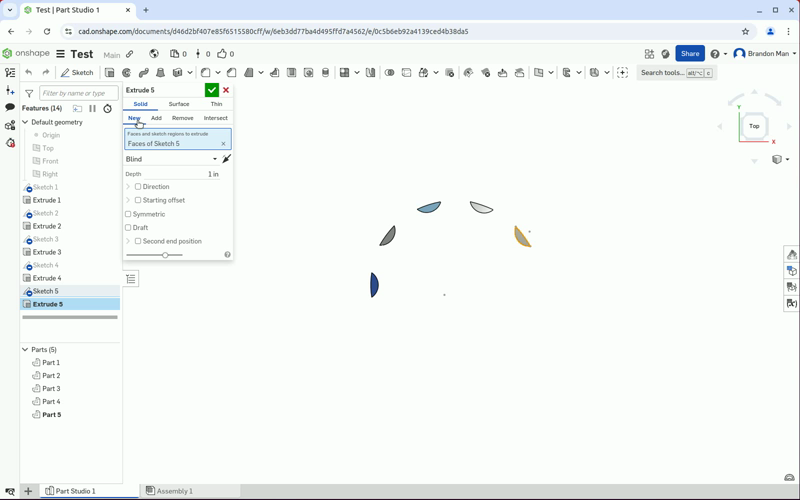
click(137, 120)
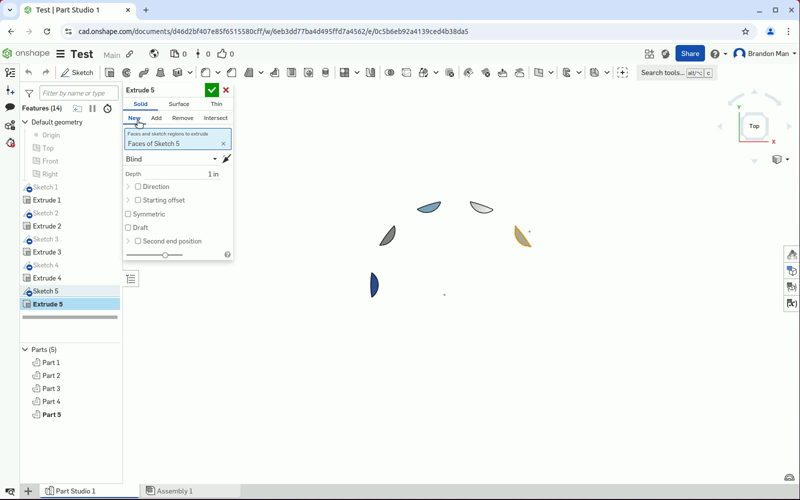
key(tab, 4)
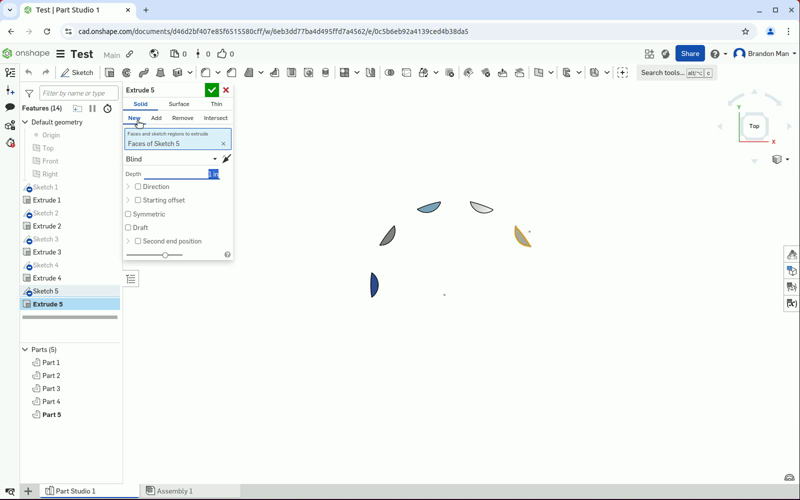
text(23.108)
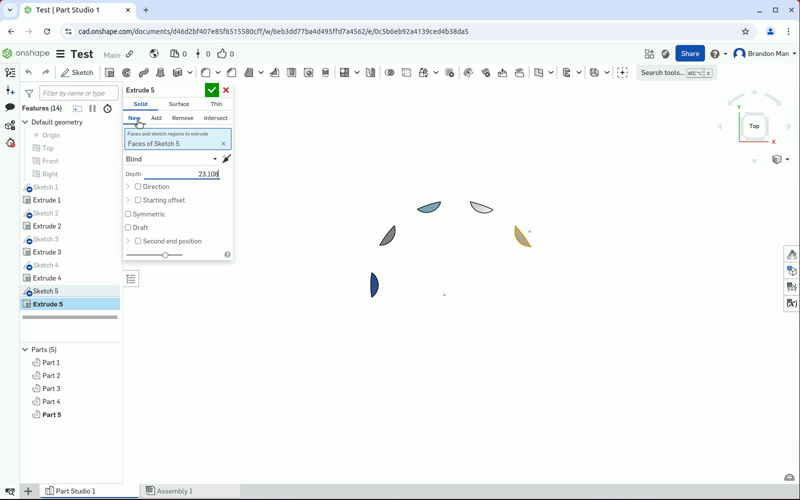
key(enter)
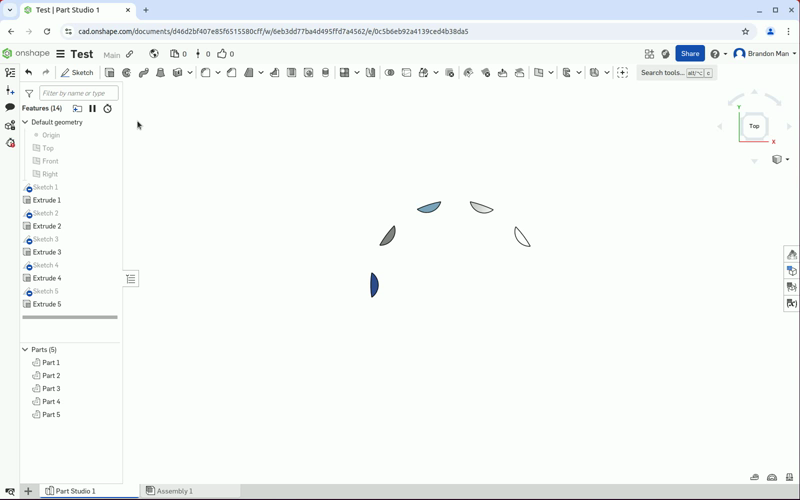
key(shift+h)
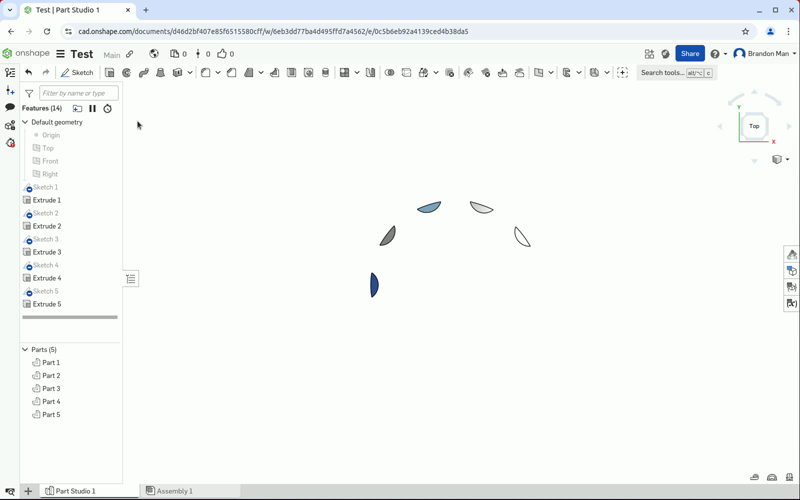
key(shift+h)
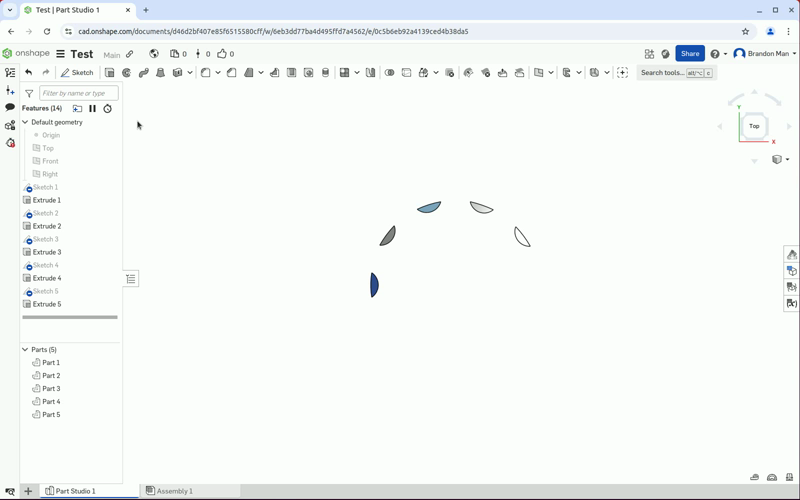
mouse_move(73, 189)
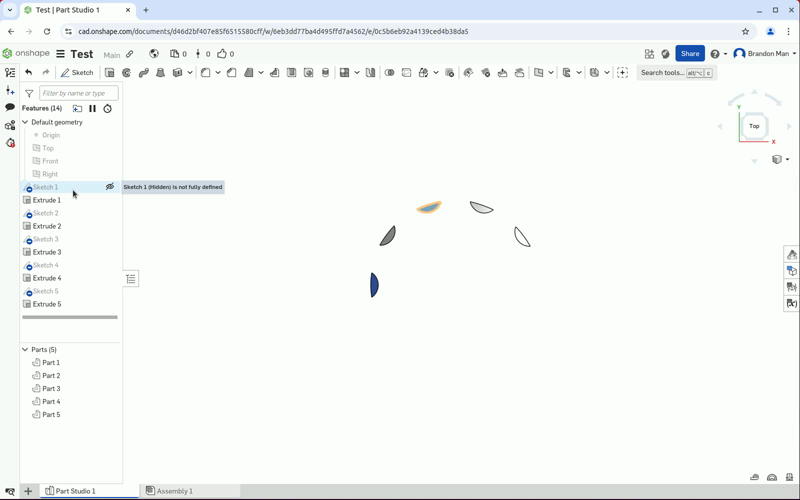
click(73, 189)
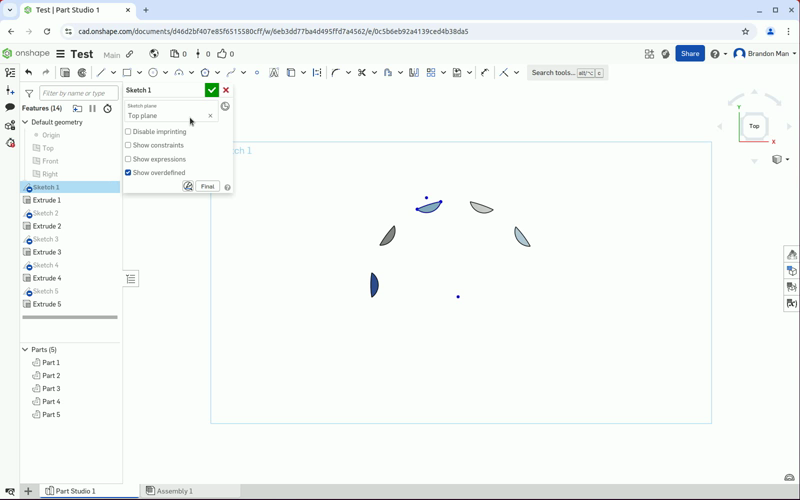
mouse_move(229, 92)
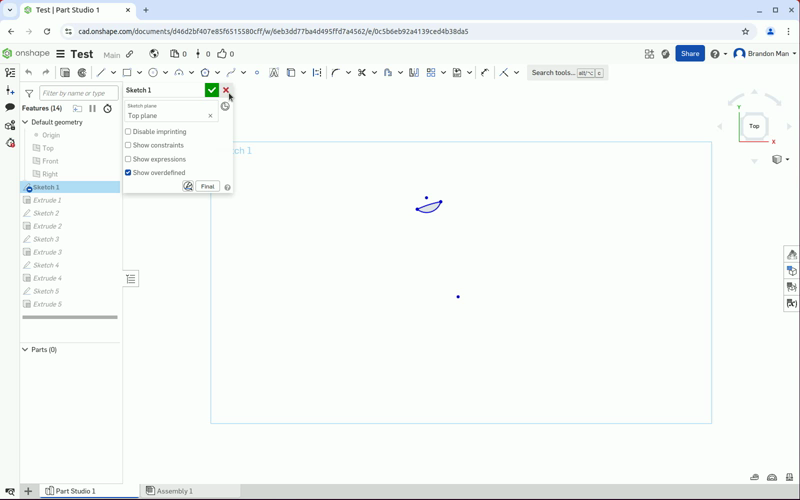
click(229, 92)
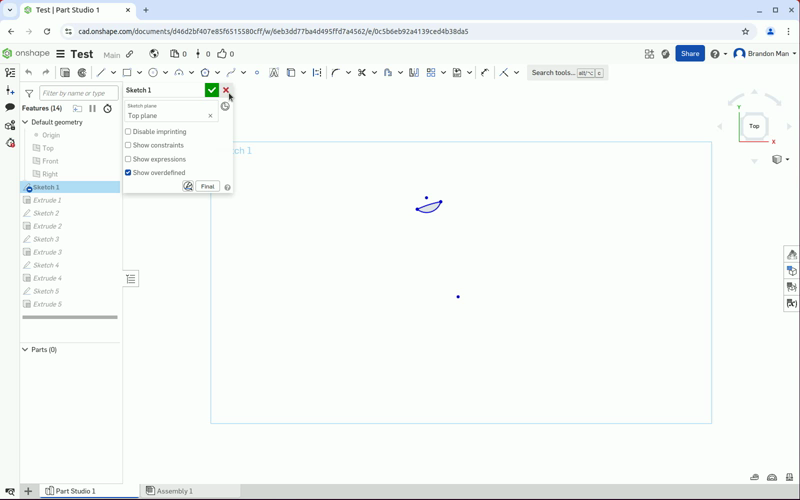
key(shift+s)
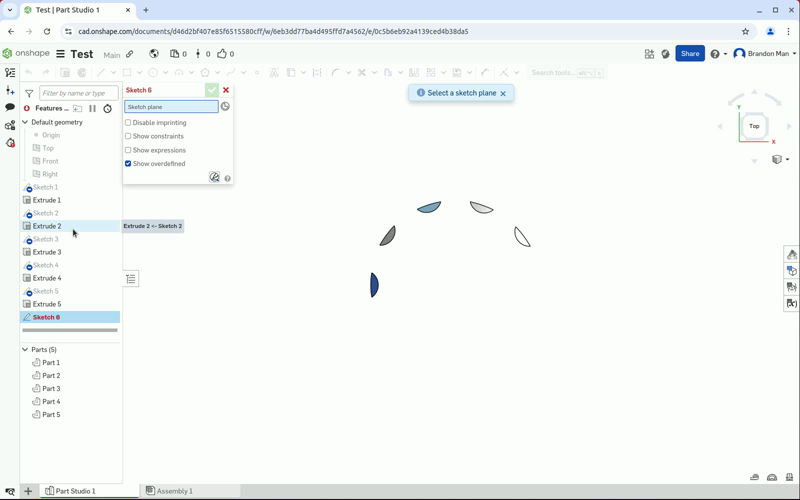
scroll(3)
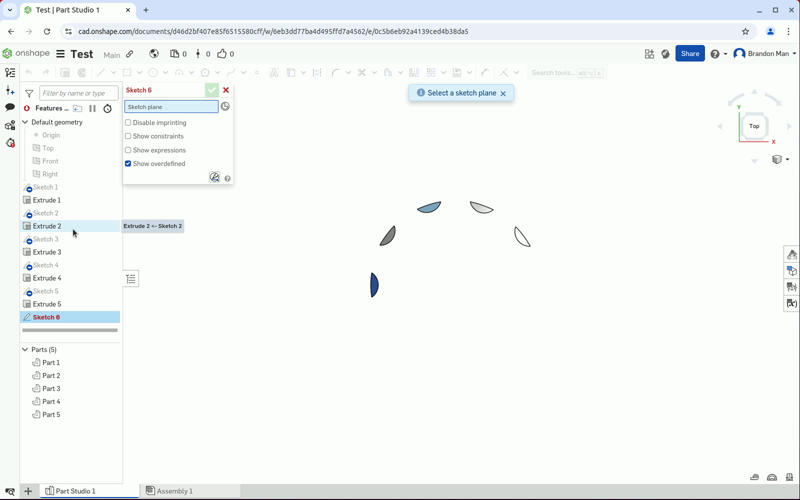
mouse_move(73, 150)
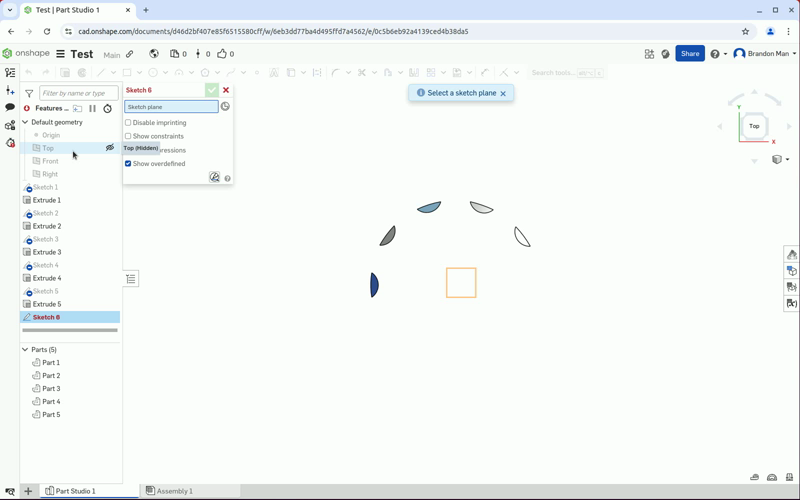
click(73, 150)
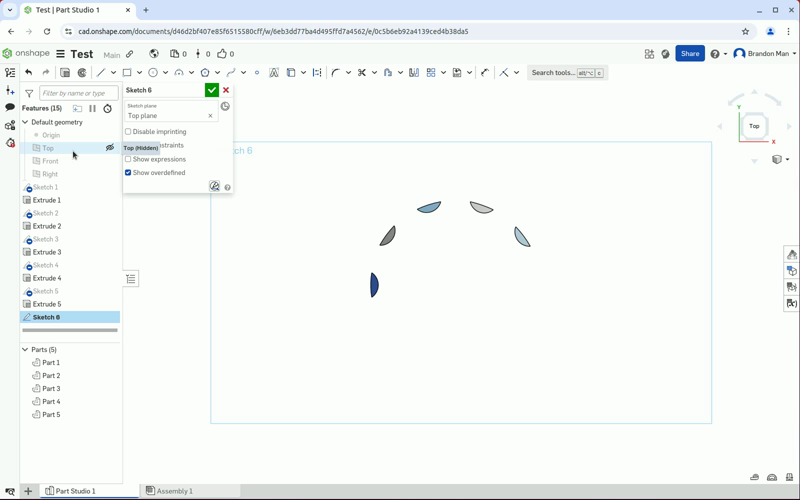
mouse_move(73, 352)
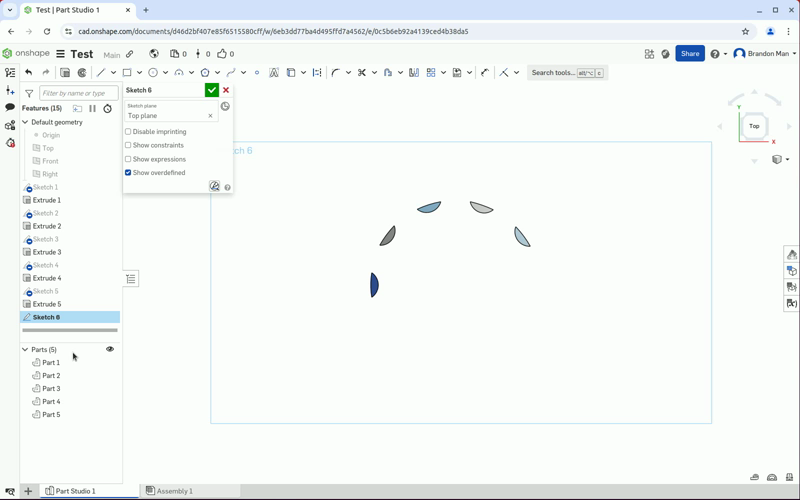
key(y)
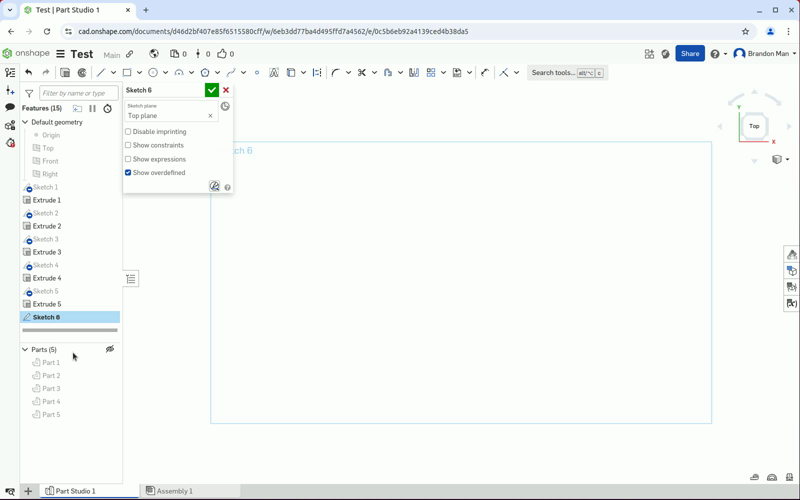
key(a)
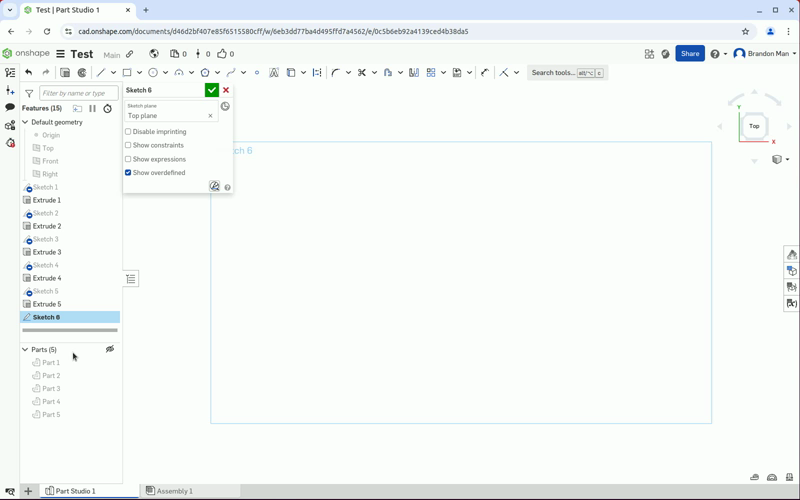
key_down(shift)
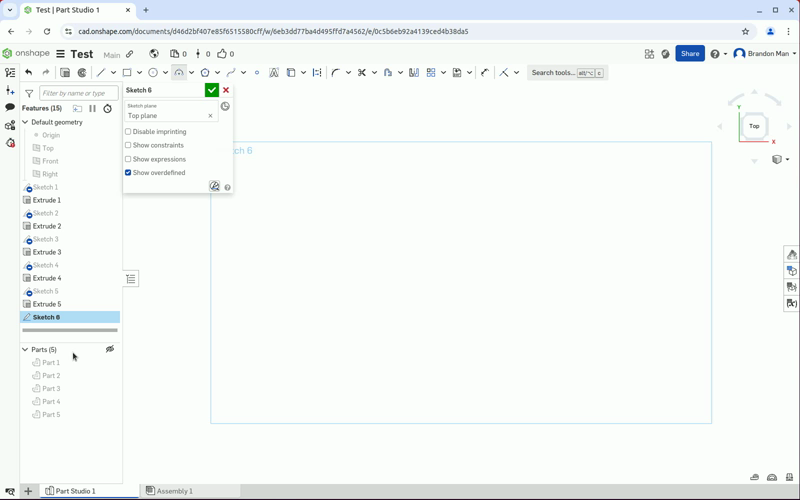
mouse_move(538, 297)
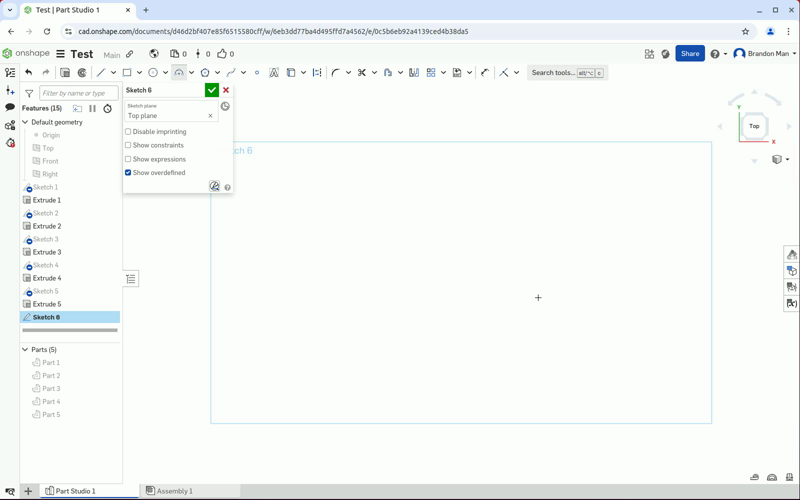
click(538, 297)
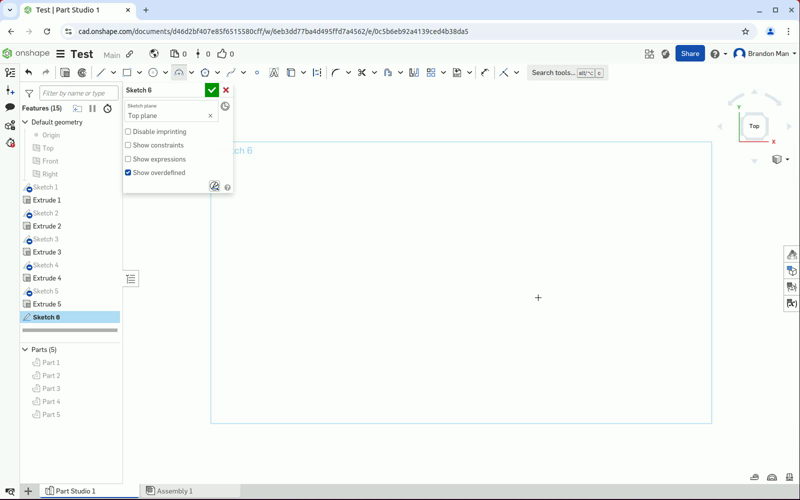
key_up(shift)
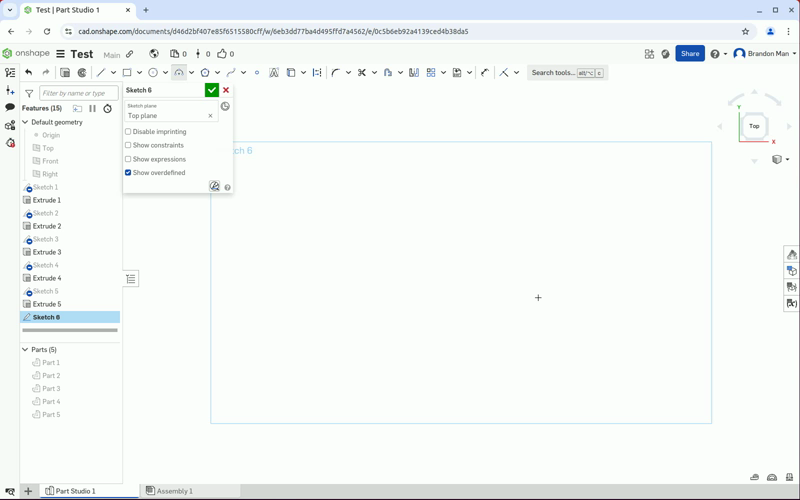
key_down(shift)
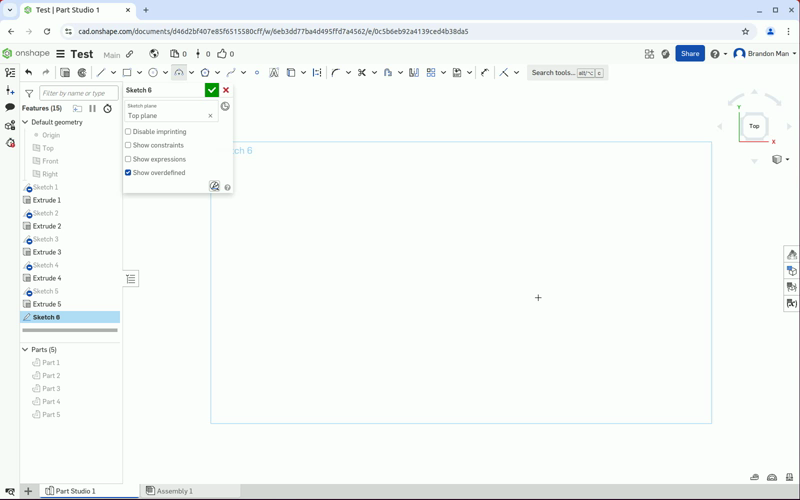
mouse_move(538, 272)
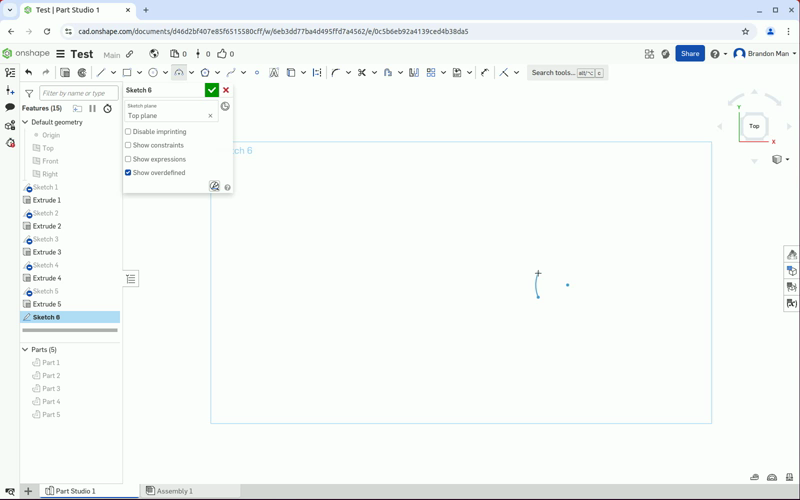
click(538, 272)
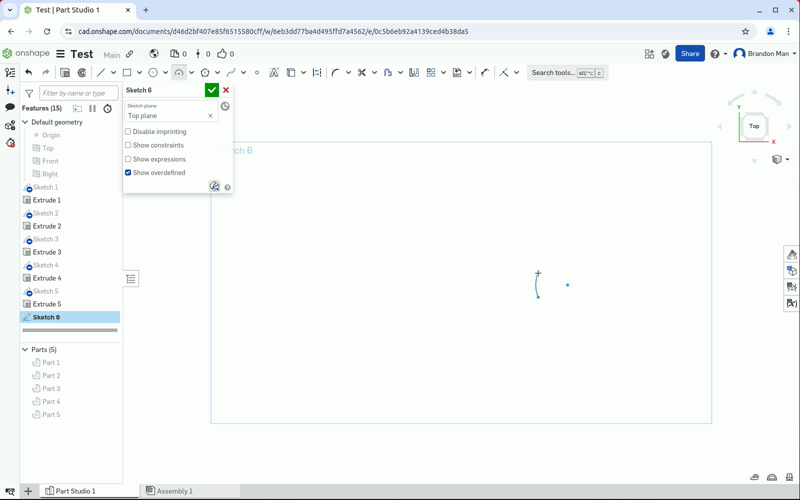
mouse_move(539, 284)
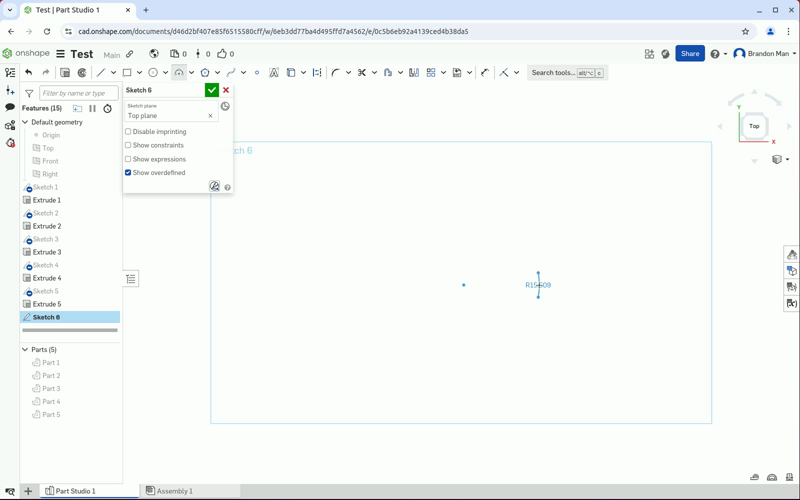
click(539, 284)
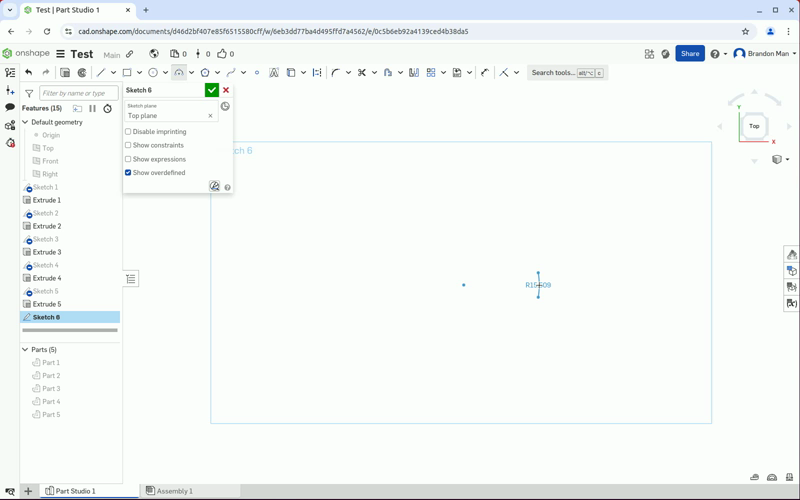
key_up(shift)
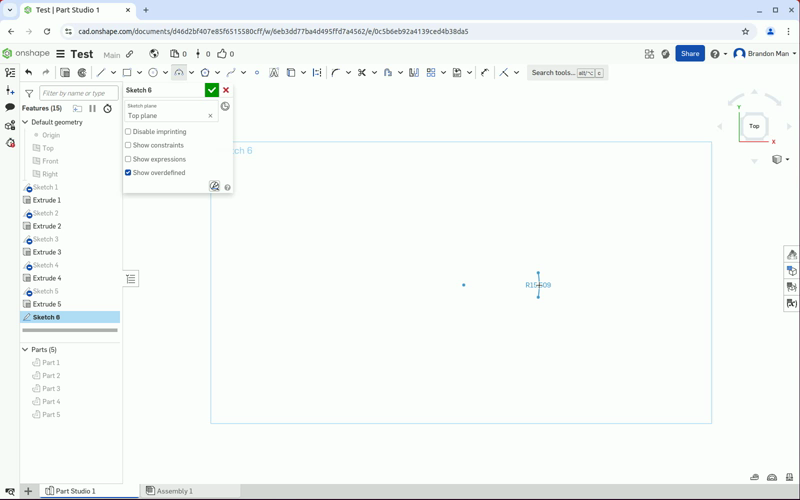
mouse_move(538, 272)
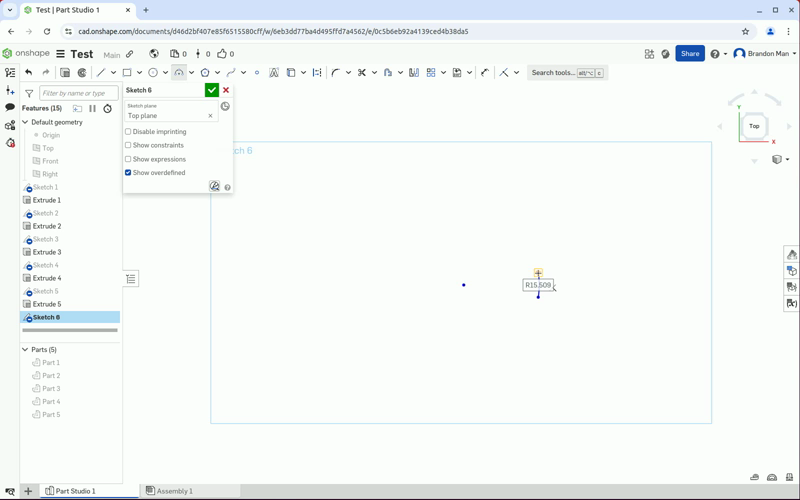
click(538, 272)
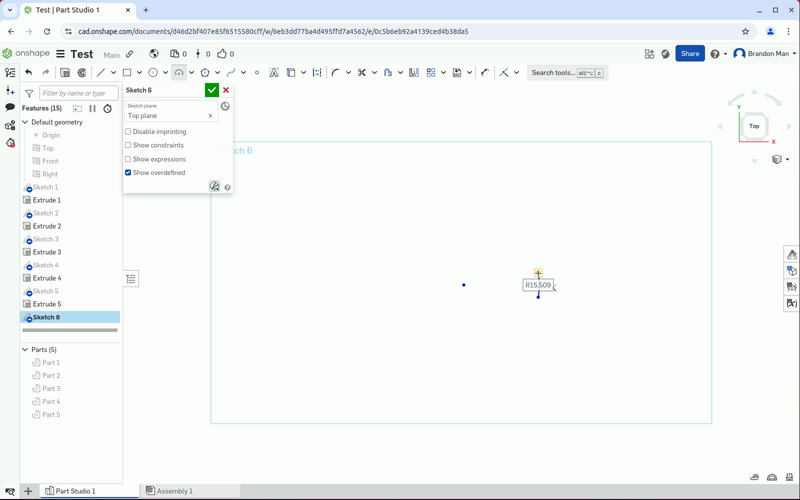
mouse_move(538, 297)
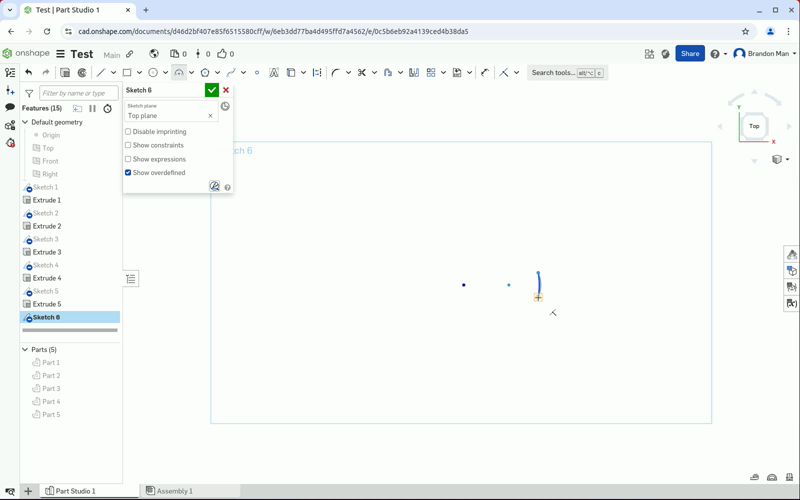
click(538, 297)
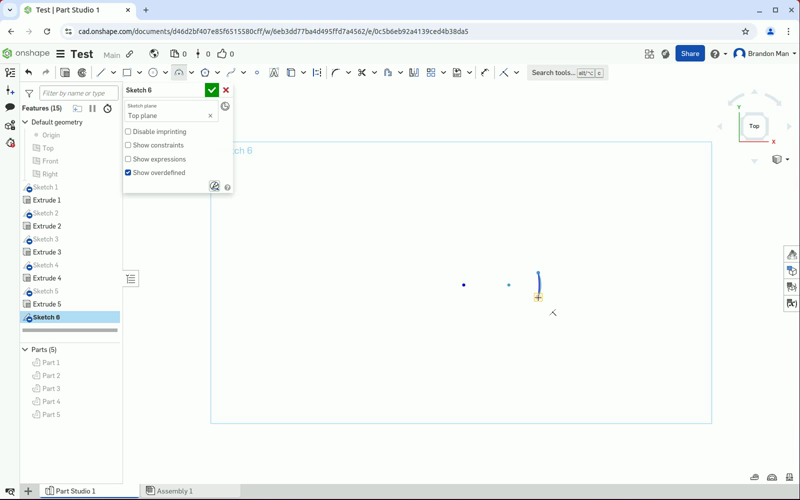
key_down(shift)
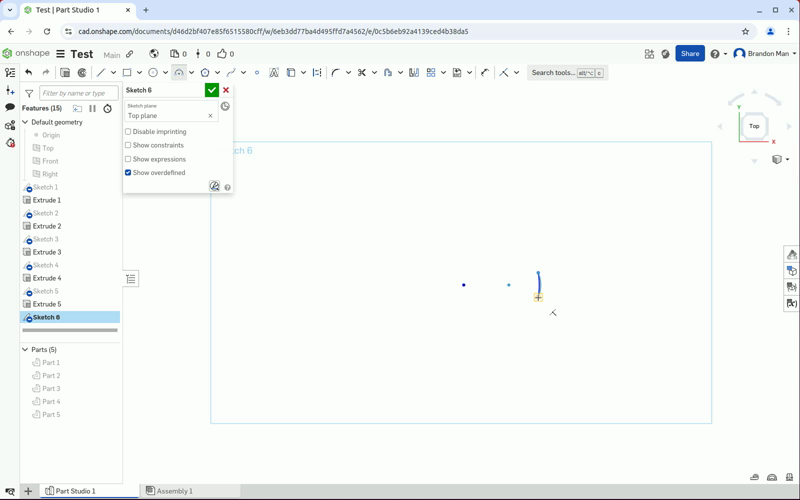
mouse_move(531, 284)
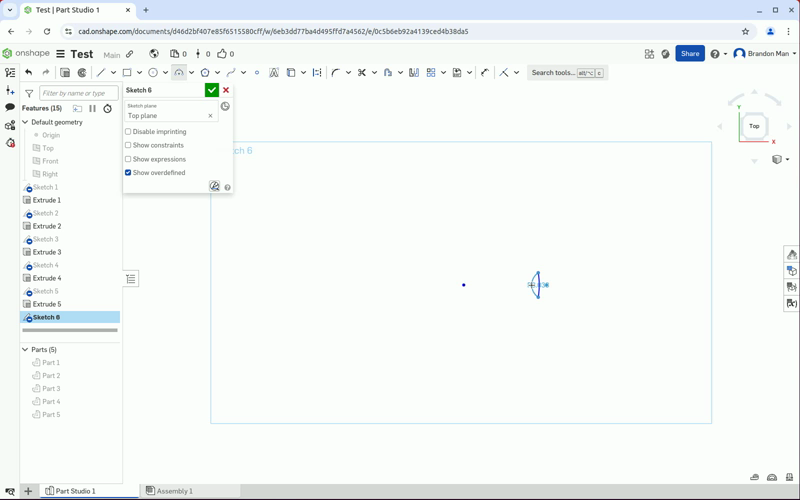
click(531, 284)
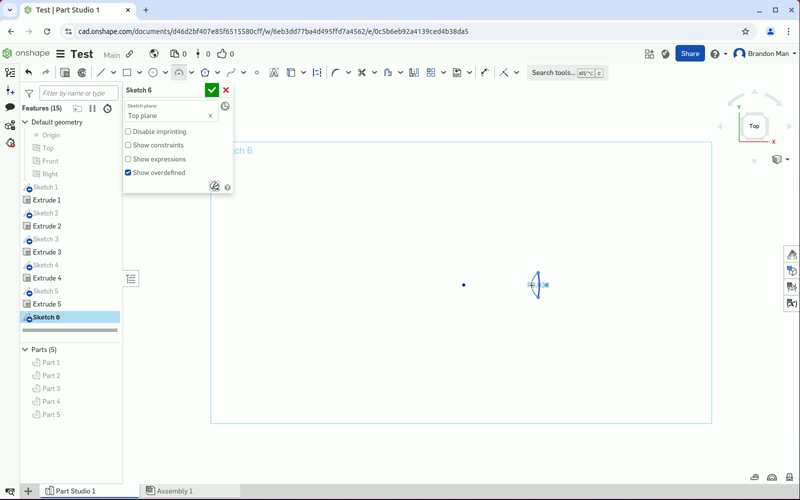
key_up(shift)
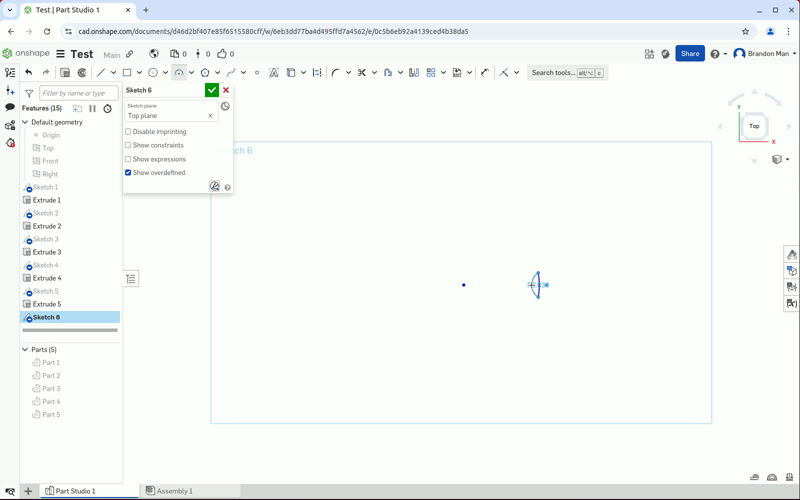
key(esc)
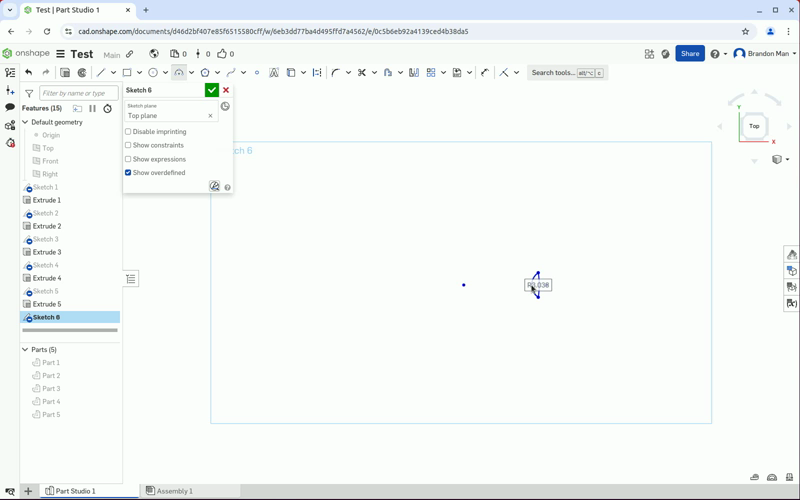
mouse_move(534, 284)
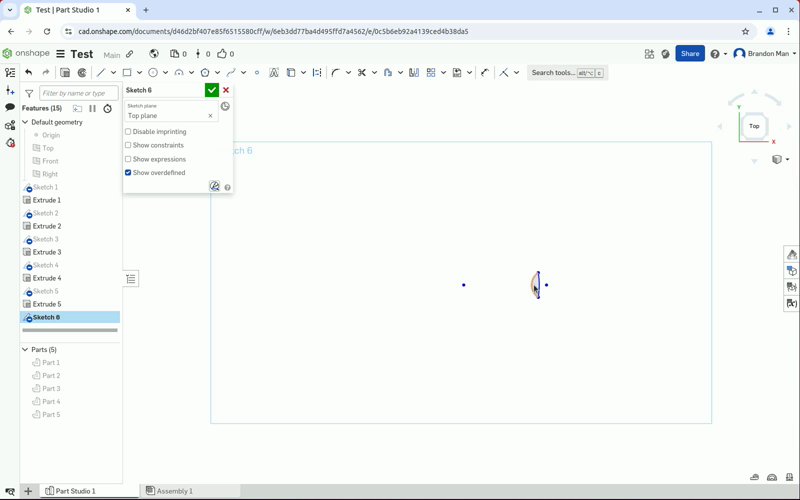
scroll(6)
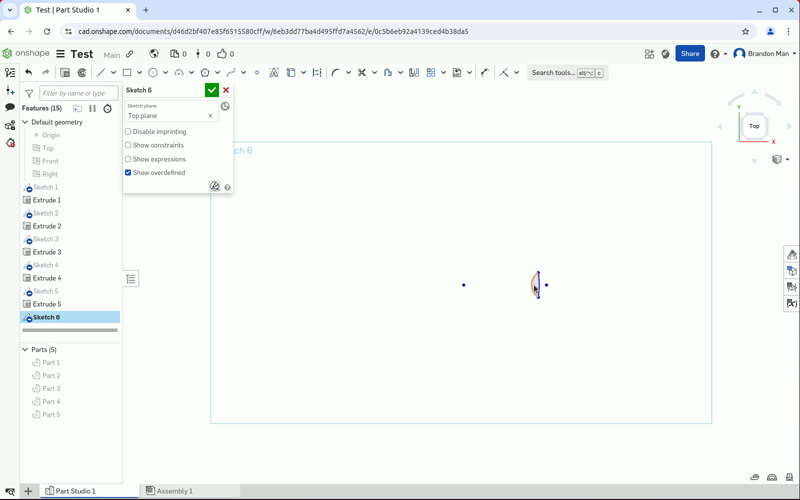
scroll(6)
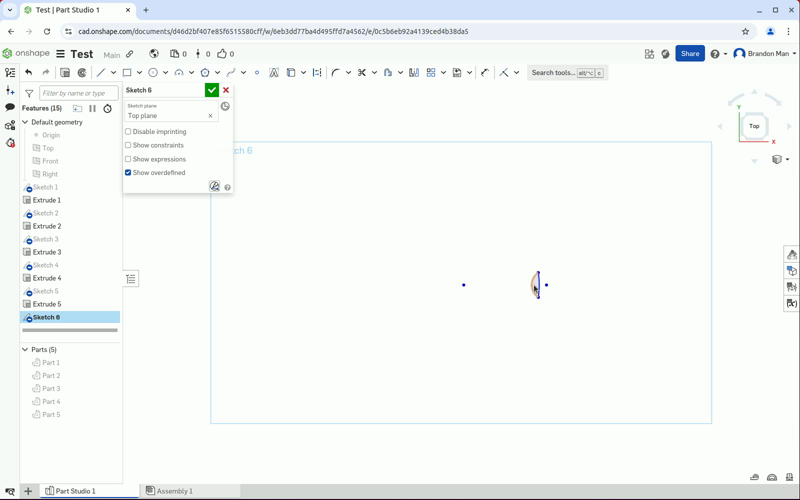
scroll(6)
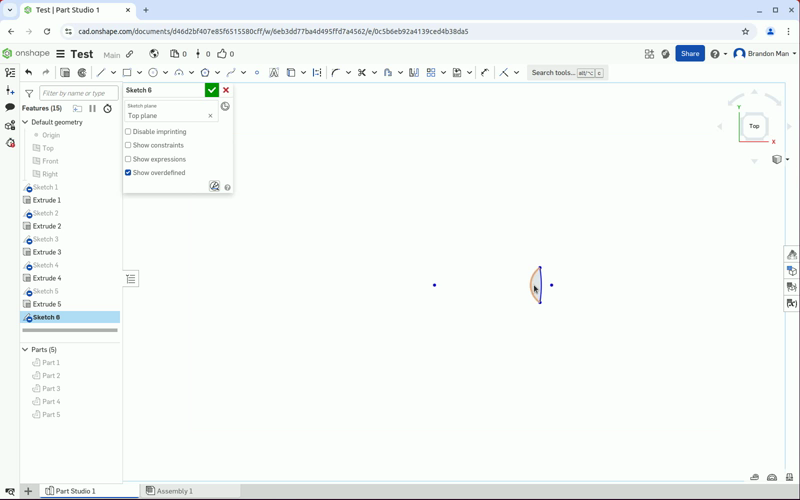
scroll(6)
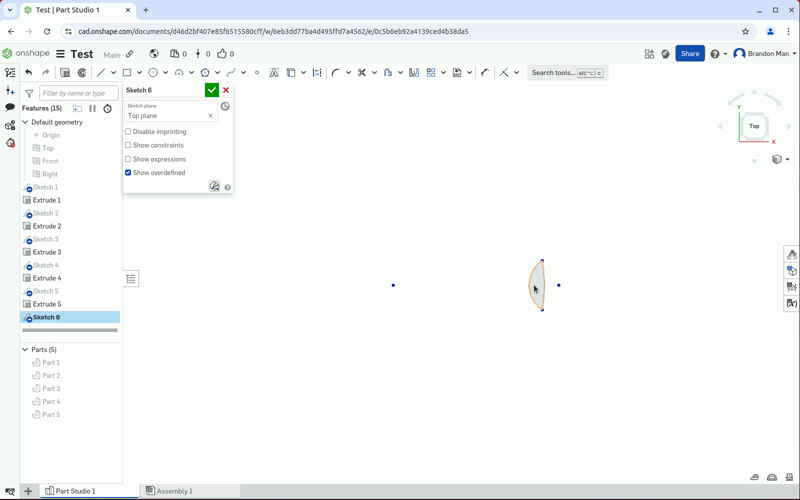
scroll(6)
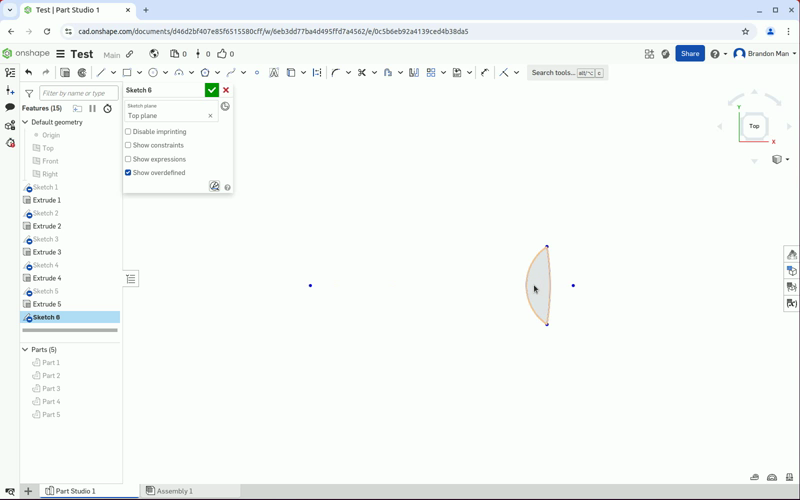
scroll(6)
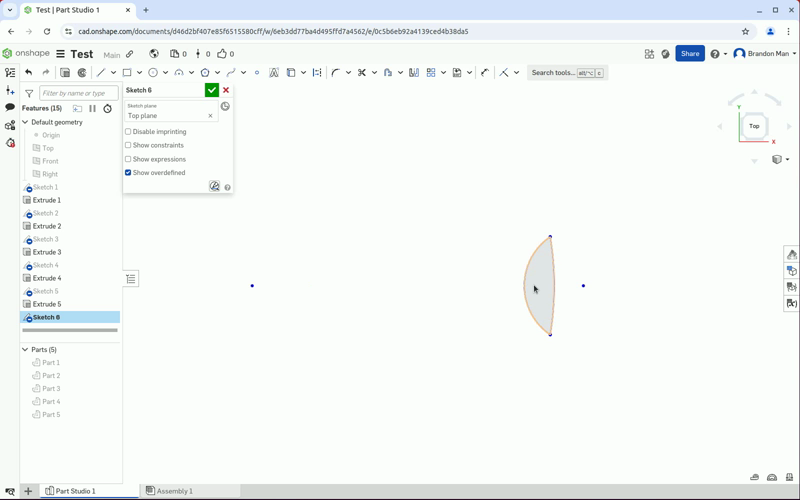
scroll(6)
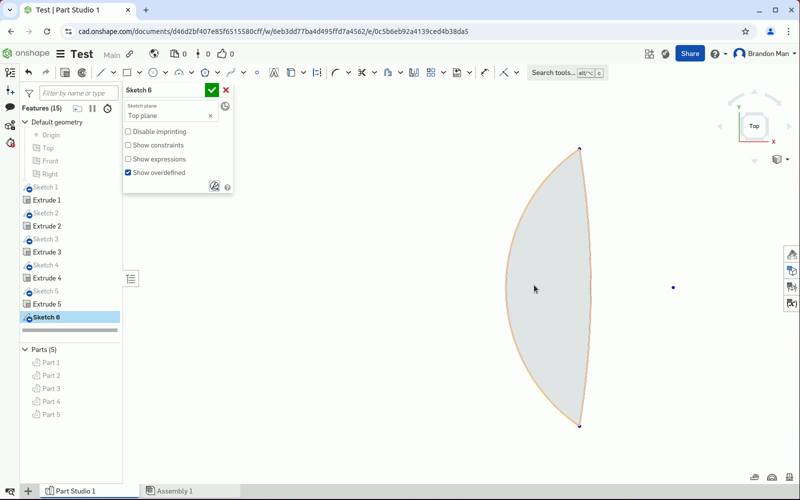
click(534, 284)
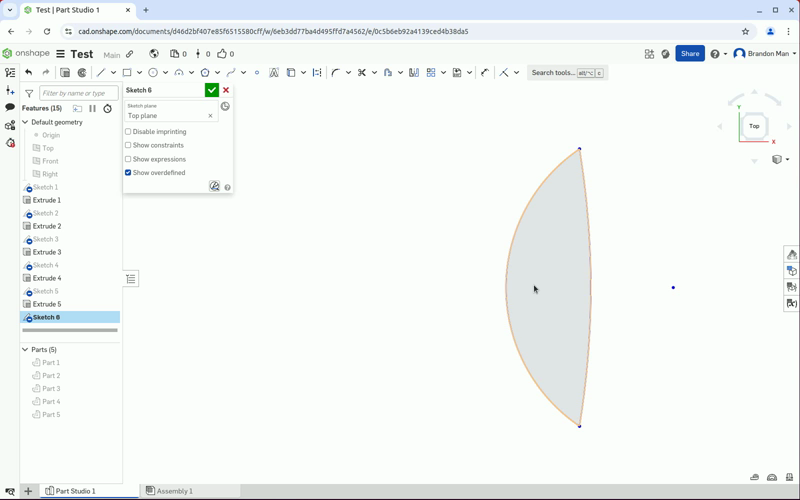
scroll(-6)
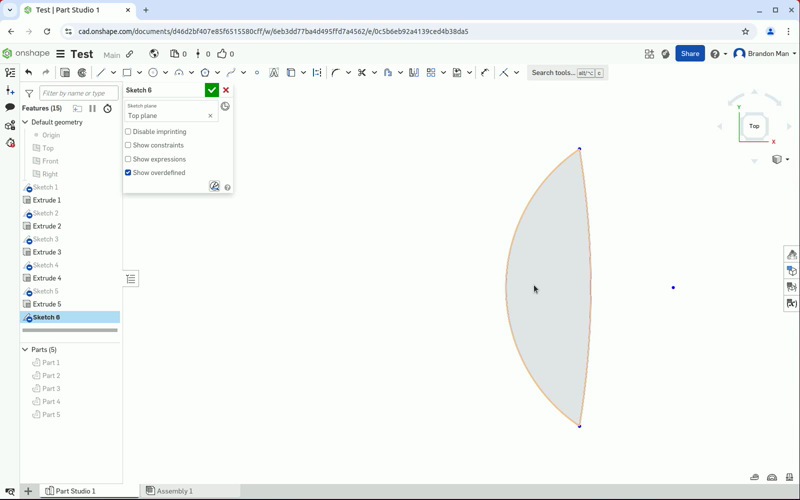
scroll(-6)
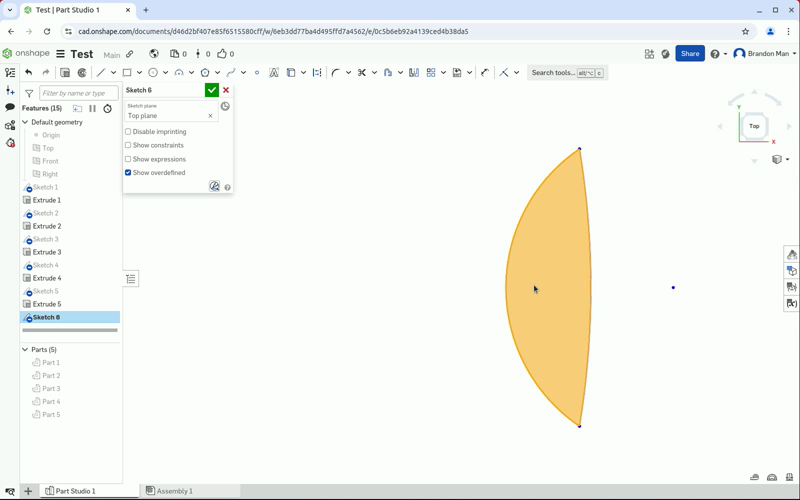
scroll(-6)
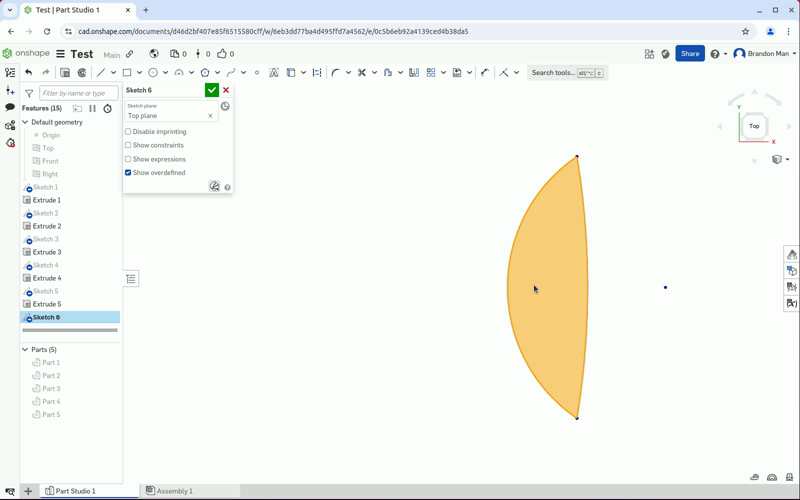
scroll(-6)
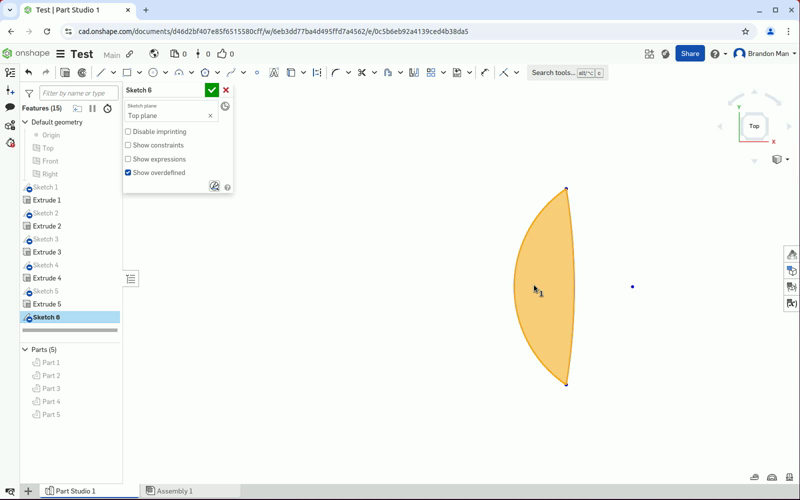
scroll(-6)
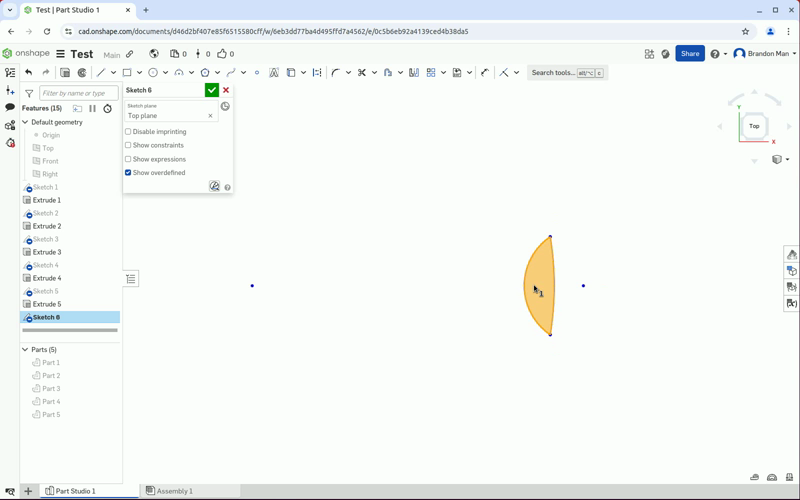
scroll(-6)
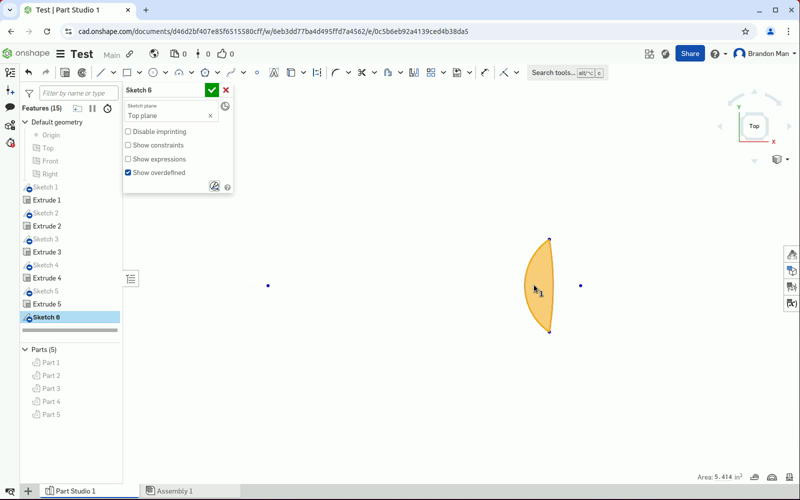
scroll(-6)
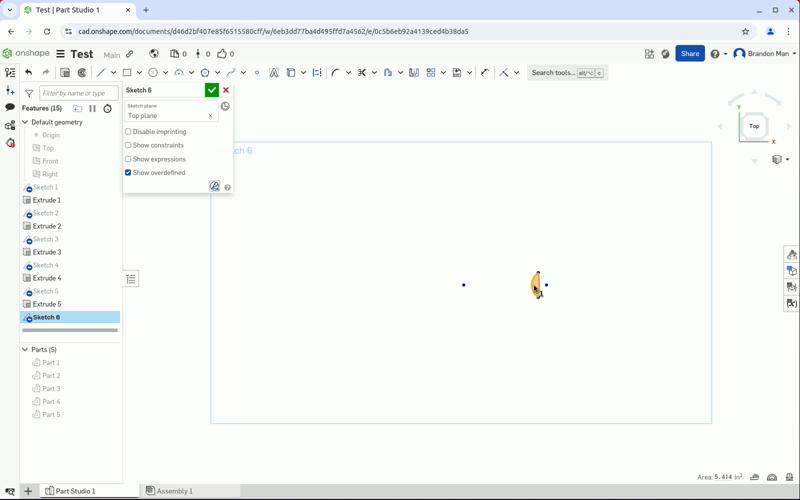
mouse_move(73, 352)
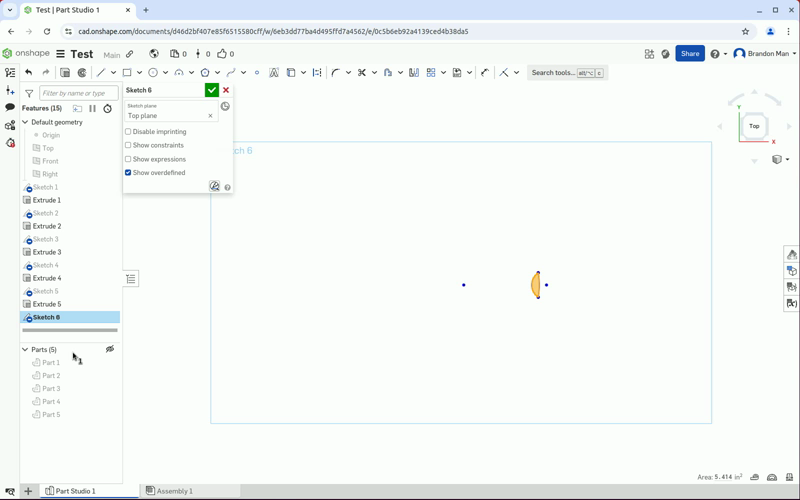
key(shift+y)
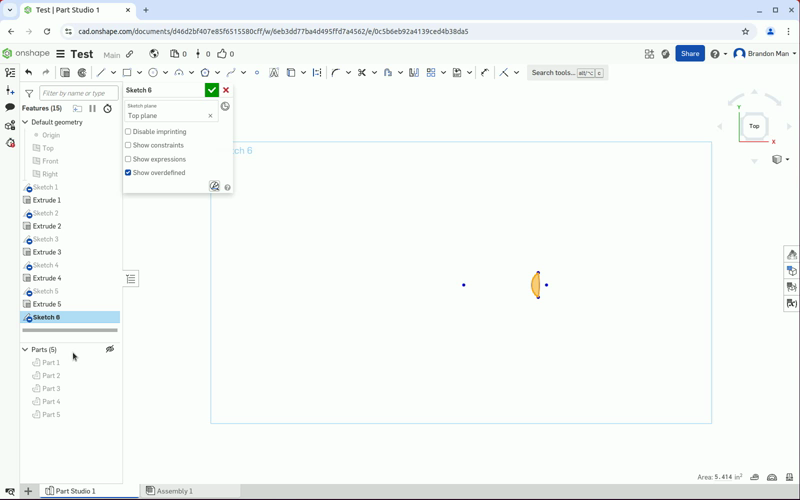
key(shift+e)
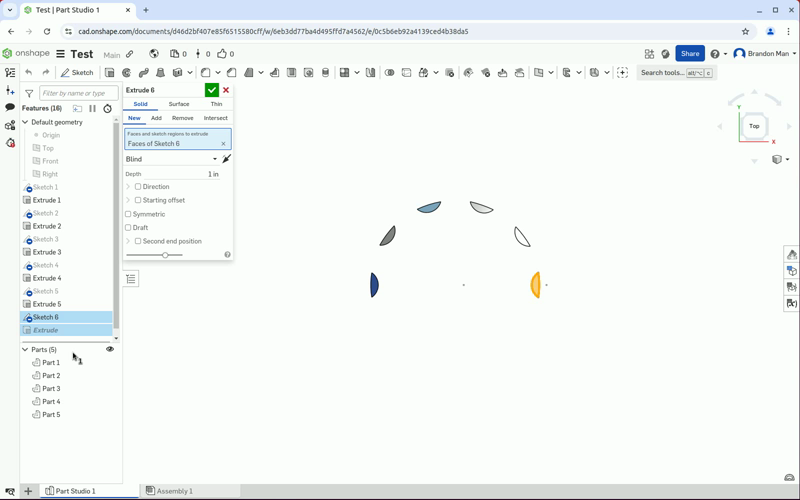
mouse_move(143, 106)
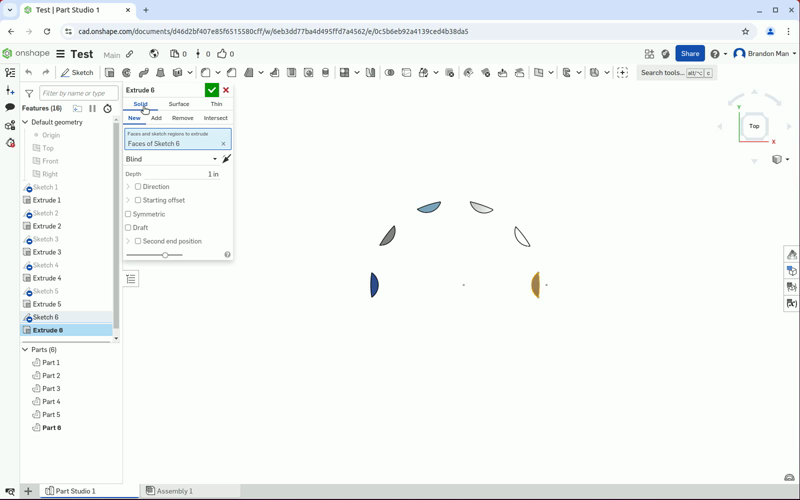
click(143, 106)
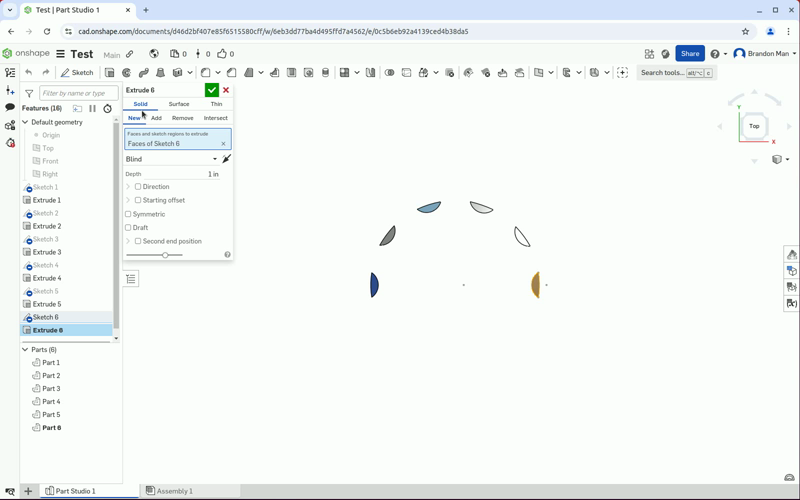
mouse_move(137, 120)
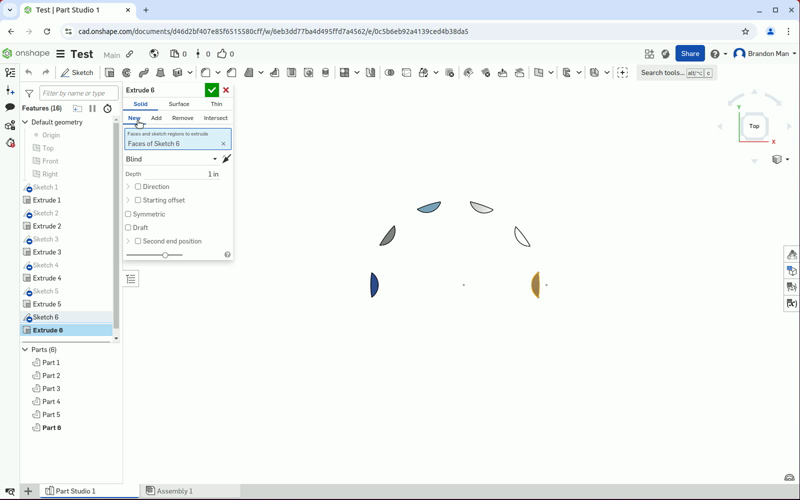
click(137, 120)
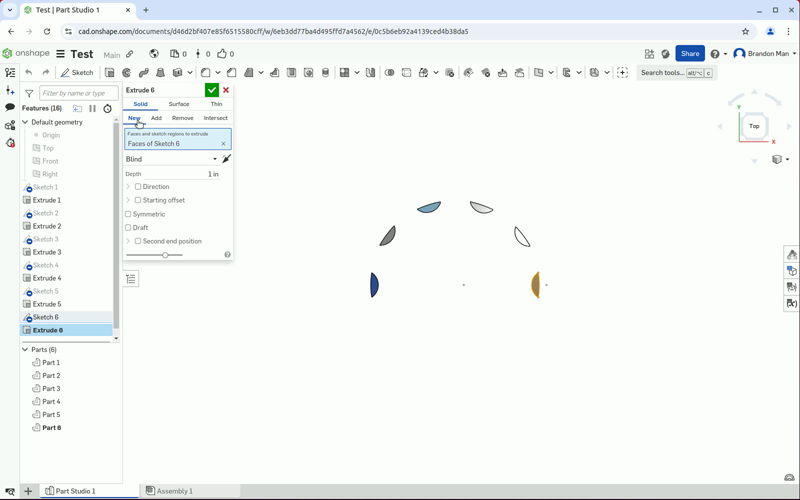
key(tab, 4)
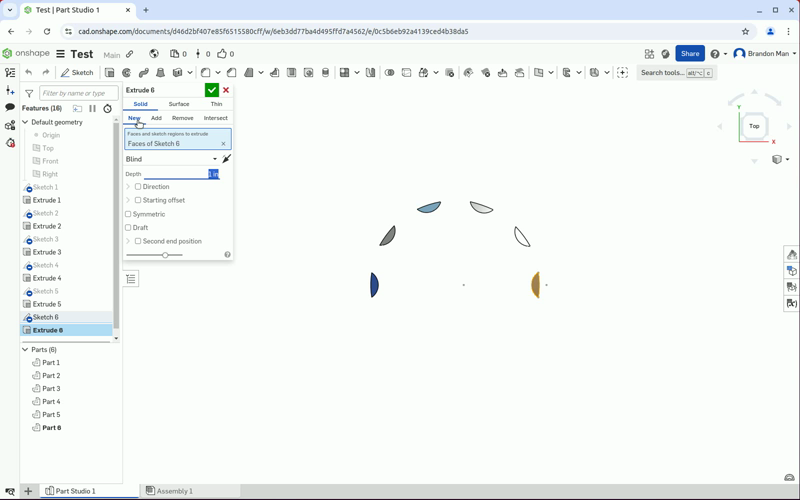
text(23.108)
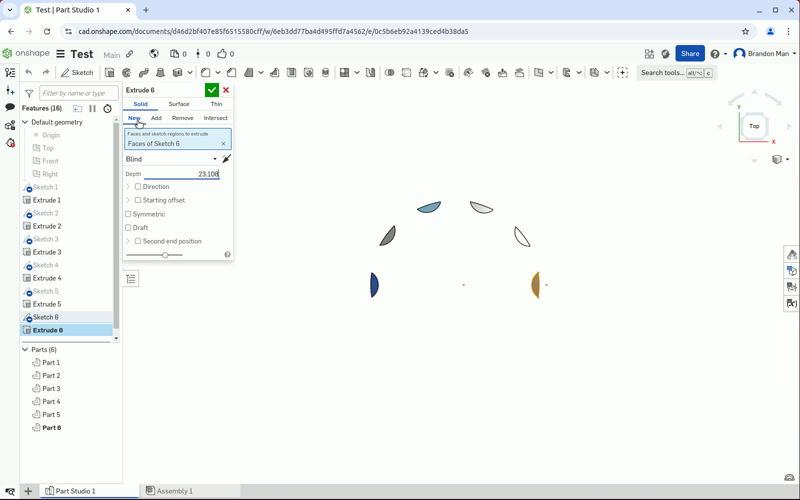
key(enter)
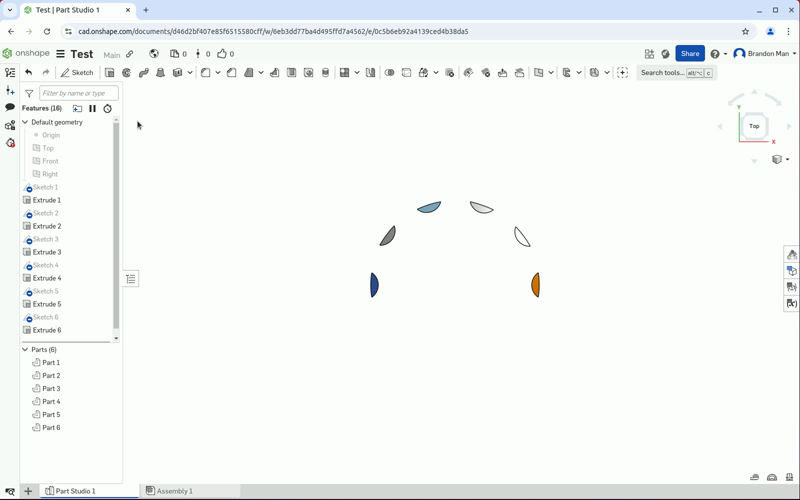
key(shift+h)
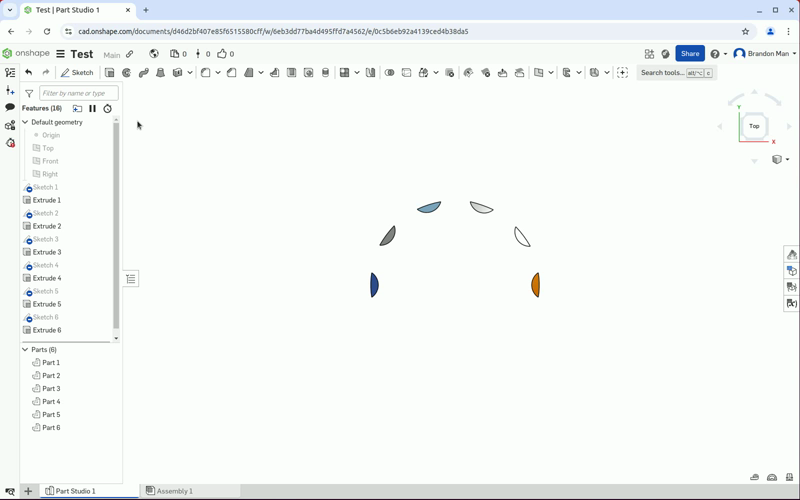
key(shift+h)
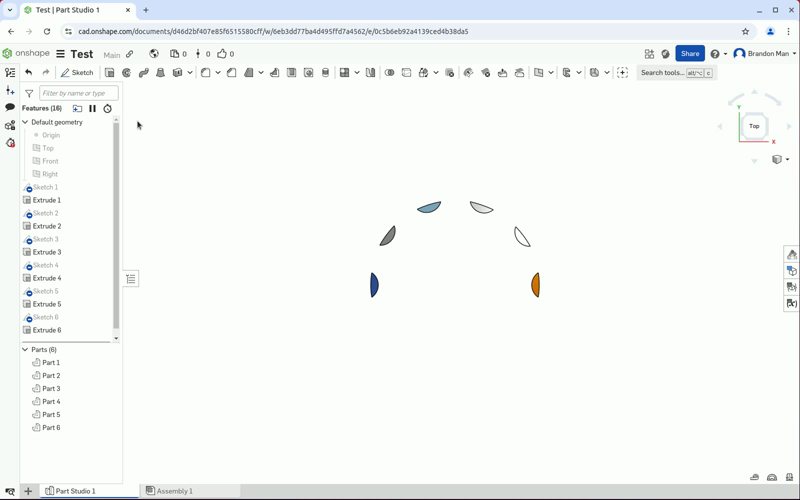
mouse_move(69, 189)
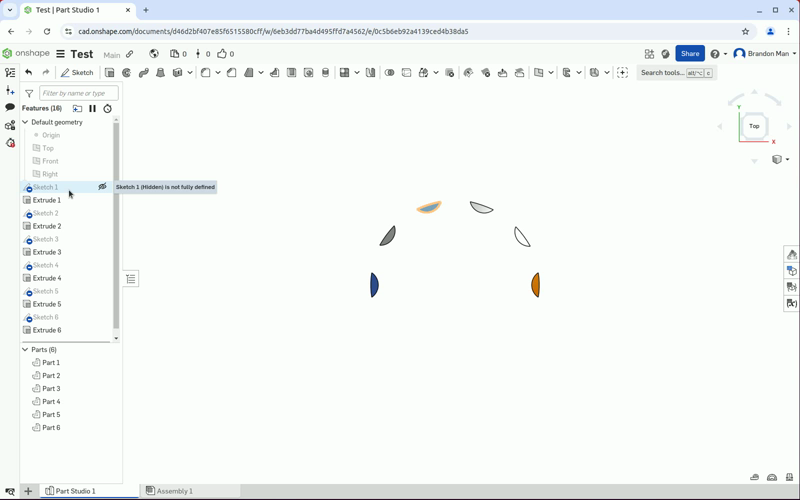
click(69, 189)
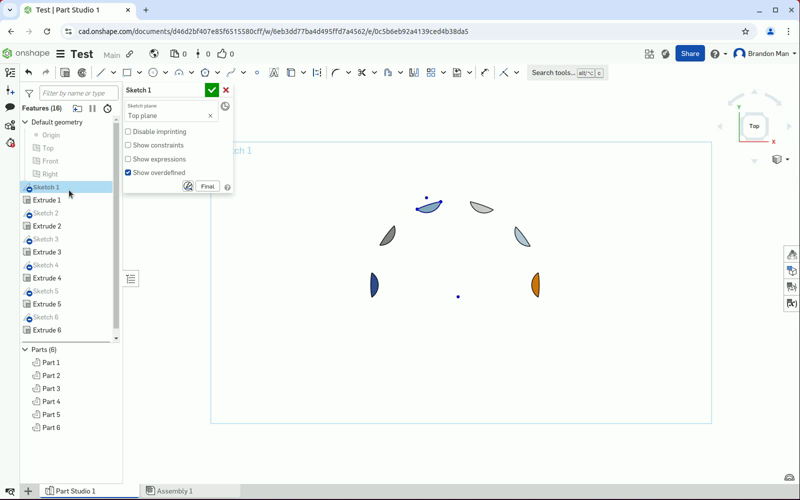
mouse_move(229, 92)
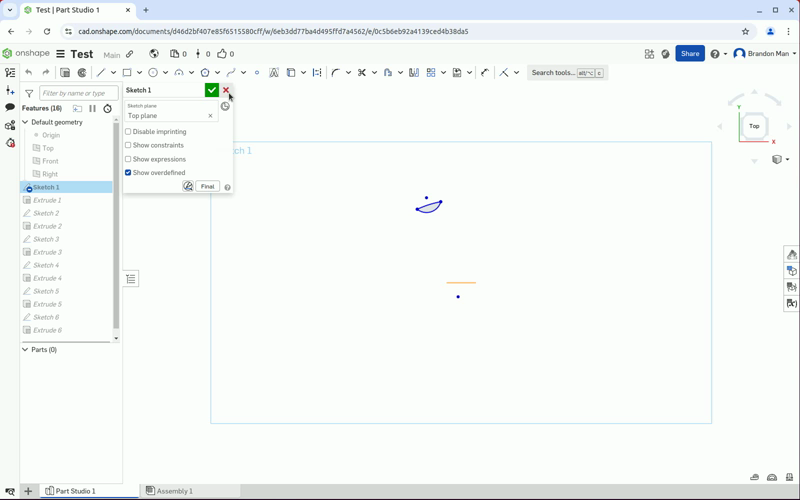
click(229, 92)
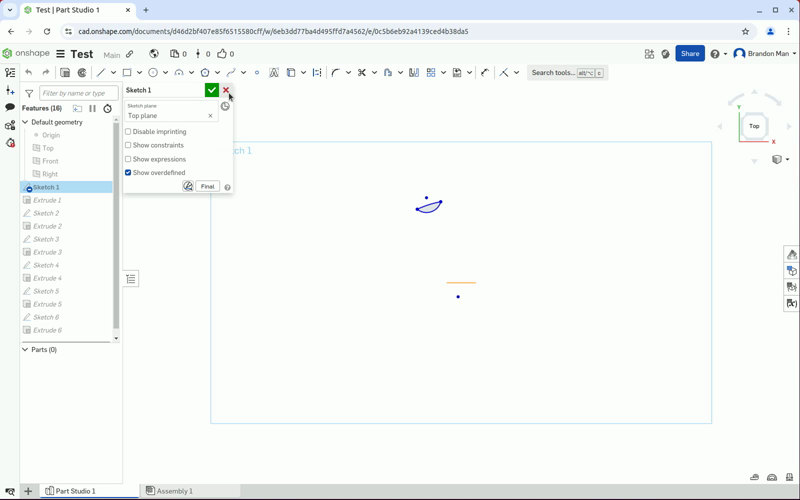
key(shift+s)
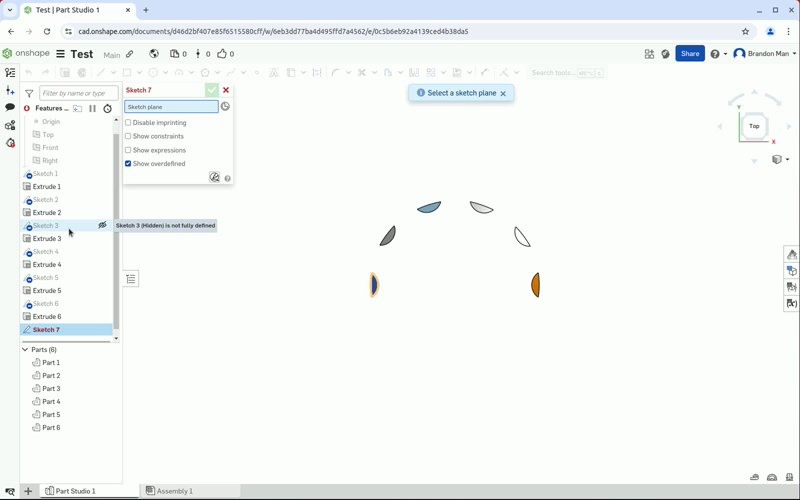
scroll(3)
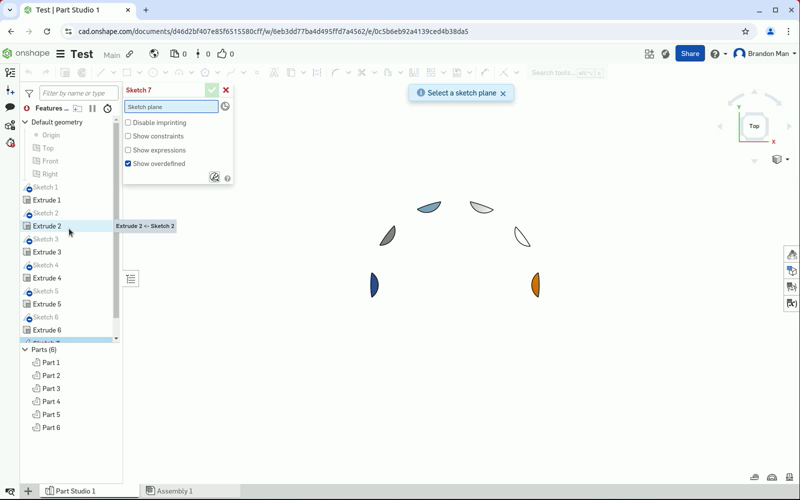
mouse_move(69, 150)
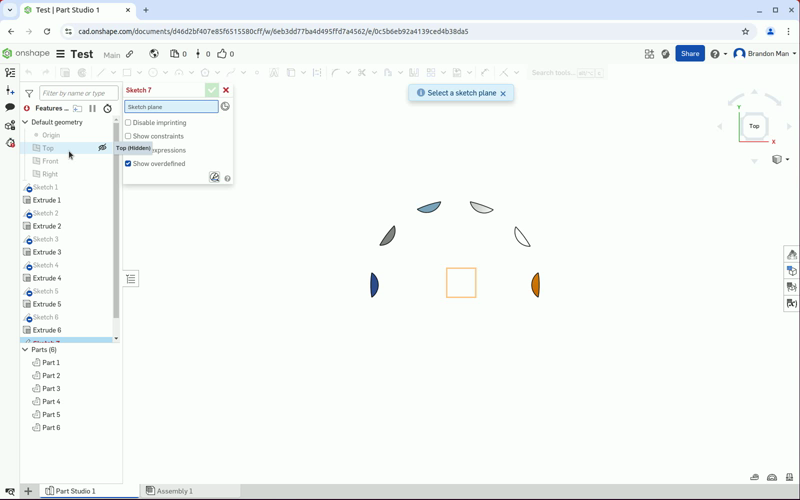
click(69, 150)
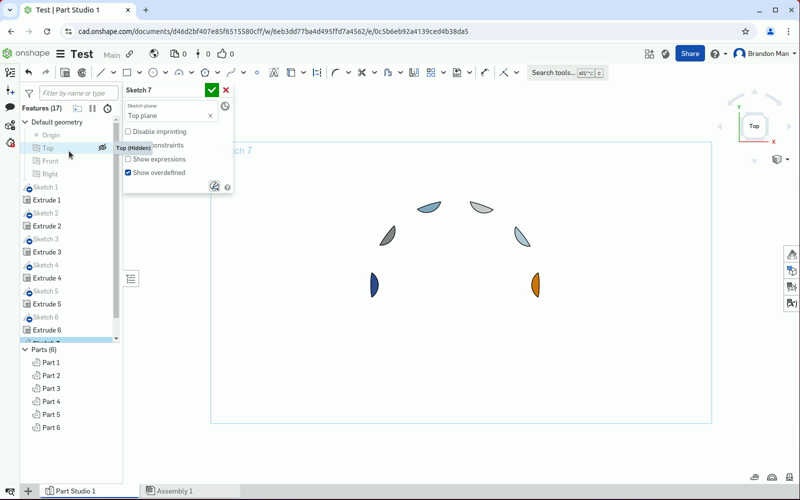
mouse_move(73, 352)
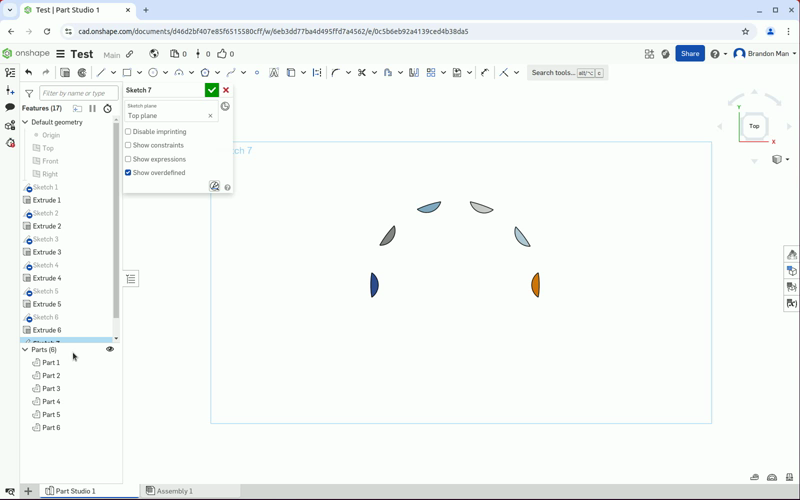
key(y)
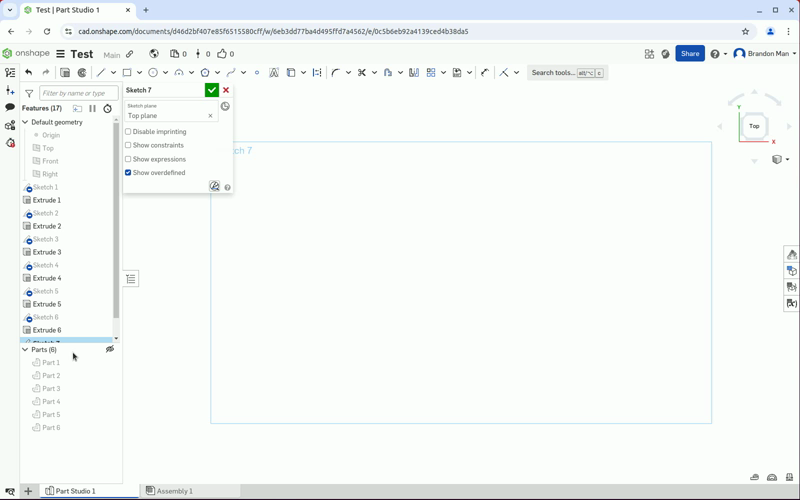
key(a)
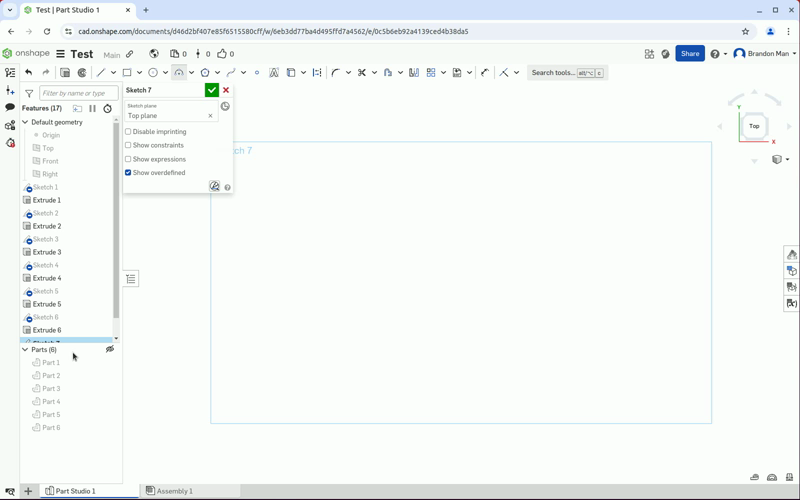
key_down(shift)
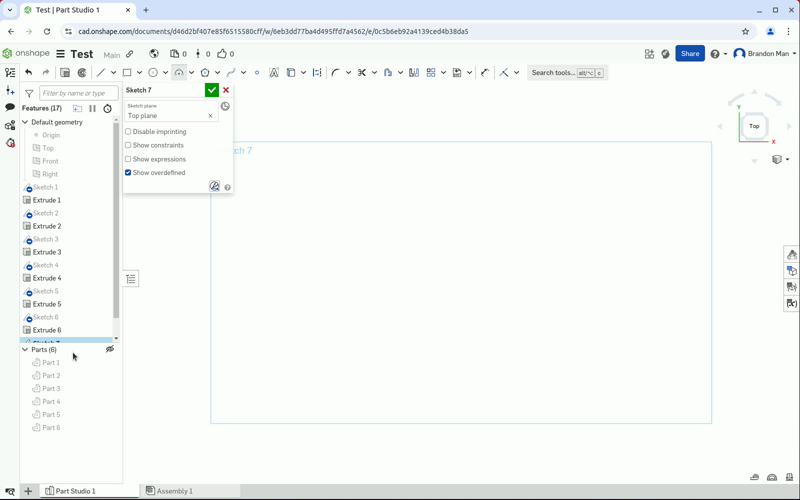
mouse_move(515, 343)
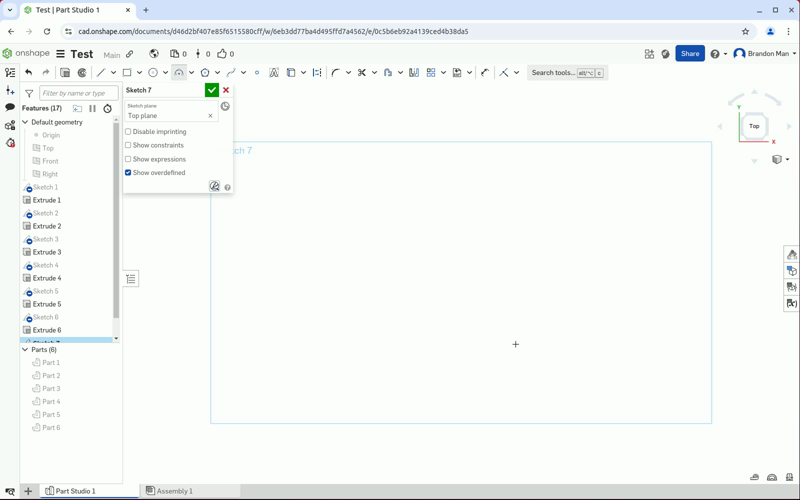
click(515, 343)
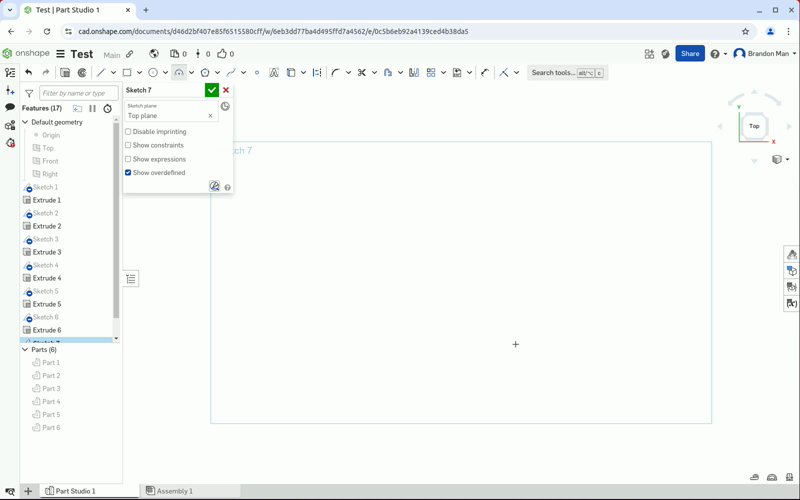
key_up(shift)
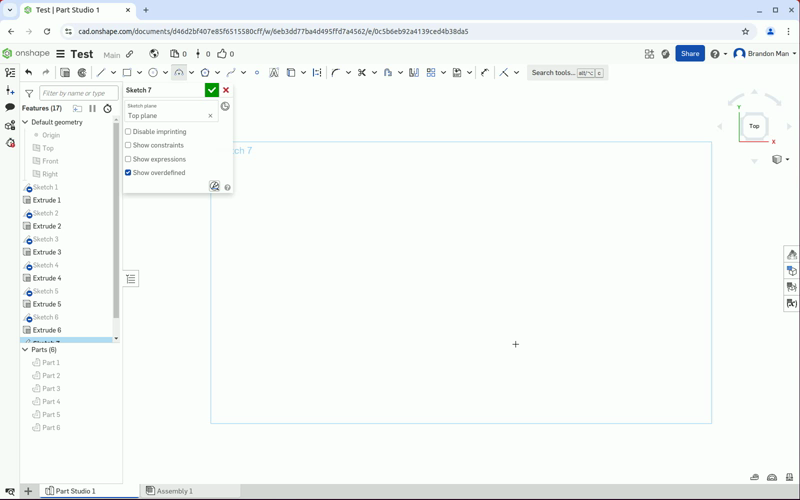
key_down(shift)
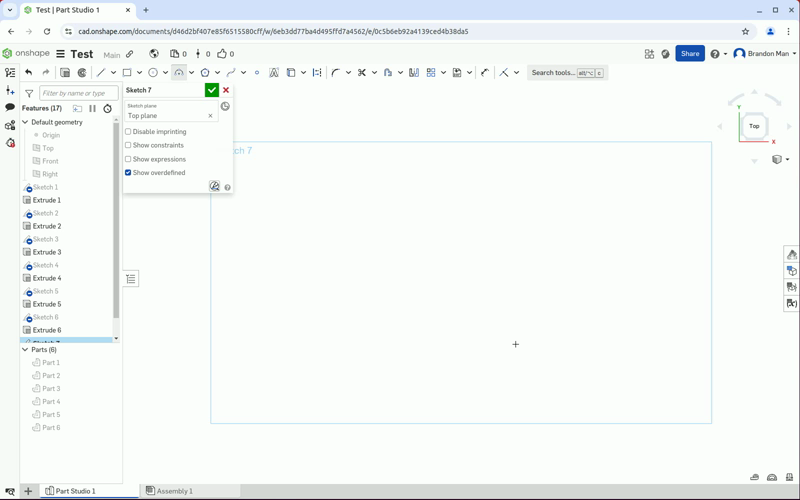
mouse_move(530, 324)
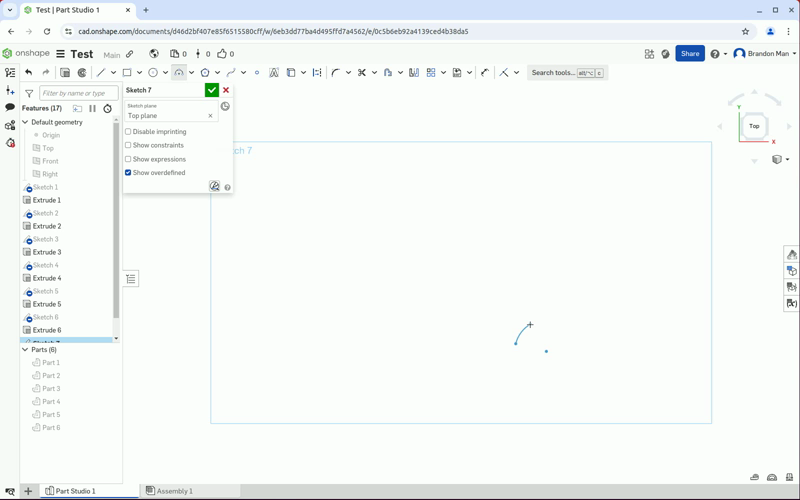
click(530, 324)
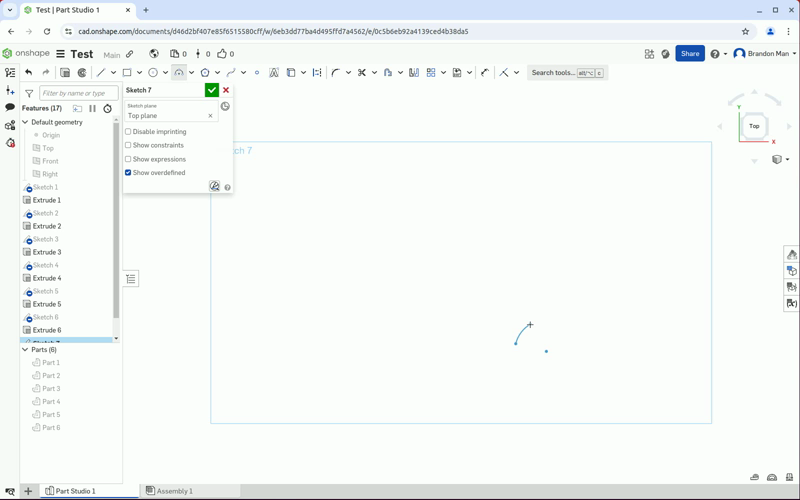
mouse_move(523, 334)
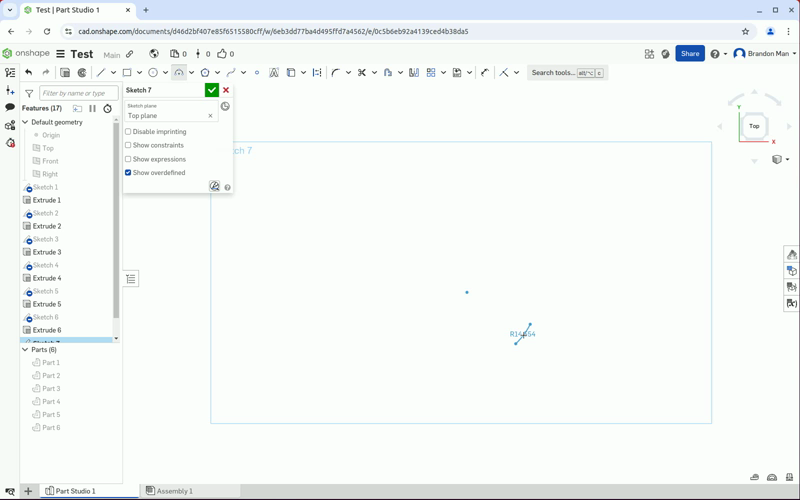
click(523, 334)
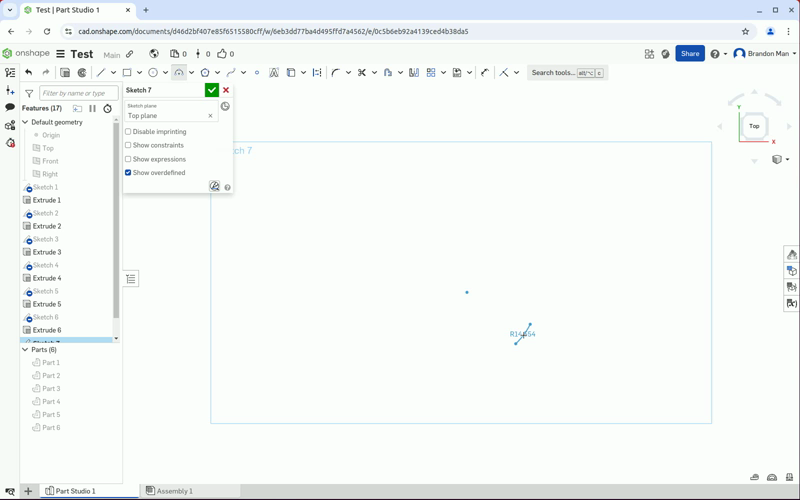
key_up(shift)
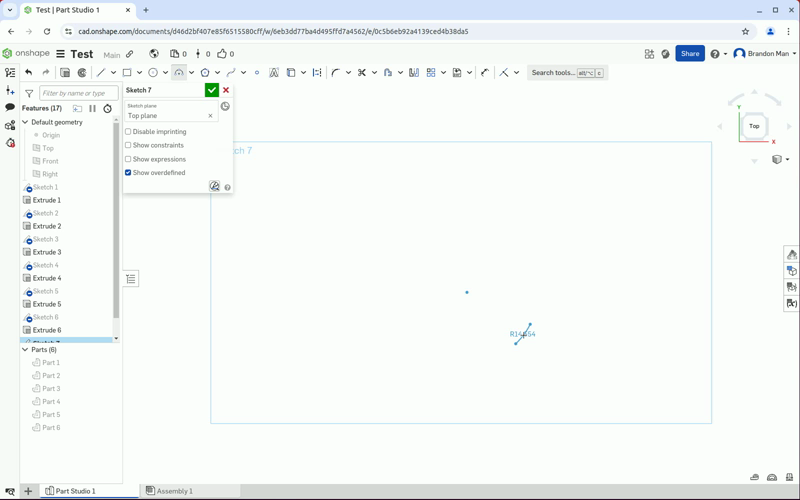
mouse_move(530, 324)
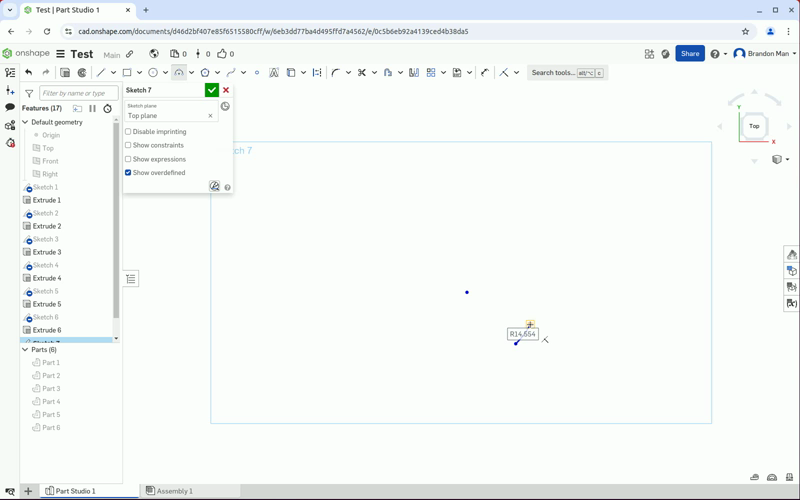
click(530, 324)
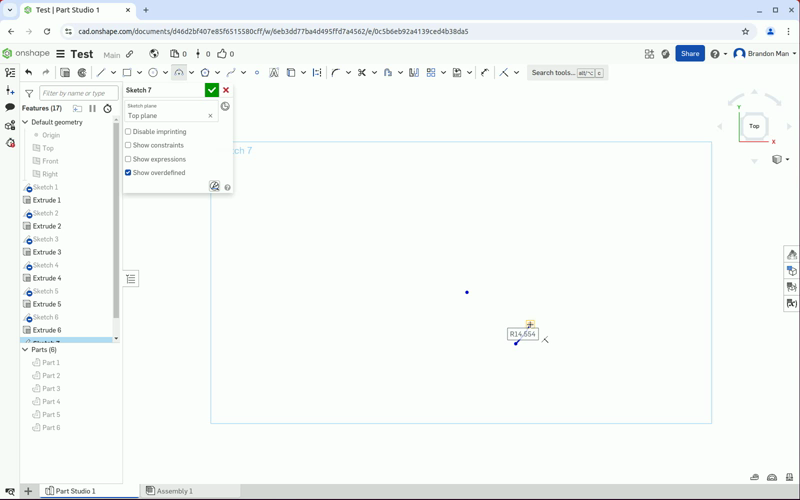
mouse_move(515, 343)
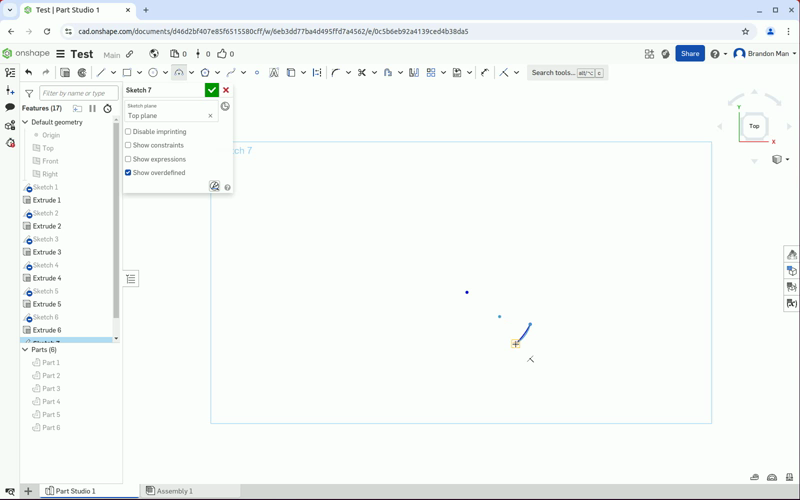
click(515, 343)
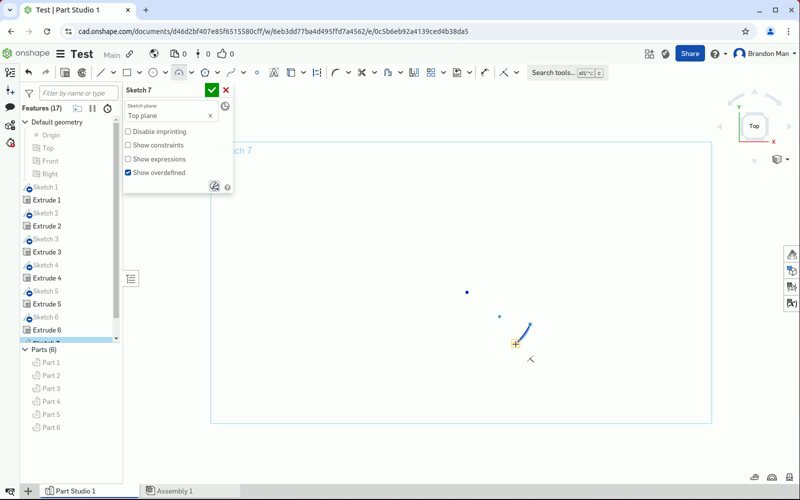
key_down(shift)
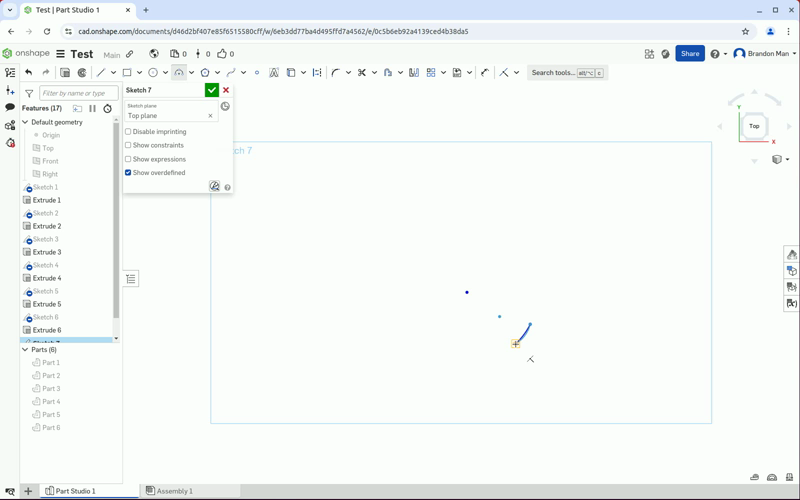
mouse_move(517, 330)
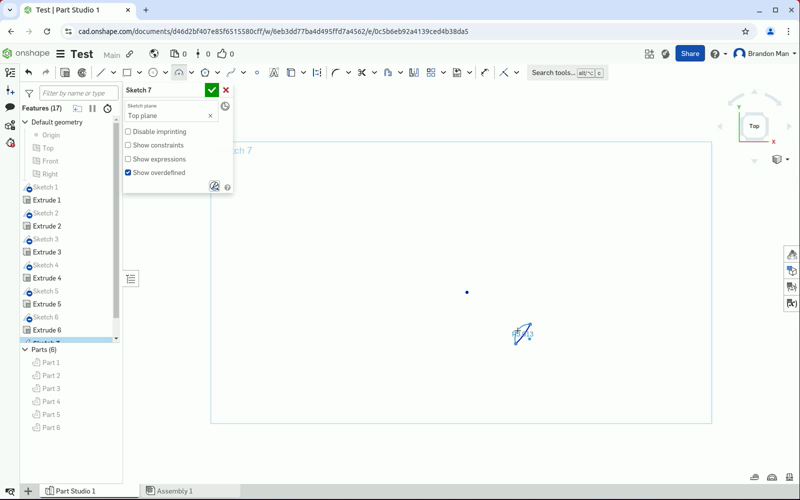
click(517, 330)
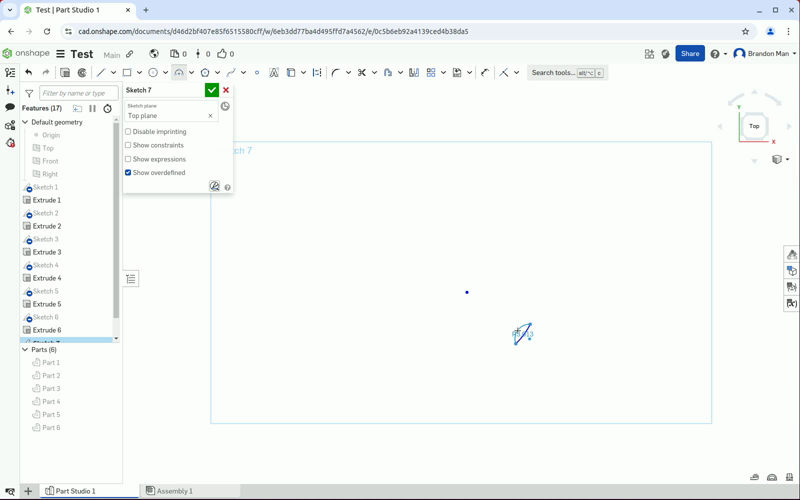
key_up(shift)
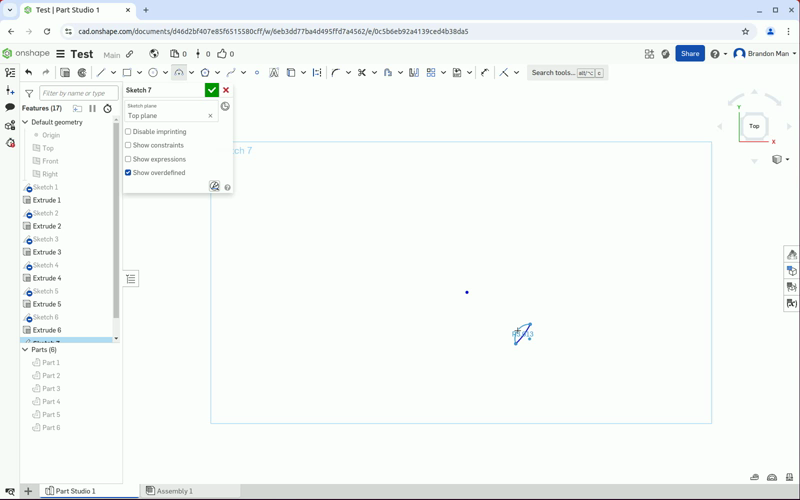
key(esc)
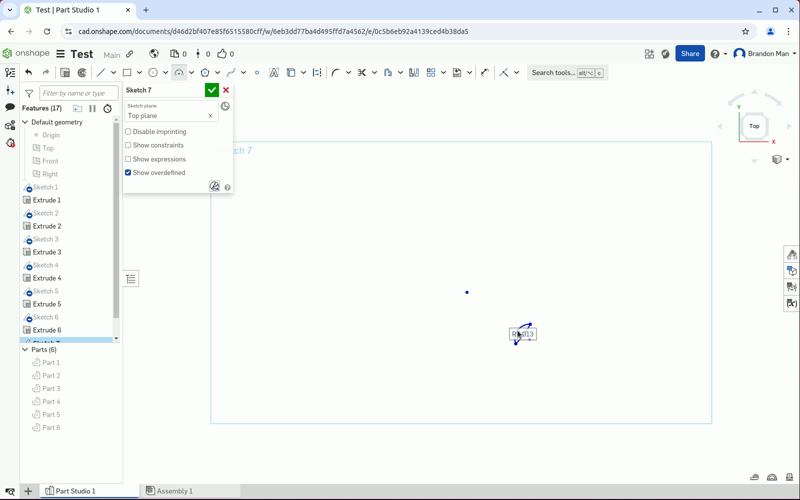
mouse_move(518, 334)
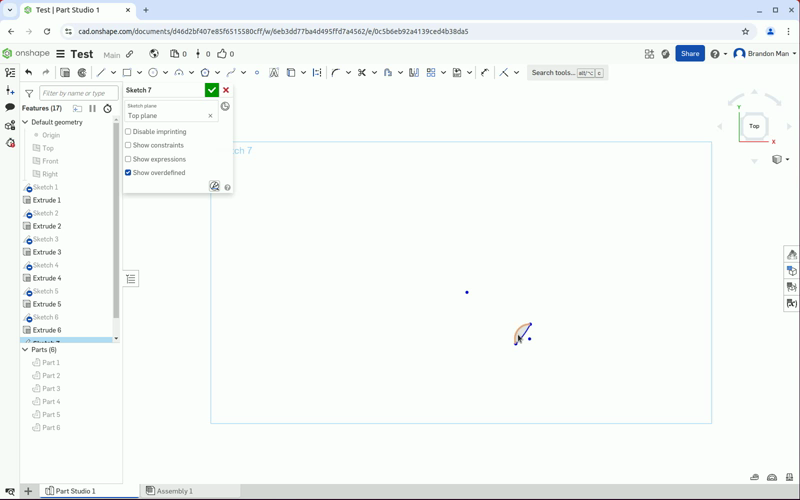
scroll(6)
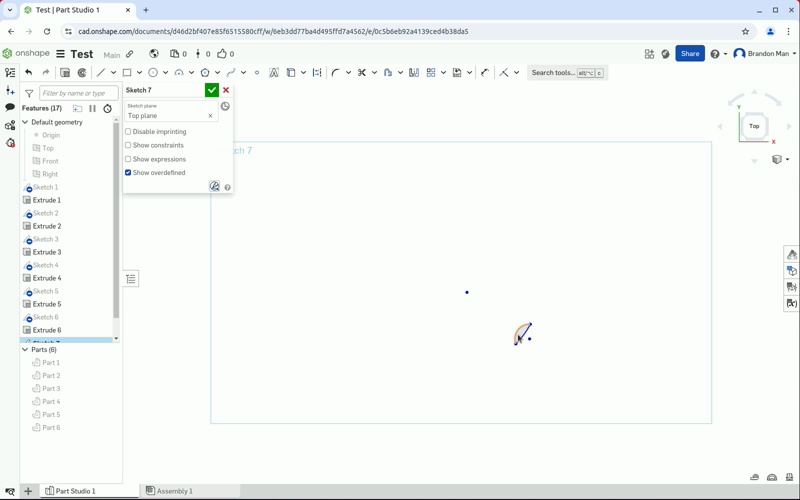
scroll(6)
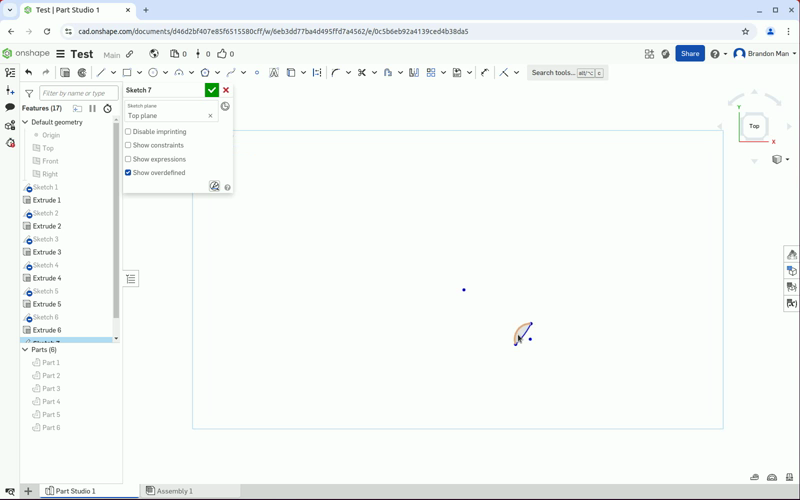
scroll(6)
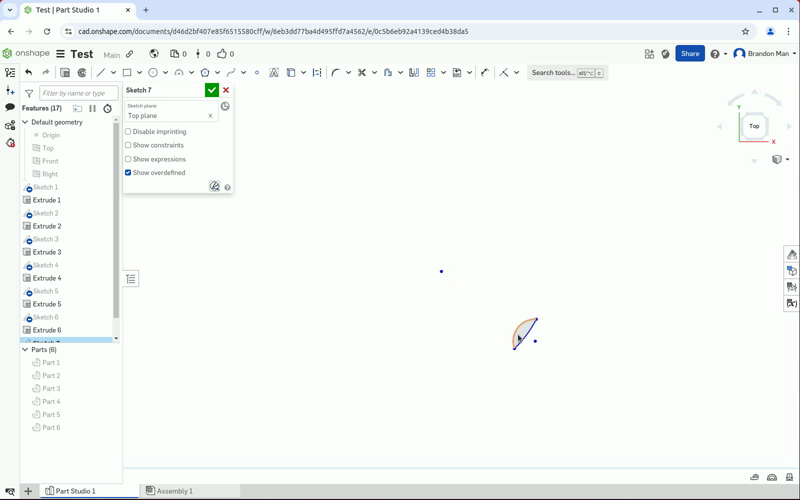
scroll(6)
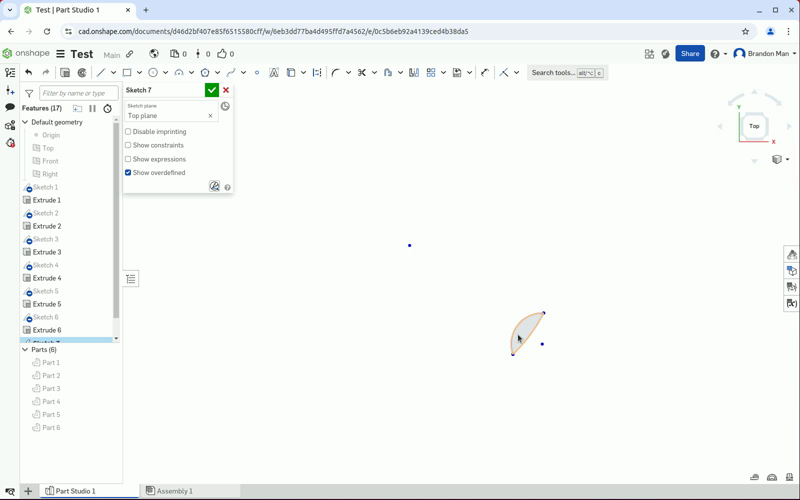
scroll(6)
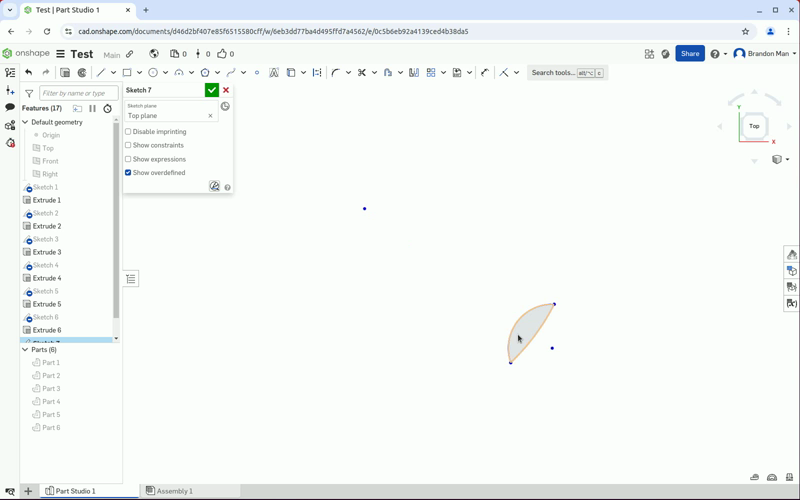
scroll(6)
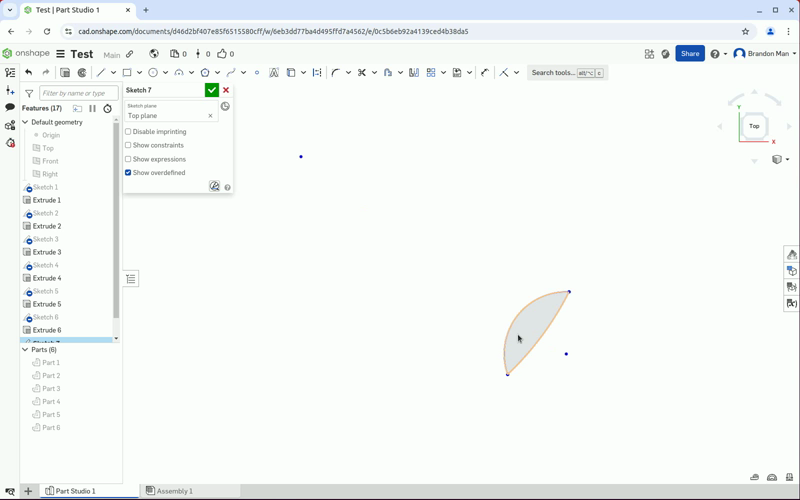
scroll(6)
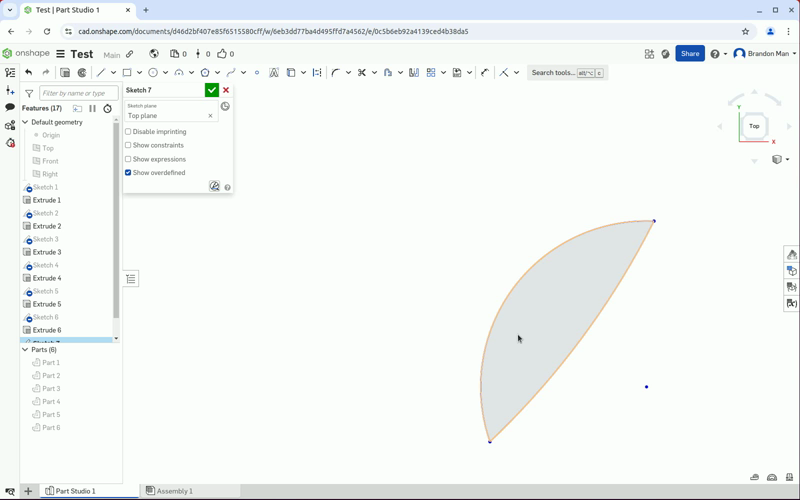
click(518, 334)
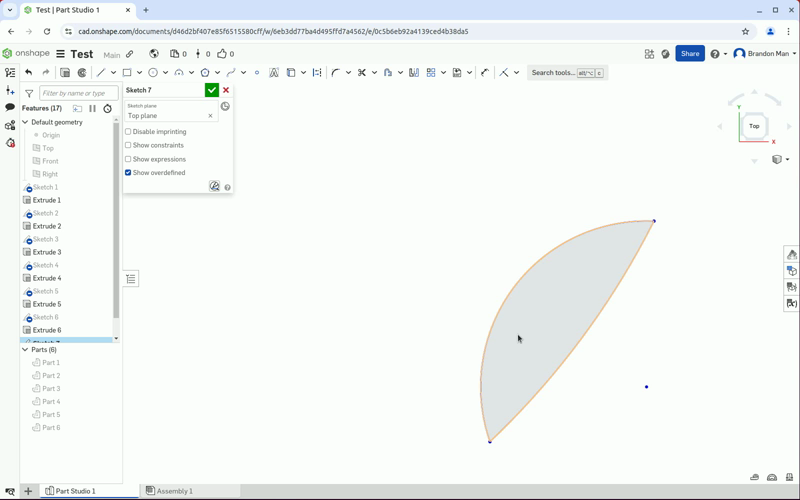
scroll(-6)
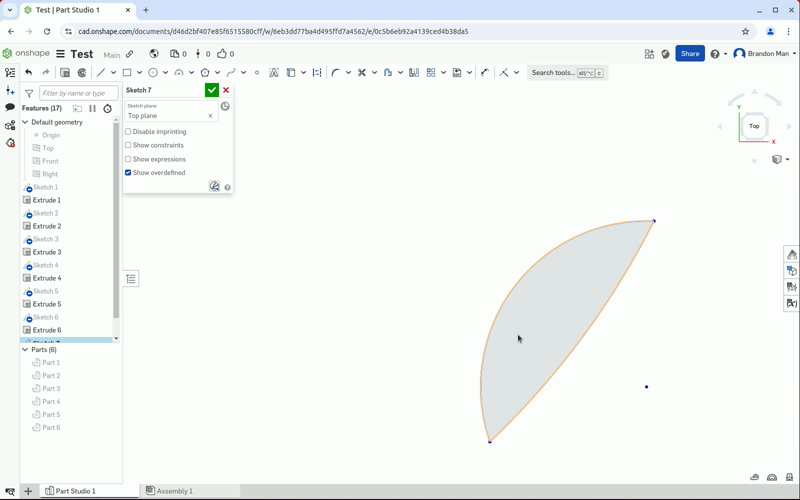
scroll(-6)
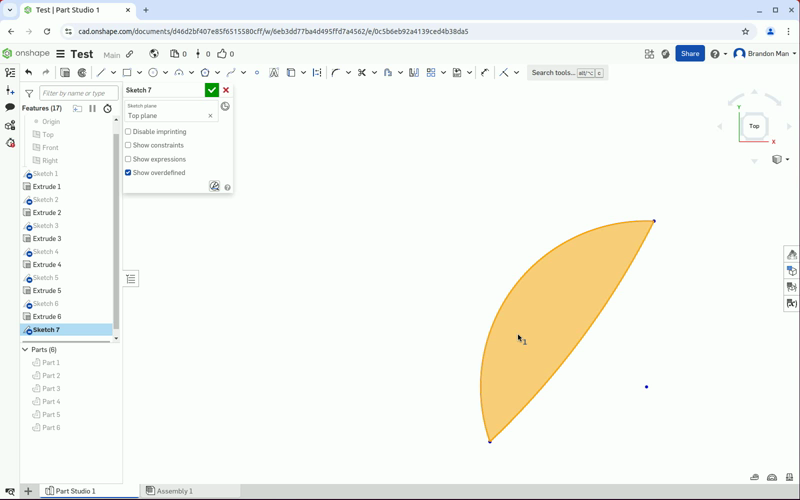
scroll(-6)
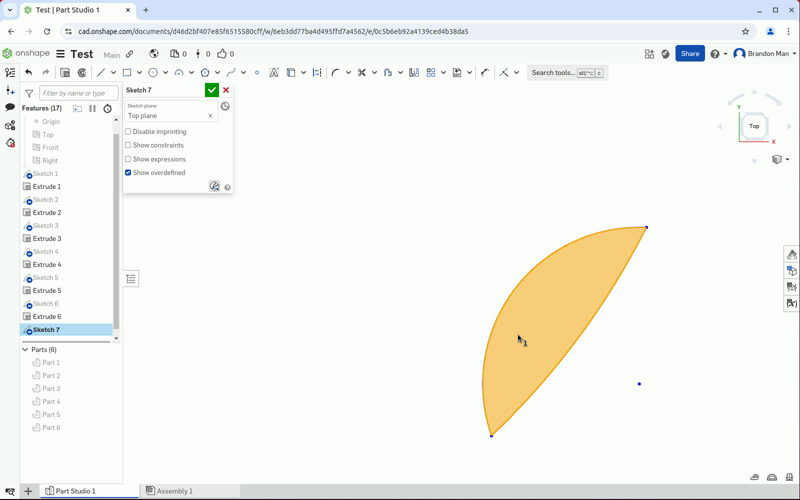
scroll(-6)
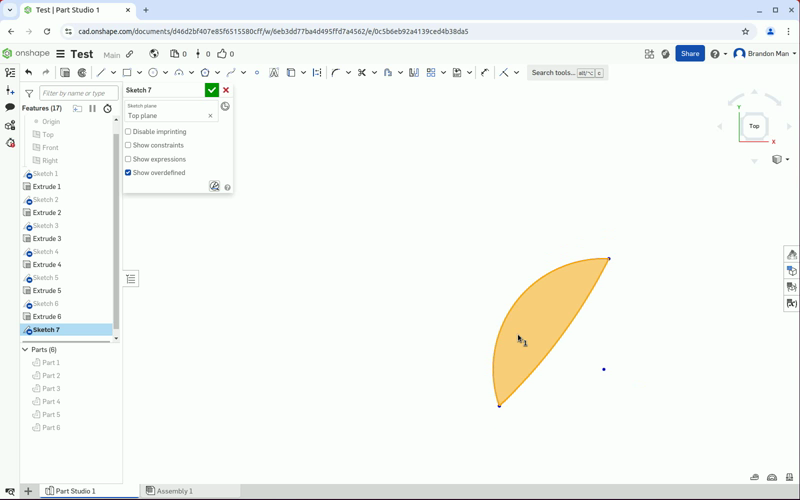
scroll(-6)
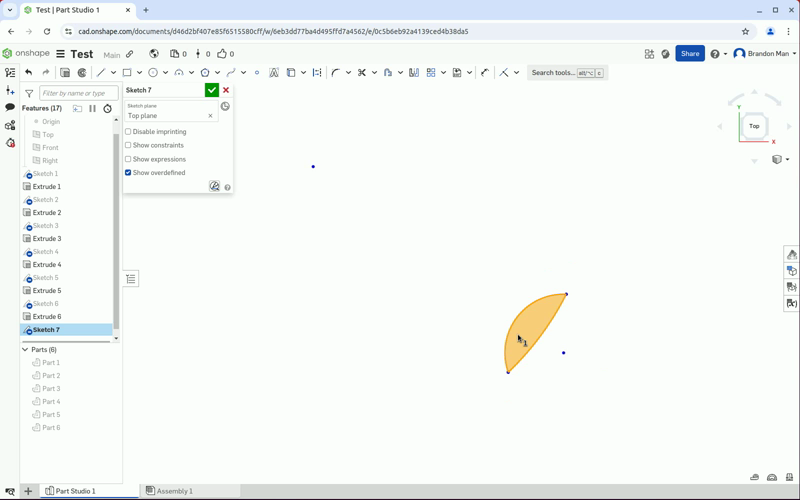
scroll(-6)
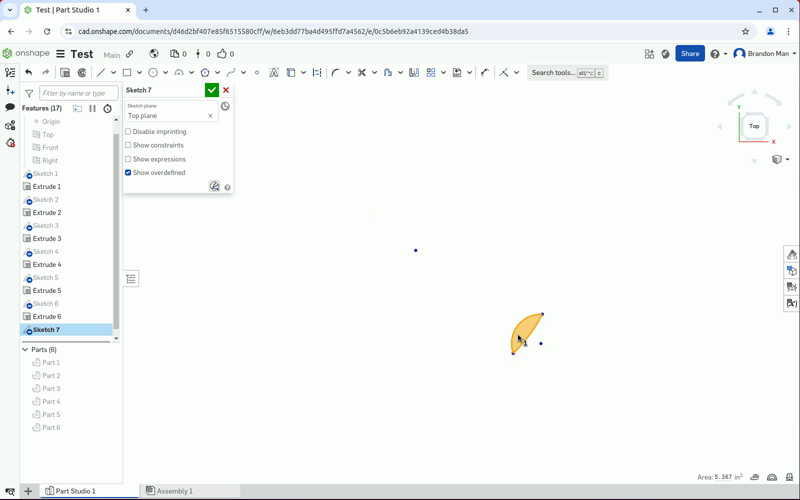
scroll(-6)
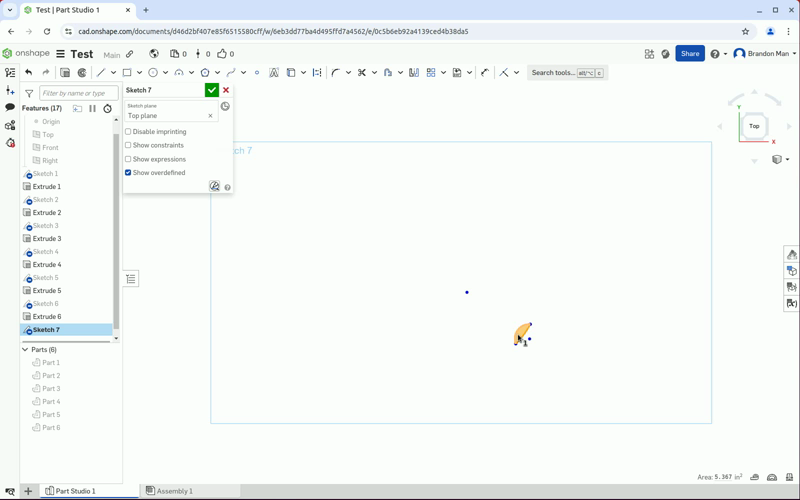
mouse_move(73, 352)
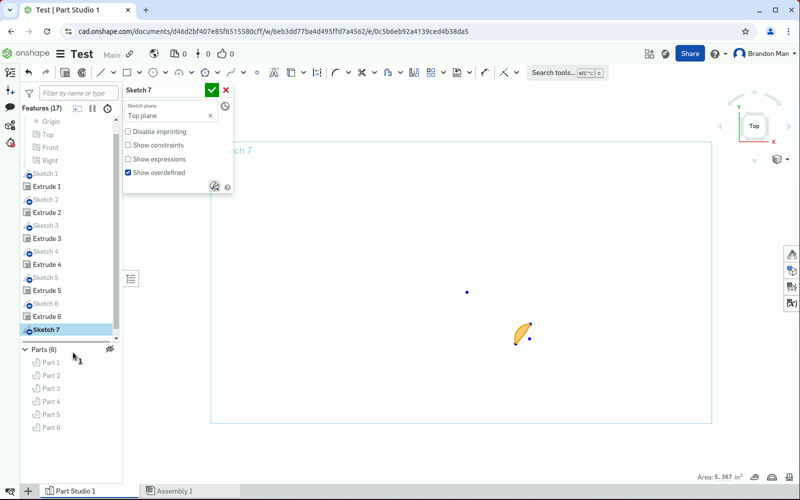
key(shift+y)
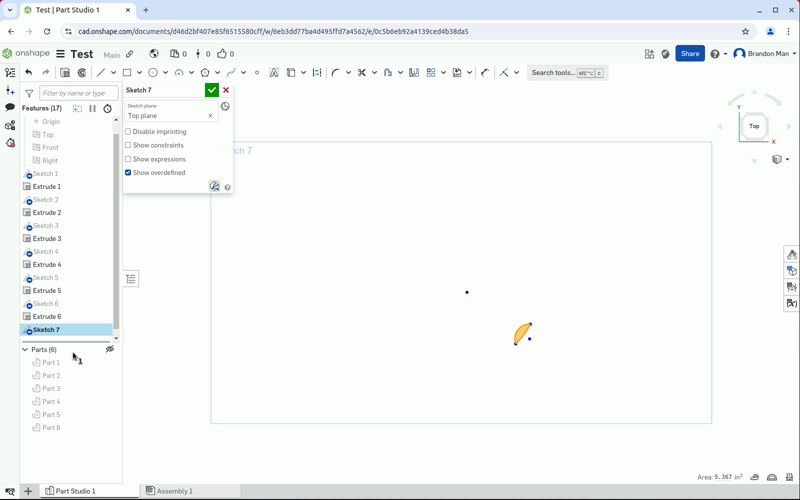
key(shift+e)
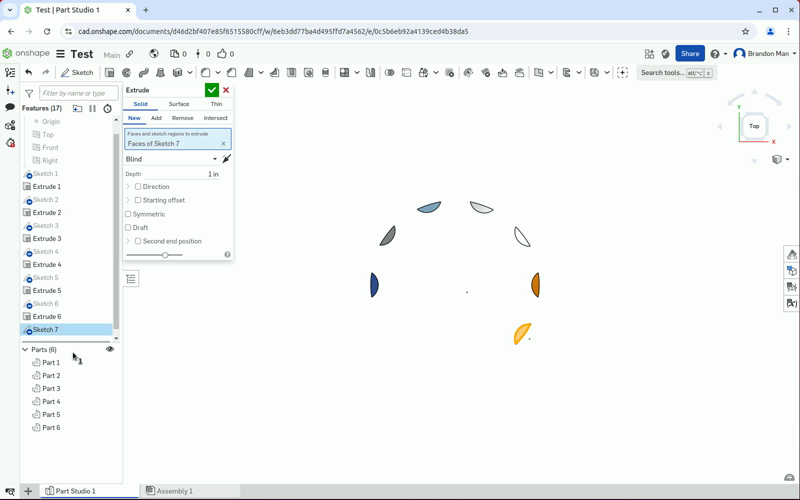
mouse_move(143, 106)
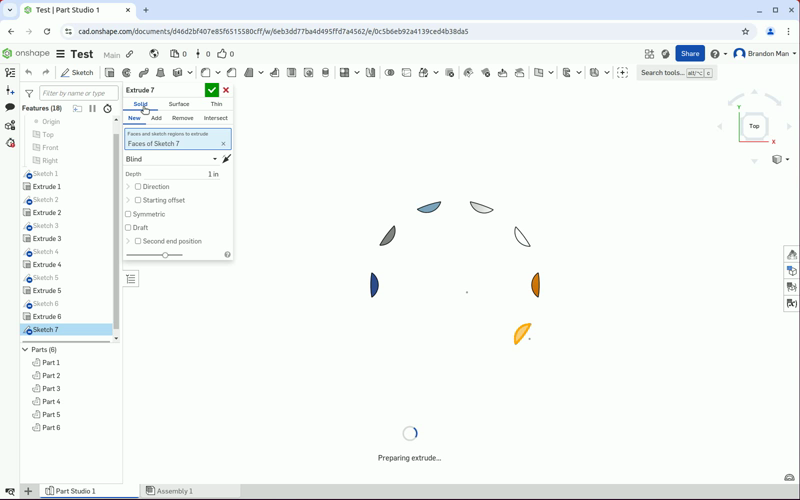
click(143, 106)
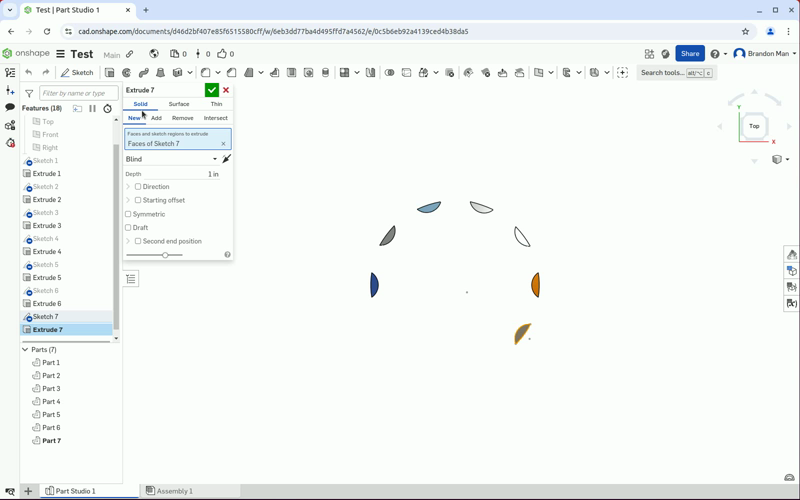
mouse_move(137, 120)
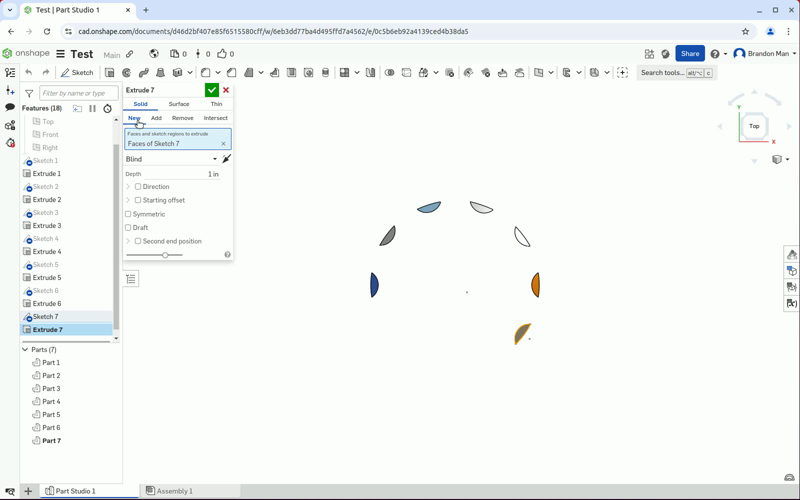
click(137, 120)
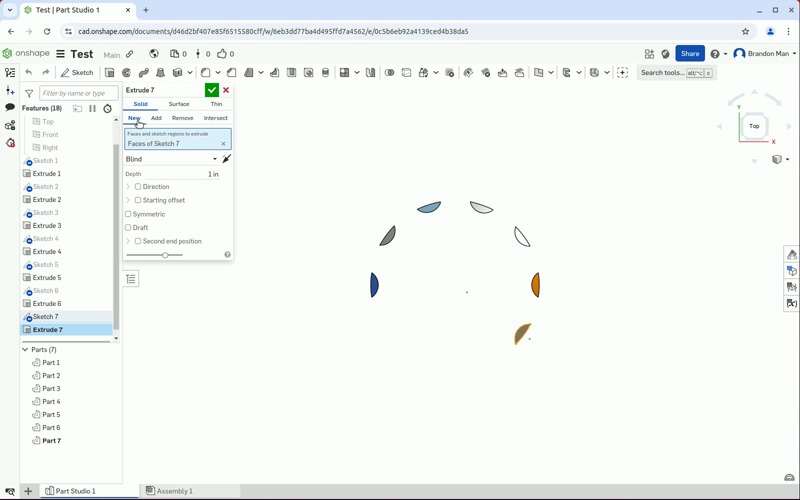
key(tab, 4)
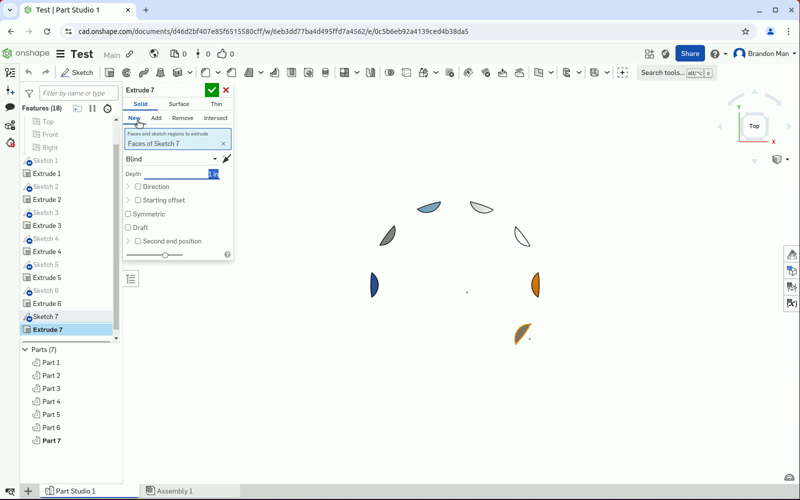
text(23.108)
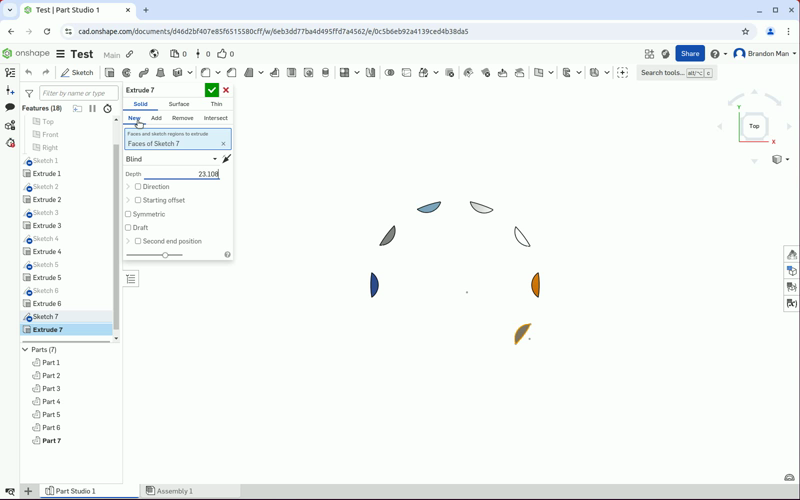
key(enter)
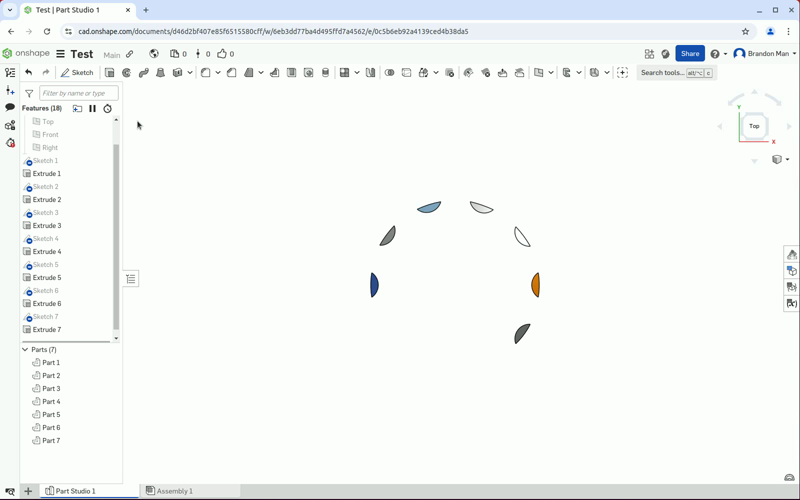
key(shift+h)
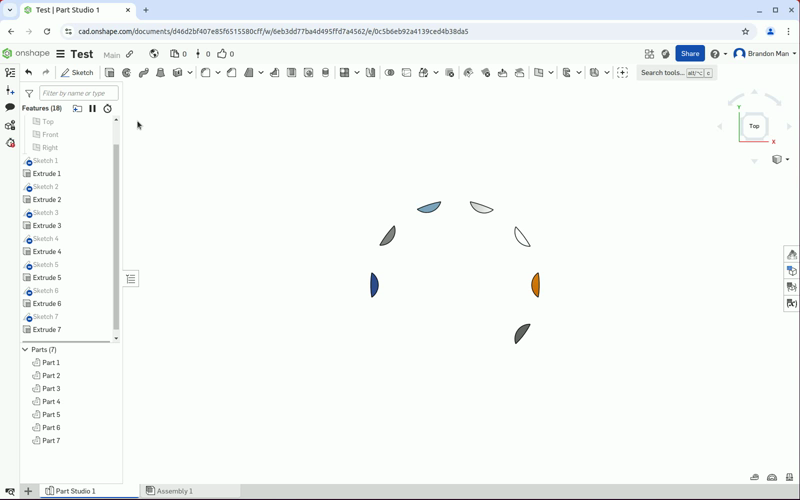
key(shift+h)
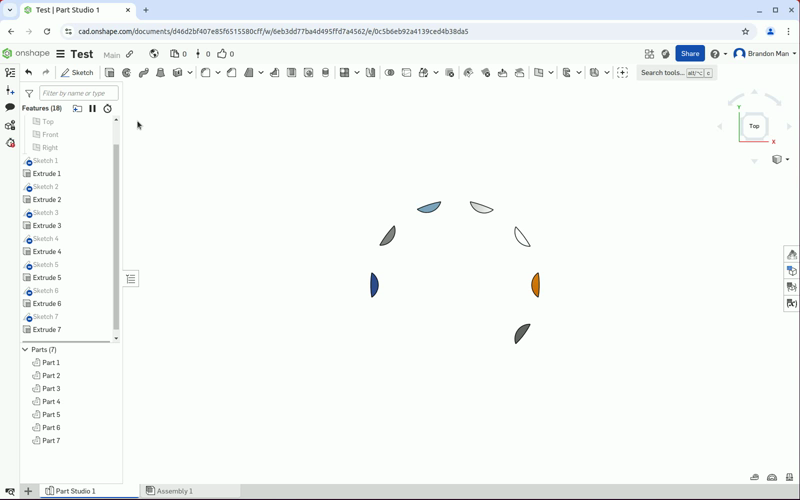
mouse_move(69, 163)
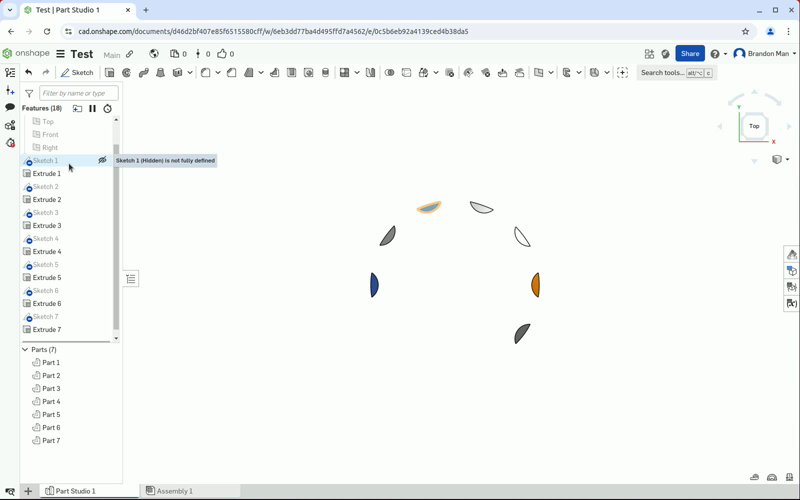
click(69, 163)
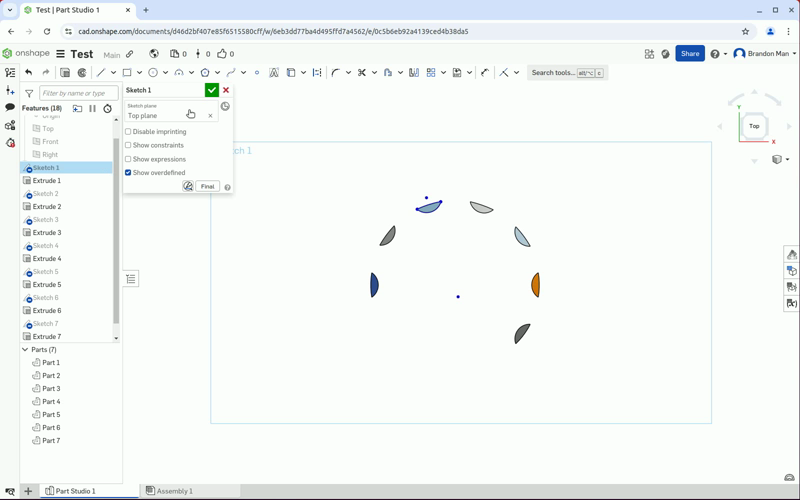
mouse_move(229, 92)
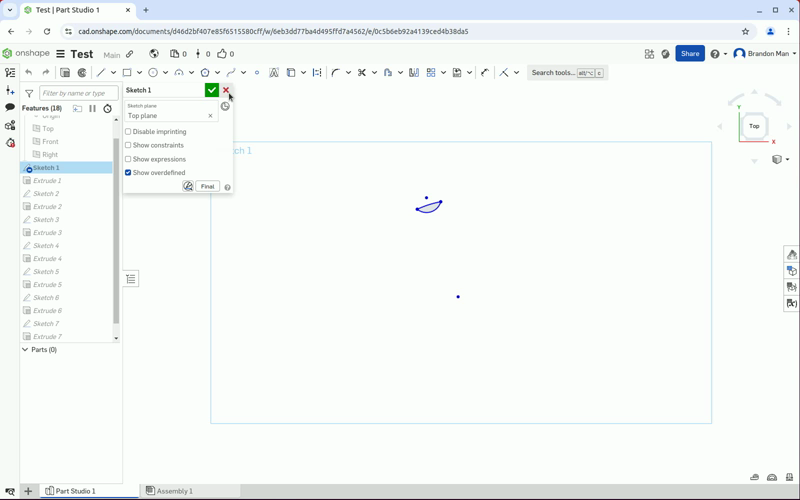
click(229, 92)
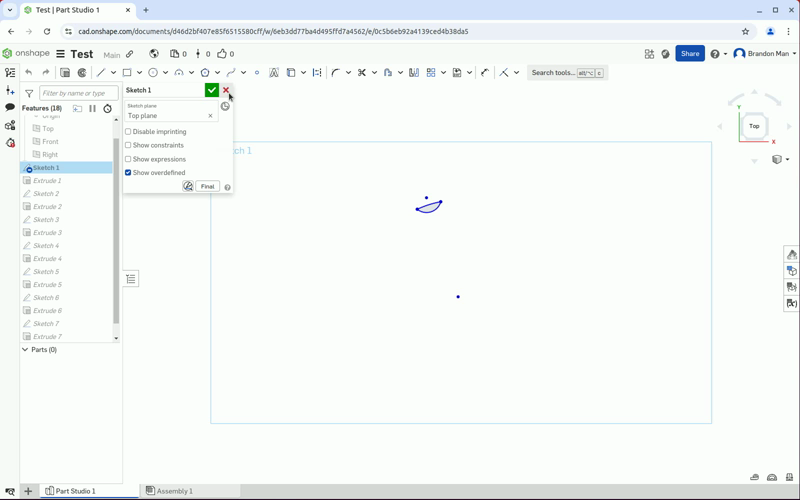
key(shift+s)
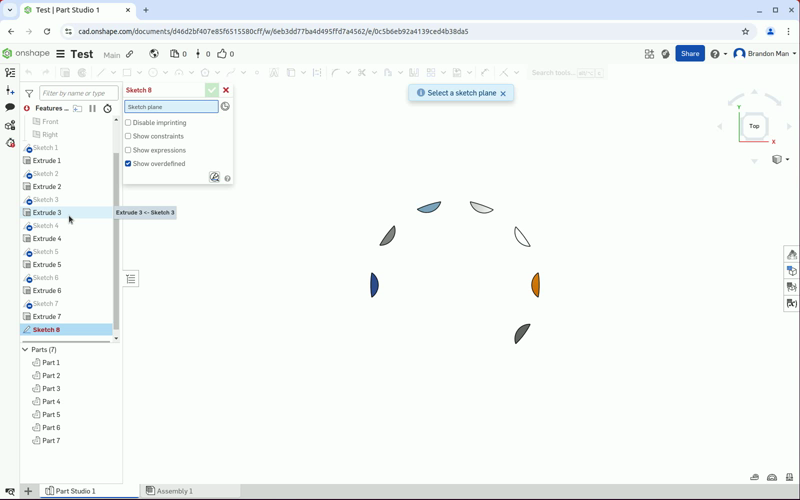
scroll(3)
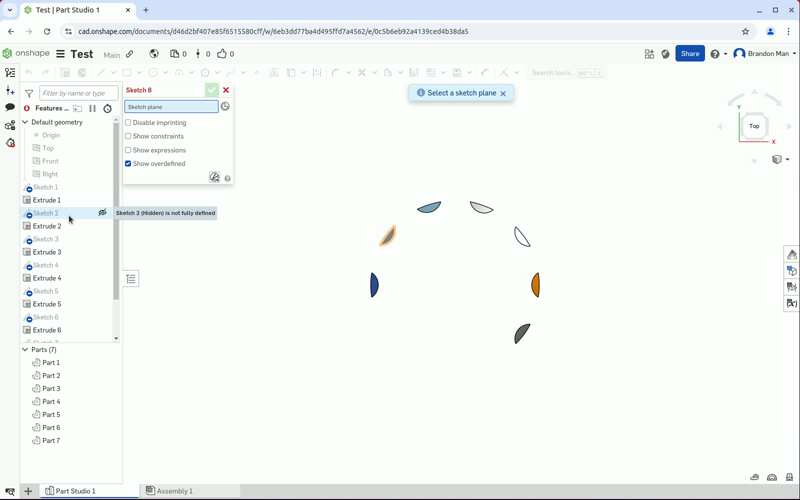
mouse_move(69, 150)
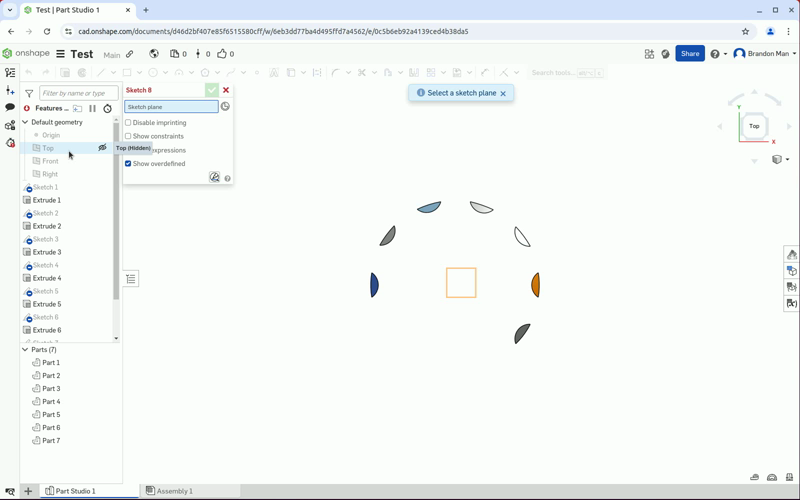
click(69, 150)
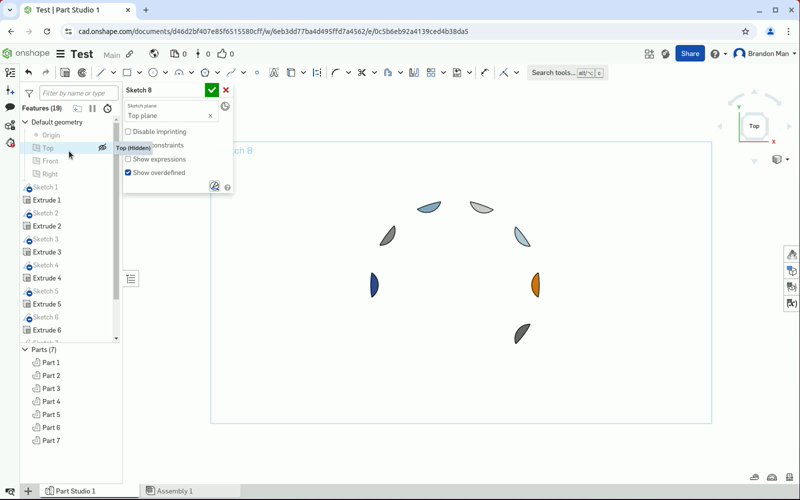
mouse_move(73, 352)
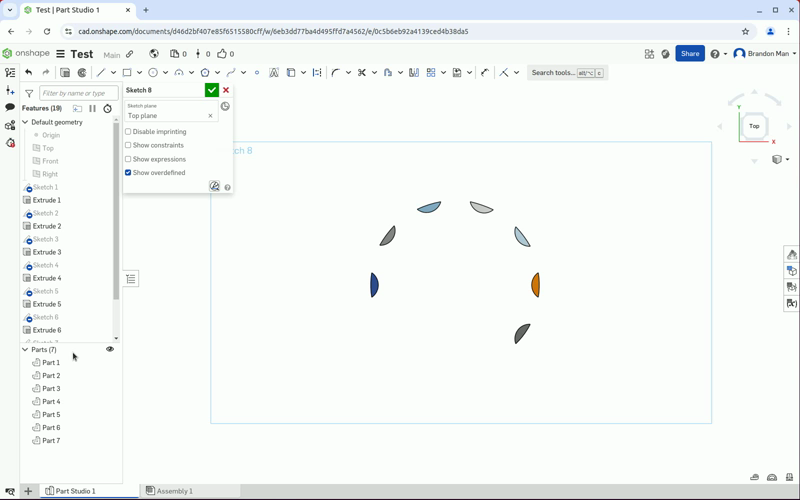
key(y)
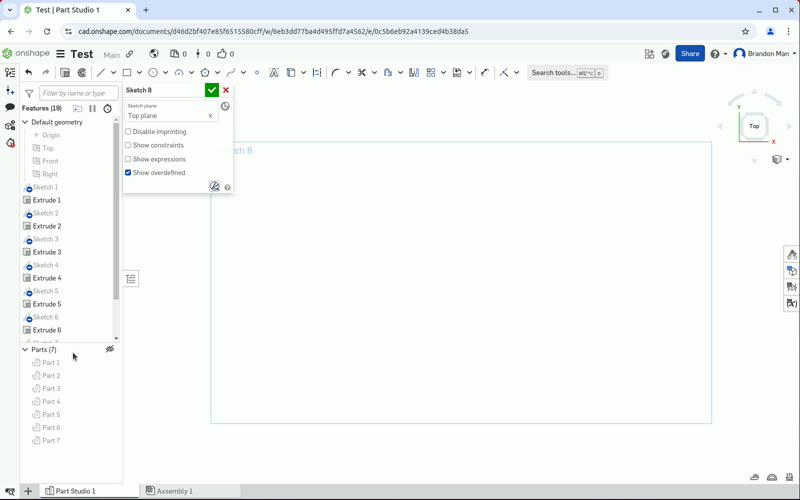
key(a)
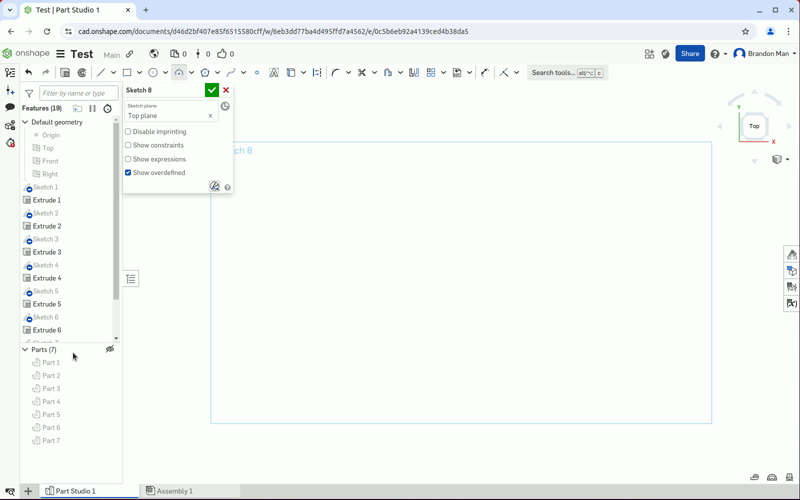
key_down(shift)
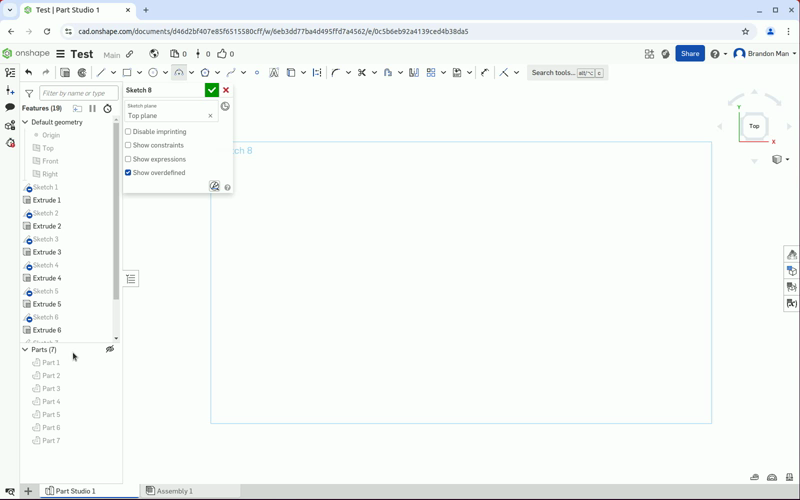
mouse_move(470, 368)
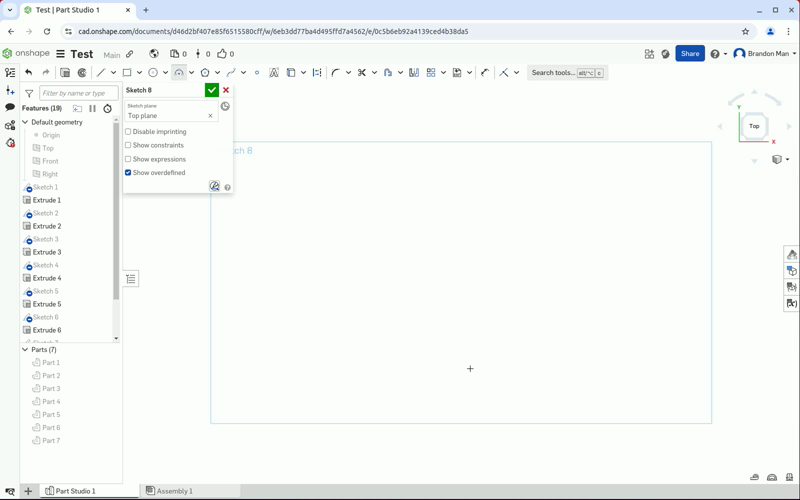
click(470, 368)
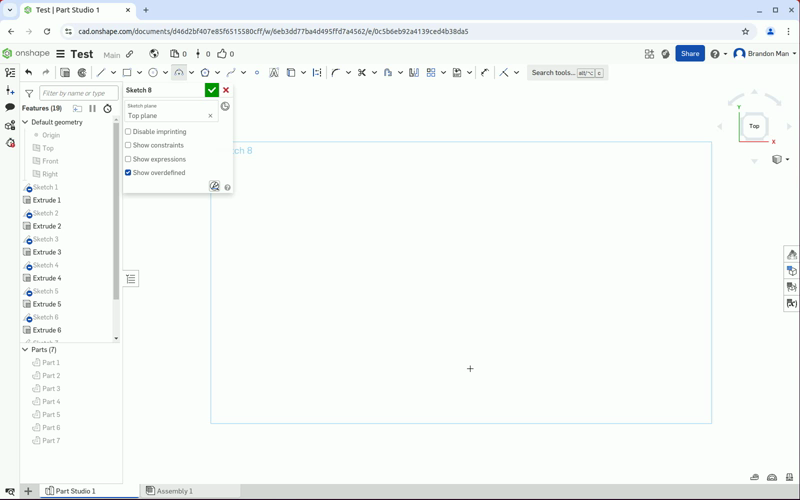
key_up(shift)
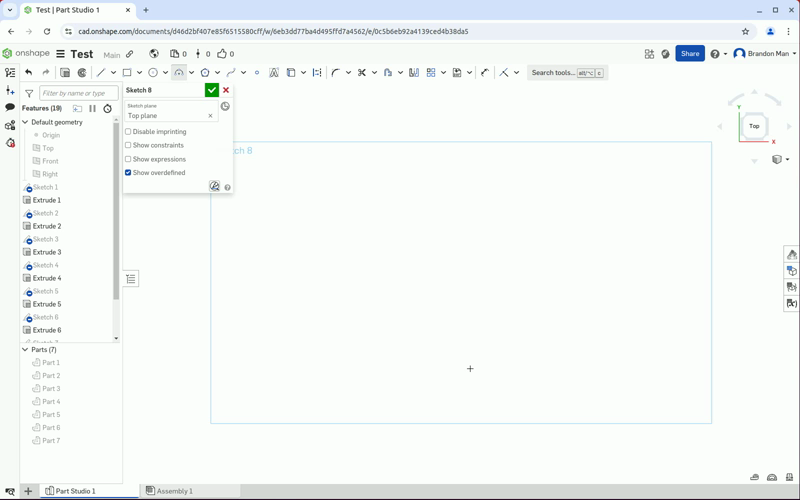
key_down(shift)
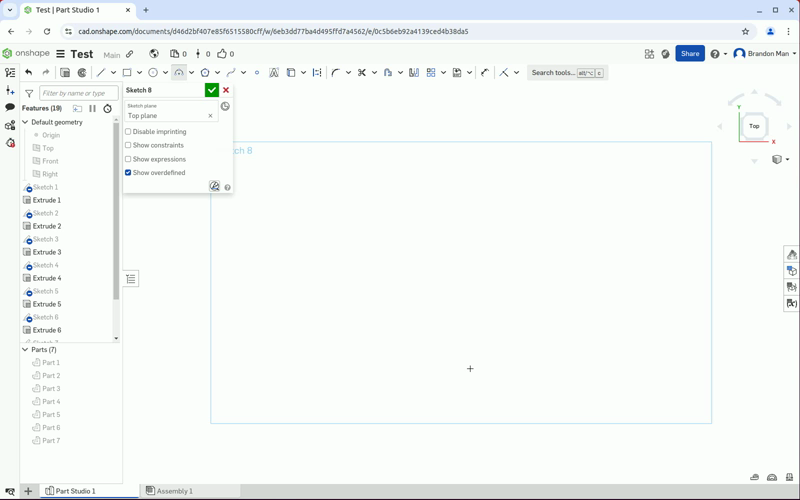
mouse_move(493, 360)
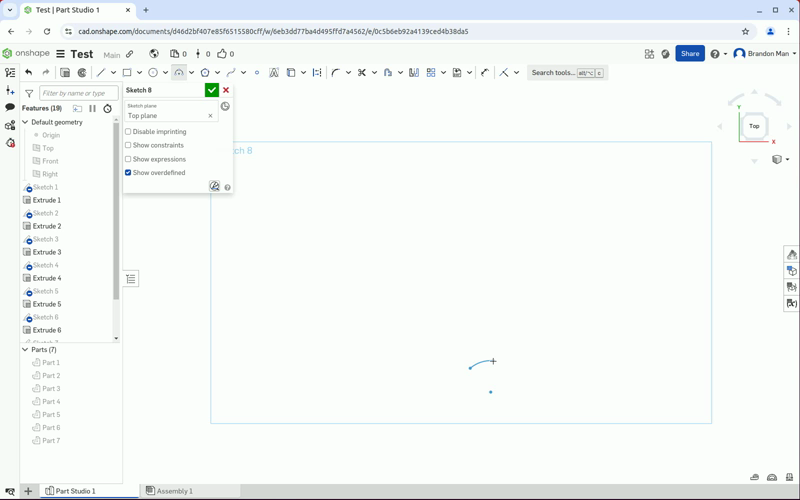
click(493, 360)
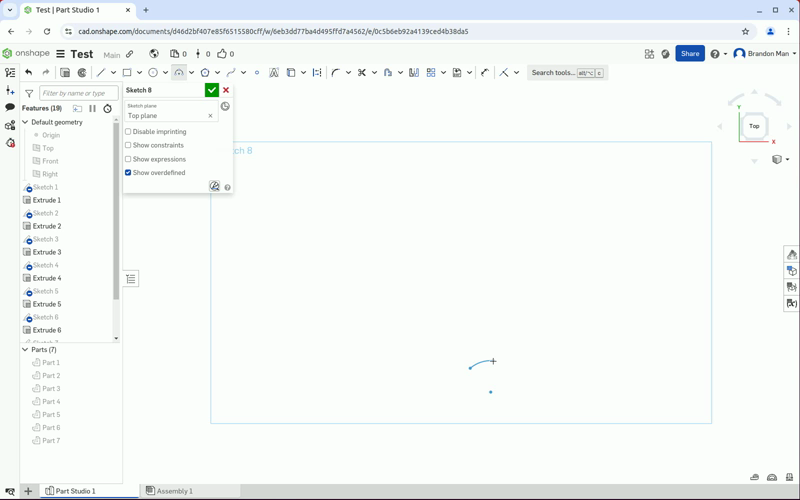
mouse_move(482, 365)
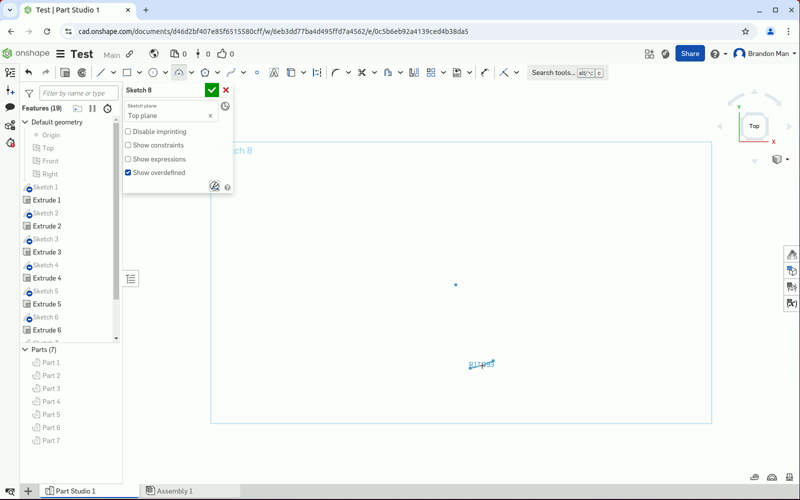
click(482, 365)
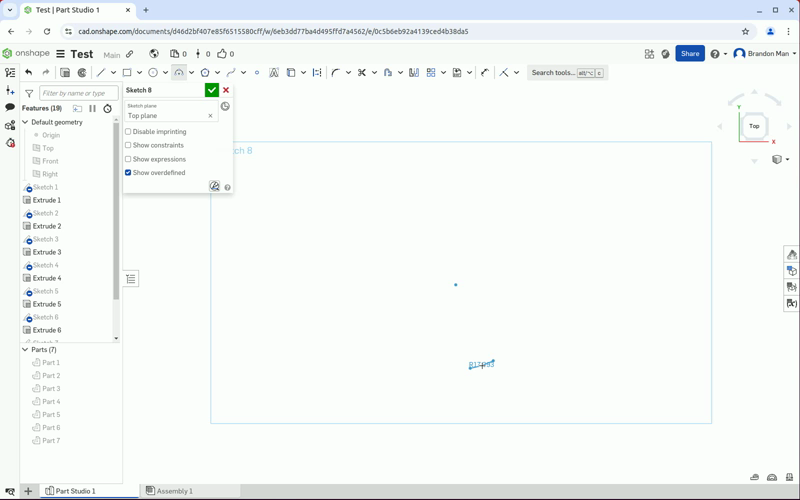
key_up(shift)
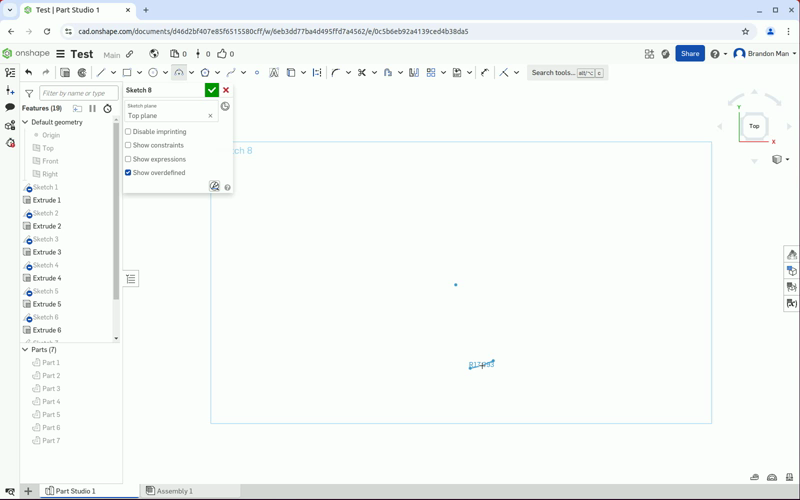
mouse_move(493, 360)
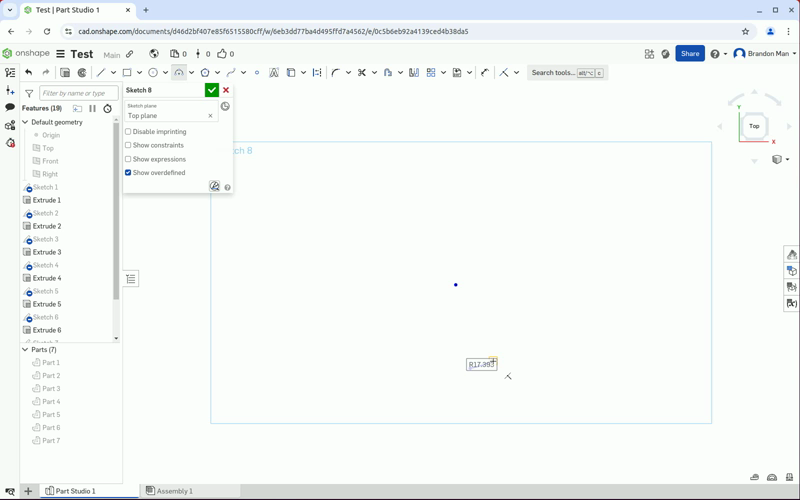
click(493, 360)
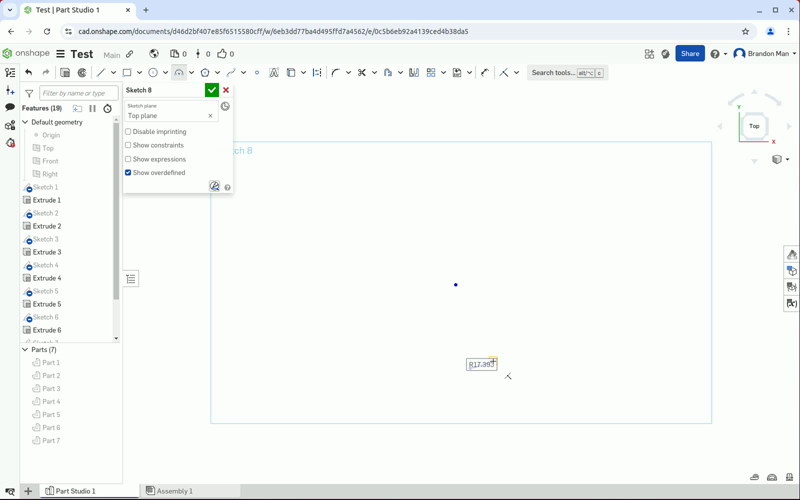
mouse_move(470, 368)
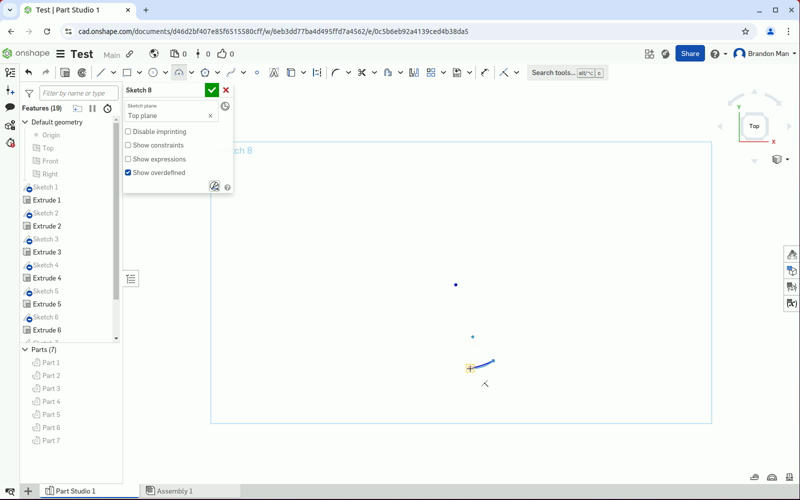
click(470, 368)
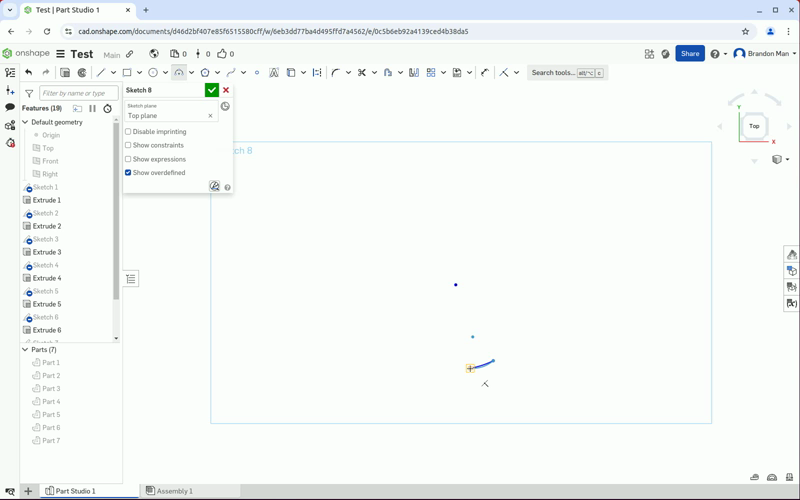
key_down(shift)
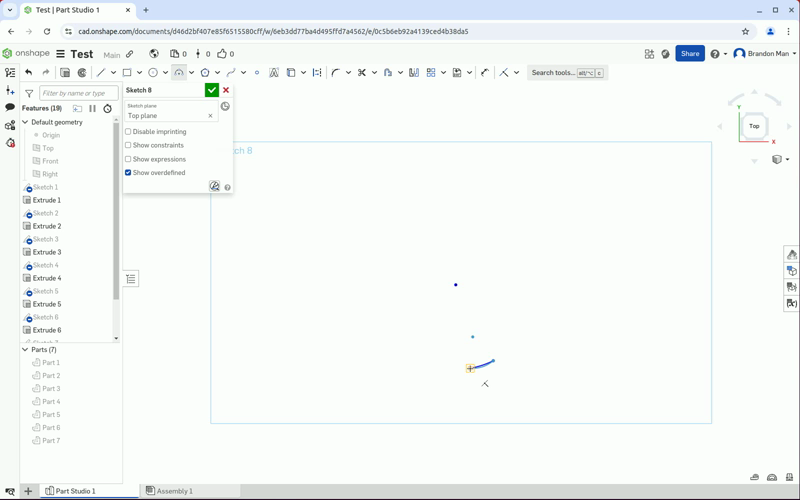
mouse_move(479, 358)
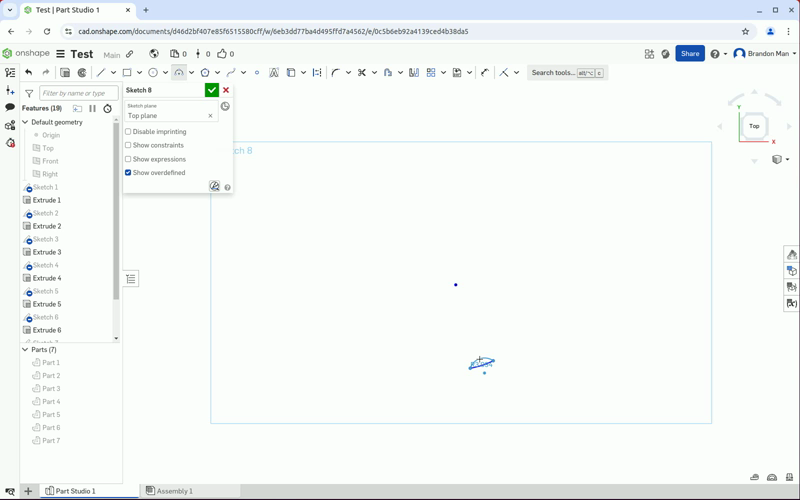
click(479, 358)
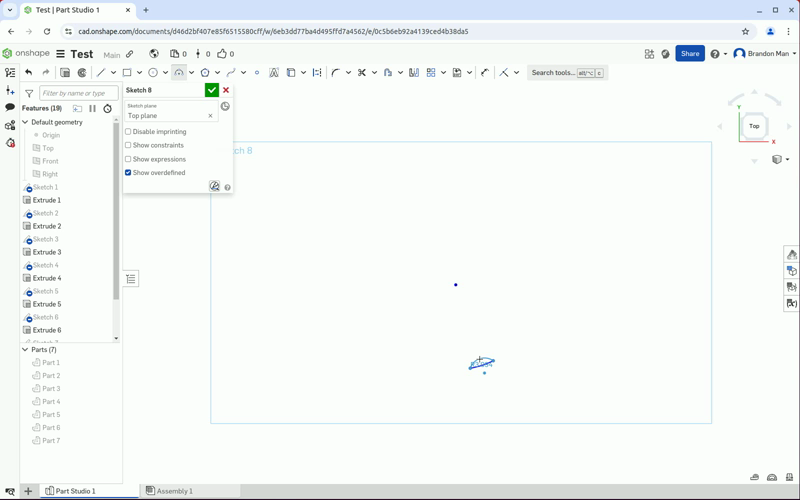
key_up(shift)
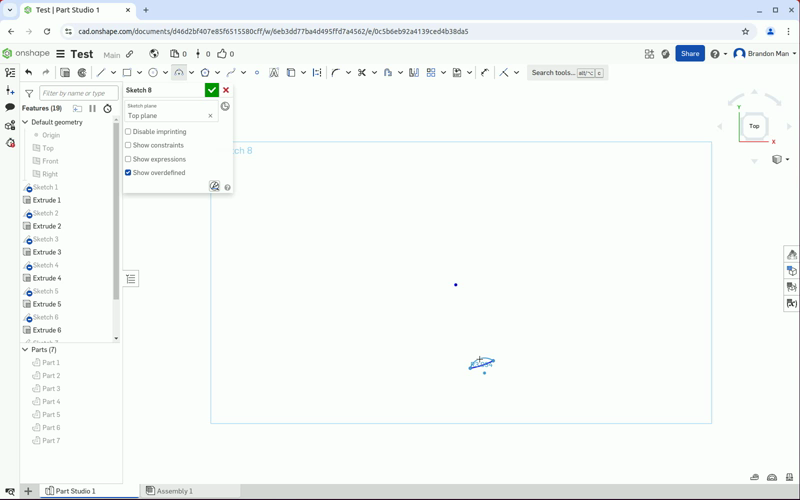
key(esc)
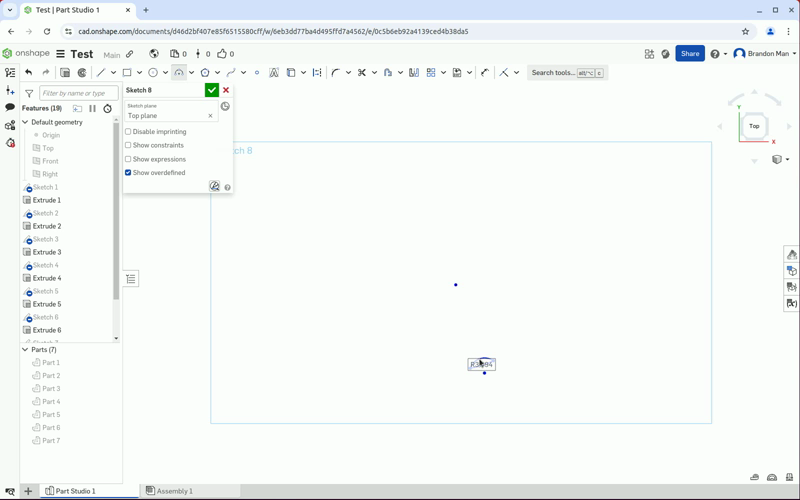
mouse_move(476, 366)
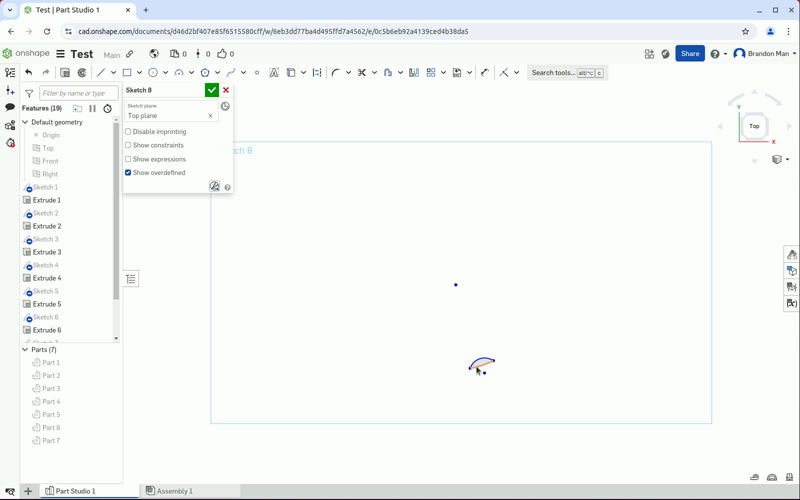
scroll(6)
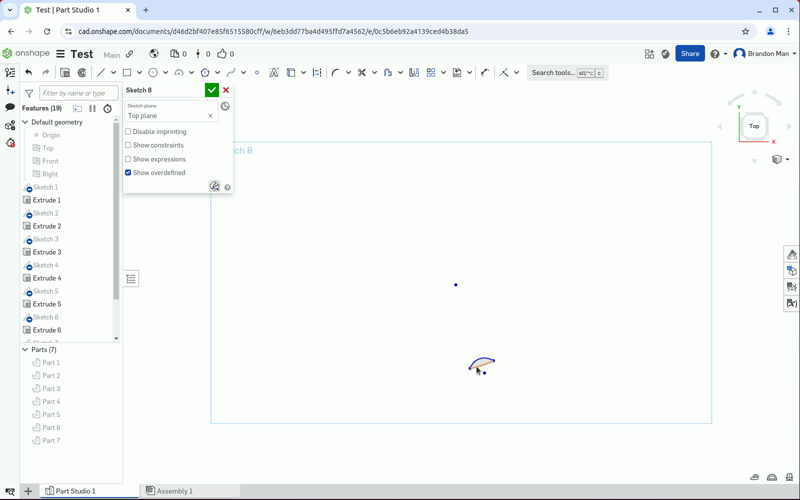
scroll(6)
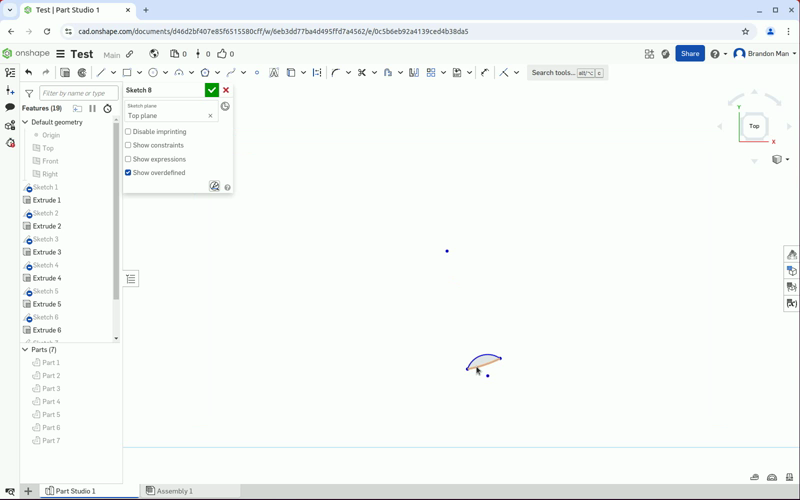
scroll(6)
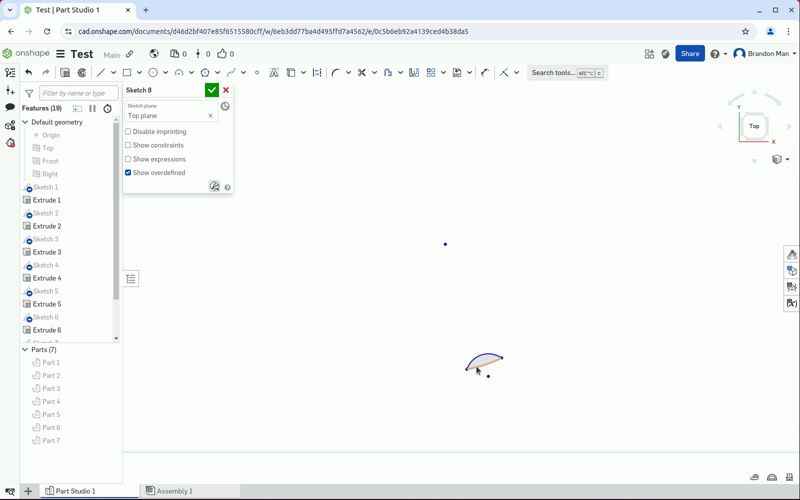
scroll(6)
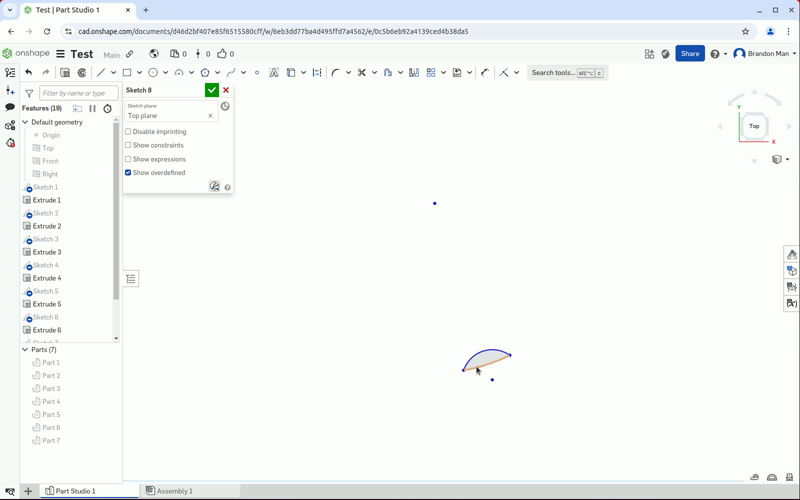
scroll(6)
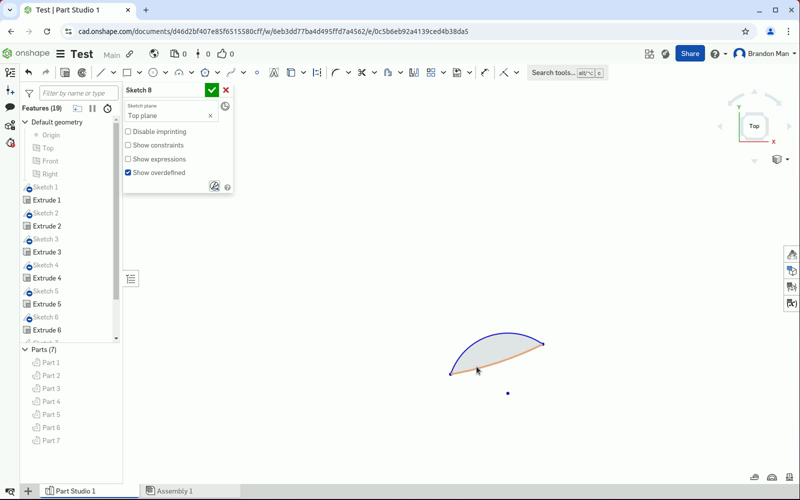
scroll(6)
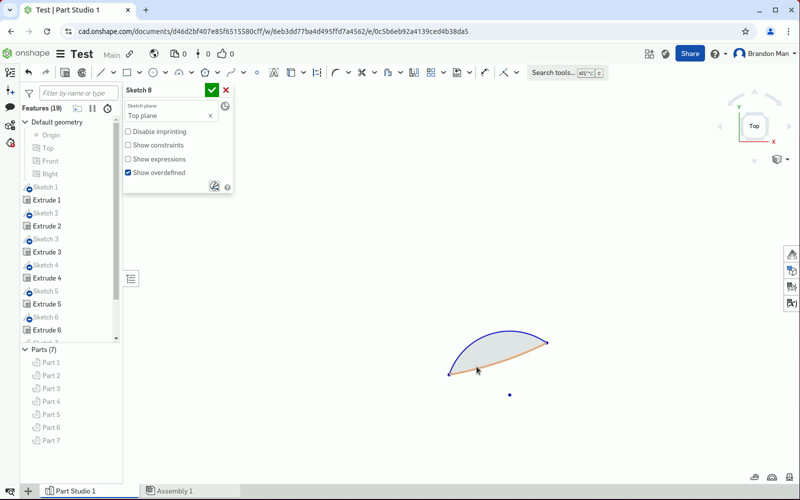
scroll(6)
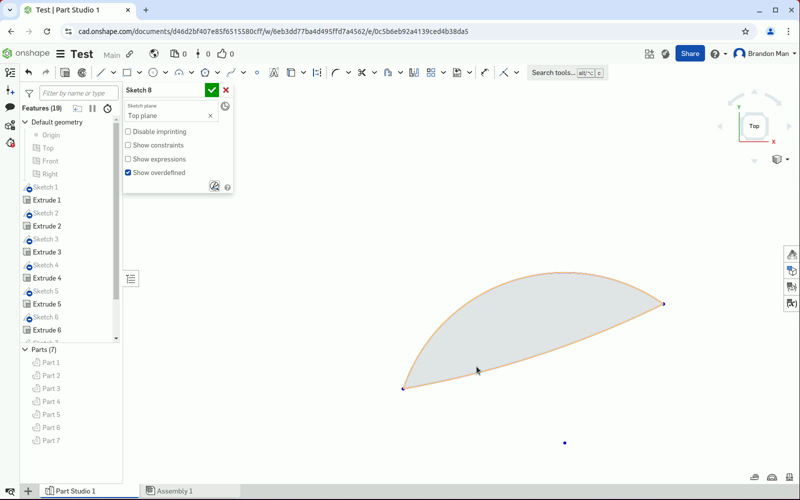
click(476, 366)
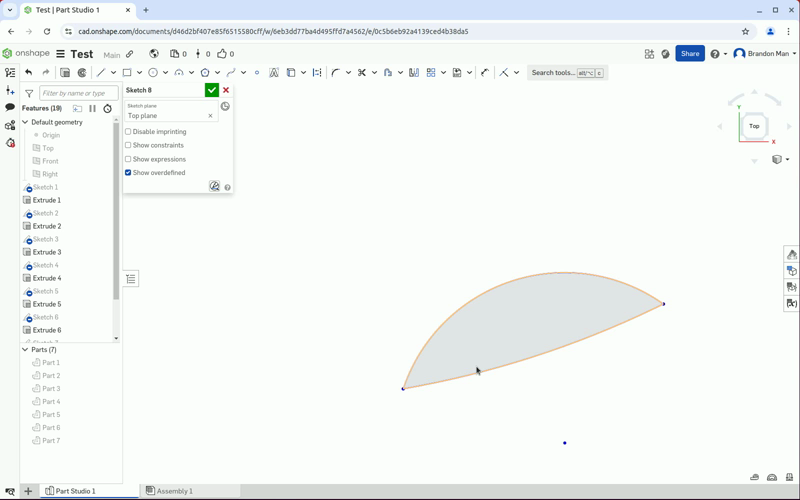
scroll(-6)
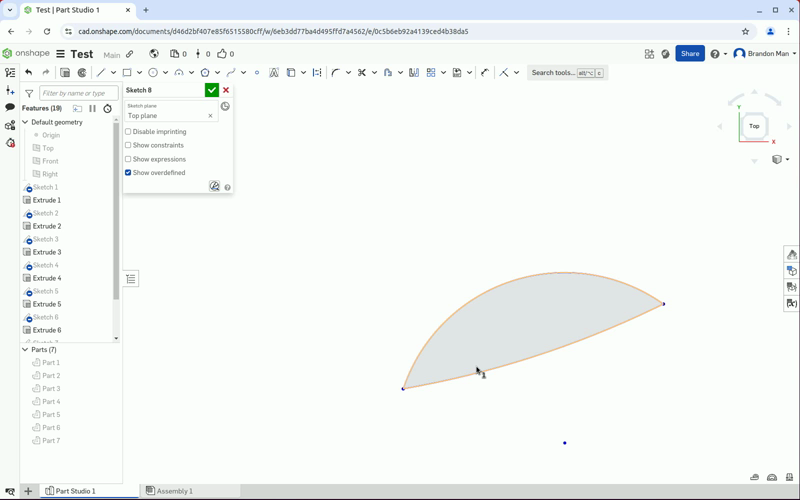
scroll(-6)
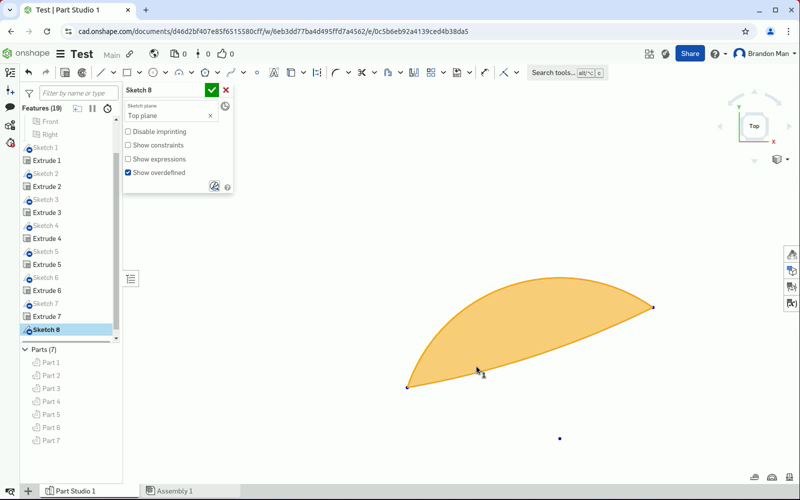
scroll(-6)
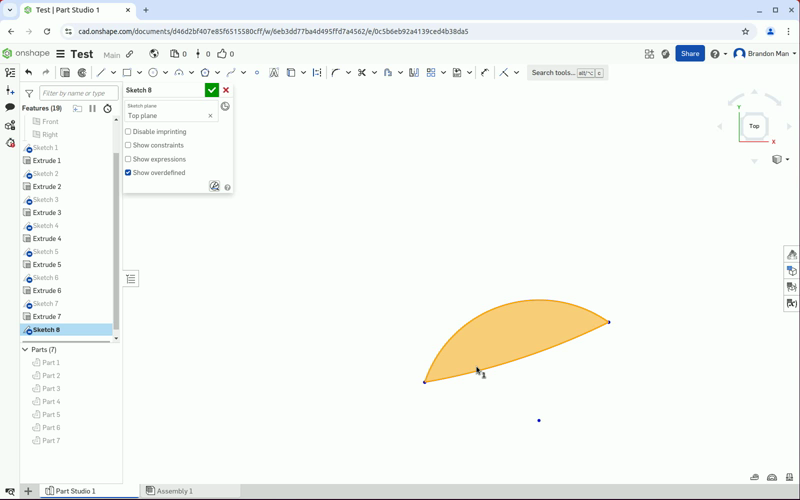
scroll(-6)
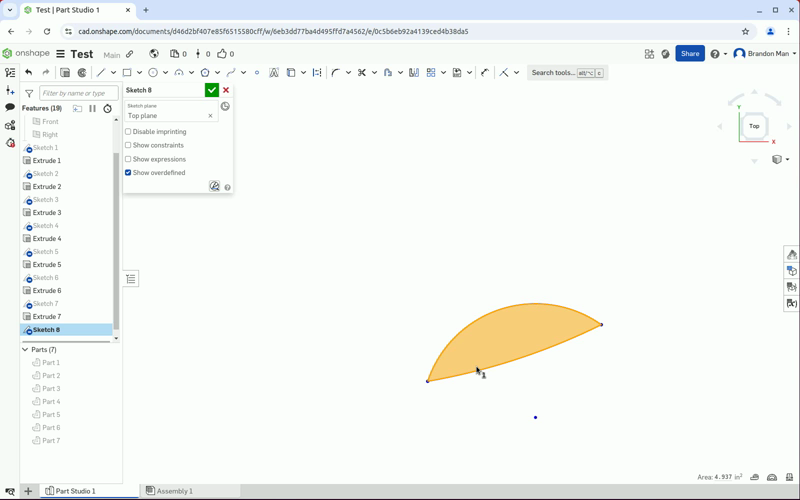
scroll(-6)
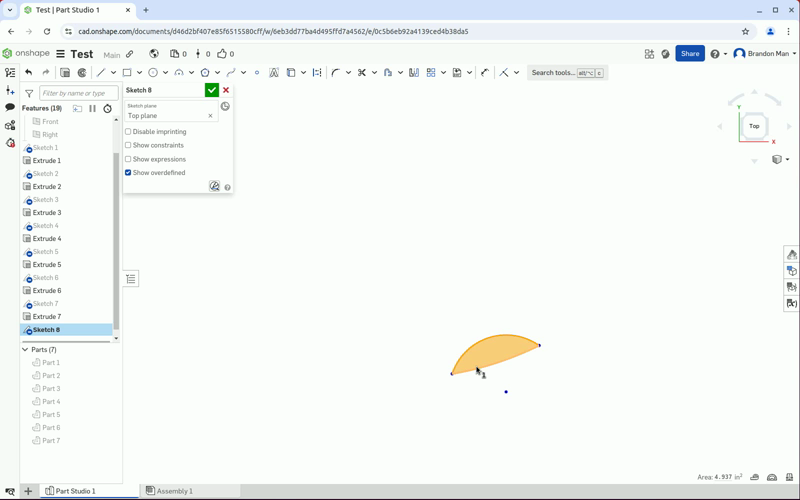
scroll(-6)
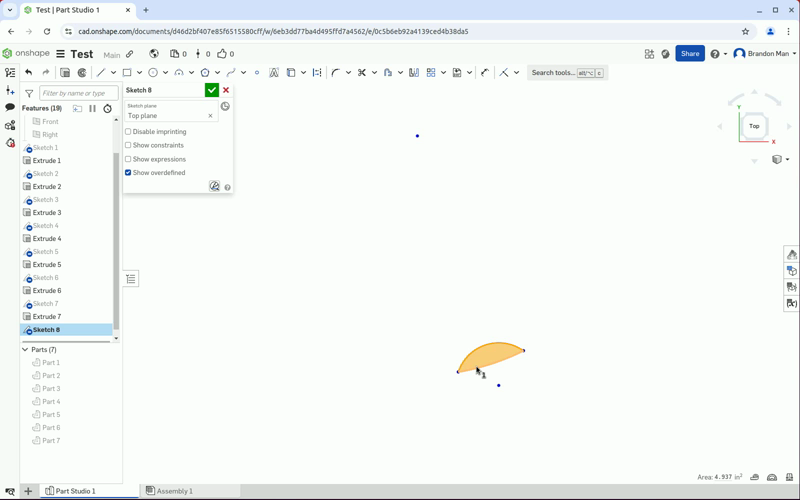
scroll(-6)
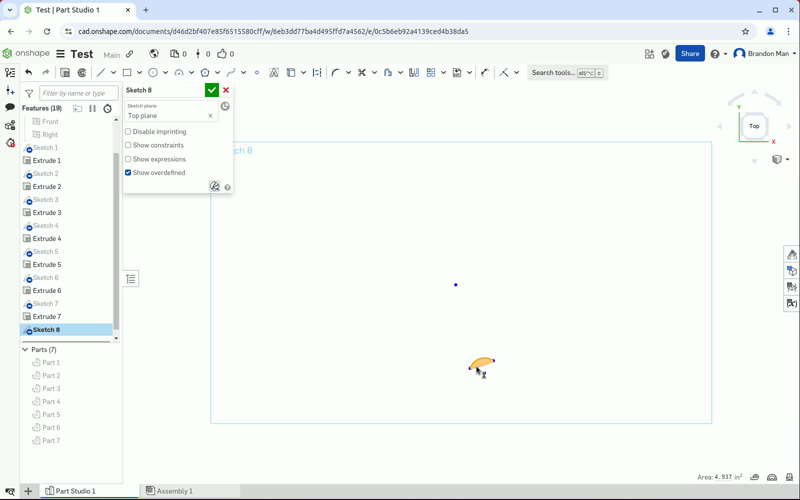
mouse_move(73, 352)
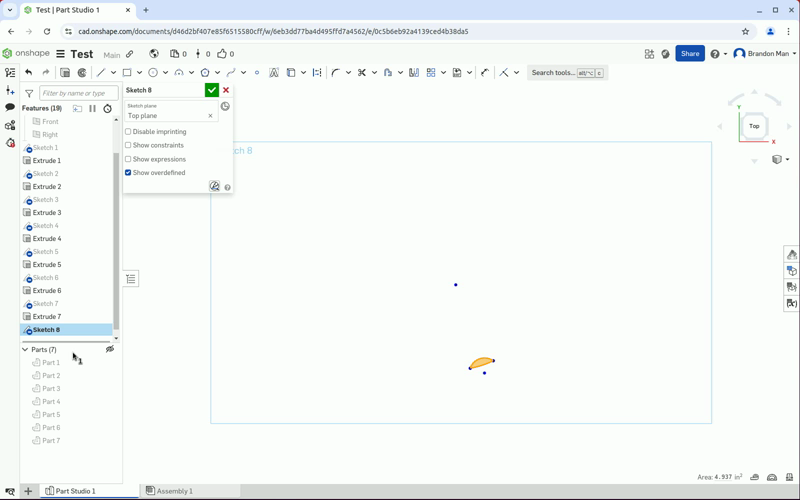
key(shift+y)
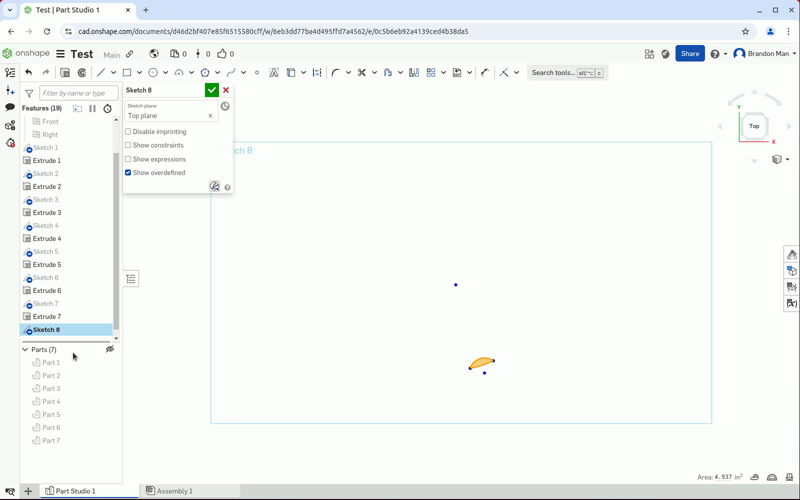
key(shift+e)
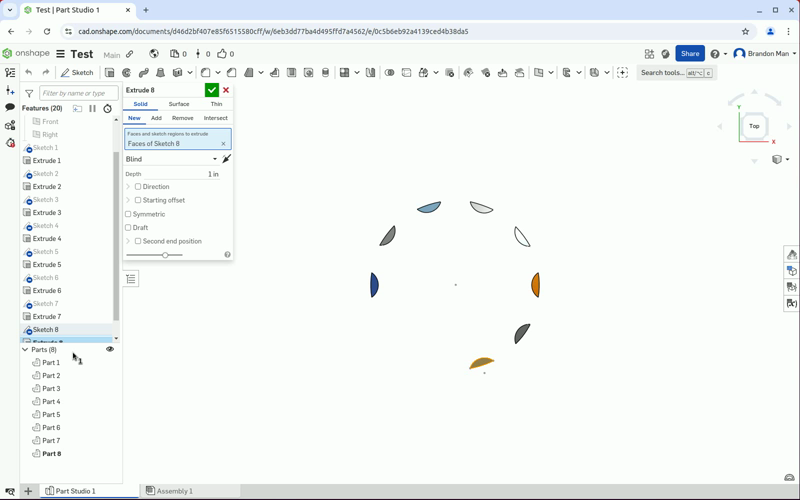
mouse_move(143, 106)
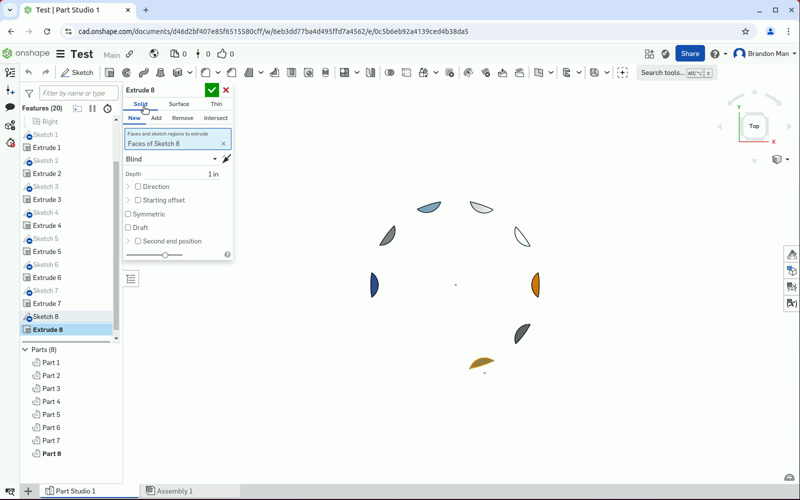
click(143, 106)
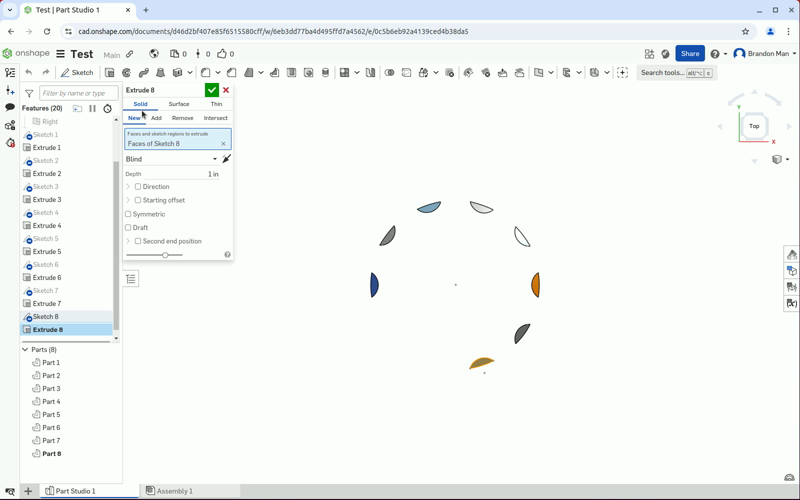
mouse_move(137, 120)
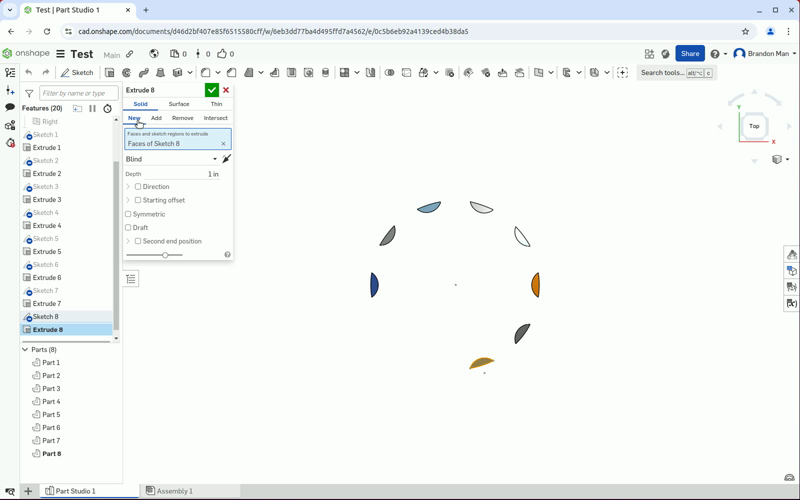
click(137, 120)
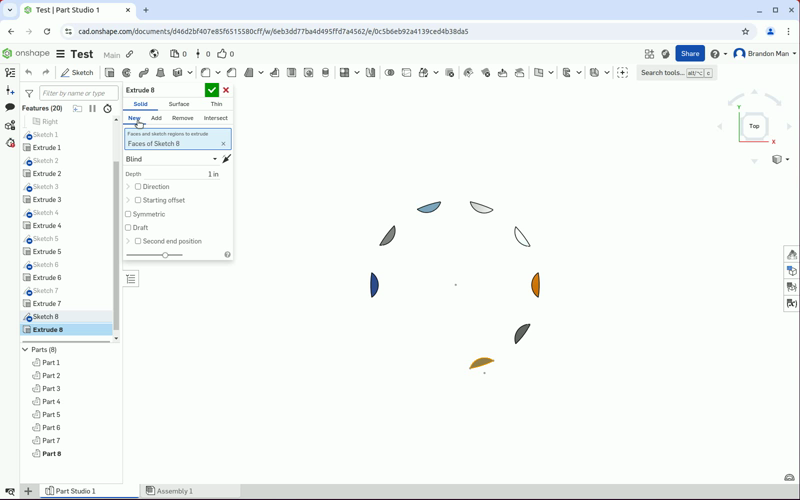
key(tab, 4)
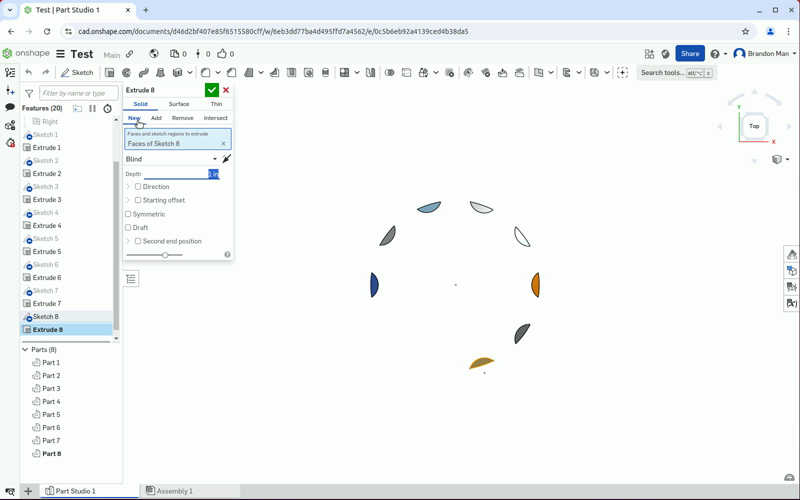
text(23.108)
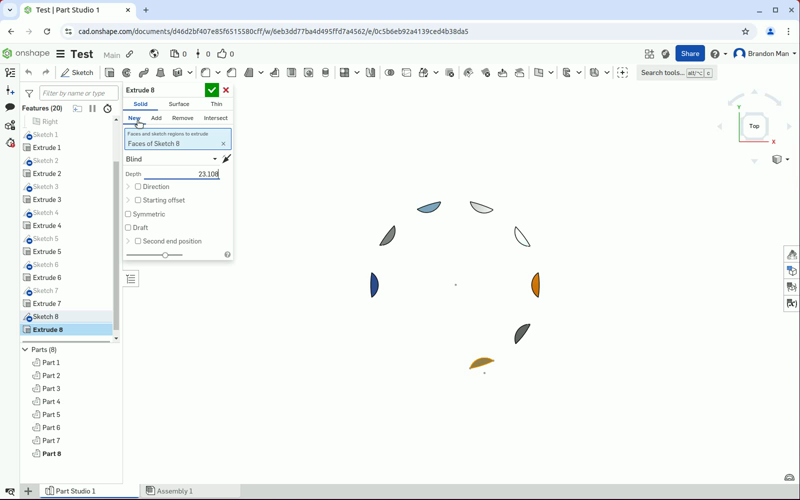
key(enter)
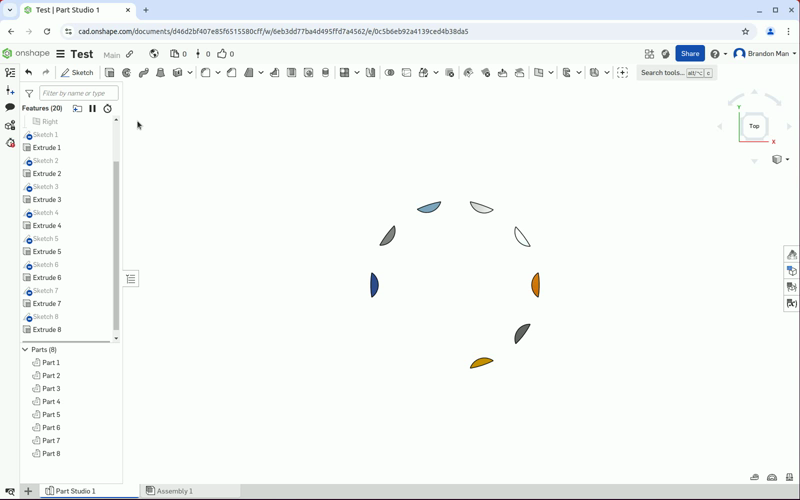
key(shift+h)
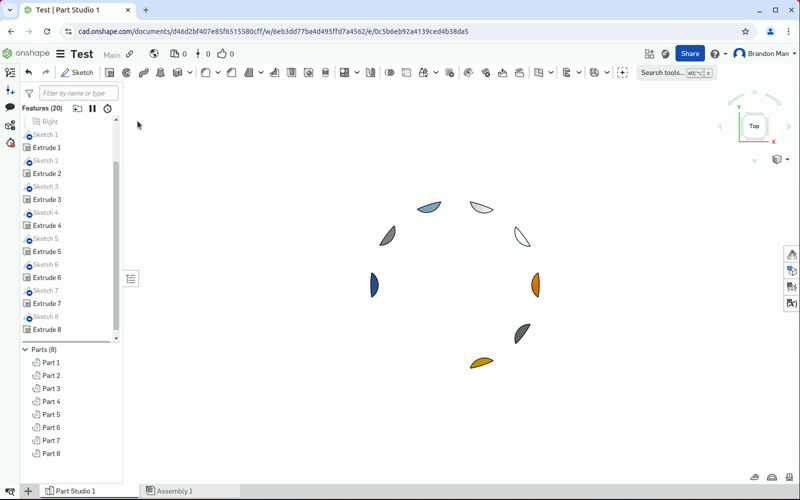
key(shift+h)
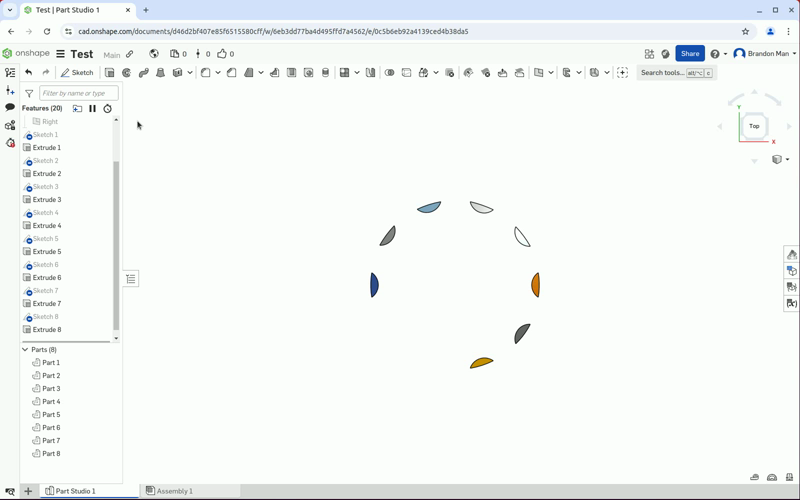
mouse_move(69, 137)
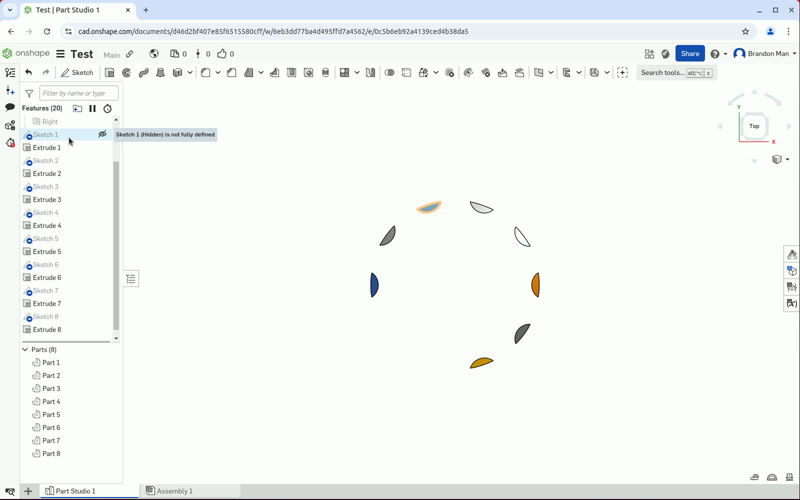
click(69, 137)
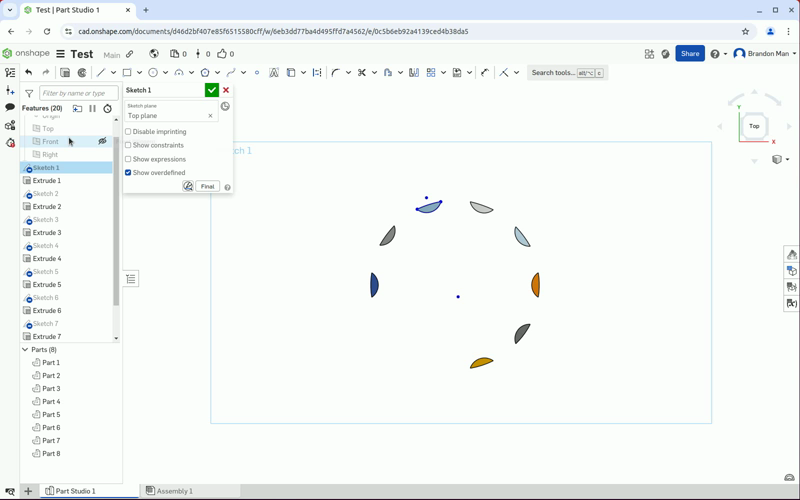
mouse_move(229, 92)
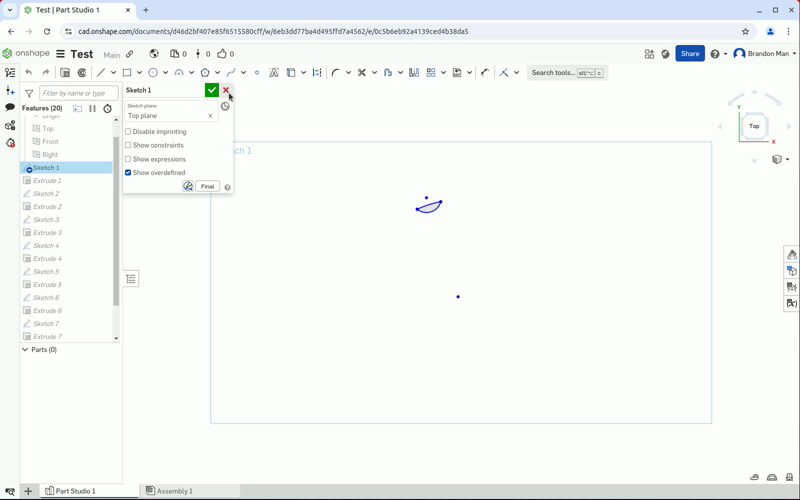
click(229, 92)
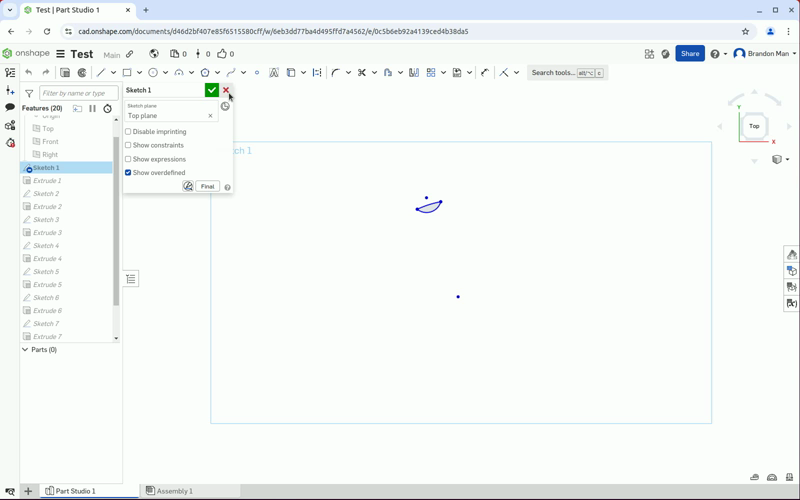
key(shift+s)
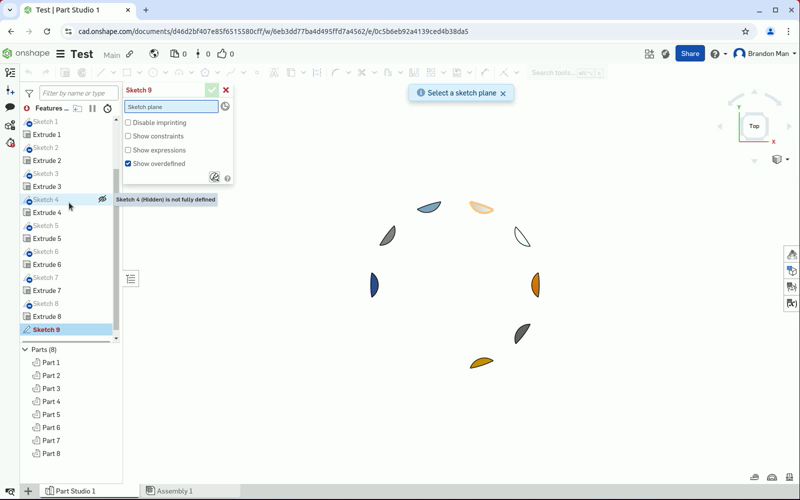
scroll(3)
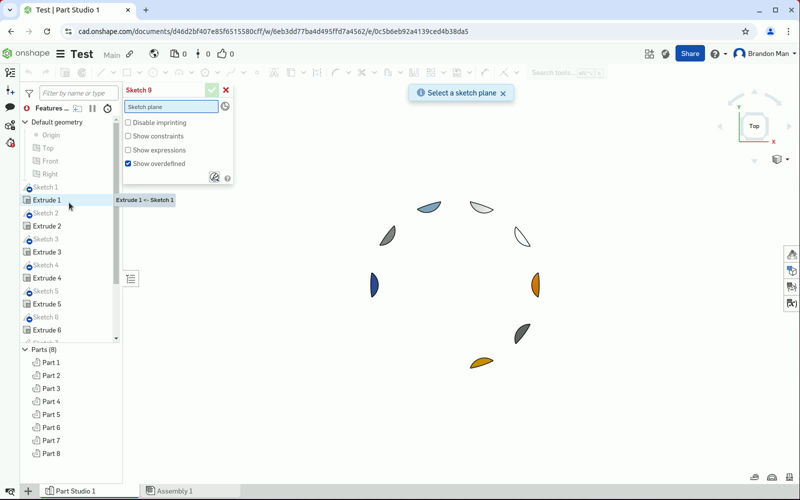
mouse_move(69, 150)
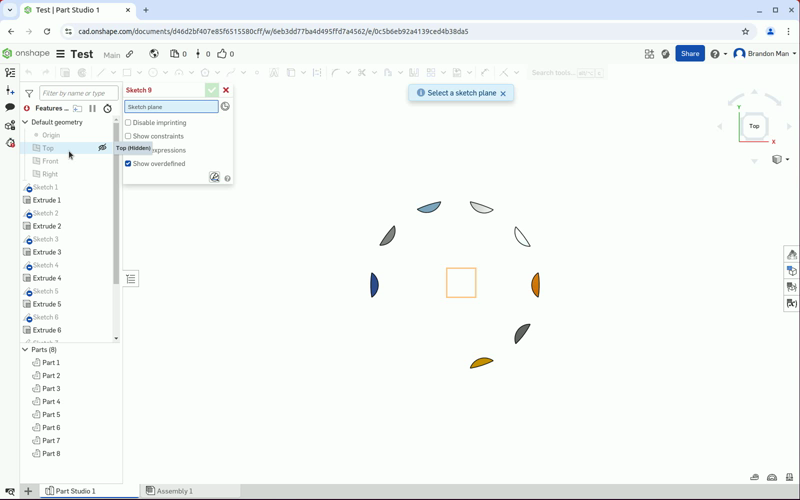
click(69, 150)
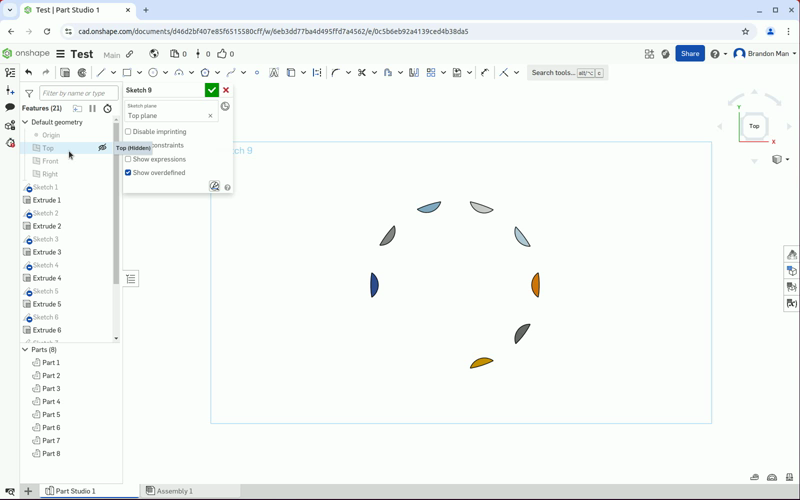
mouse_move(73, 352)
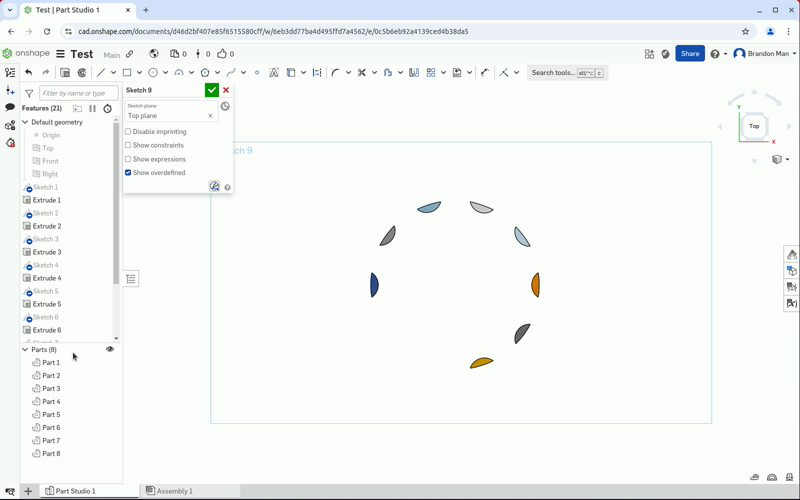
key(y)
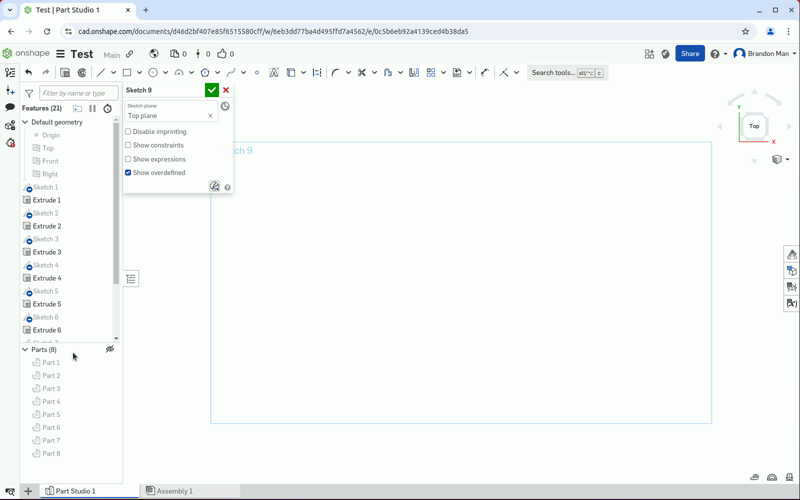
key(a)
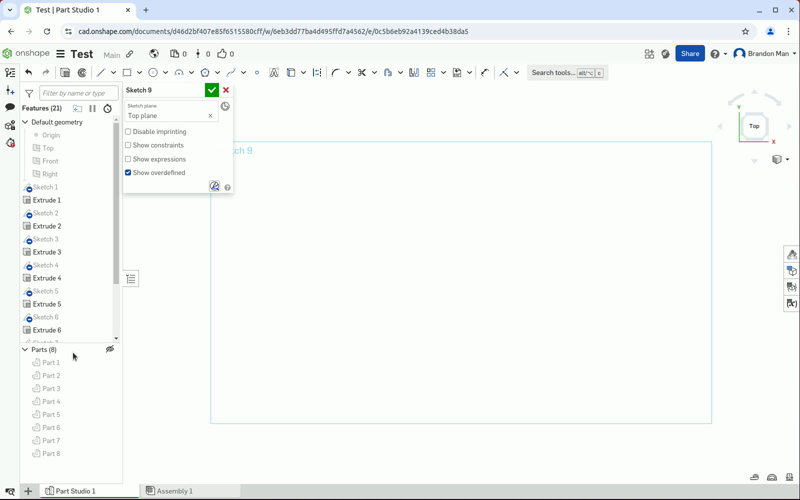
key_down(shift)
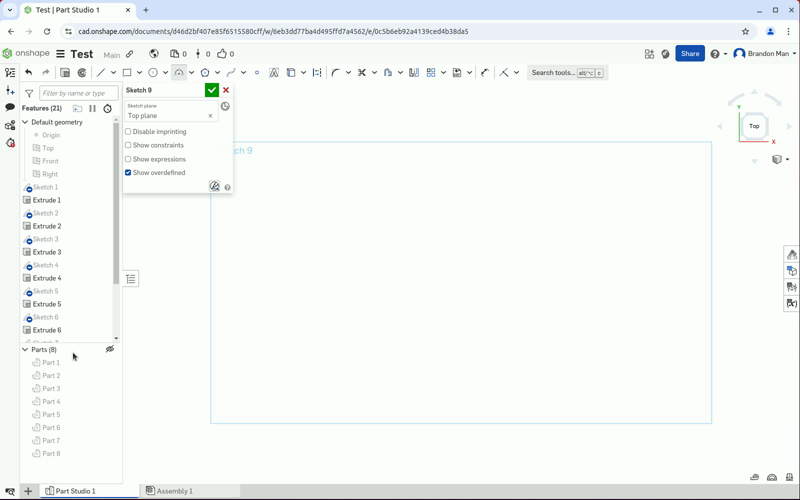
mouse_move(417, 360)
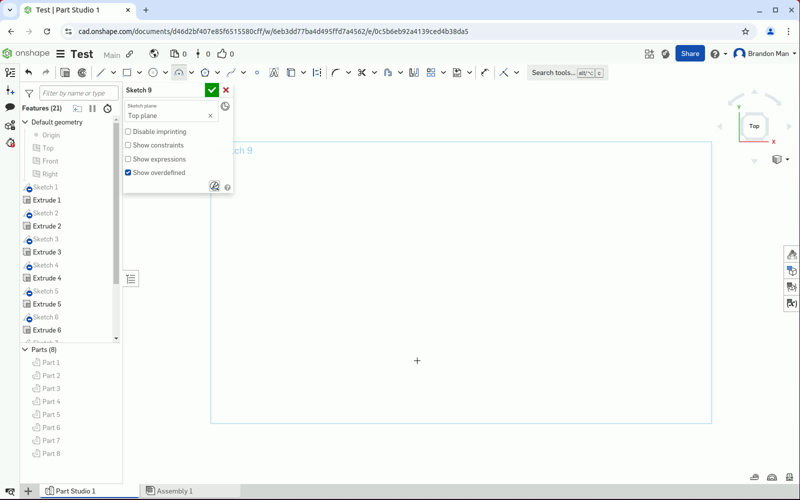
click(417, 360)
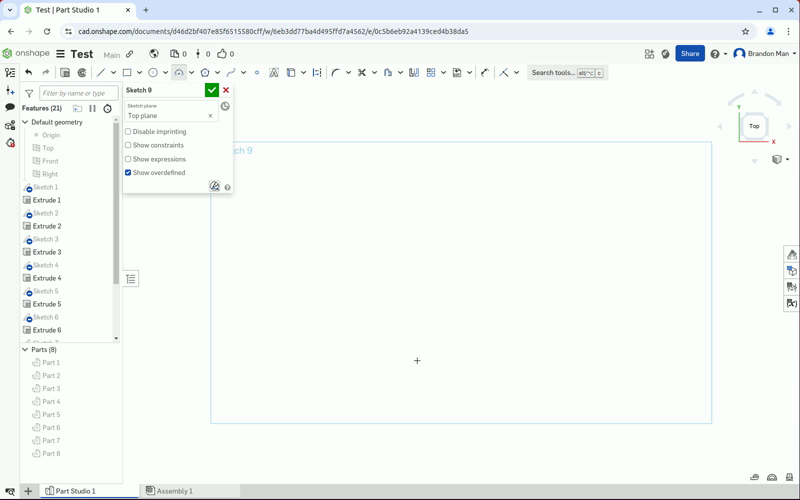
key_up(shift)
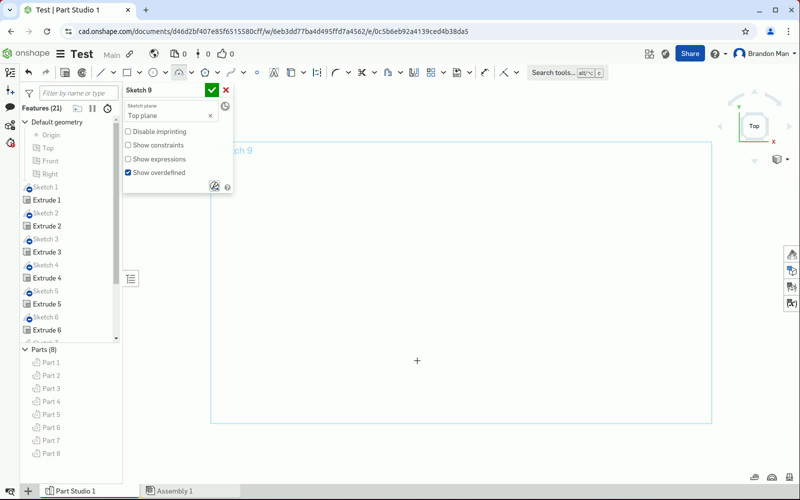
key_down(shift)
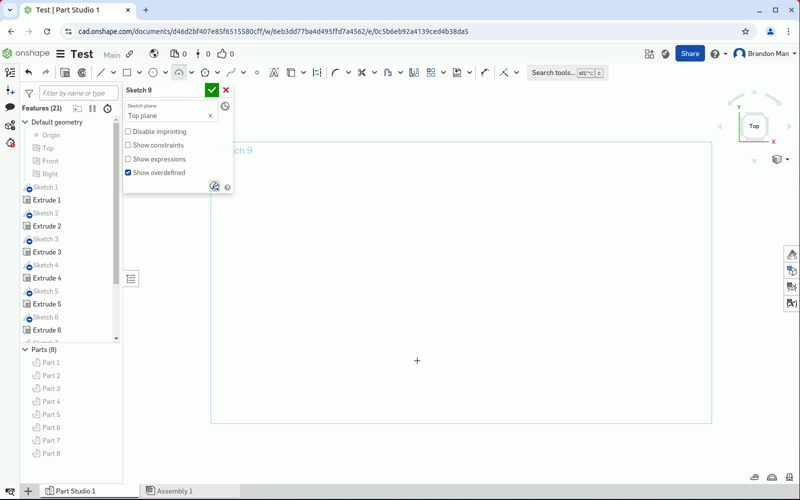
mouse_move(440, 367)
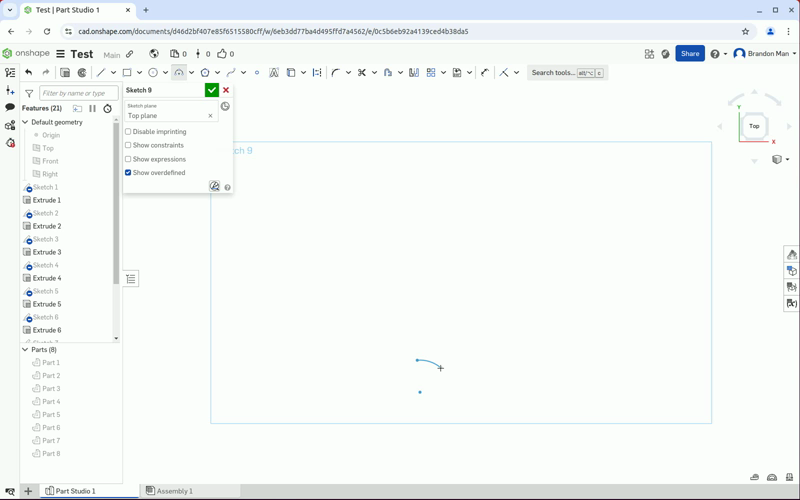
click(440, 367)
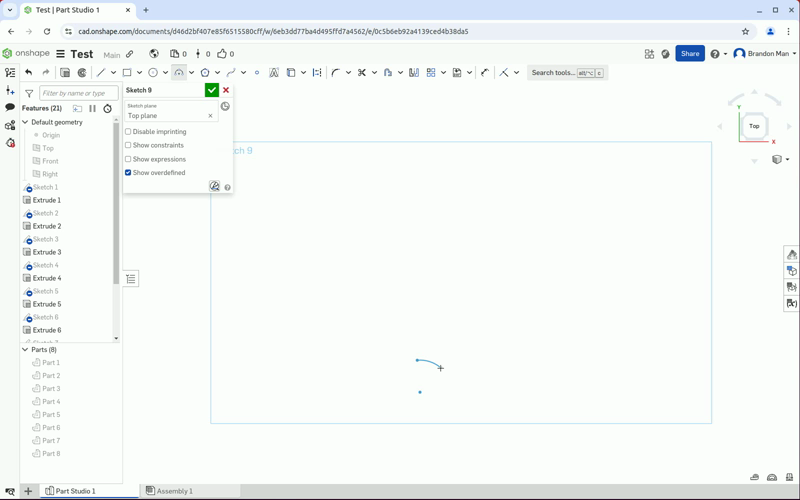
mouse_move(428, 364)
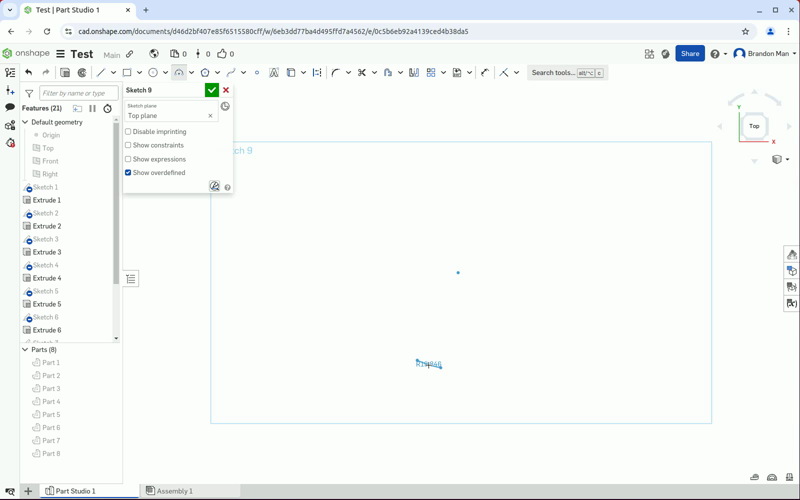
click(428, 364)
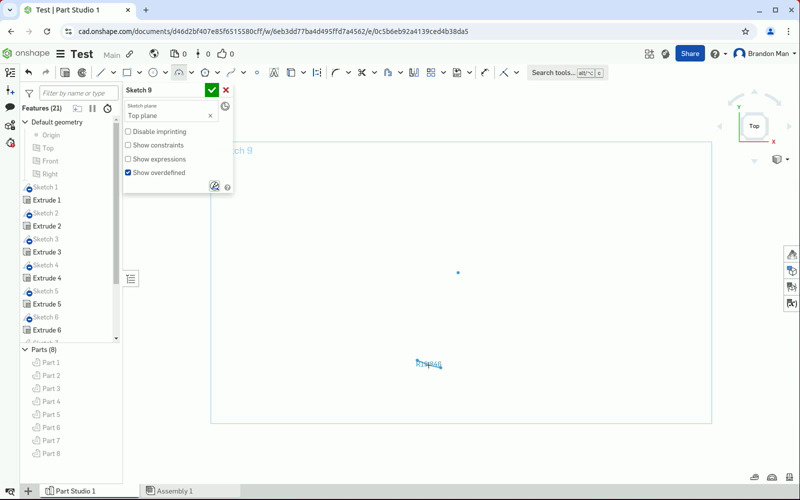
key_up(shift)
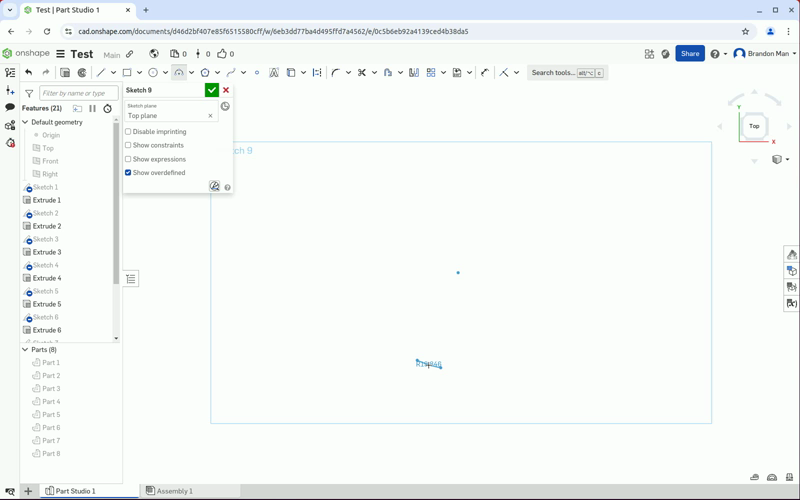
mouse_move(440, 367)
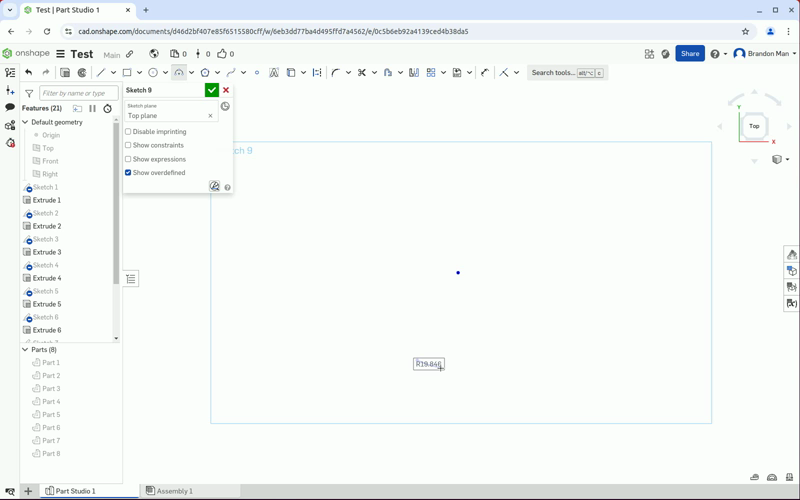
click(440, 367)
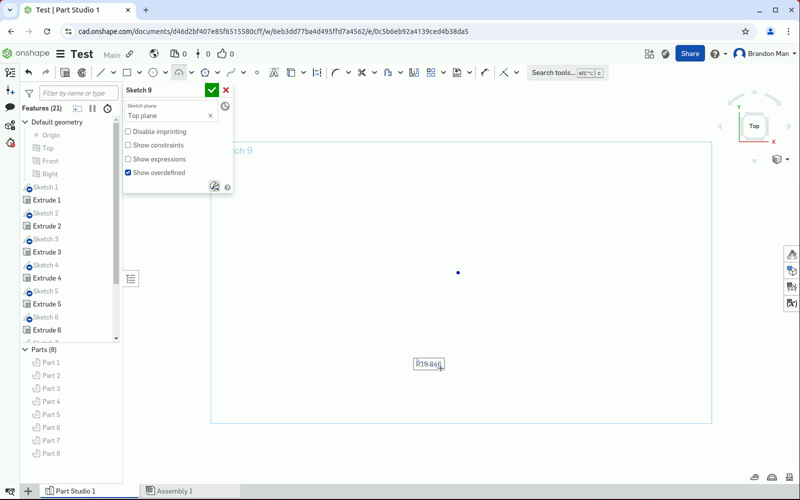
mouse_move(417, 360)
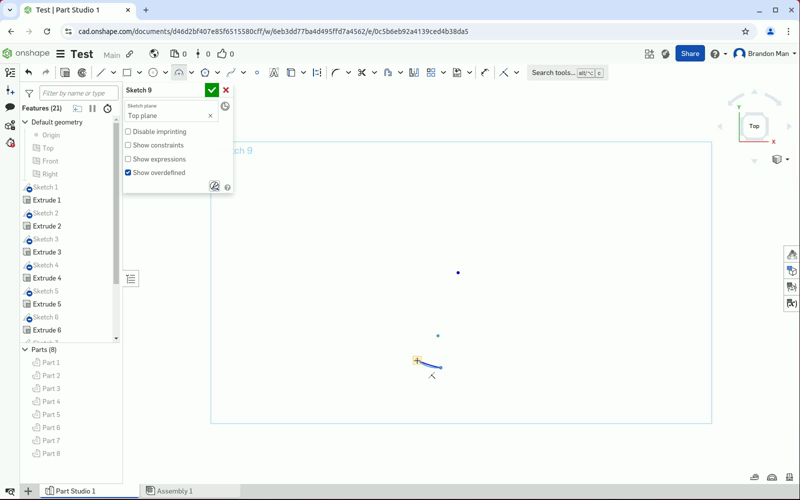
click(417, 360)
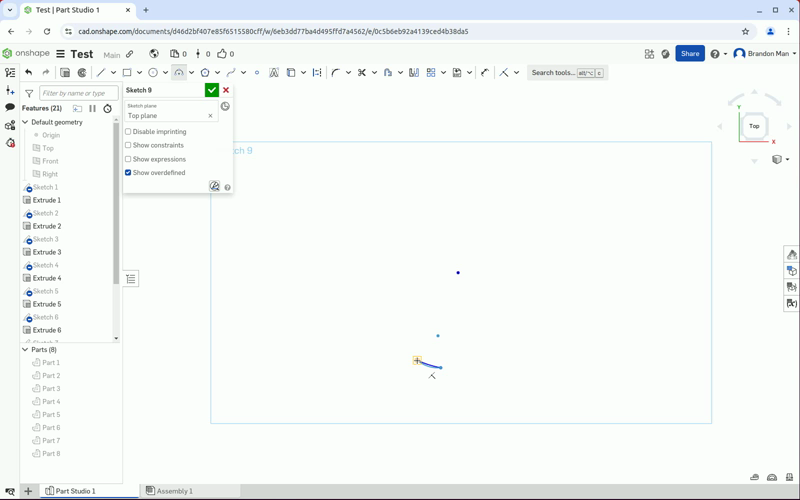
key_down(shift)
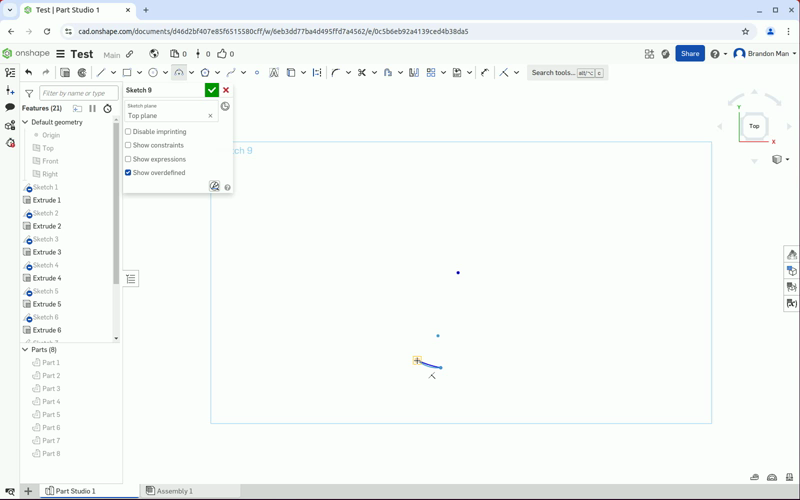
mouse_move(431, 357)
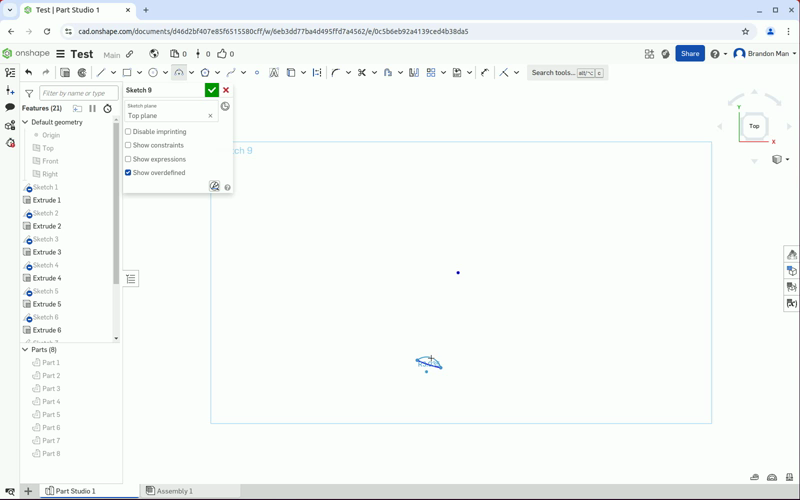
click(431, 357)
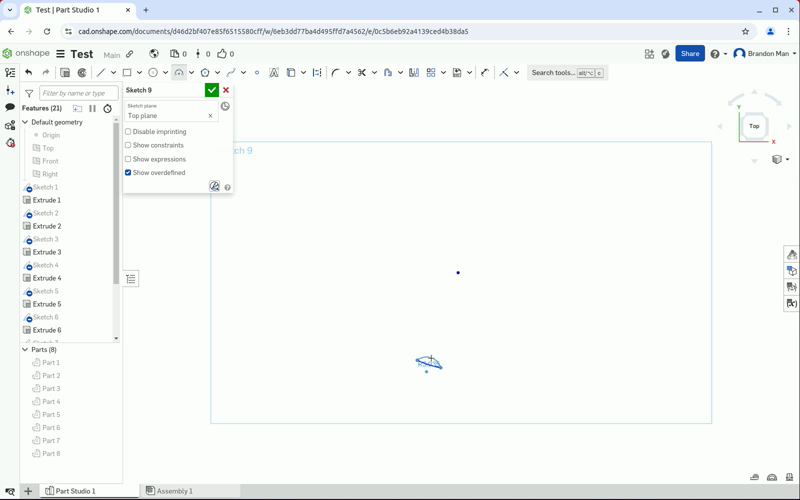
key_up(shift)
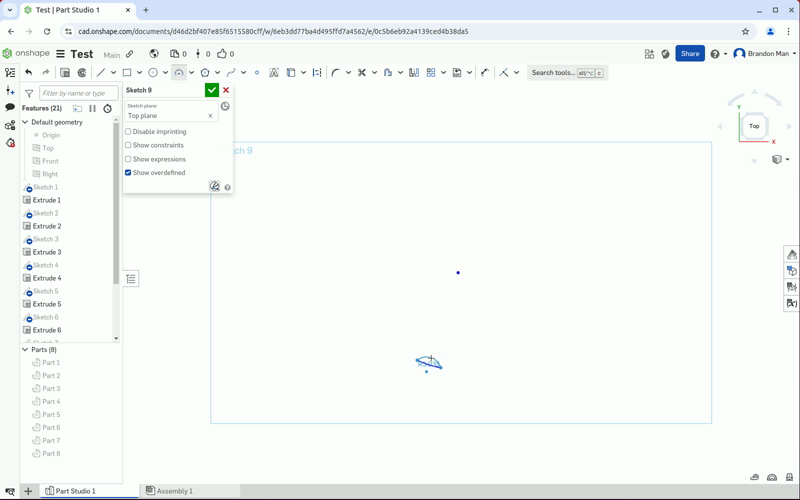
key(esc)
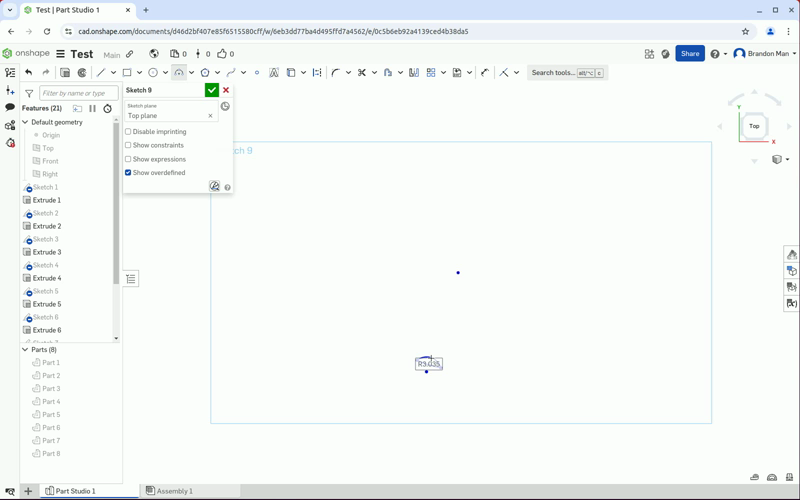
mouse_move(428, 364)
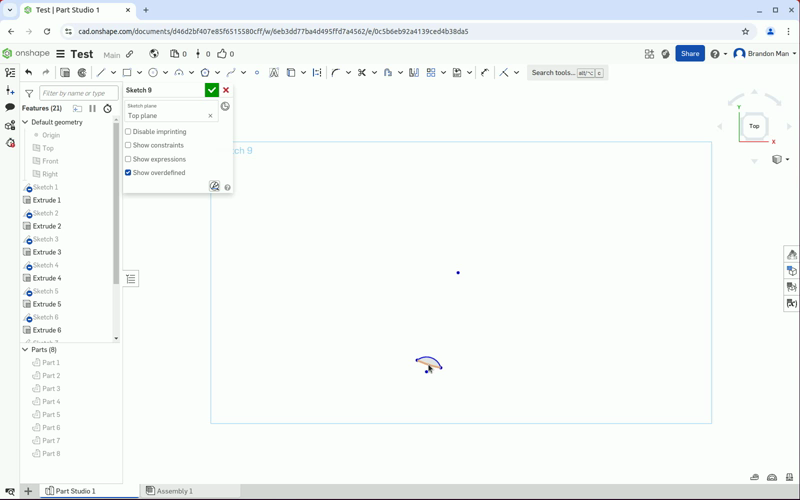
scroll(6)
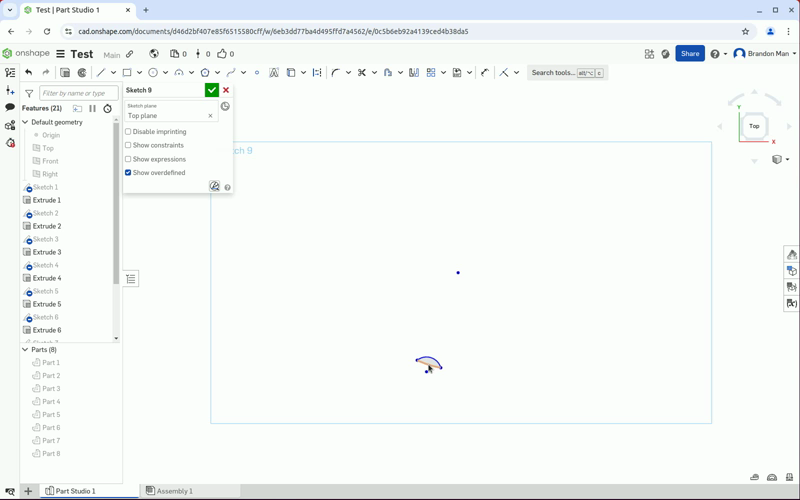
scroll(6)
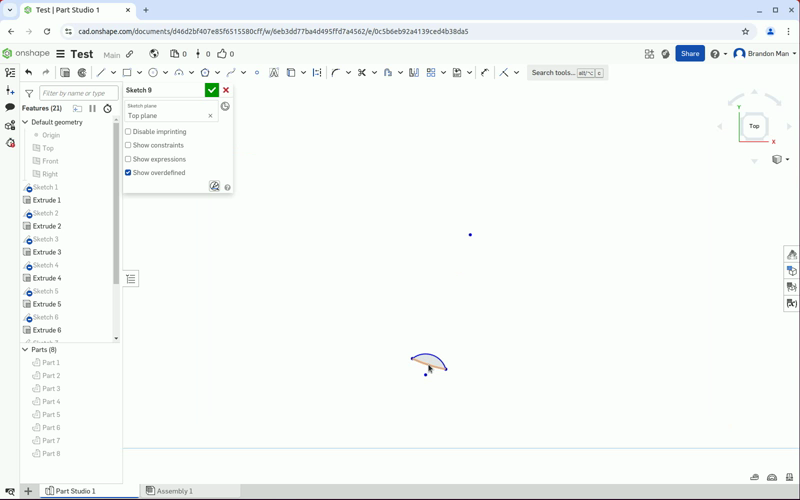
scroll(6)
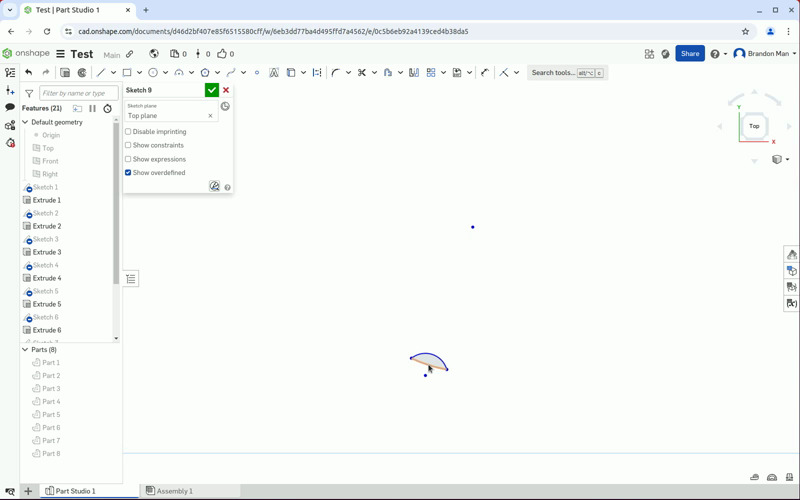
scroll(6)
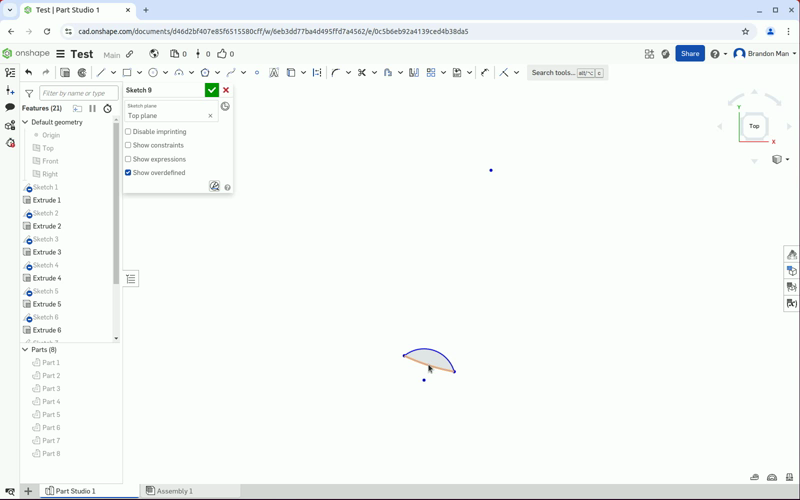
scroll(6)
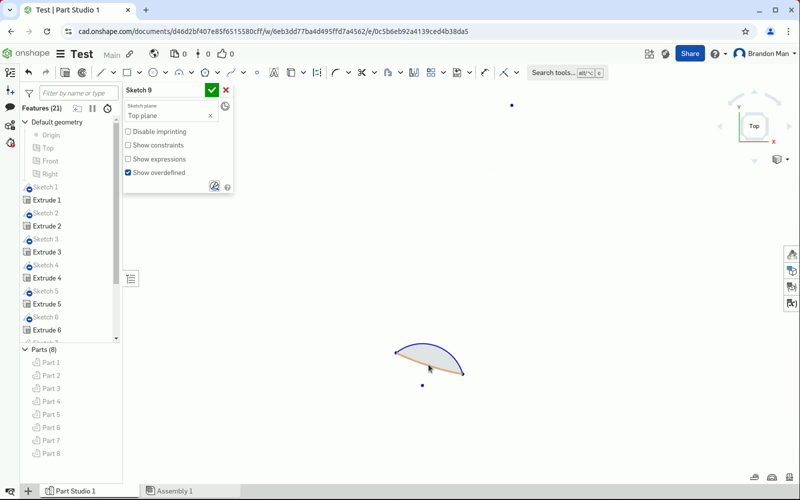
scroll(6)
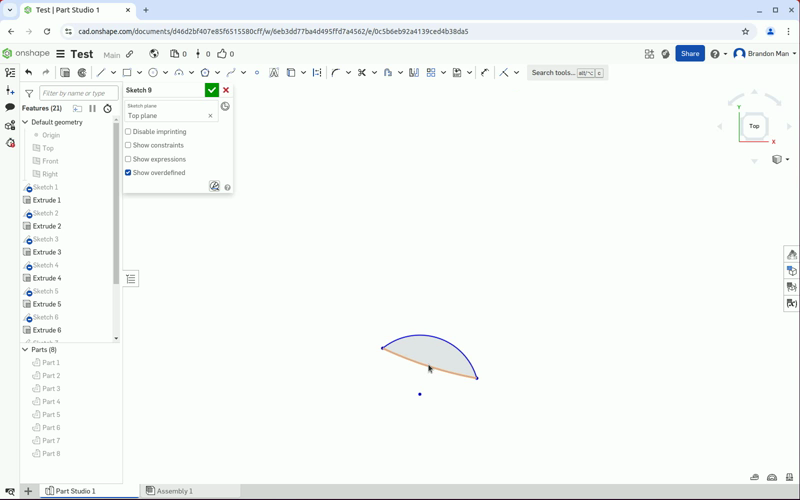
scroll(6)
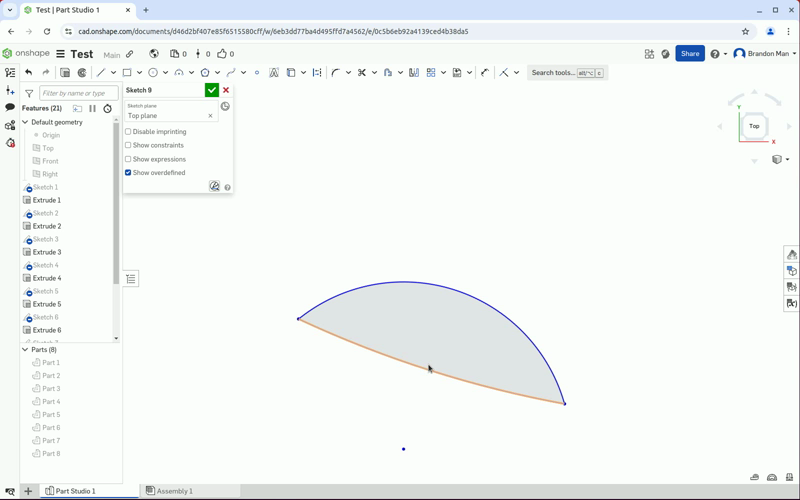
click(428, 364)
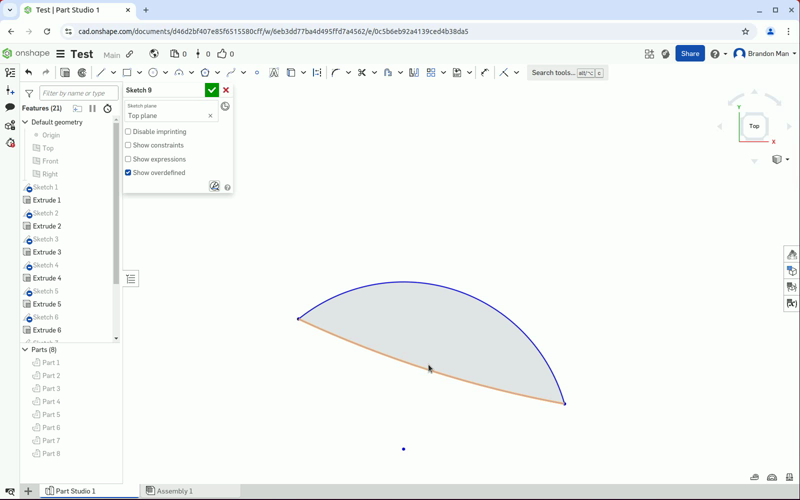
scroll(-6)
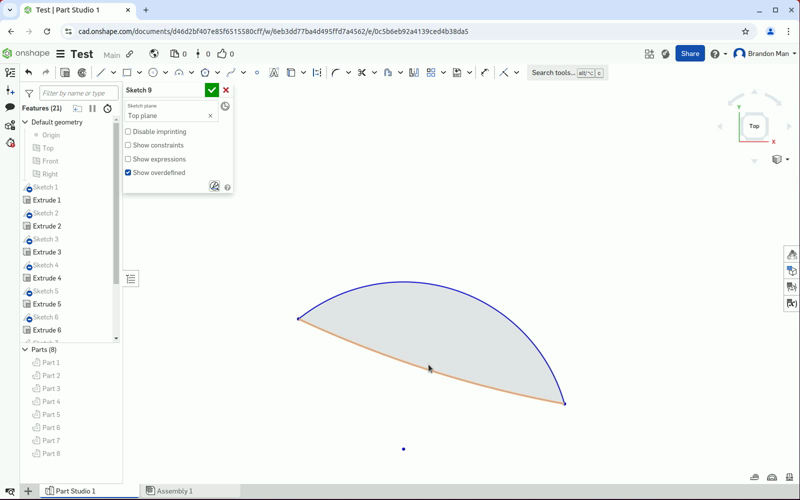
scroll(-6)
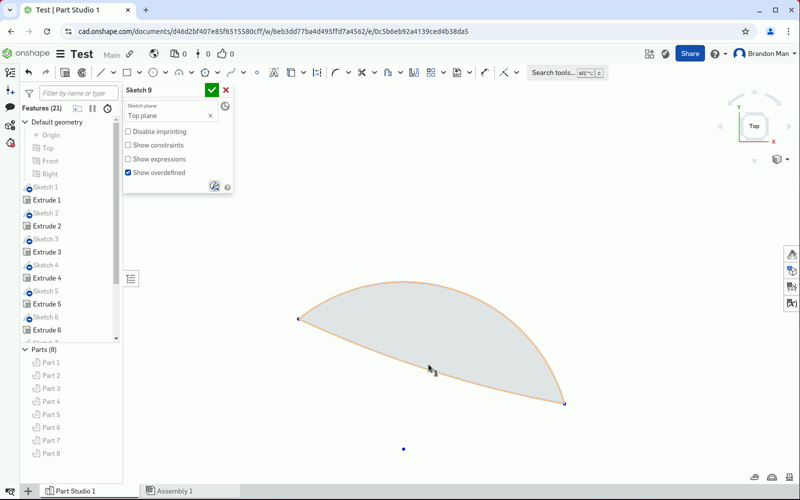
scroll(-6)
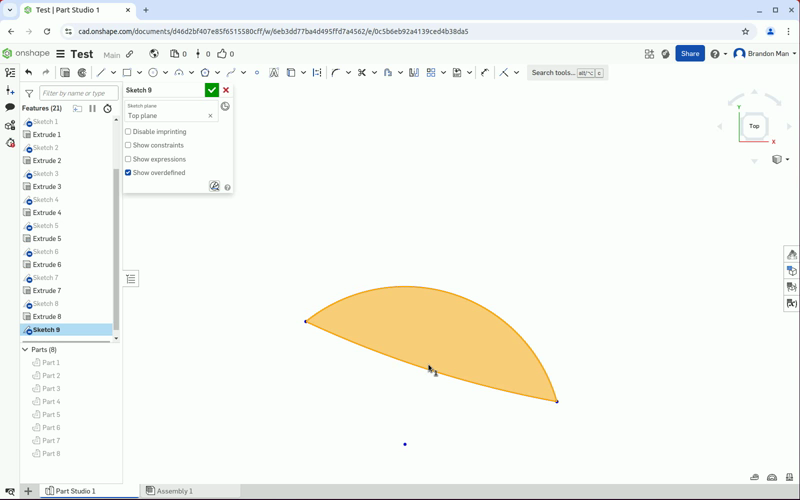
scroll(-6)
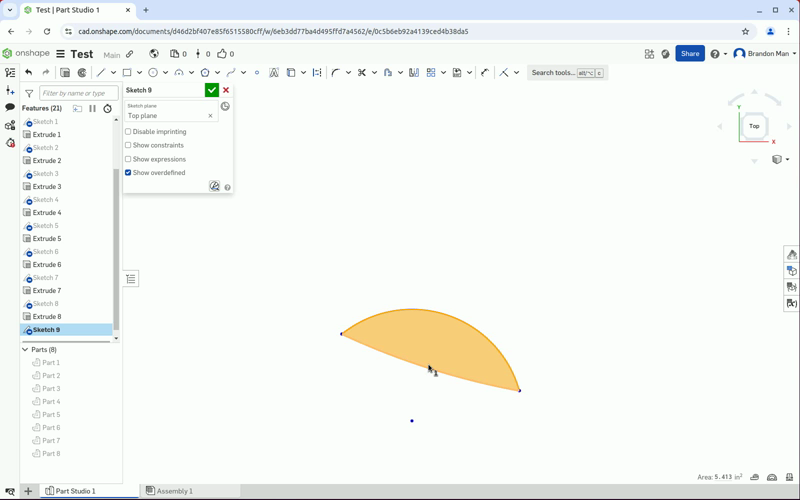
scroll(-6)
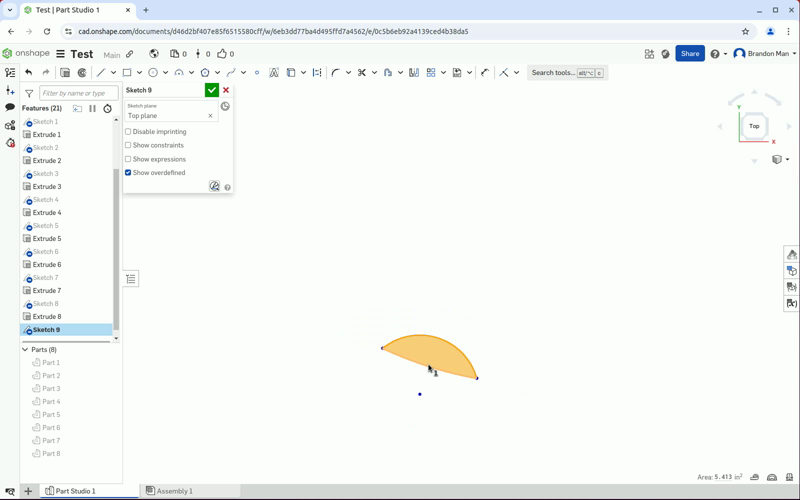
scroll(-6)
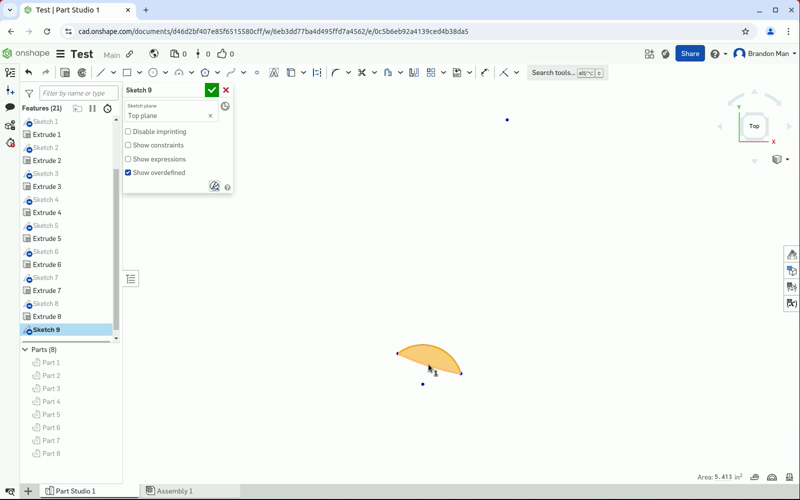
scroll(-6)
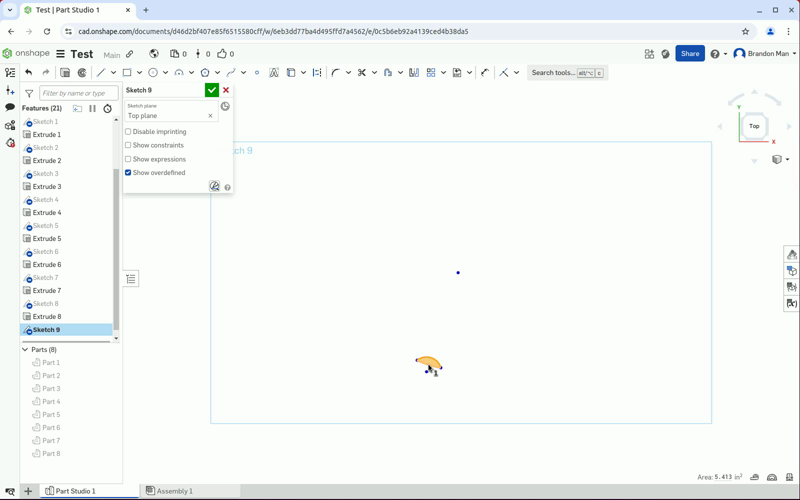
mouse_move(73, 352)
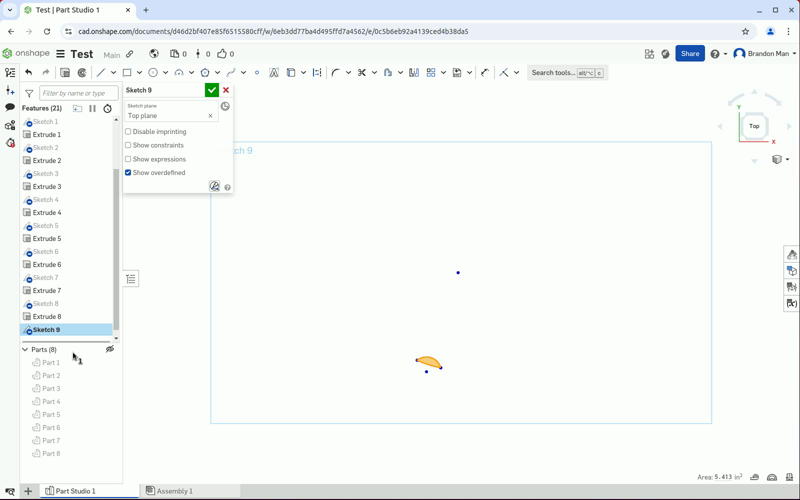
key(shift+y)
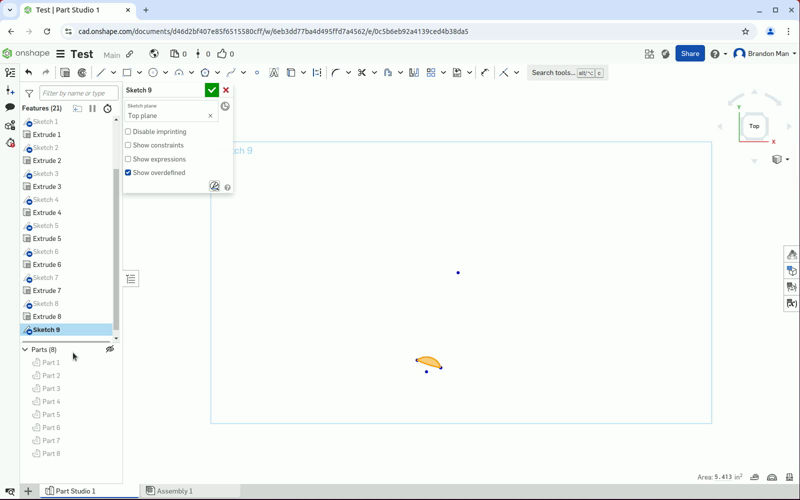
key(shift+e)
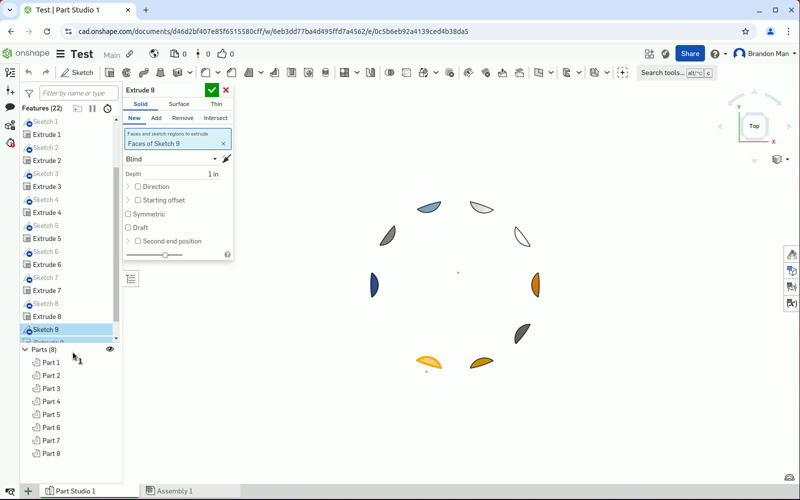
mouse_move(143, 106)
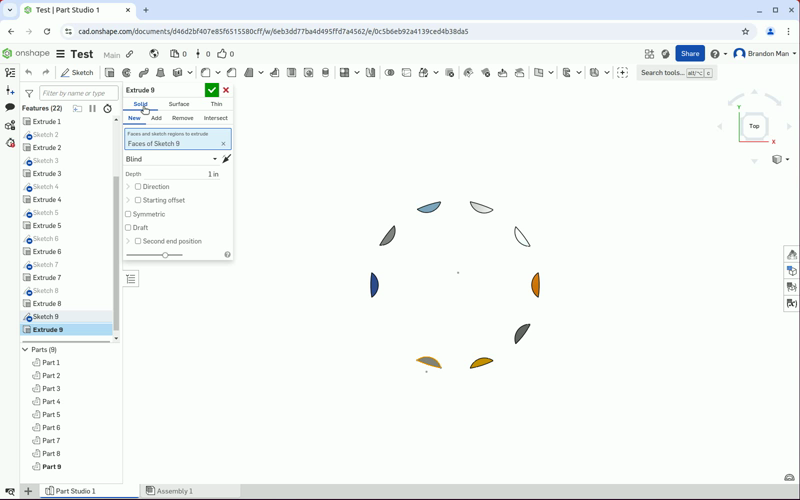
click(143, 106)
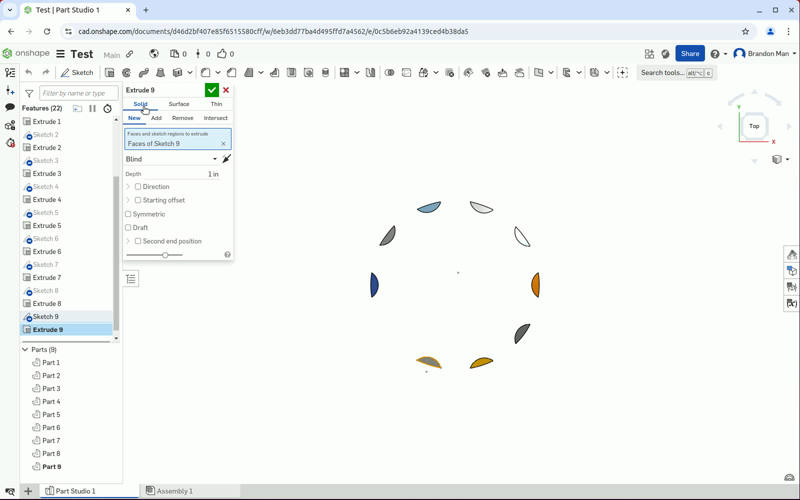
mouse_move(137, 120)
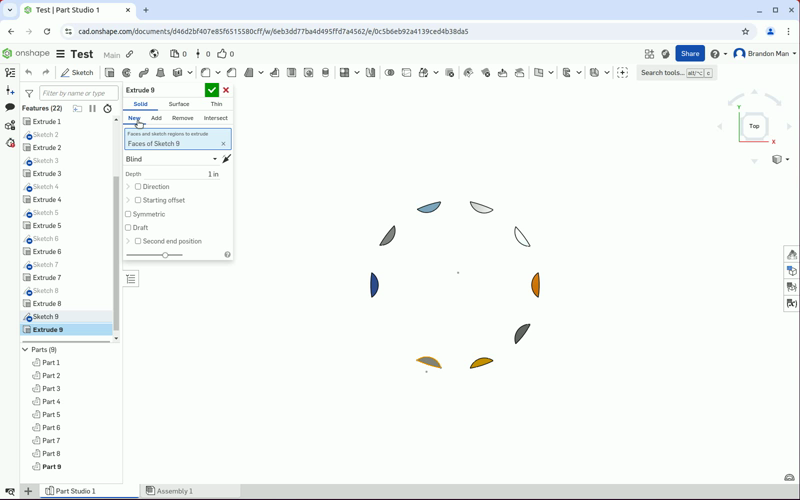
click(137, 120)
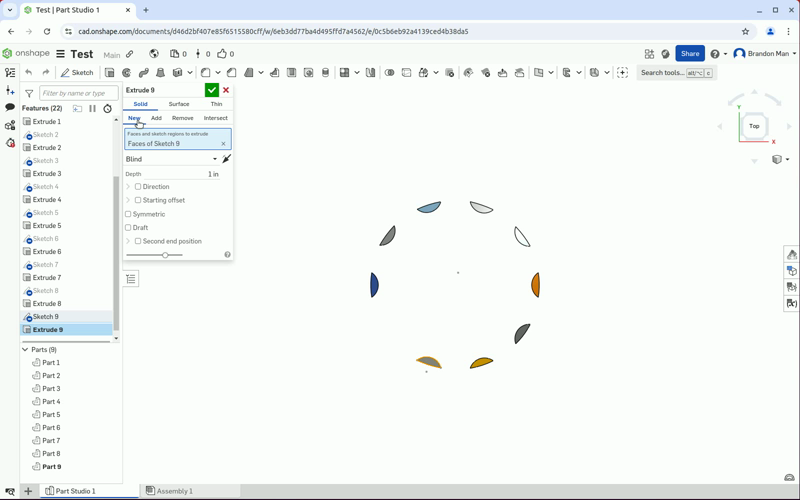
key(tab, 4)
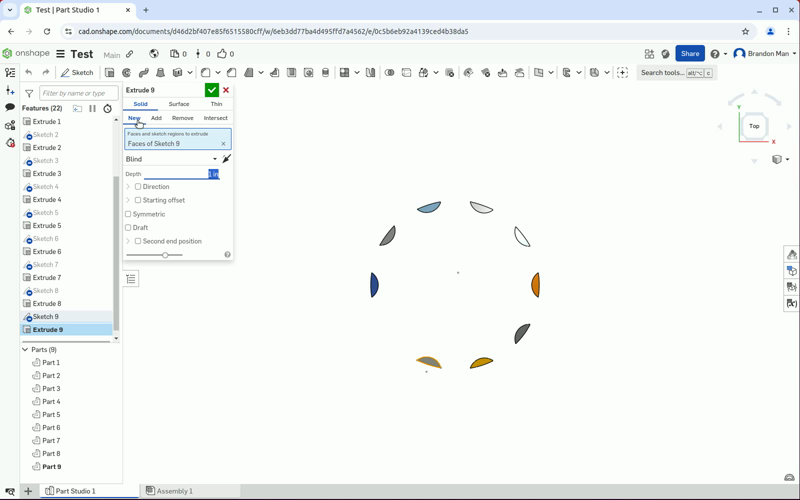
text(23.108)
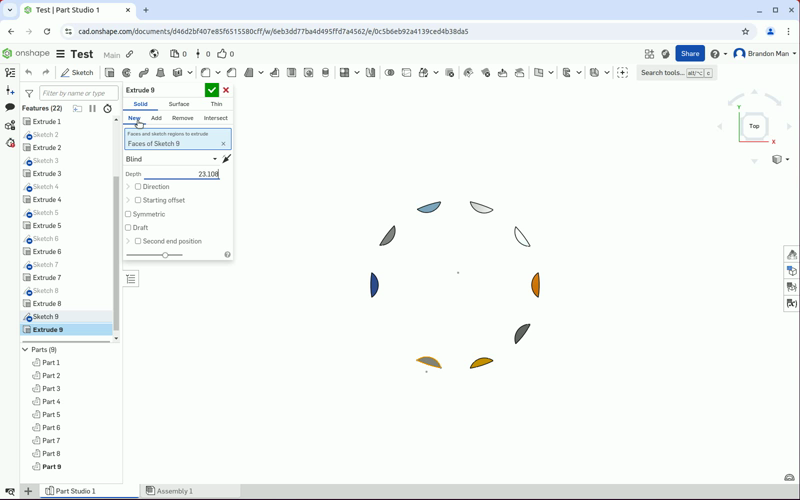
key(enter)
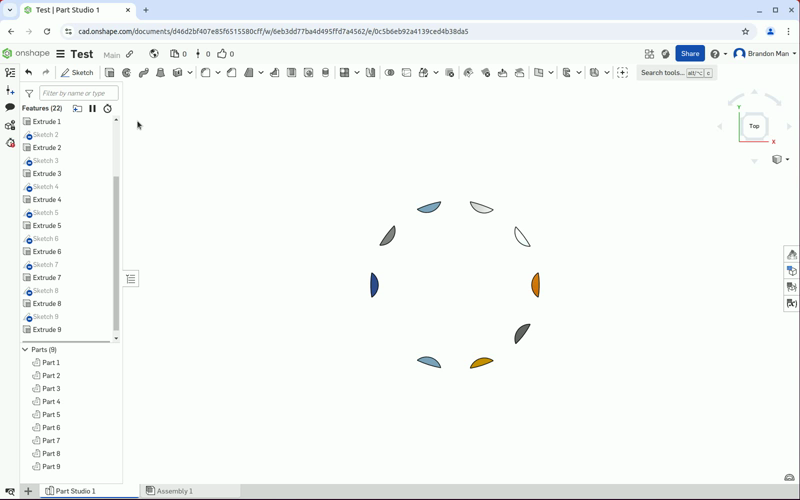
key(shift+h)
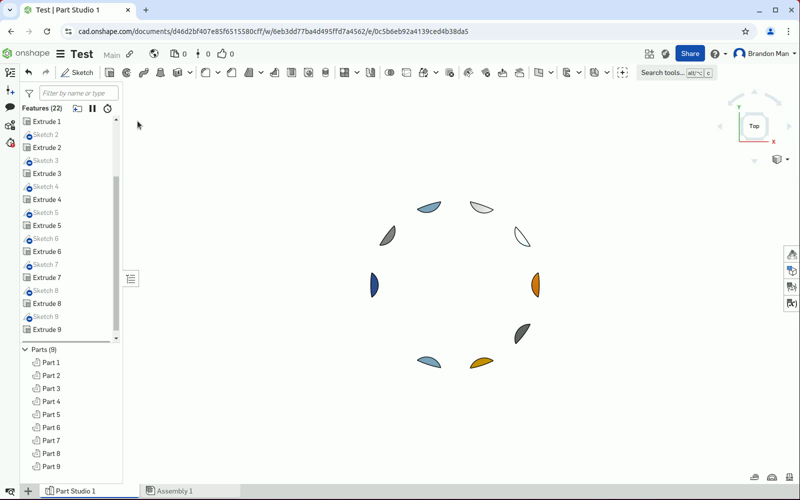
key(shift+h)
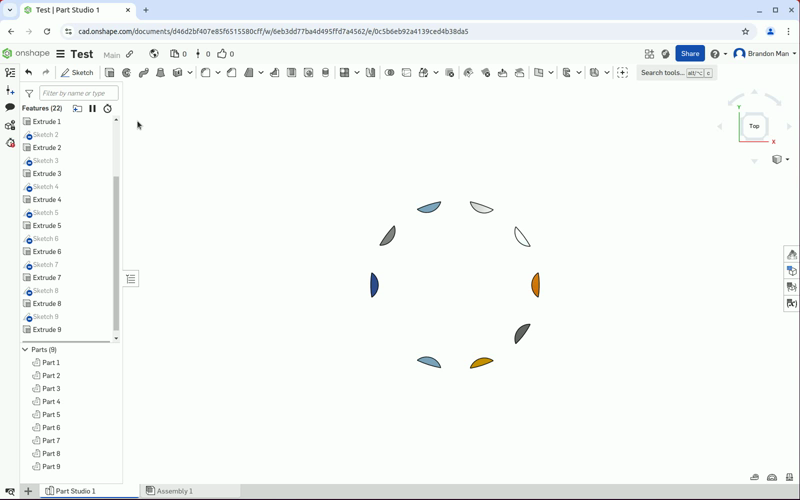
mouse_move(69, 111)
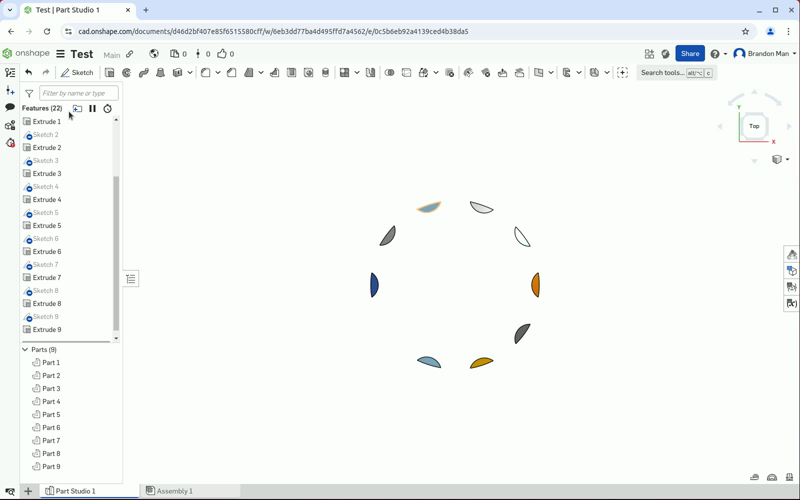
click(69, 111)
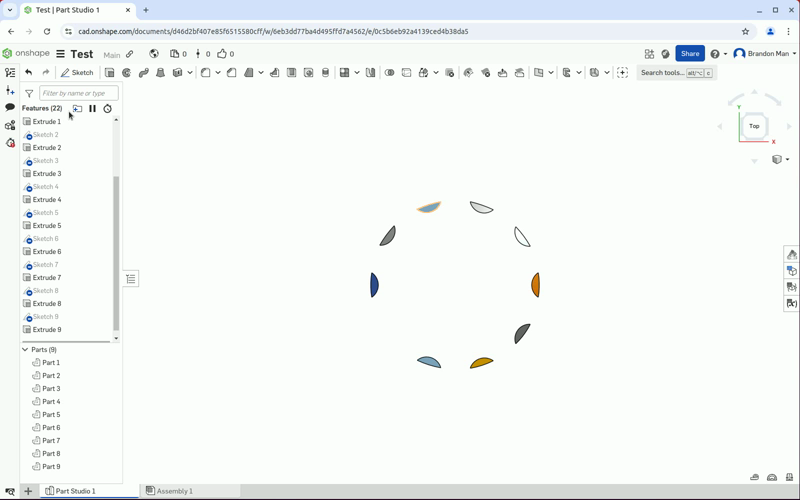
key(shift+s)
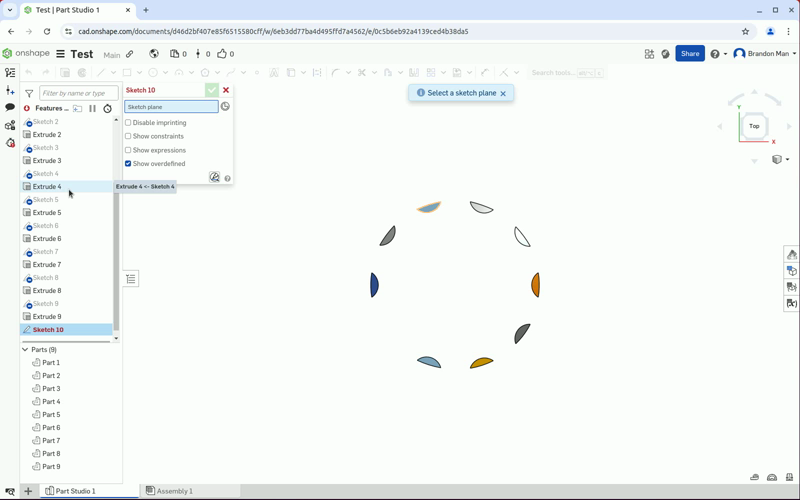
scroll(3)
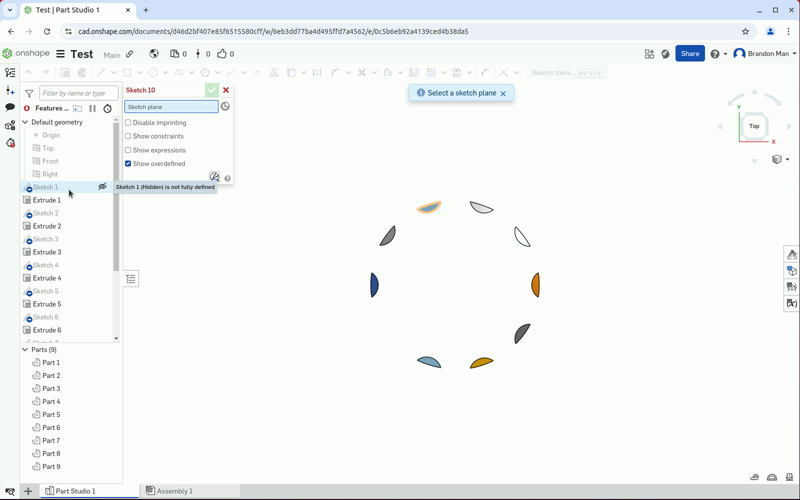
mouse_move(69, 150)
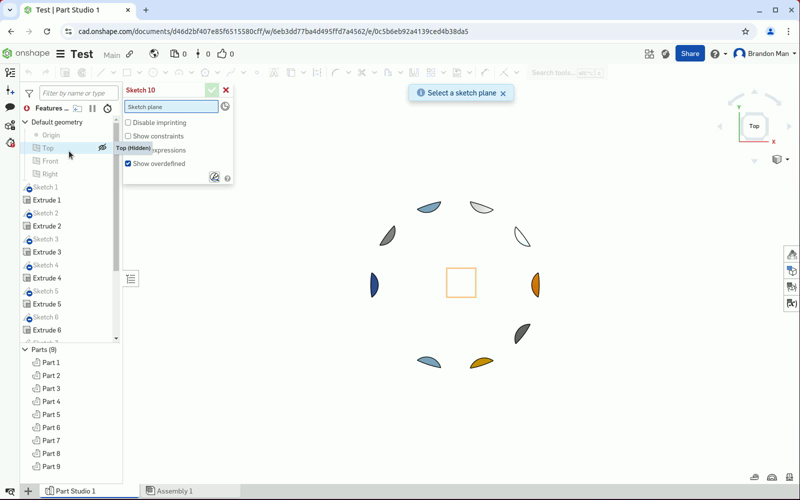
click(69, 150)
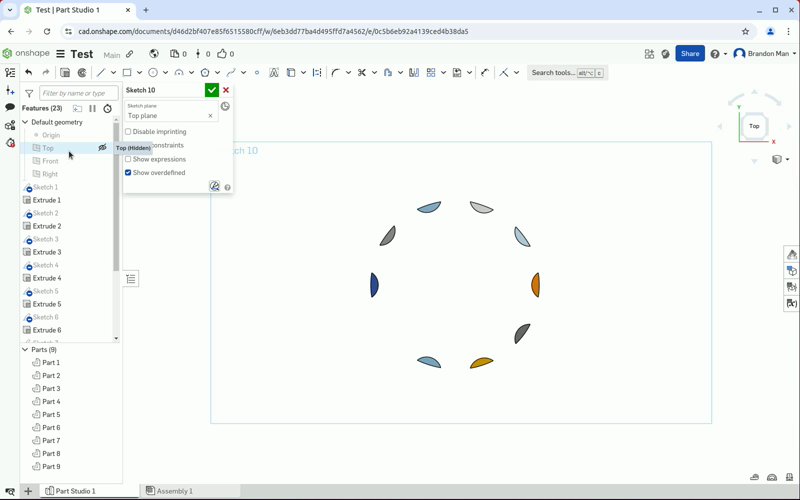
mouse_move(73, 352)
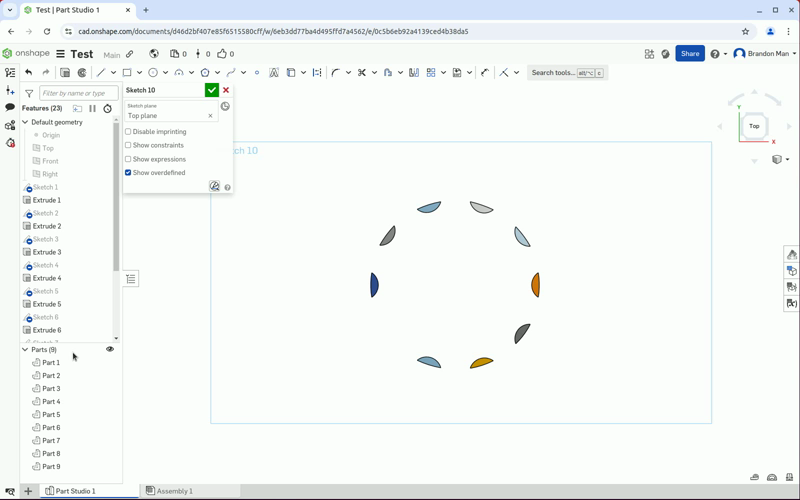
key(y)
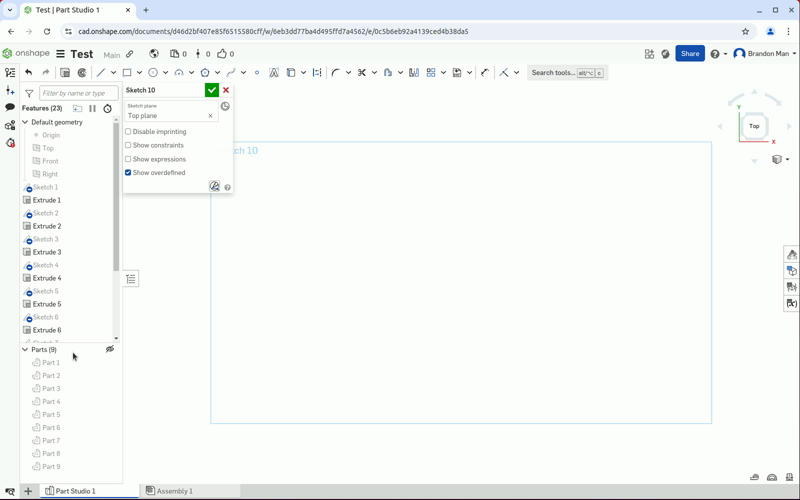
key(a)
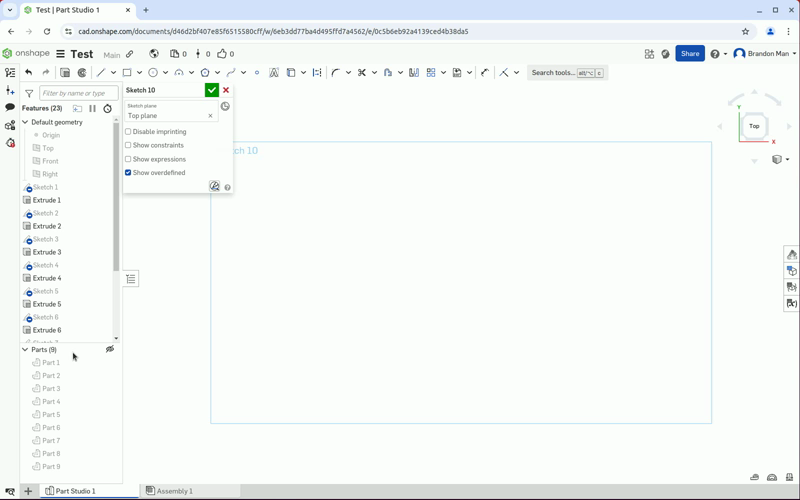
key_down(shift)
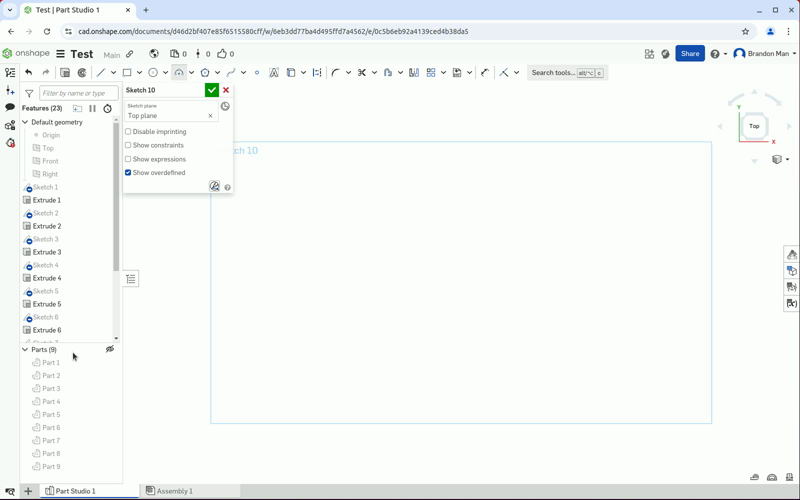
mouse_move(379, 324)
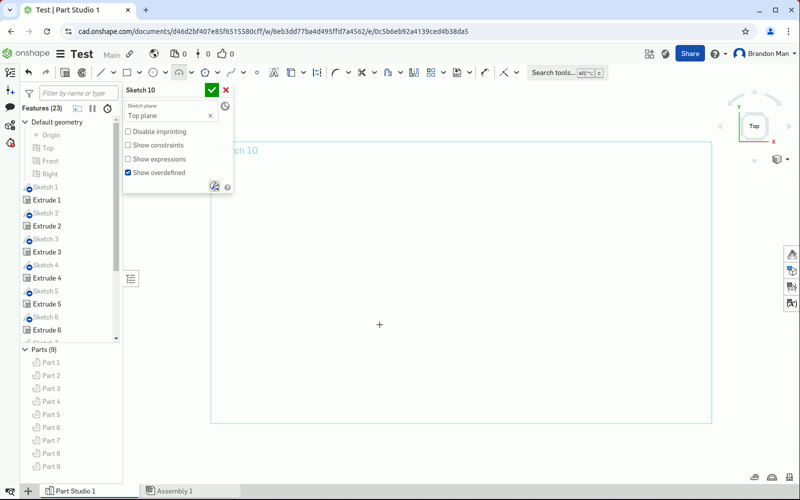
click(379, 324)
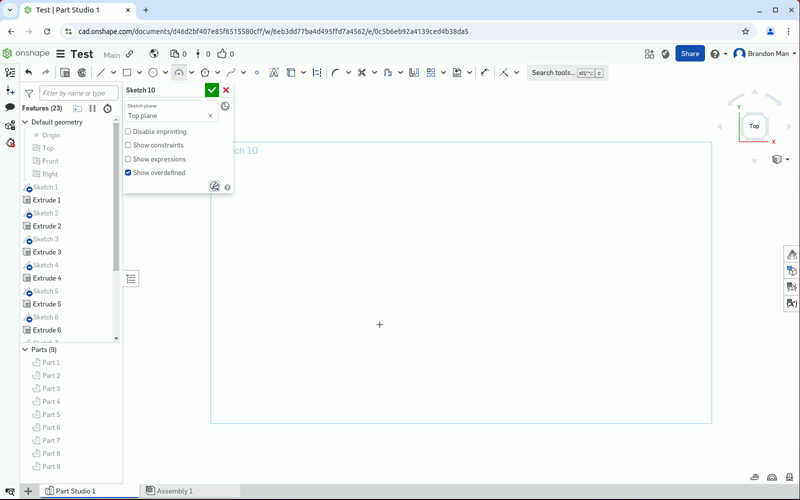
key_up(shift)
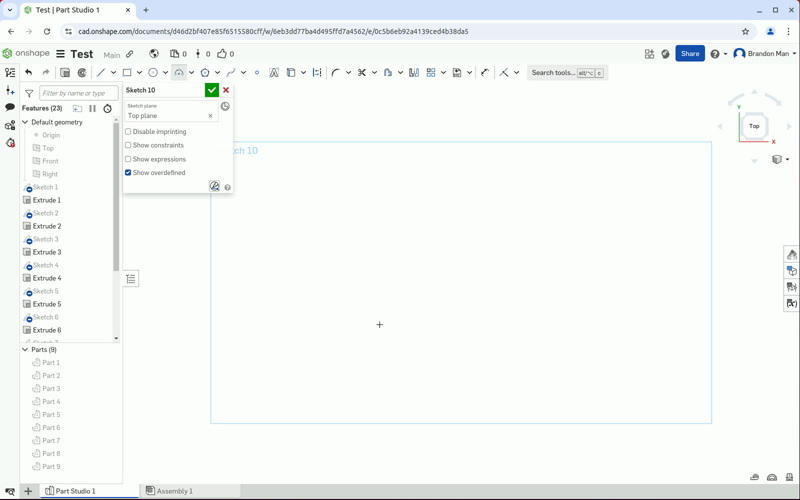
key_down(shift)
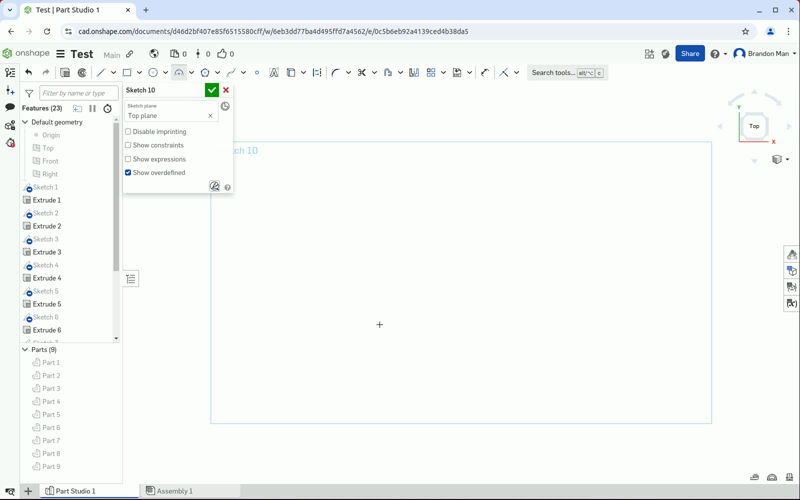
mouse_move(394, 343)
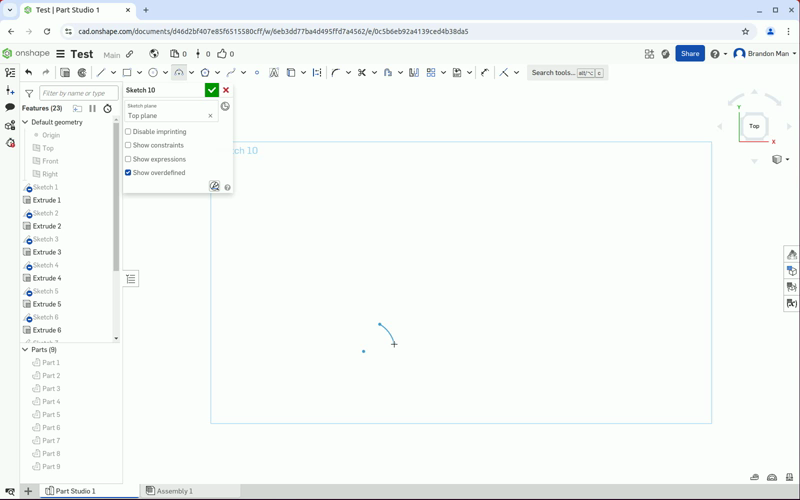
click(394, 343)
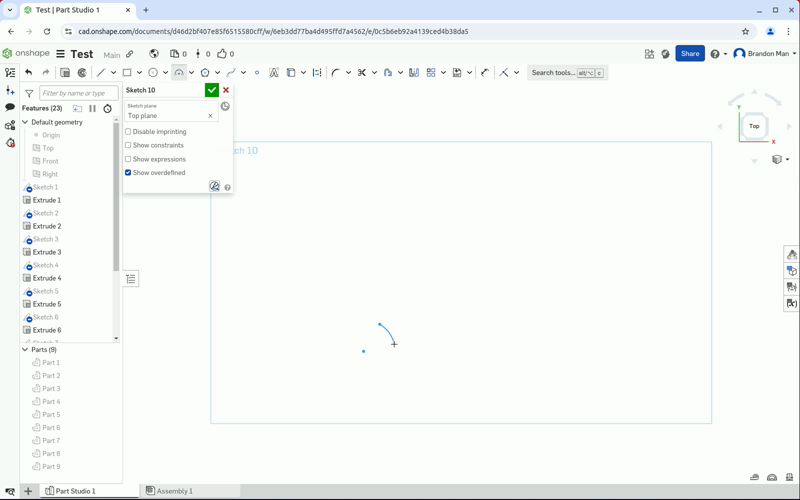
mouse_move(386, 334)
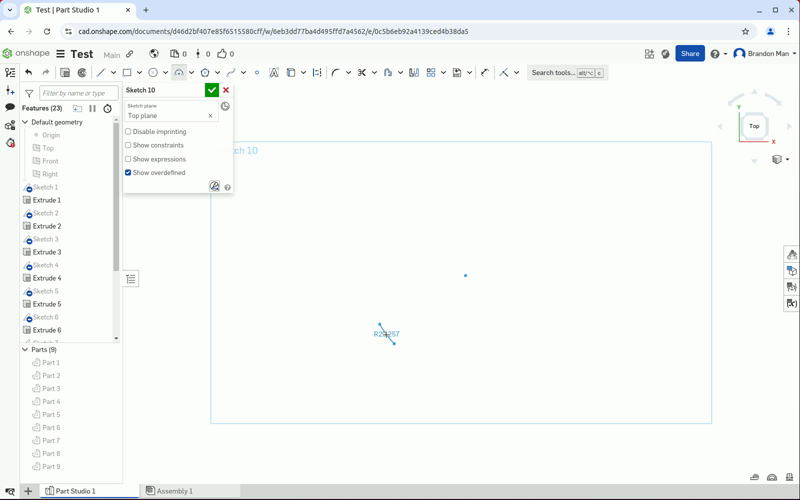
click(386, 334)
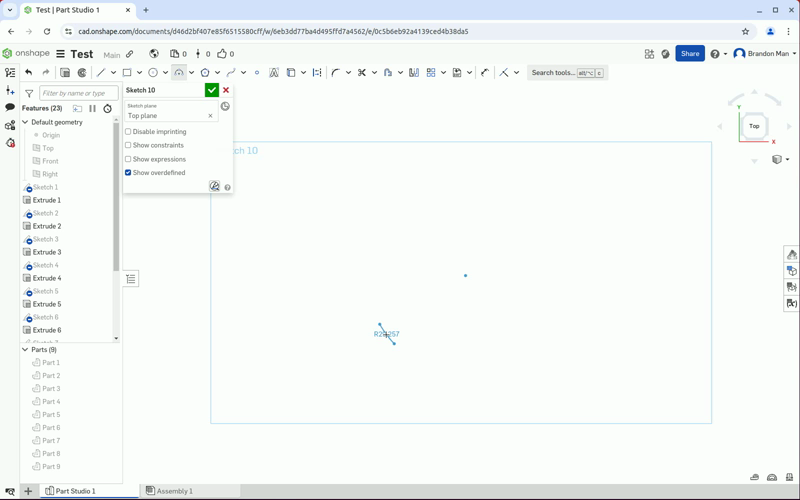
key_up(shift)
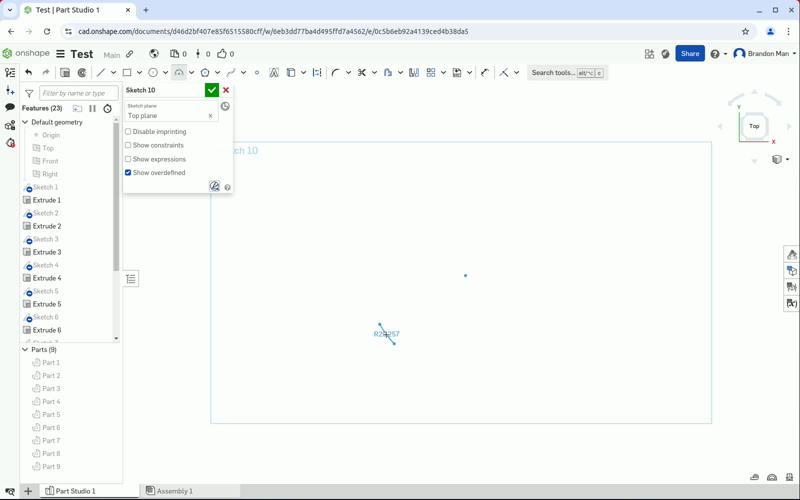
mouse_move(394, 343)
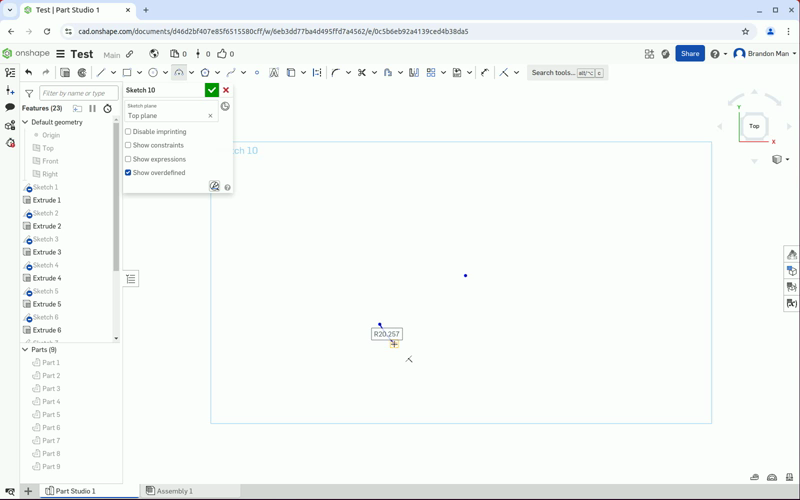
click(394, 343)
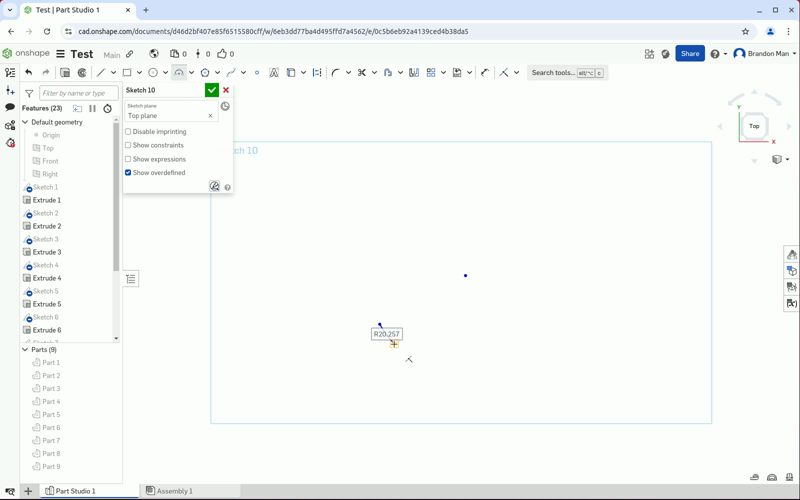
mouse_move(379, 324)
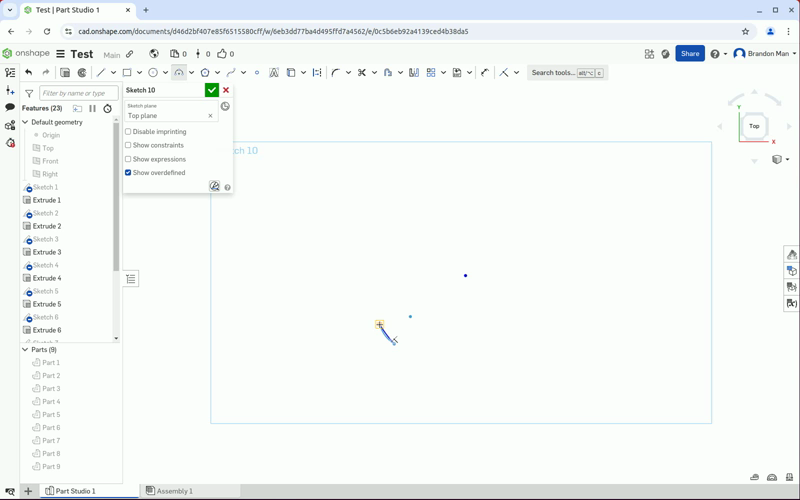
click(379, 324)
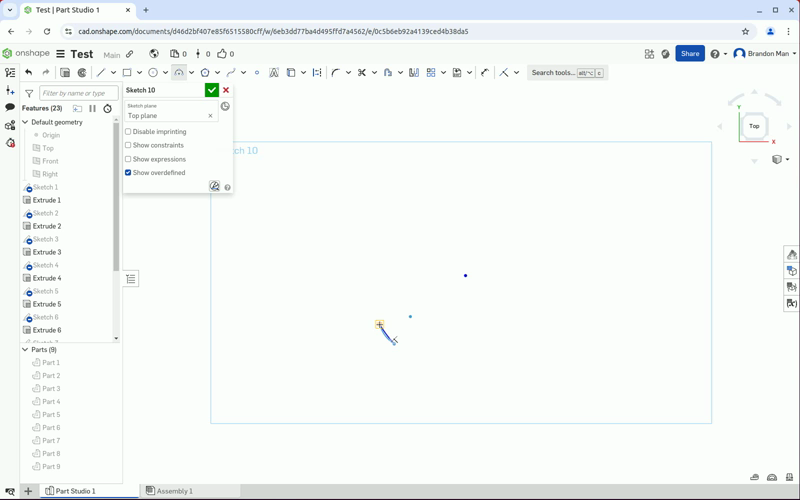
key_down(shift)
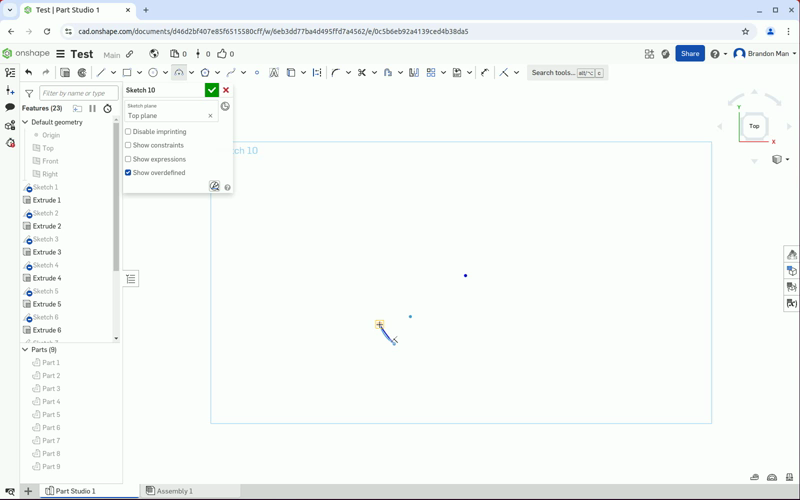
mouse_move(392, 330)
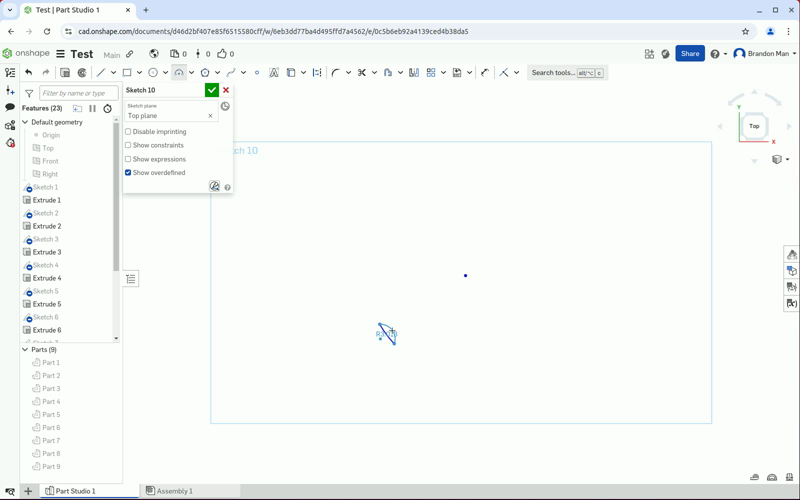
click(392, 330)
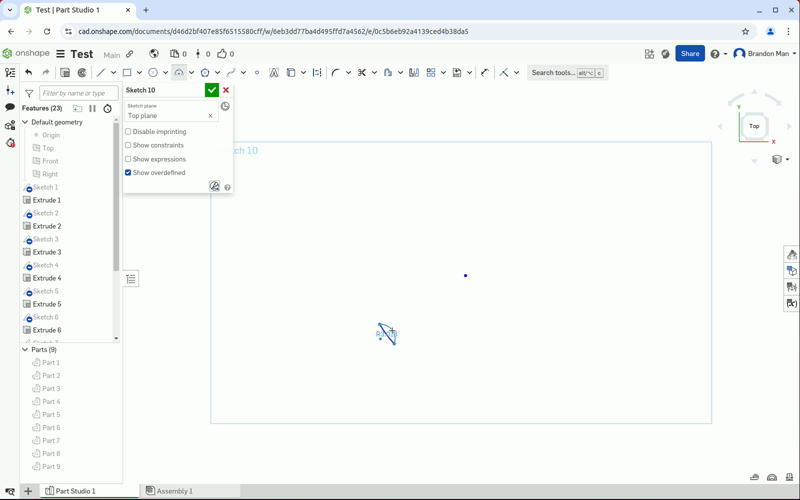
key_up(shift)
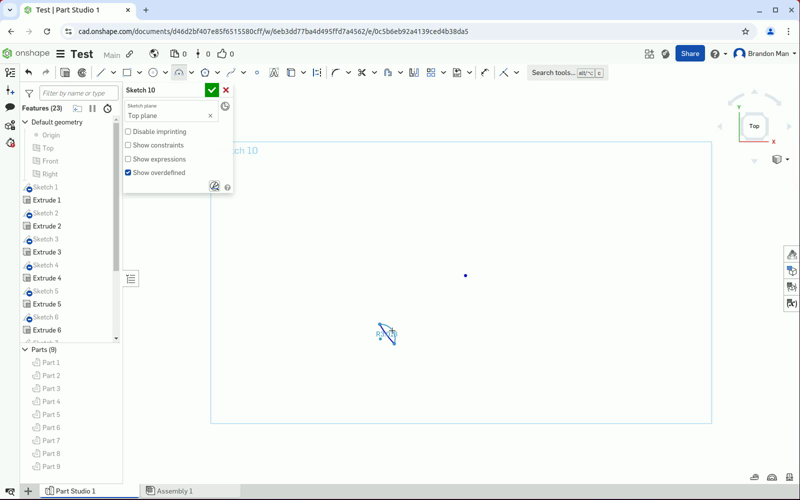
key(esc)
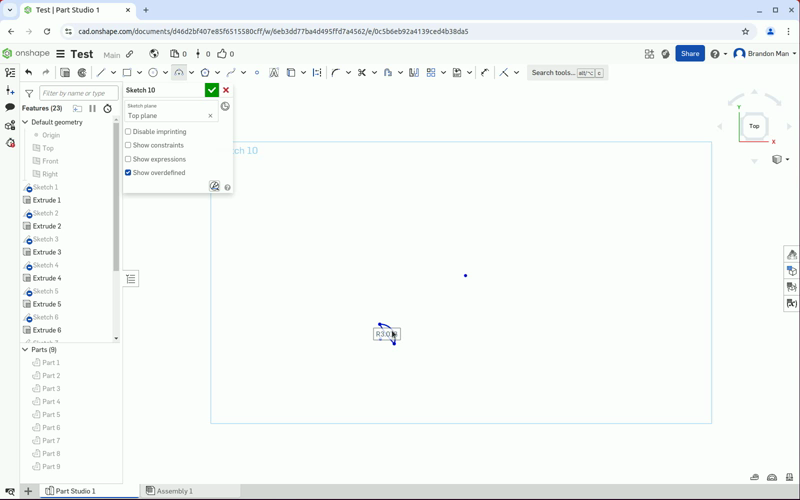
mouse_move(392, 333)
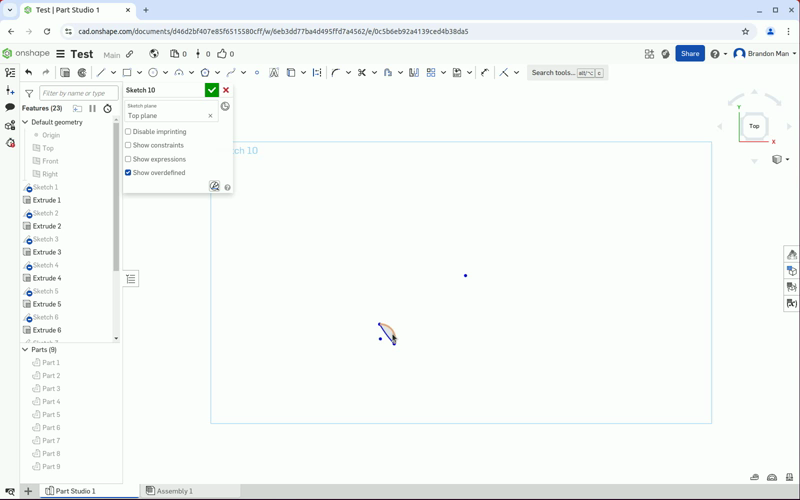
scroll(6)
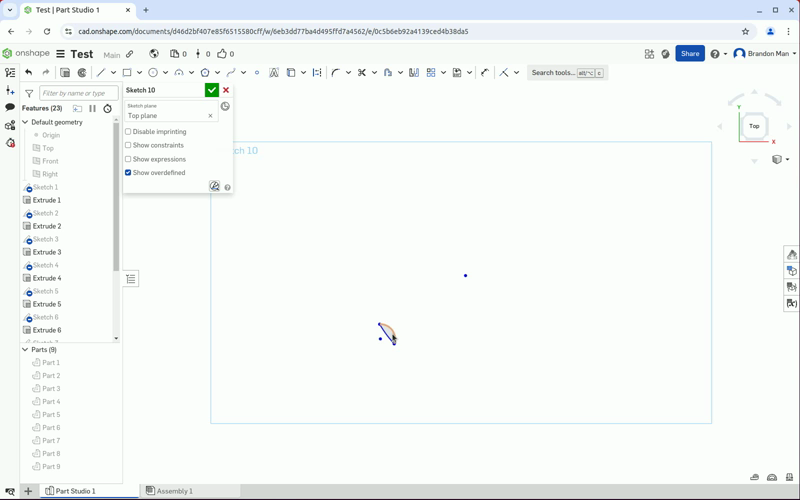
scroll(6)
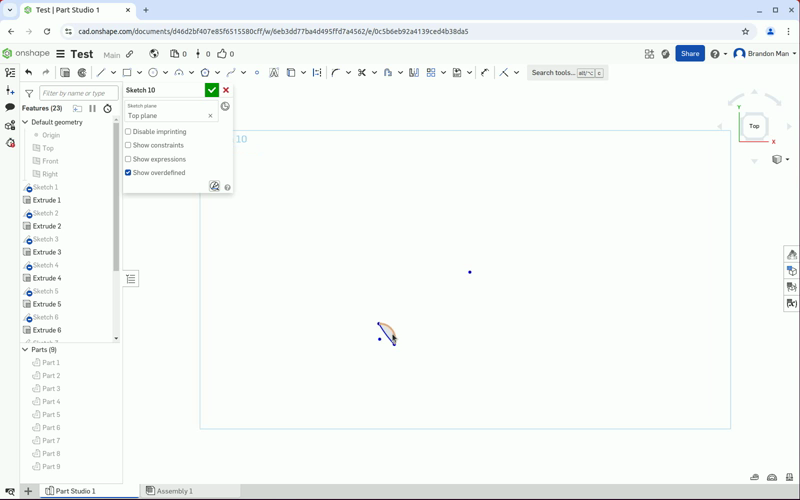
scroll(6)
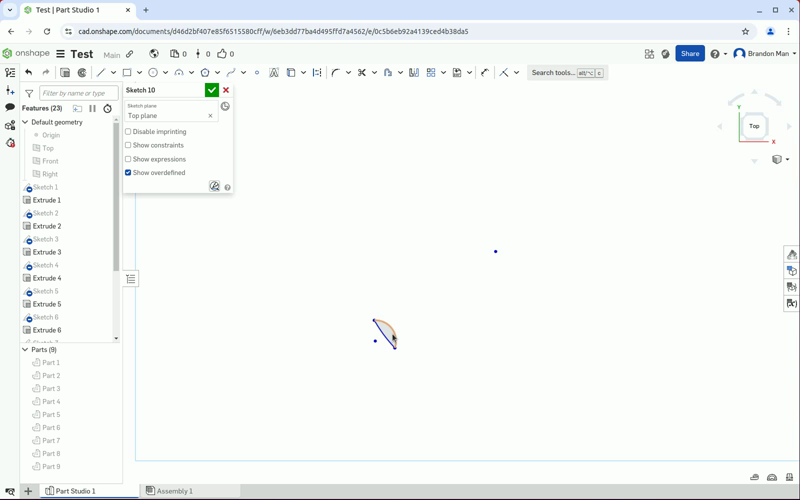
scroll(6)
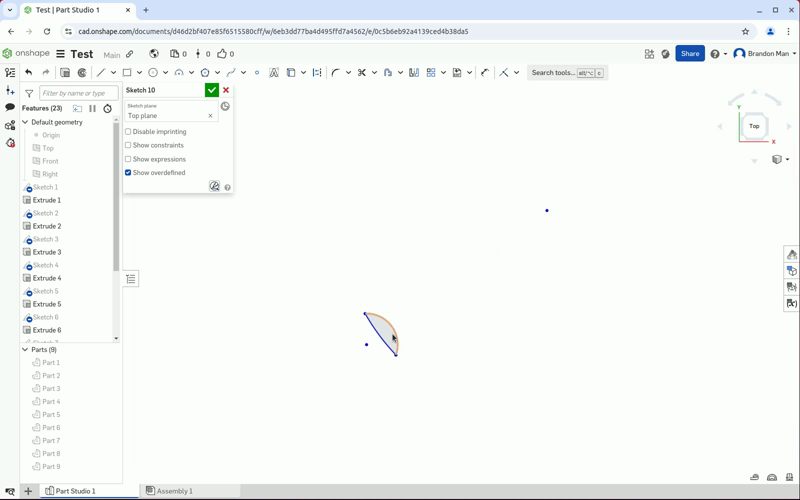
scroll(6)
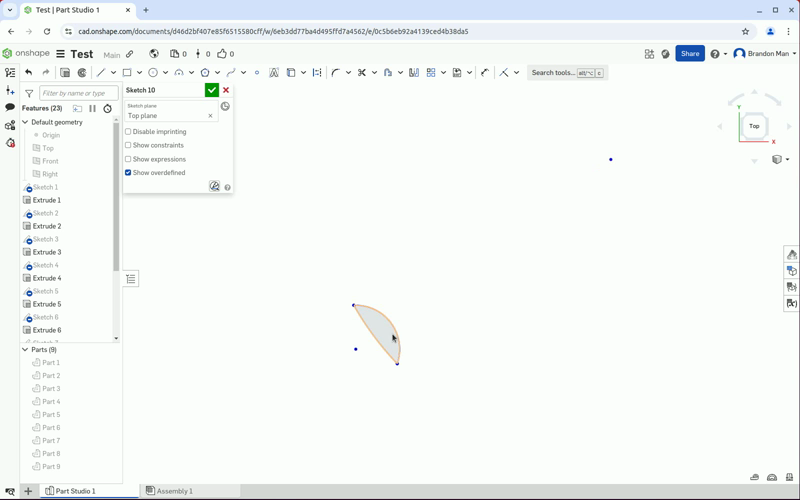
scroll(6)
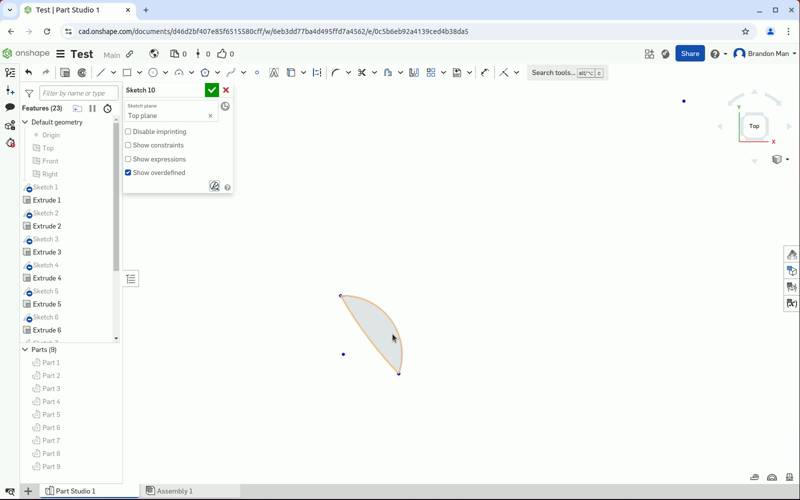
scroll(6)
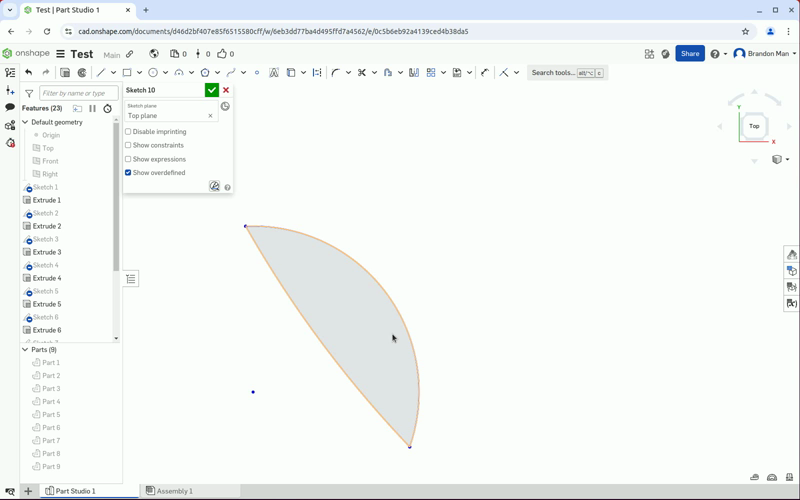
click(392, 333)
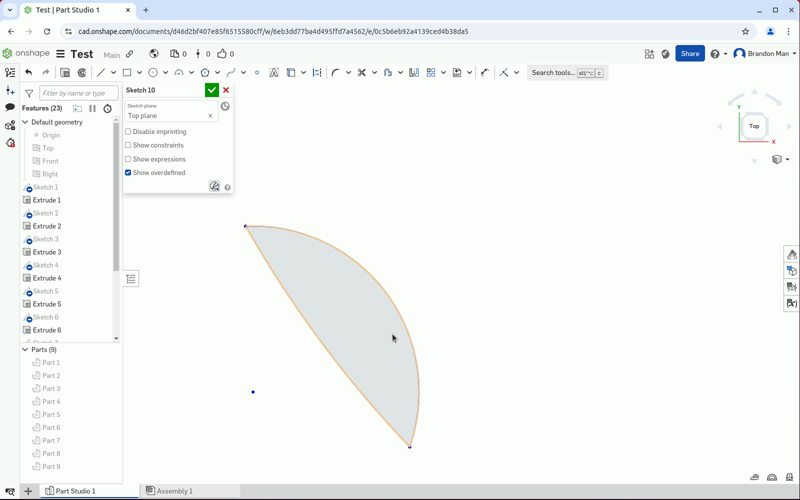
scroll(-6)
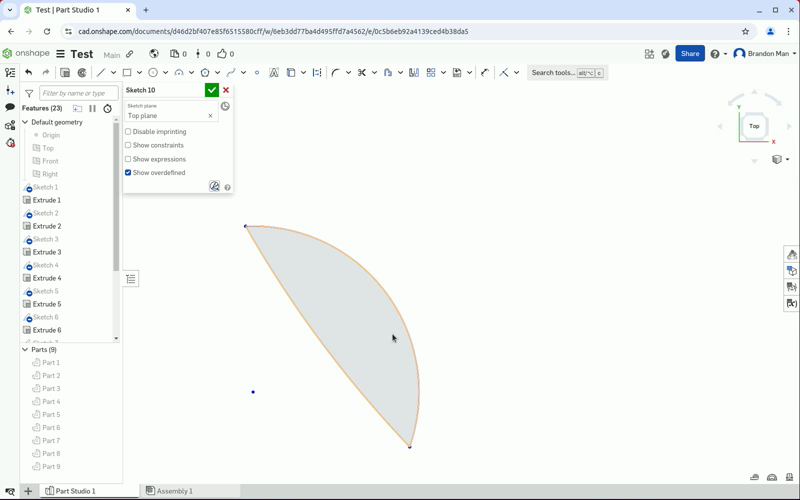
scroll(-6)
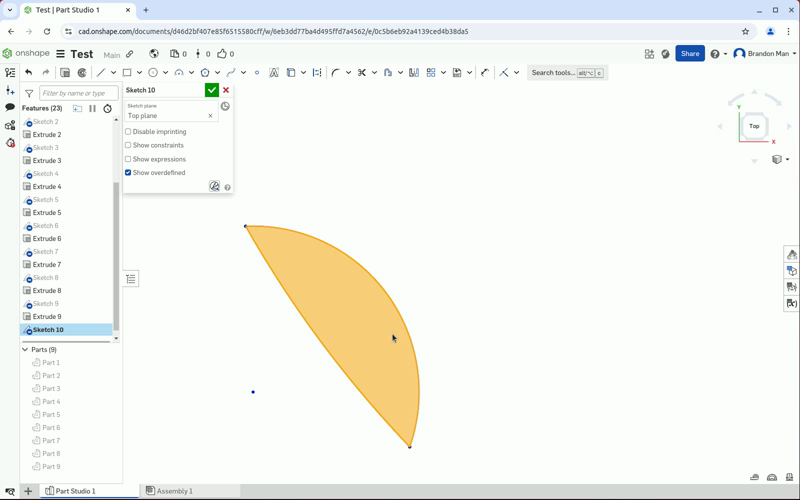
scroll(-6)
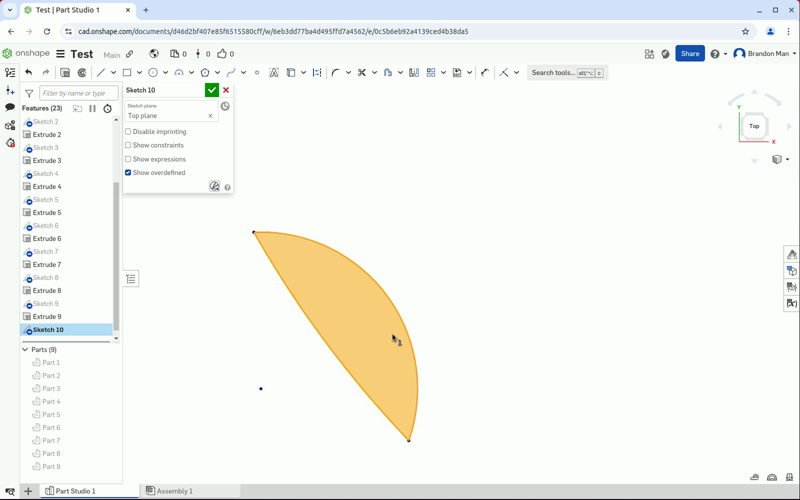
scroll(-6)
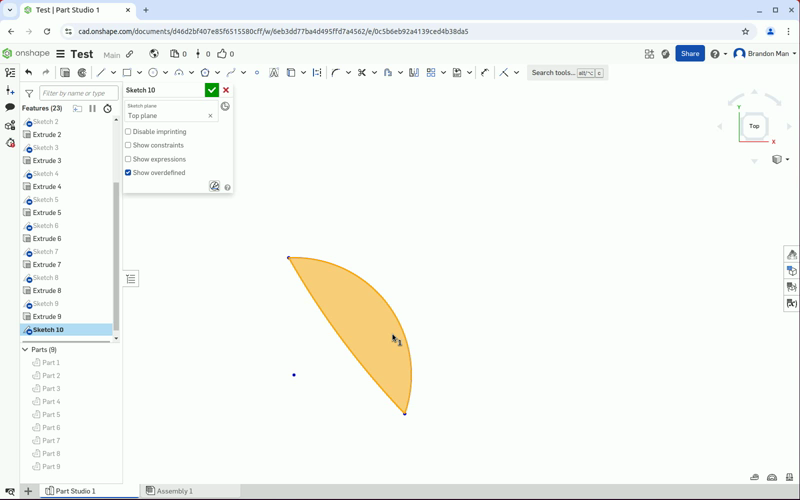
scroll(-6)
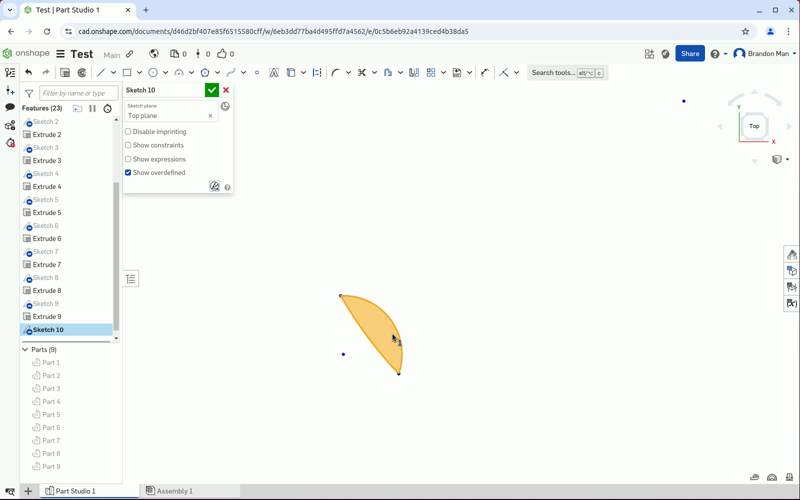
scroll(-6)
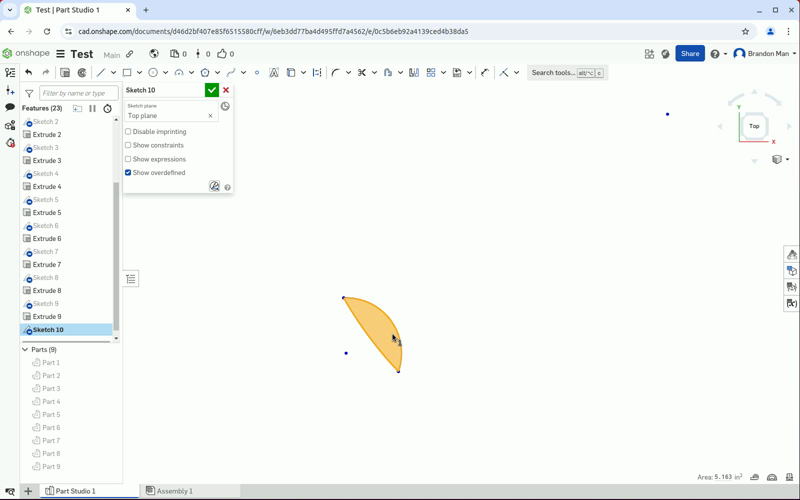
scroll(-6)
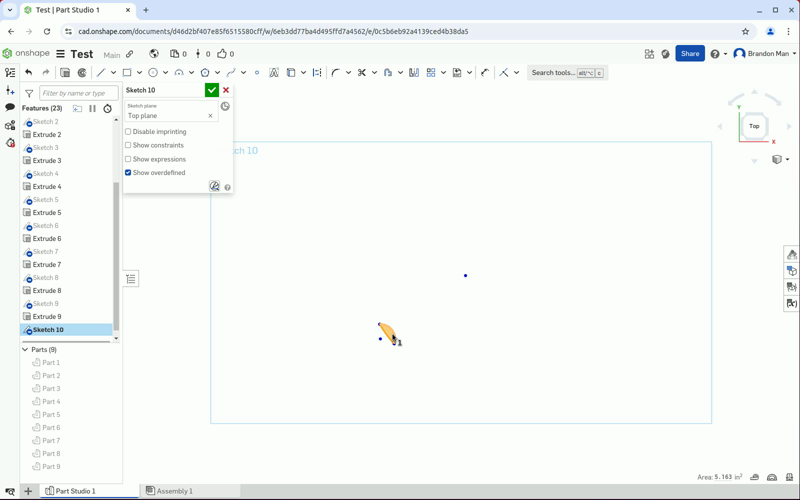
mouse_move(73, 352)
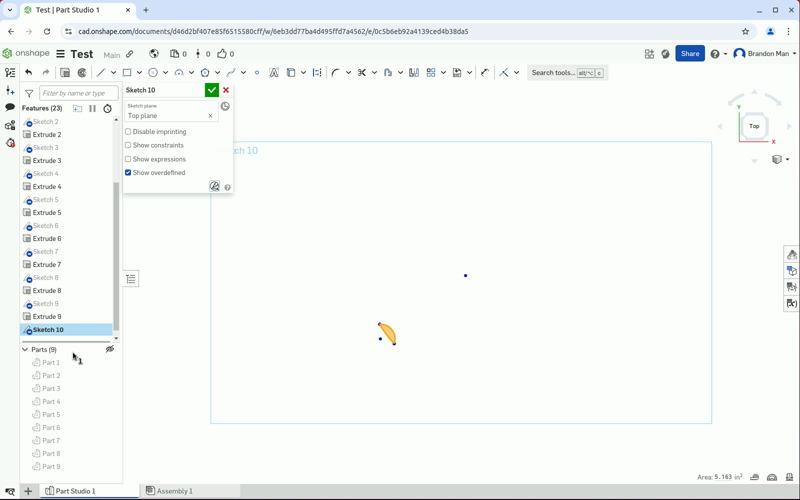
key(shift+y)
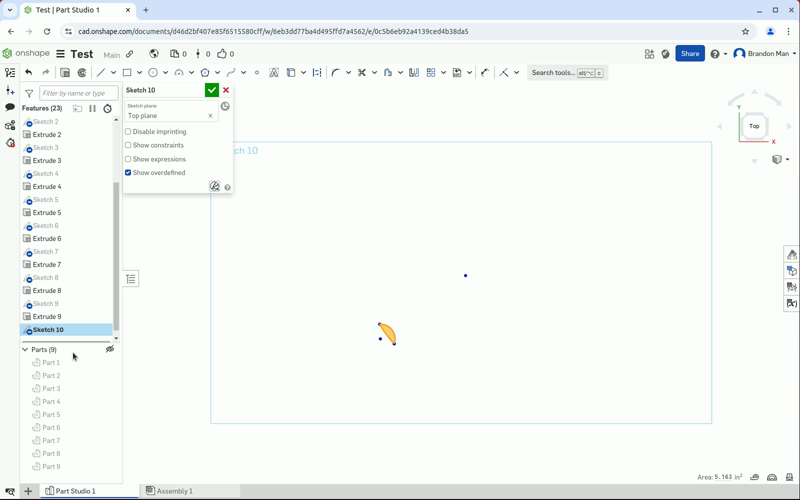
key(shift+e)
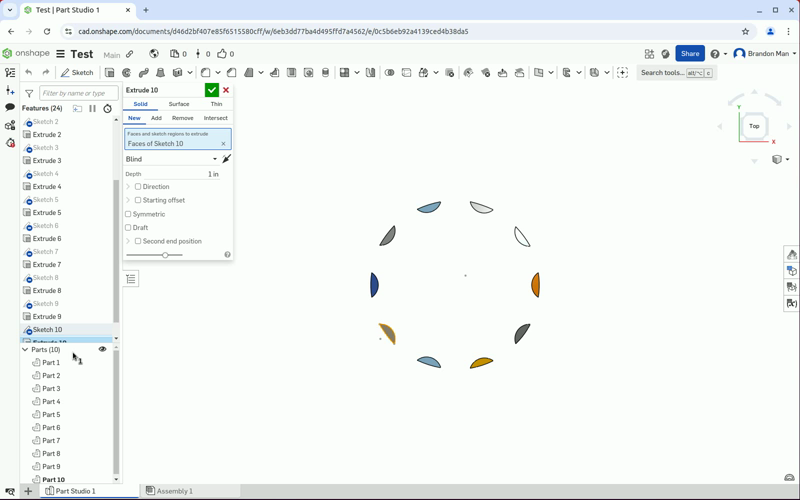
mouse_move(143, 106)
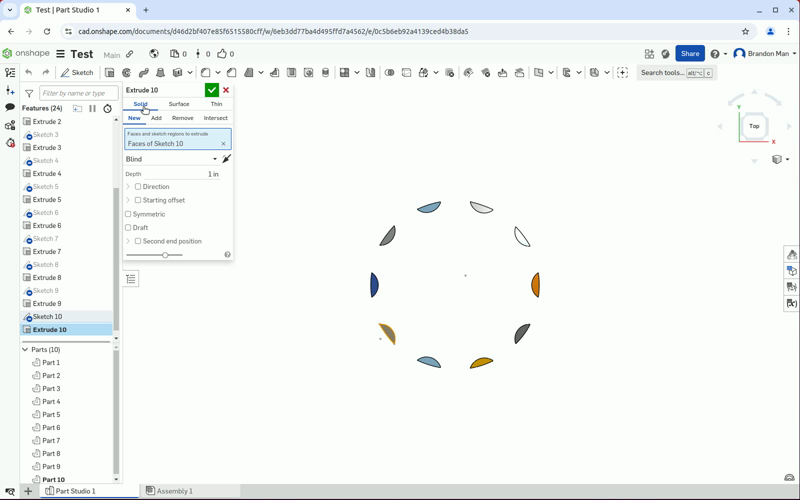
click(143, 106)
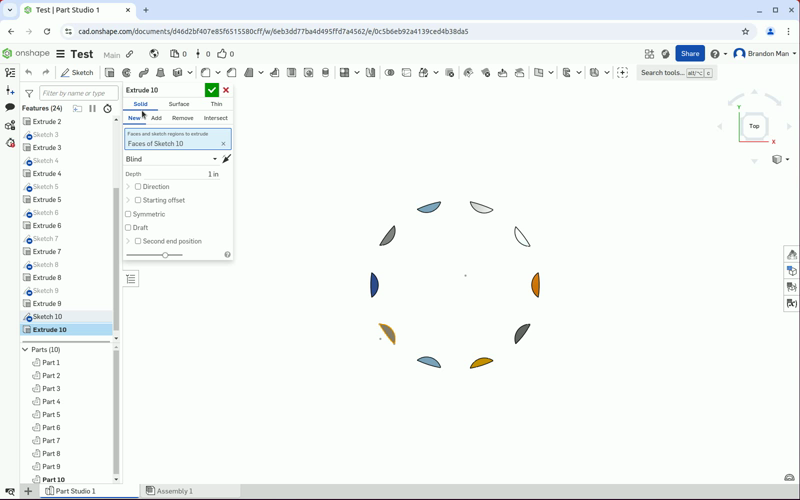
mouse_move(137, 120)
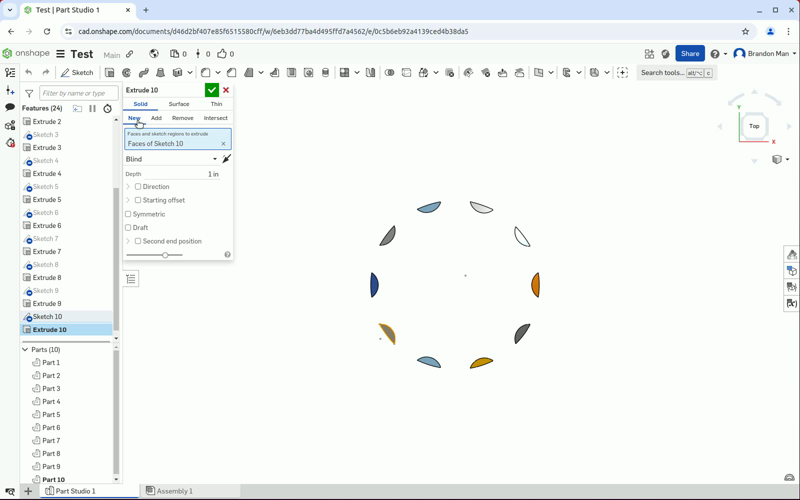
click(137, 120)
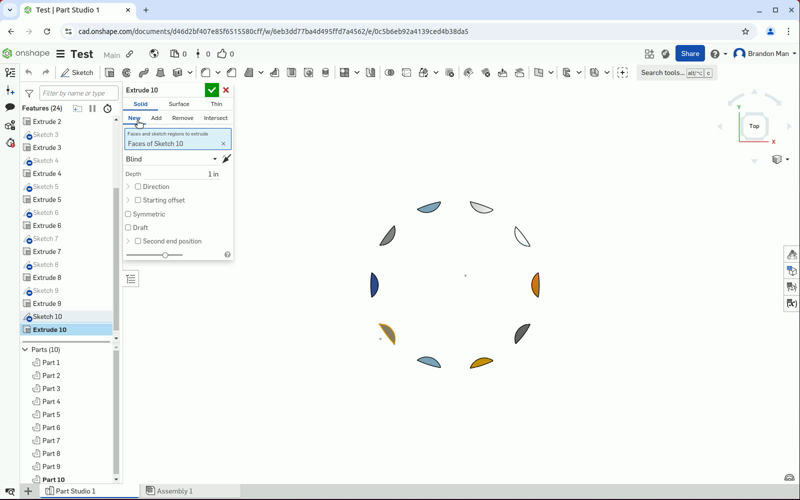
key(tab, 4)
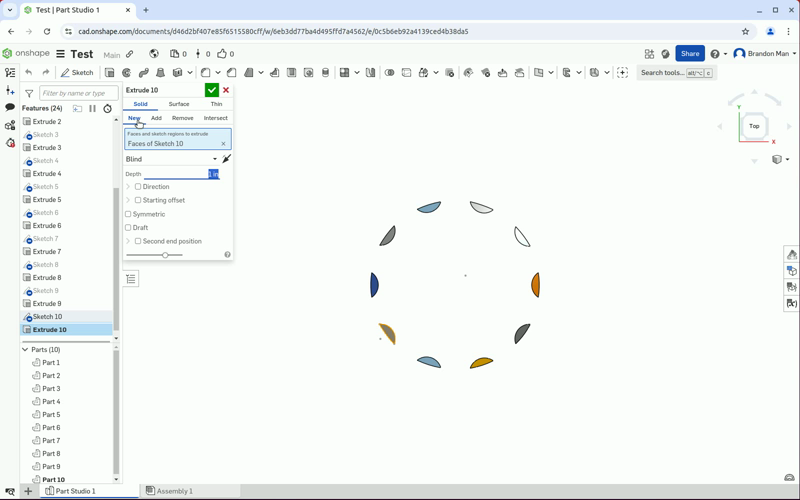
text(23.108)
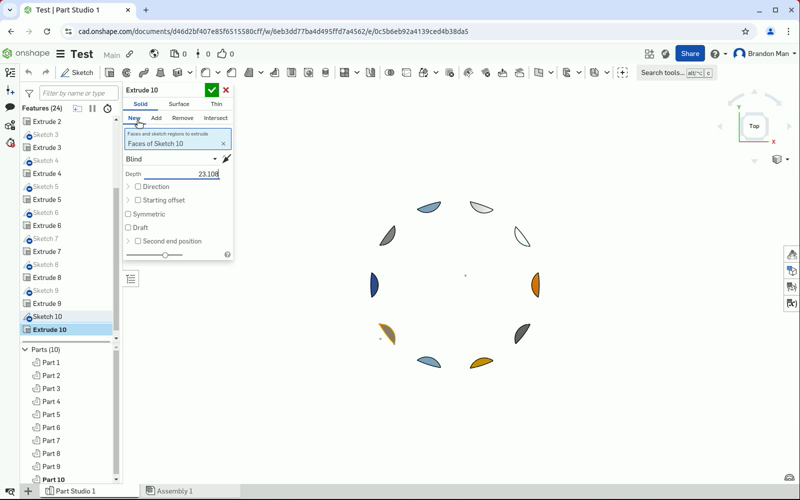
key(enter)
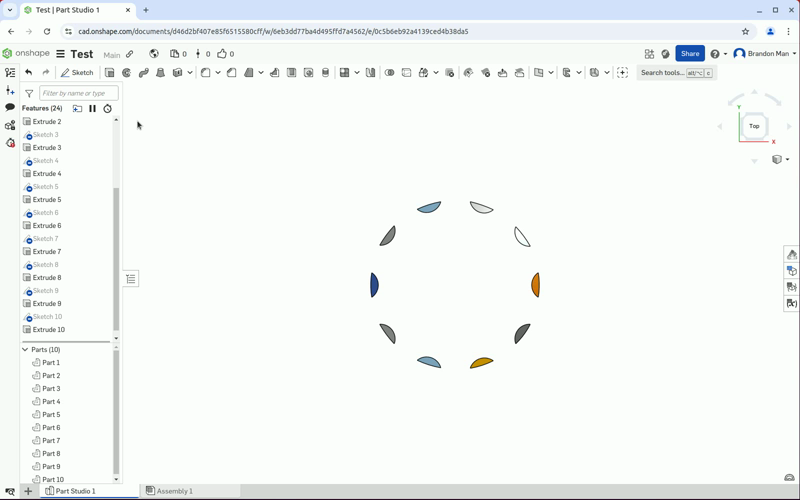
key(shift+h)
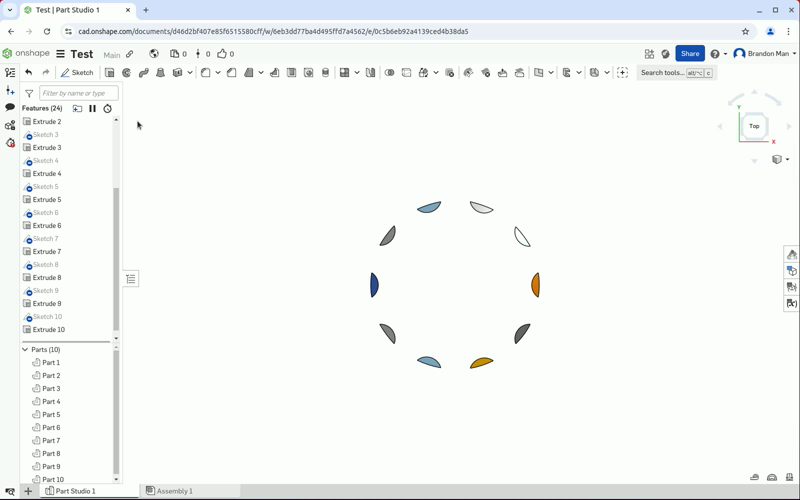
key(shift+h)
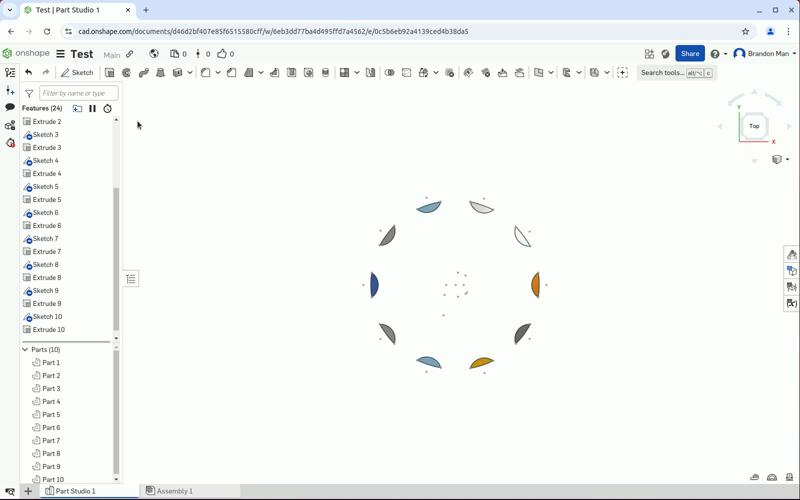
key(shift+7)
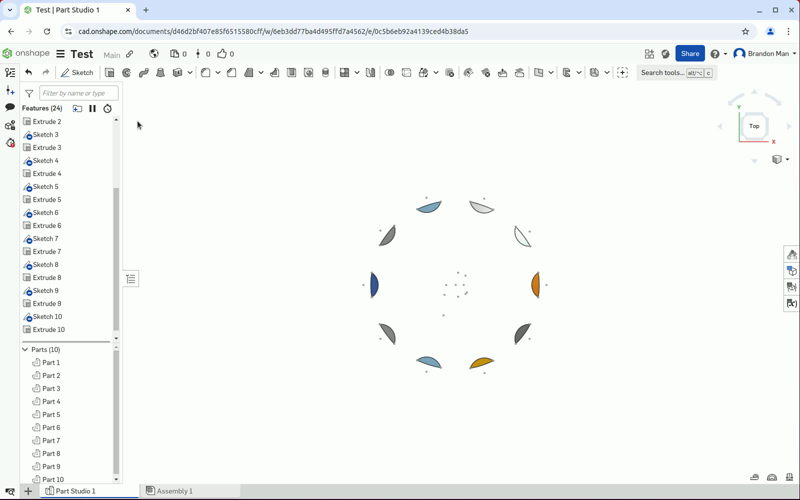
key(up, 3)
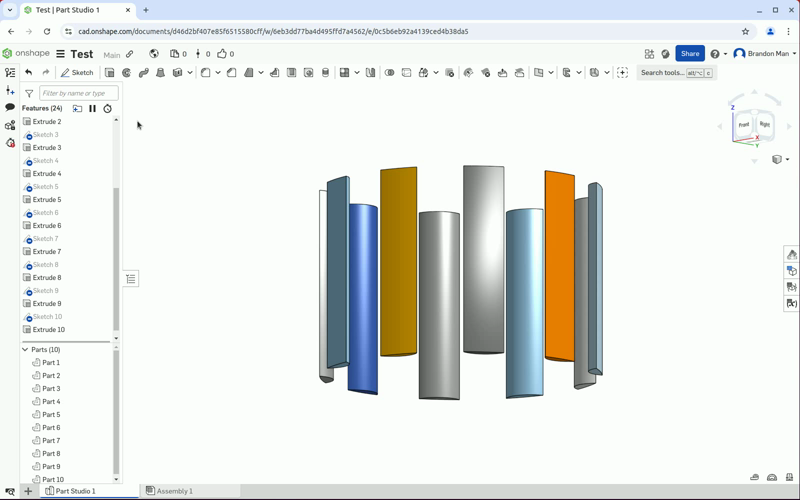
key(left, 3)
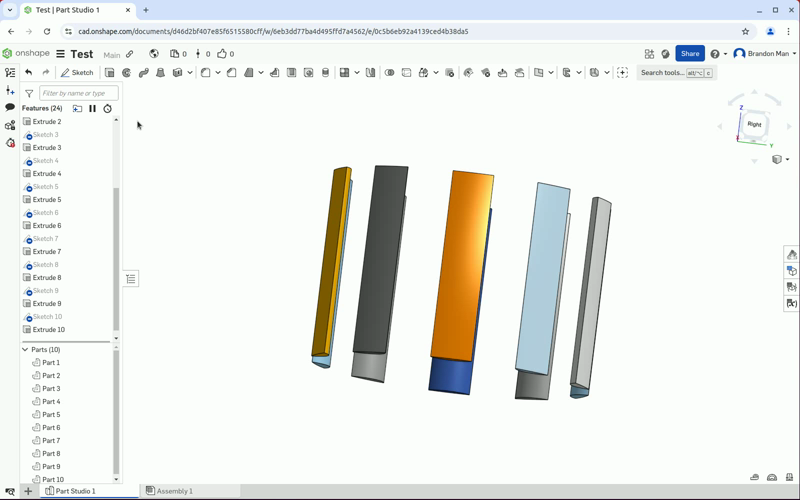
key(right, 3)
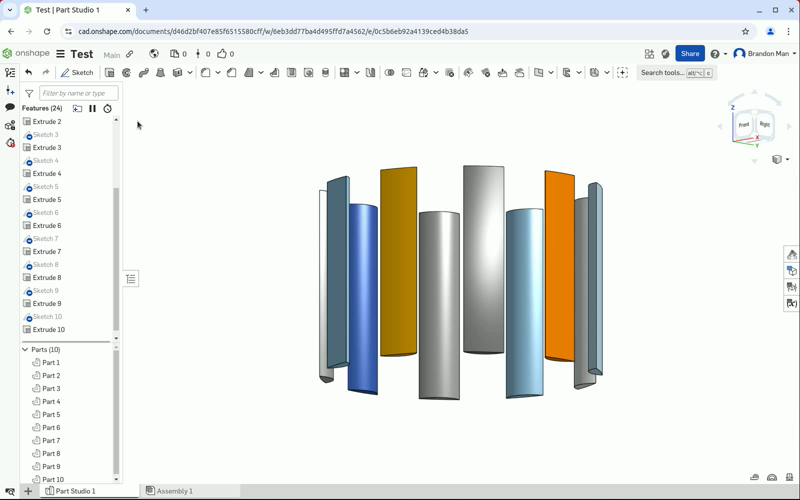
key(down, 3)
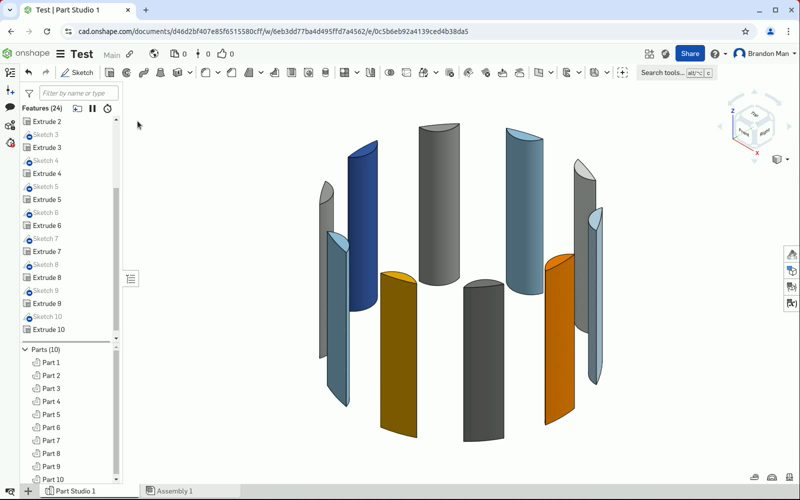
mouse_move(69, 85)
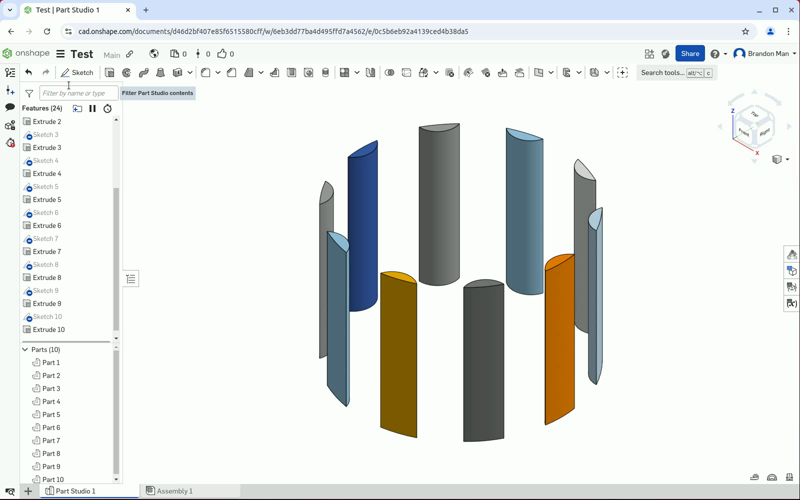
click(69, 85)